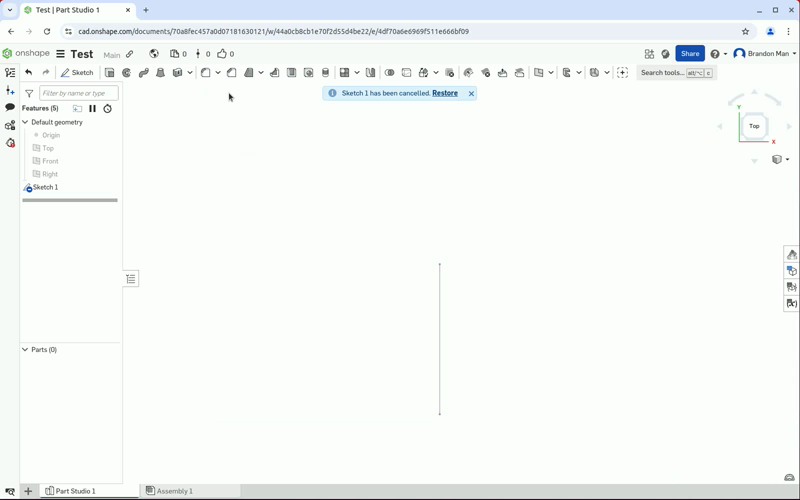
key(shift+h)
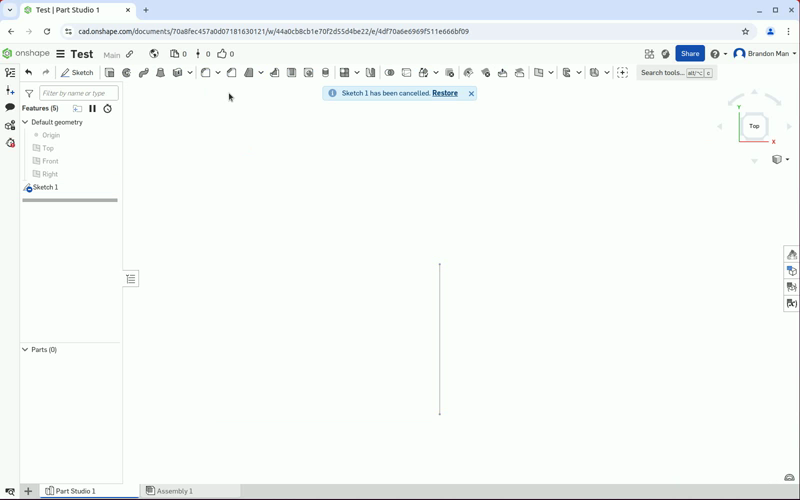
key(shift+s)
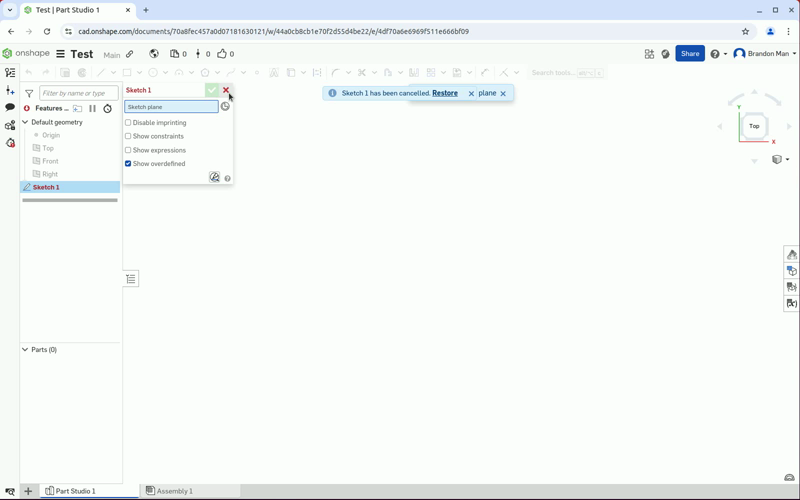
mouse_move(73, 150)
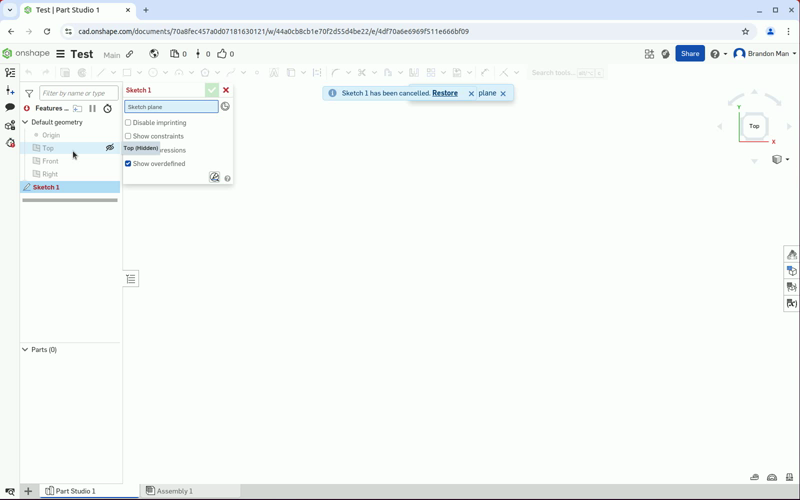
click(73, 150)
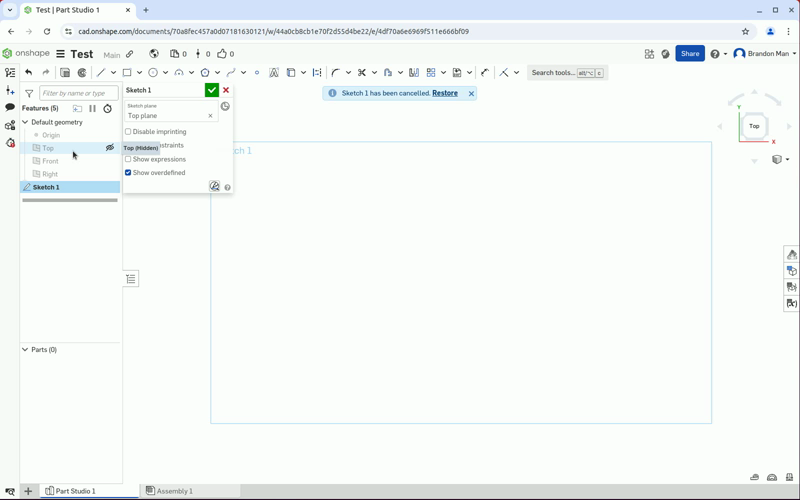
mouse_move(73, 352)
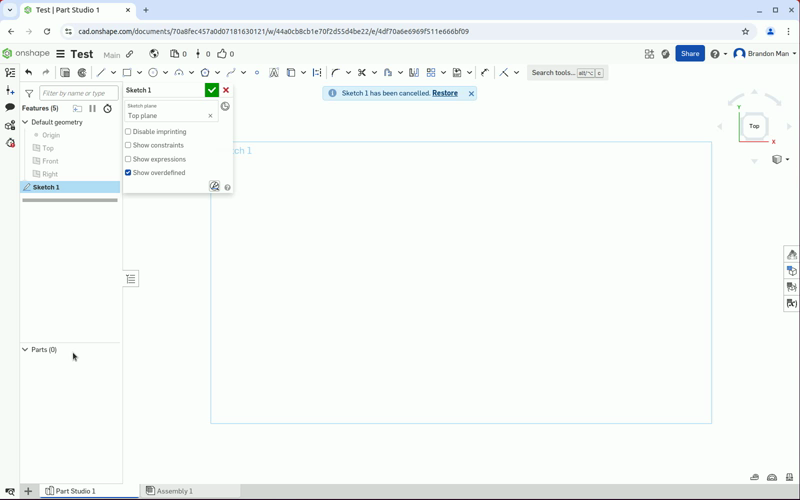
key(y)
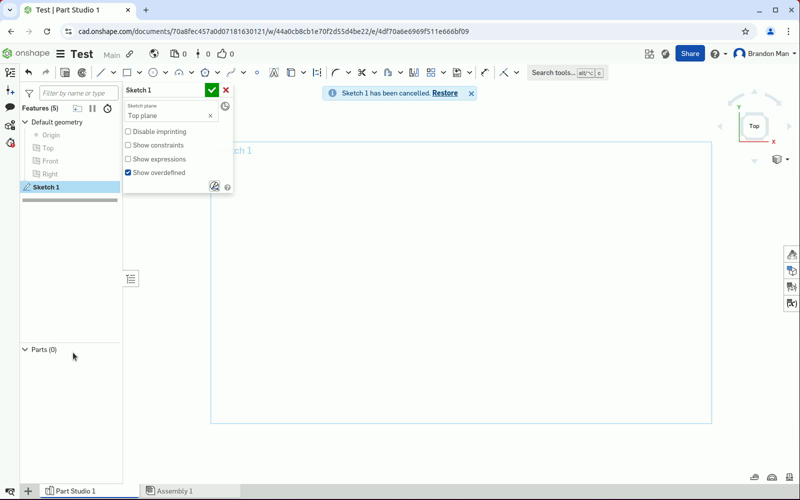
key(l)
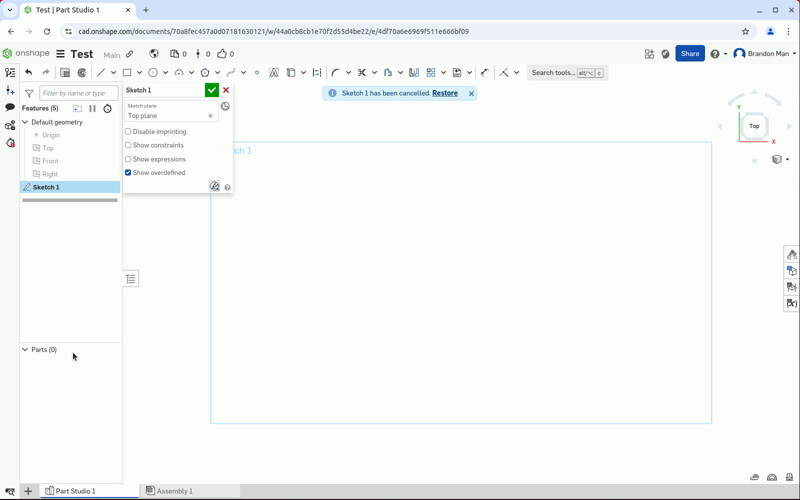
key_down(shift)
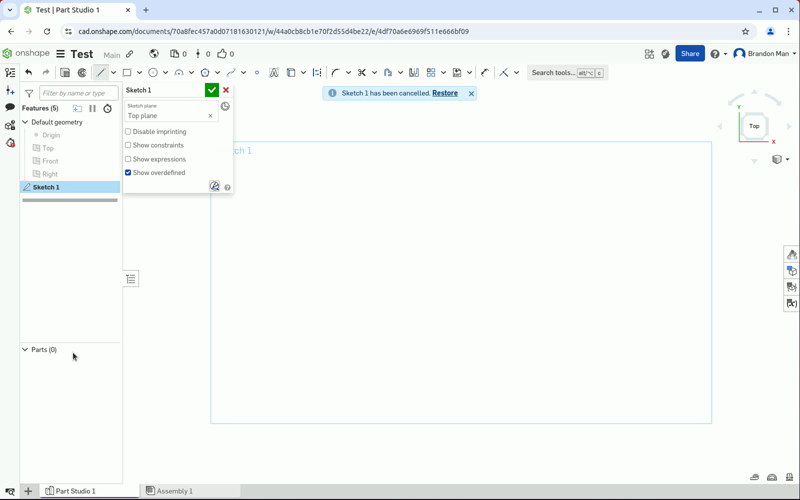
mouse_move(348, 275)
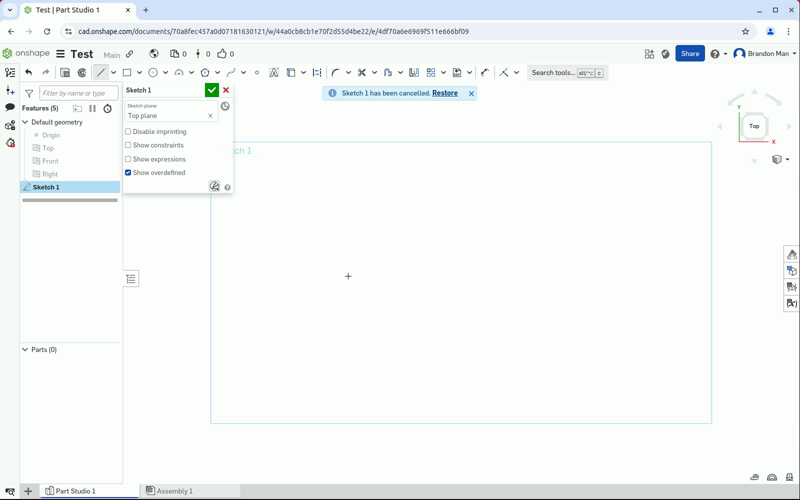
click(348, 275)
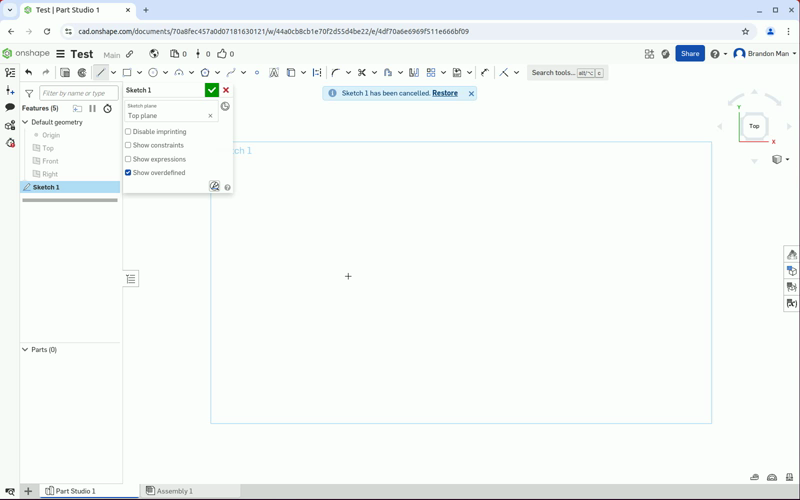
key_up(shift)
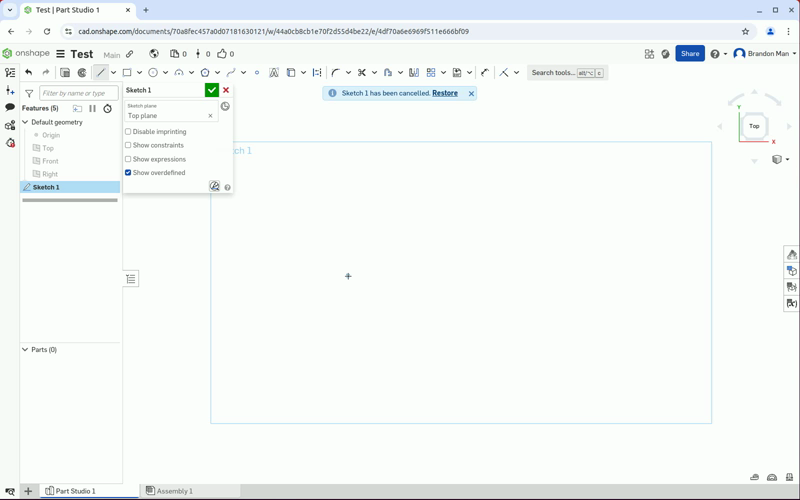
key_down(shift)
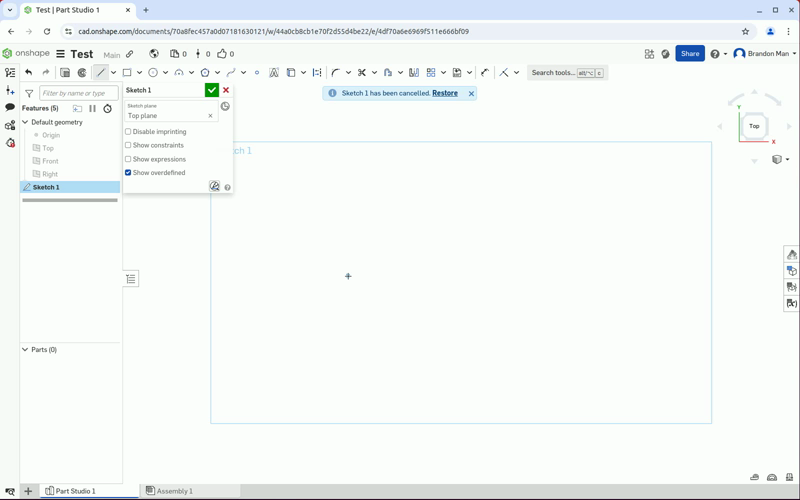
mouse_move(572, 275)
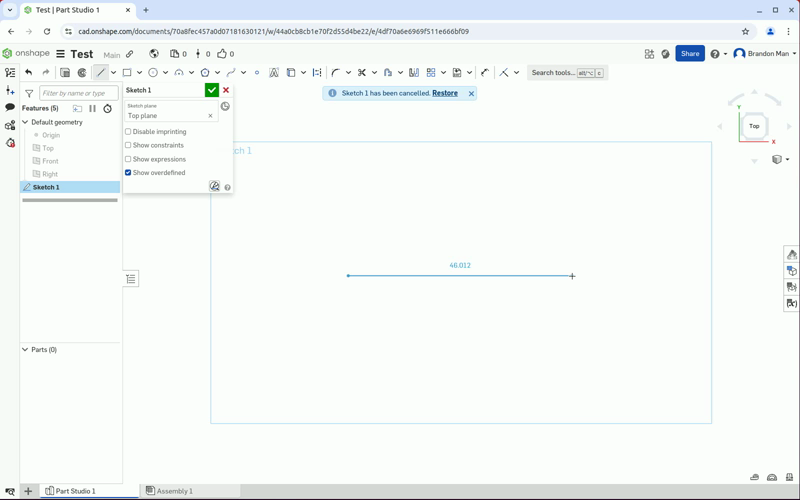
click(572, 275)
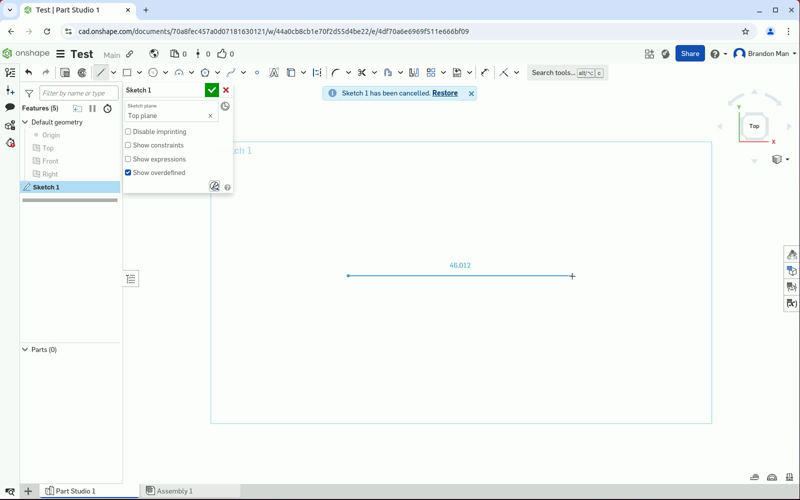
key_up(shift)
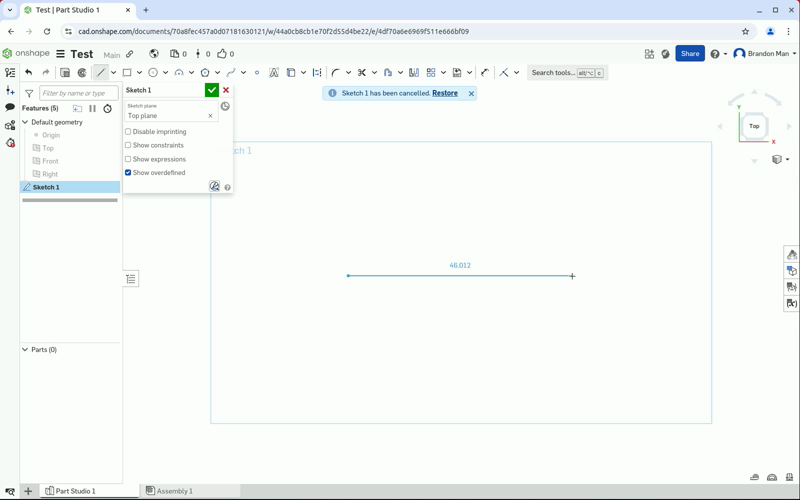
key_down(shift)
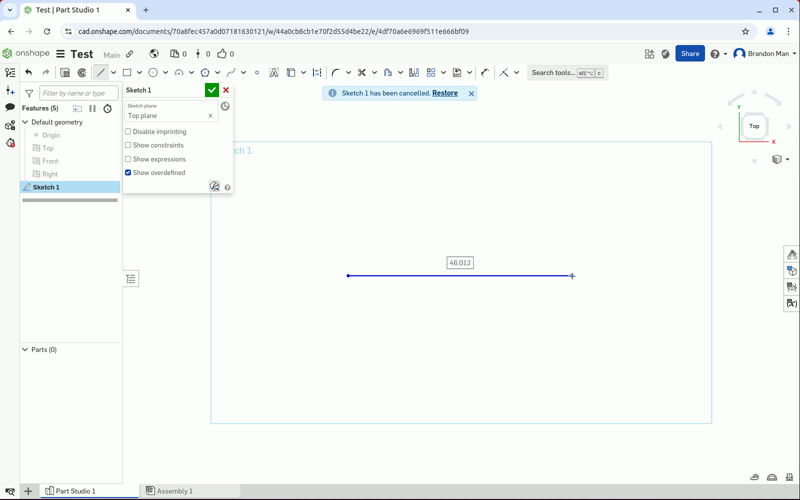
mouse_move(589, 275)
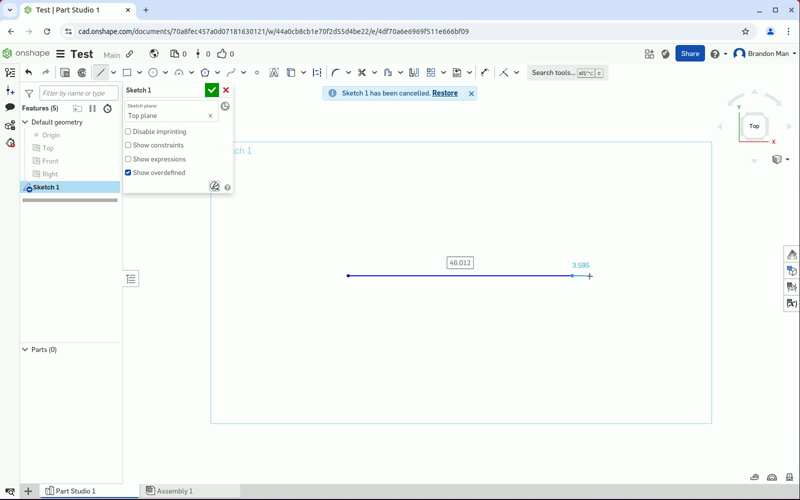
mouse_move(572, 271)
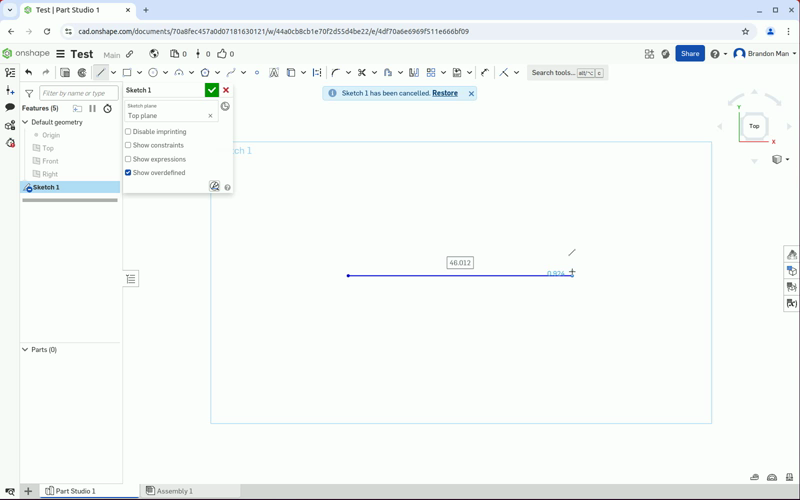
scroll(6)
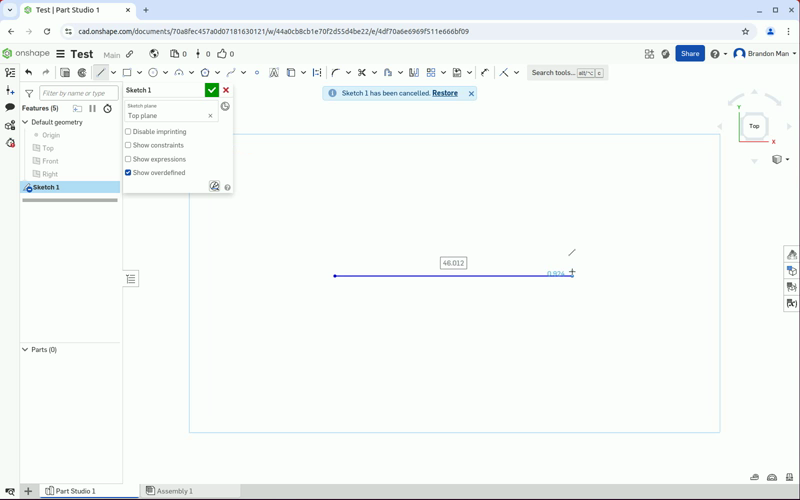
scroll(6)
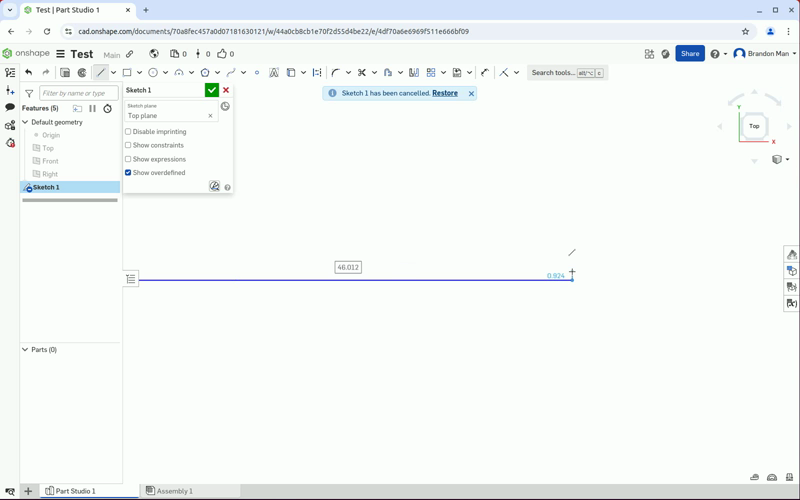
scroll(6)
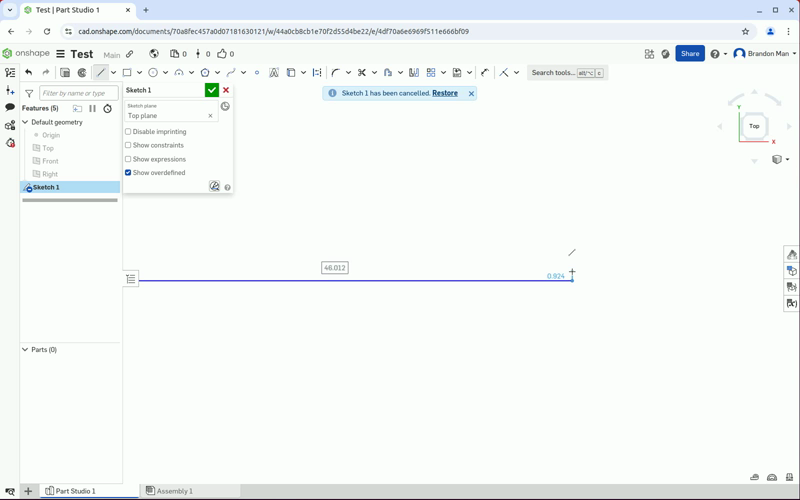
scroll(6)
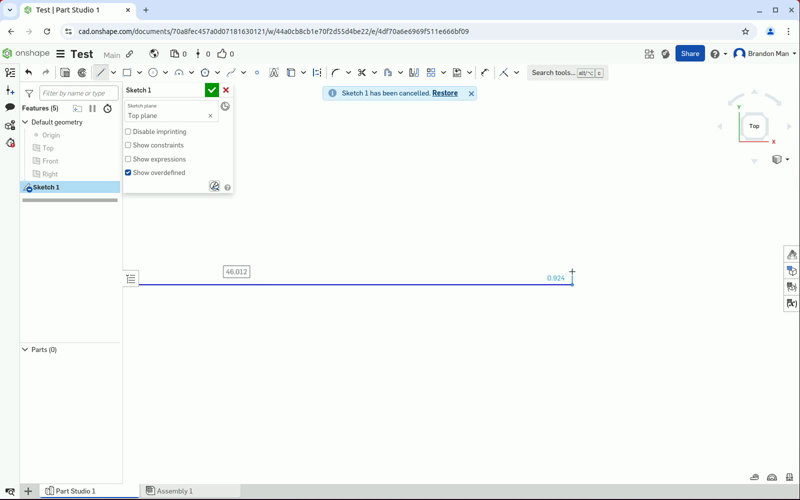
scroll(6)
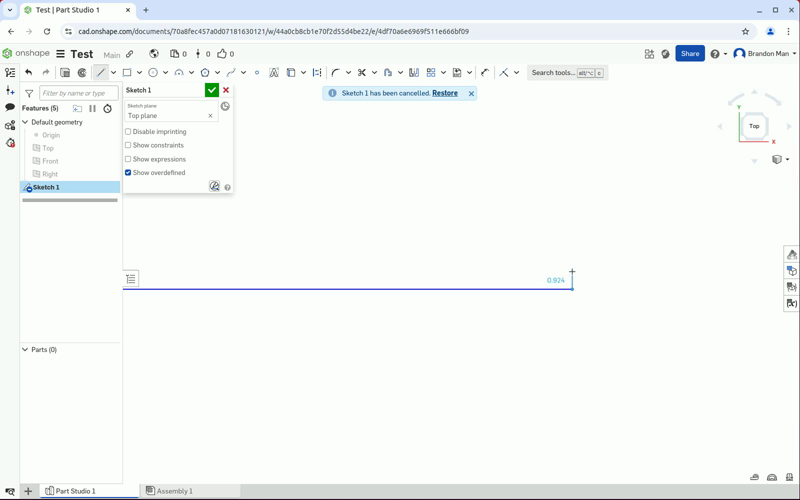
scroll(6)
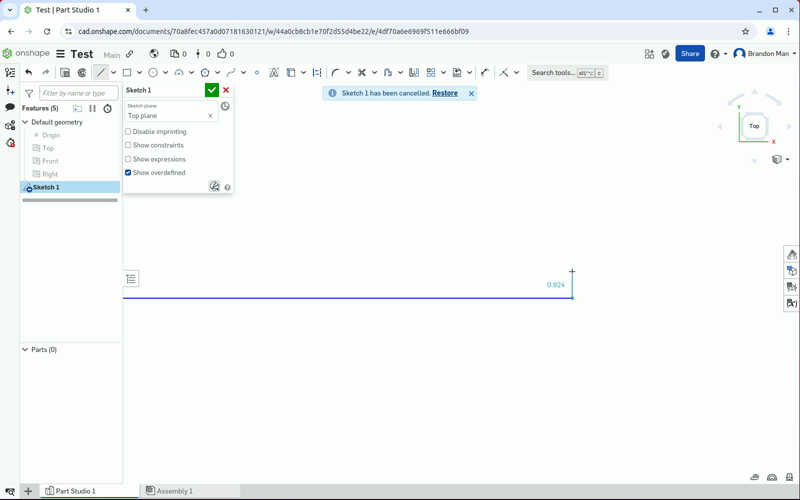
scroll(6)
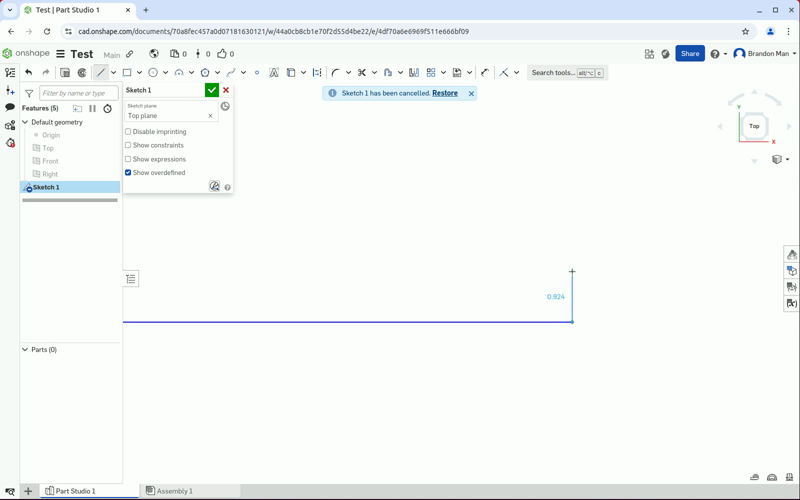
click(572, 271)
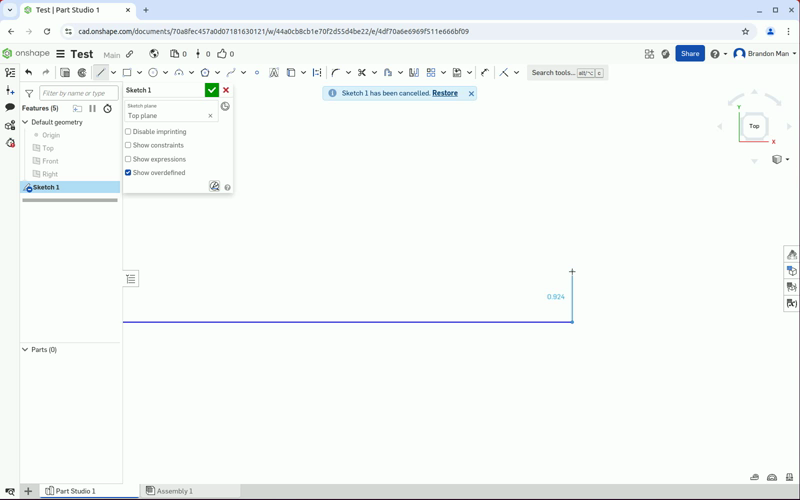
scroll(-6)
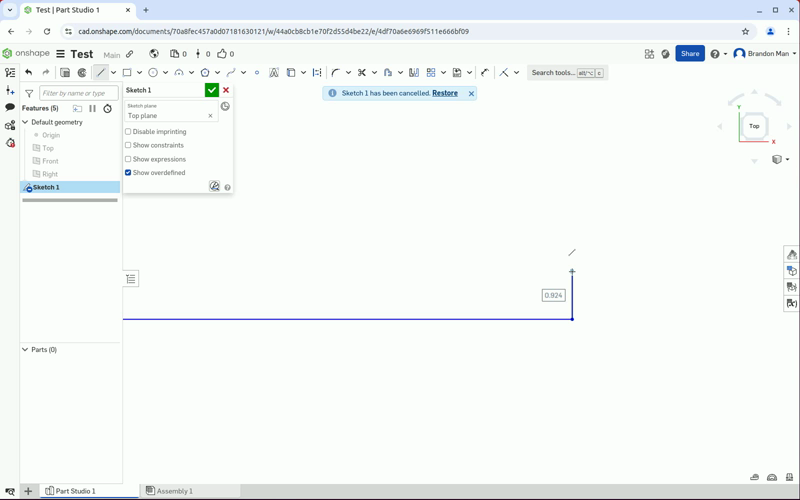
scroll(-6)
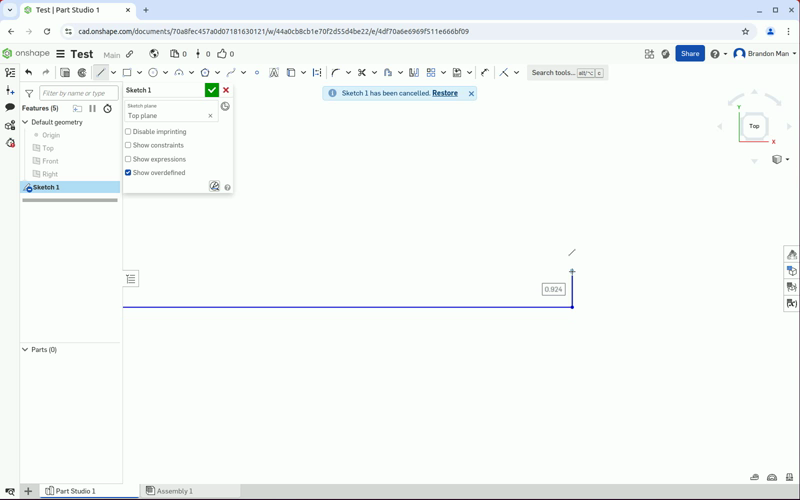
scroll(-6)
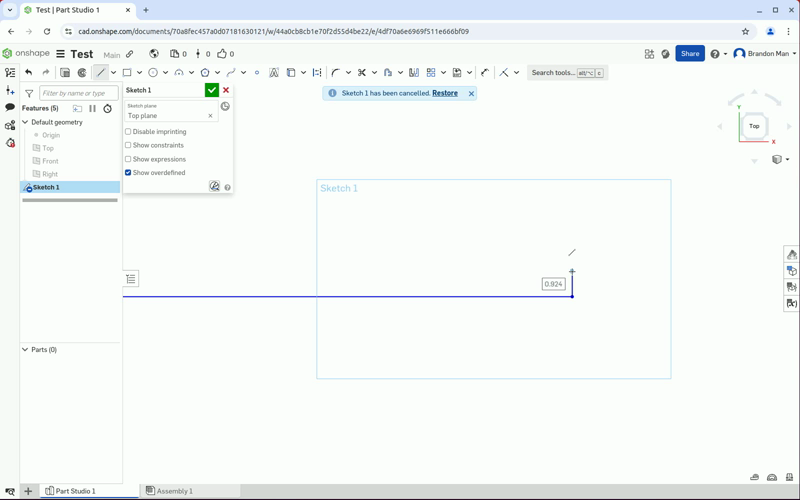
scroll(-6)
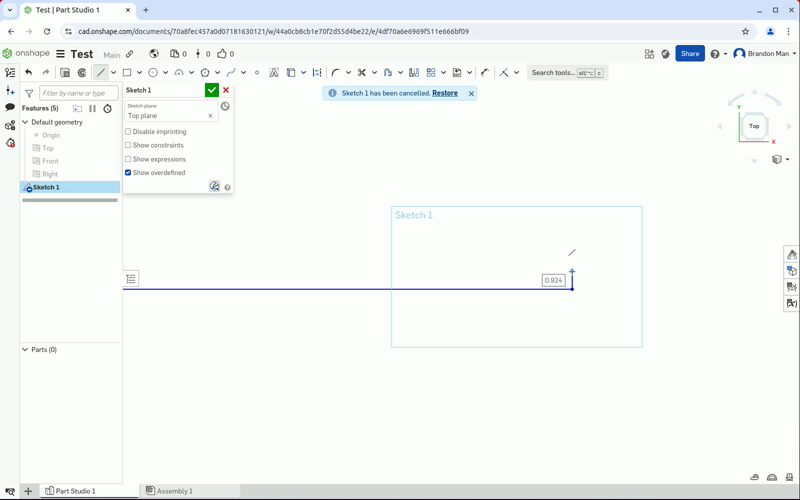
scroll(-6)
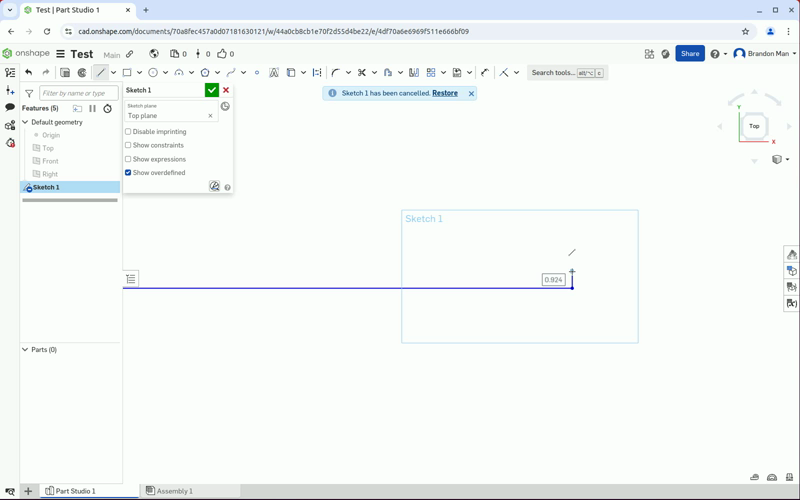
scroll(-6)
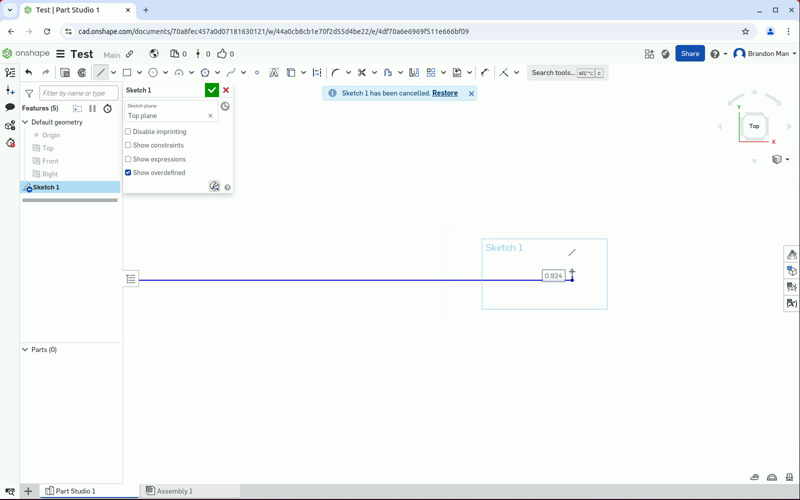
scroll(-6)
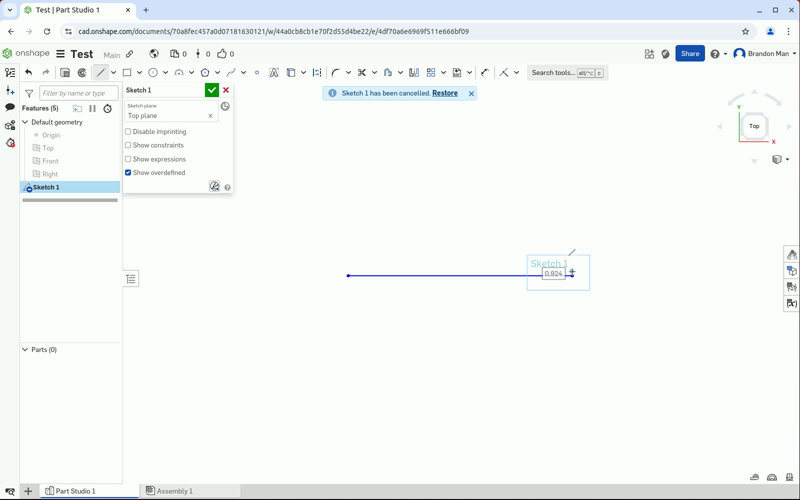
key_up(shift)
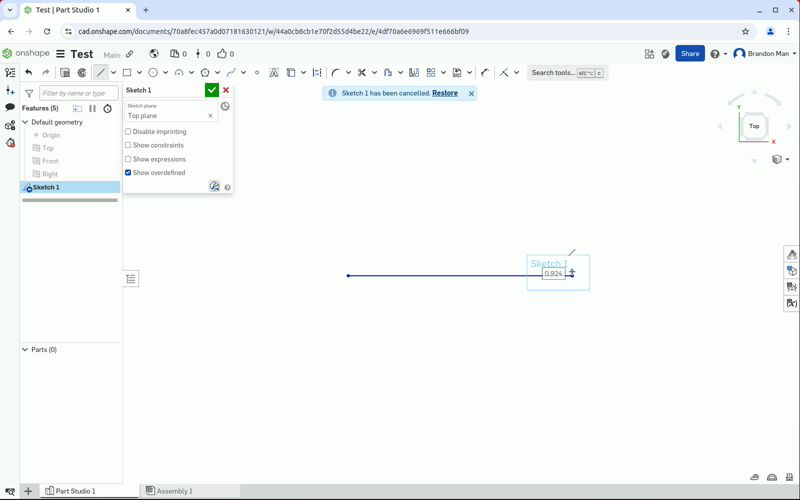
key_down(shift)
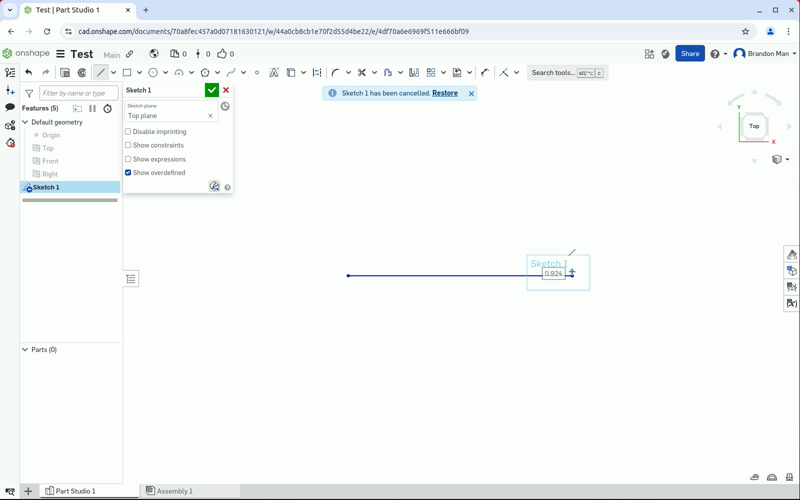
mouse_move(348, 271)
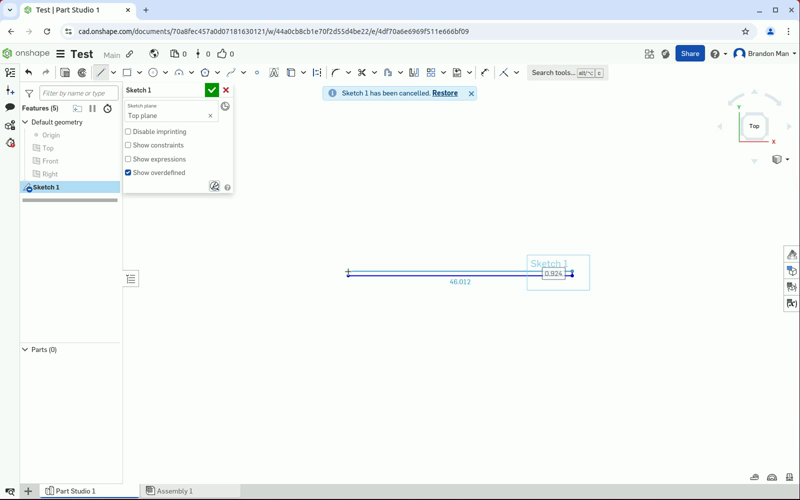
scroll(6)
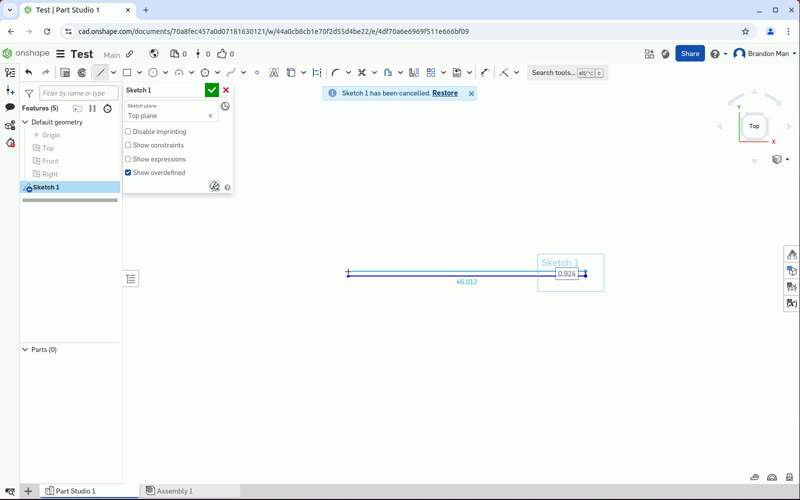
scroll(6)
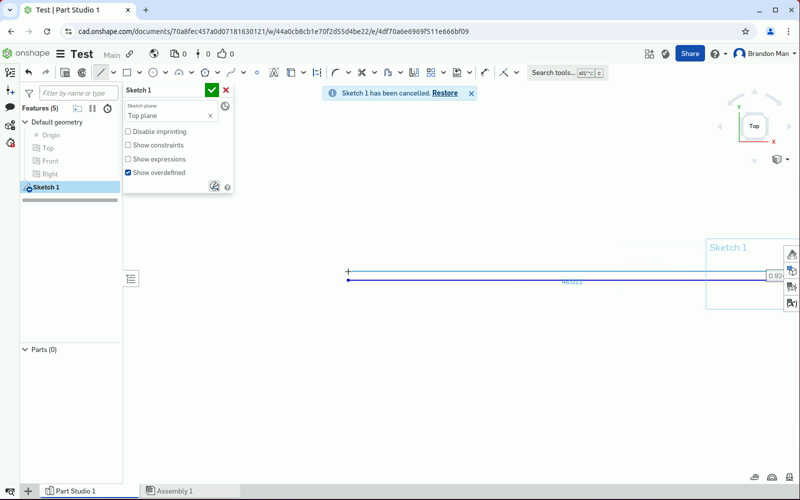
scroll(6)
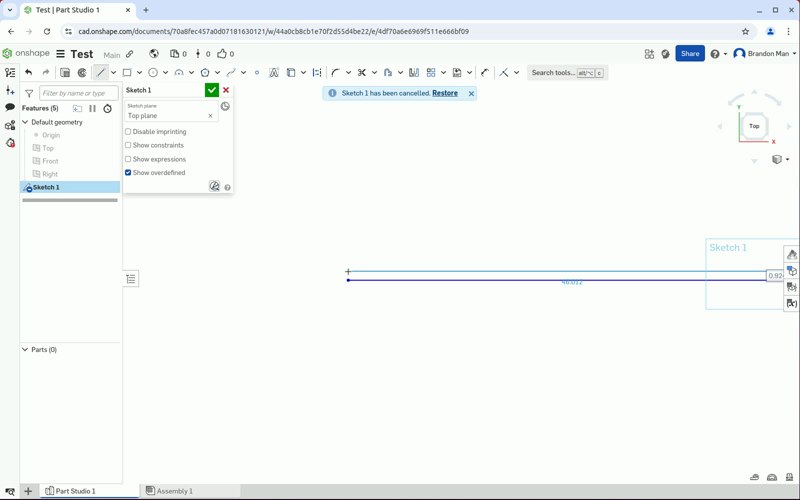
scroll(6)
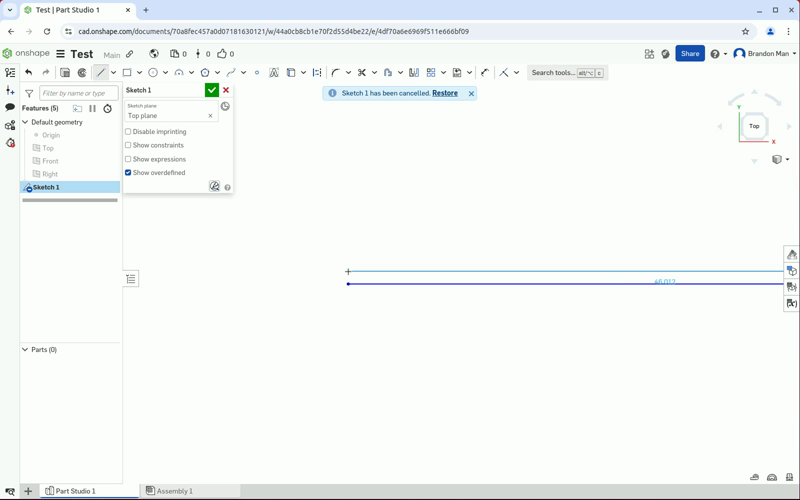
scroll(6)
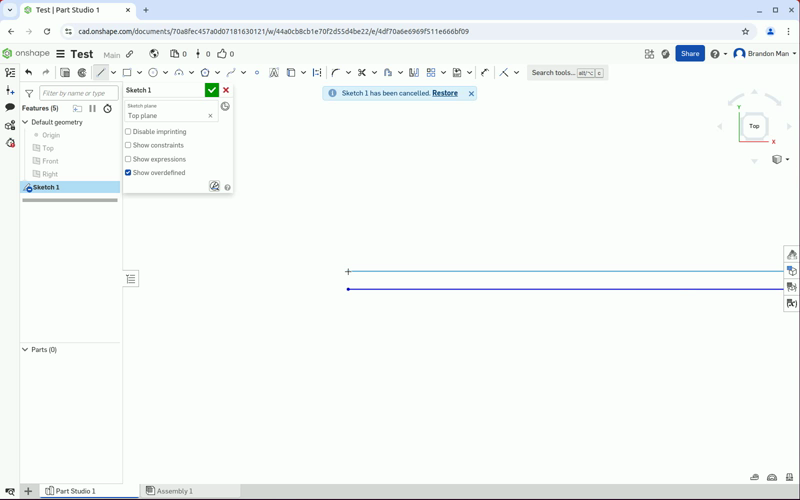
scroll(6)
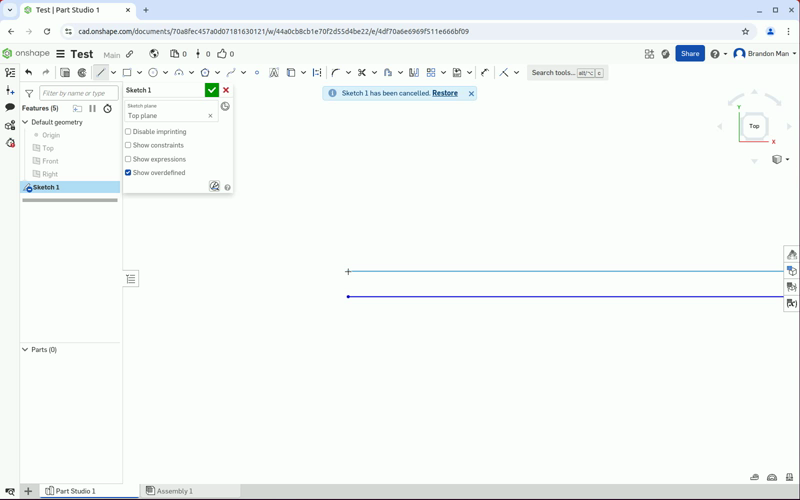
scroll(6)
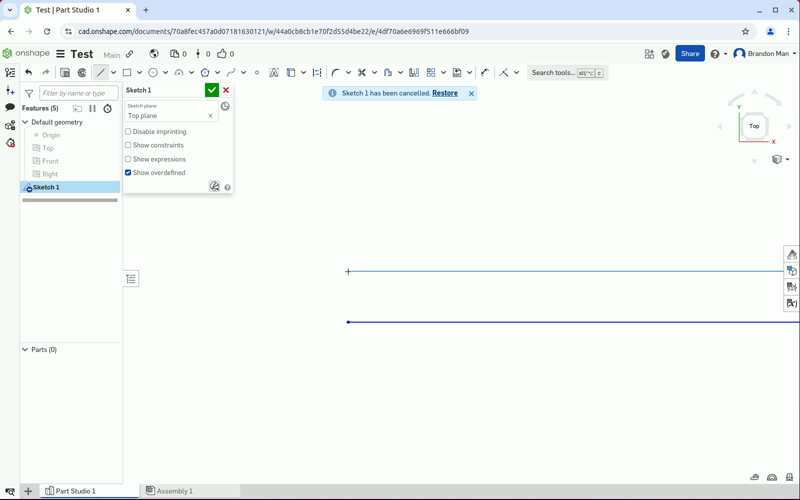
click(348, 271)
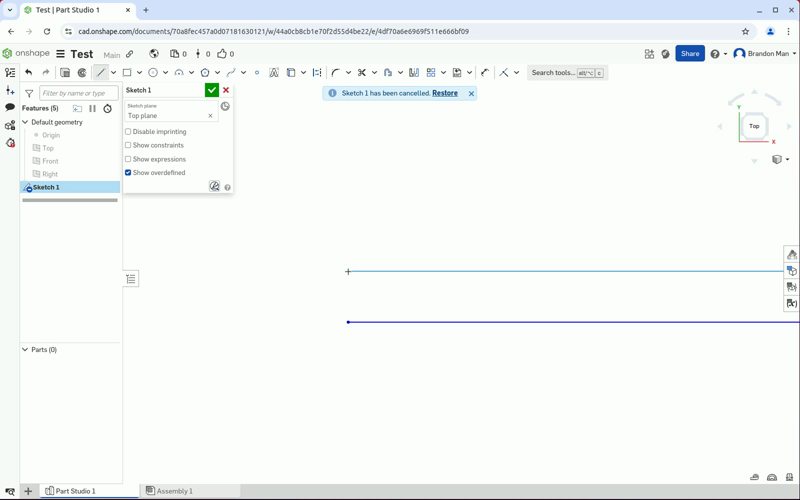
scroll(-6)
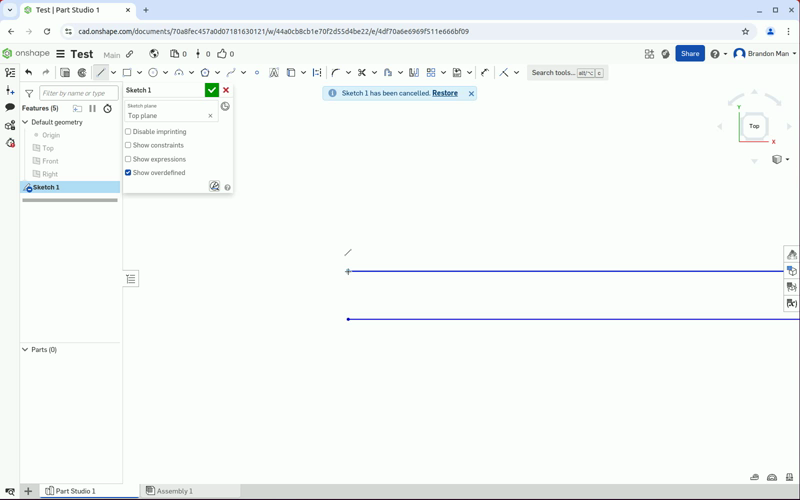
scroll(-6)
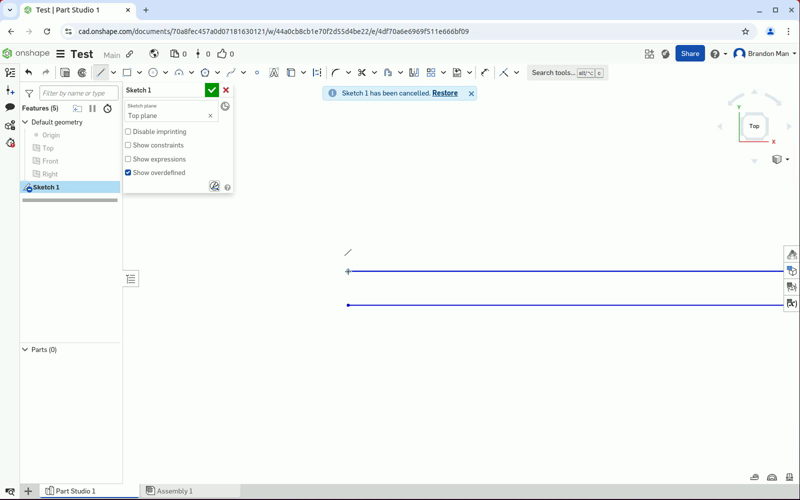
scroll(-6)
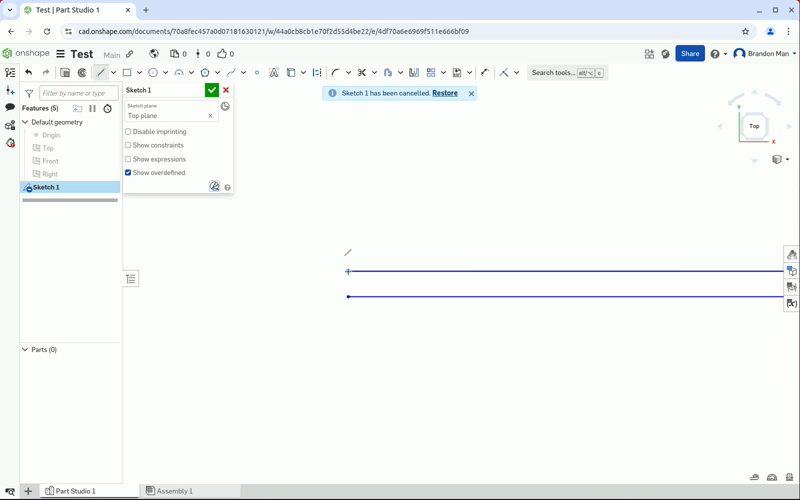
scroll(-6)
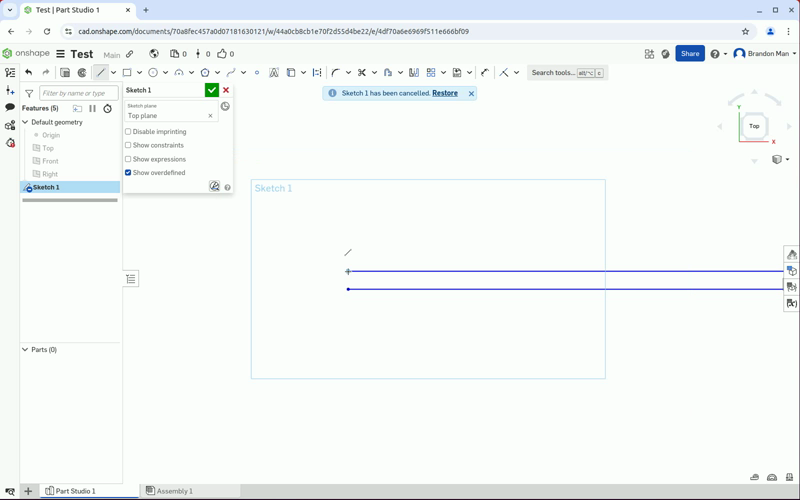
scroll(-6)
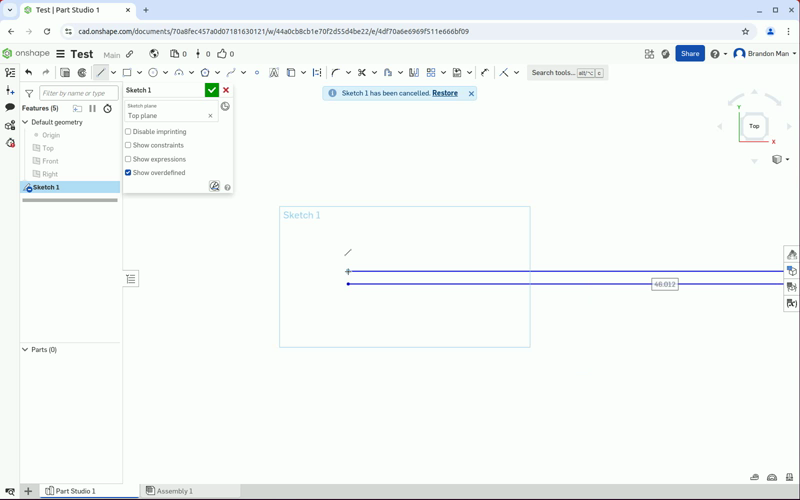
scroll(-6)
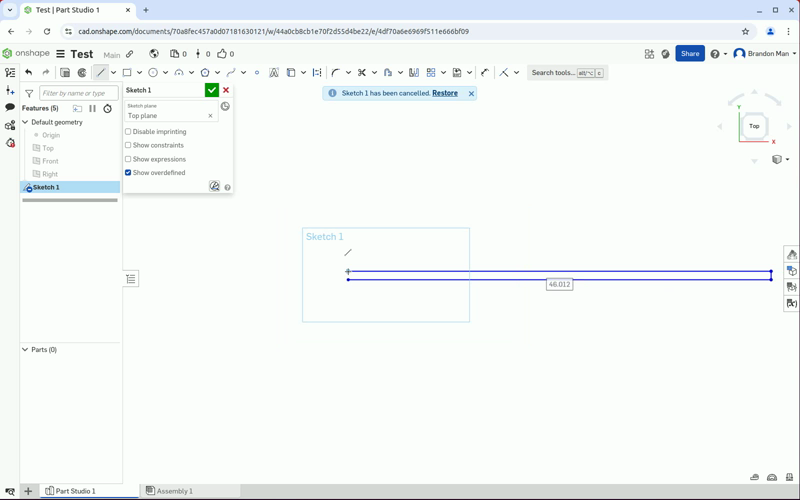
scroll(-6)
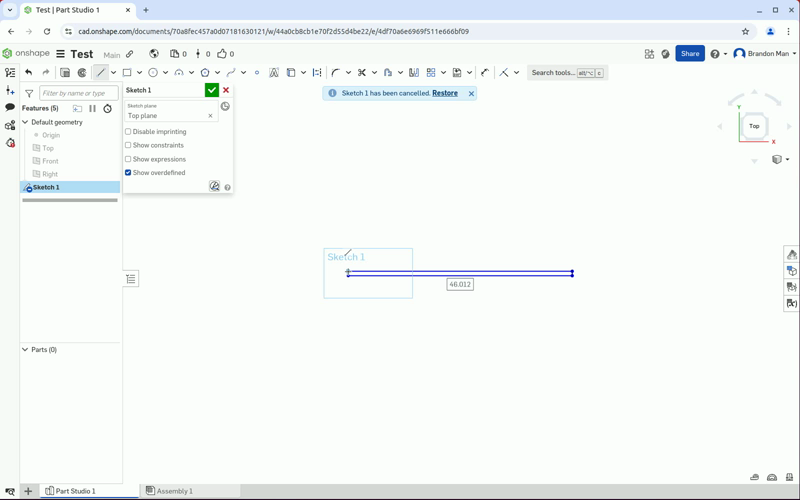
key_up(shift)
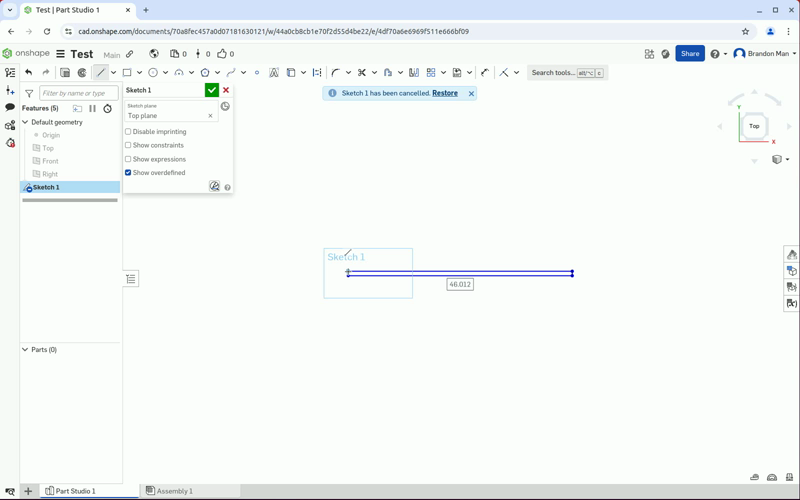
mouse_move(378, 271)
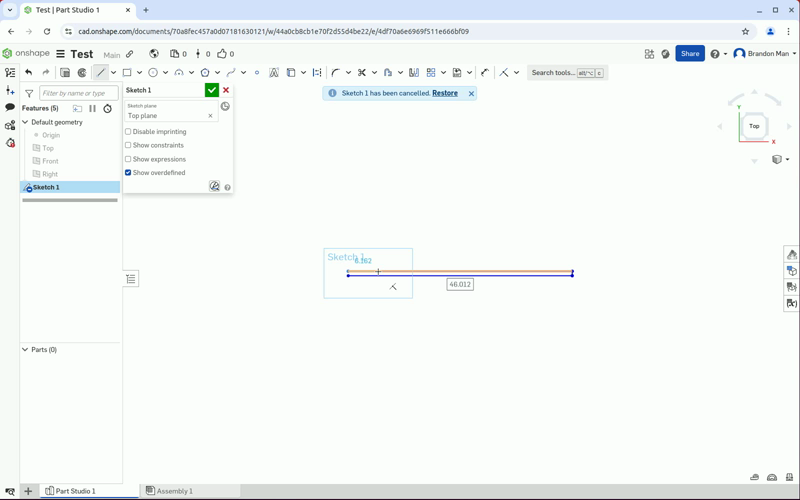
key_down(shift)
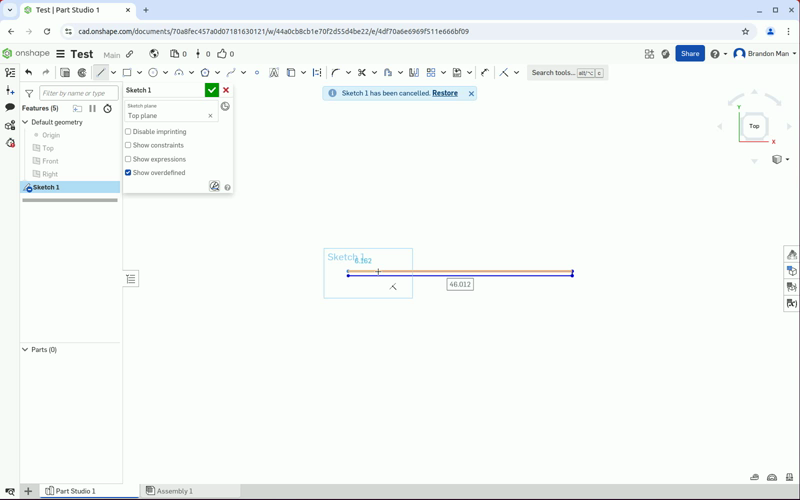
mouse_move(348, 275)
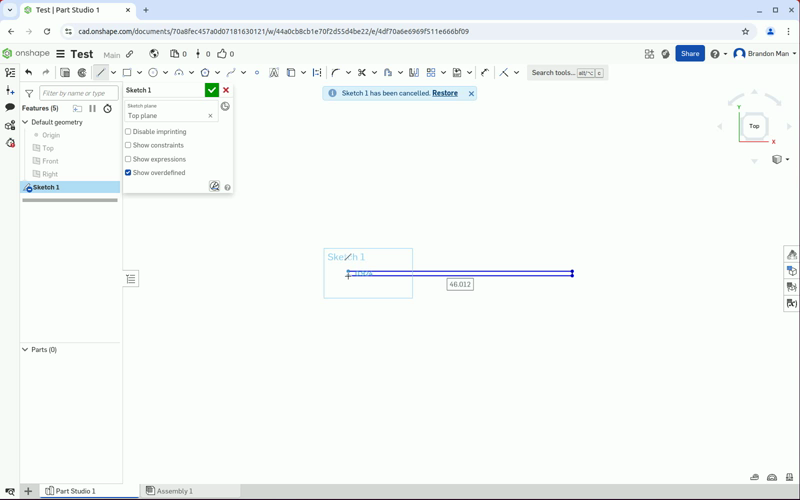
scroll(6)
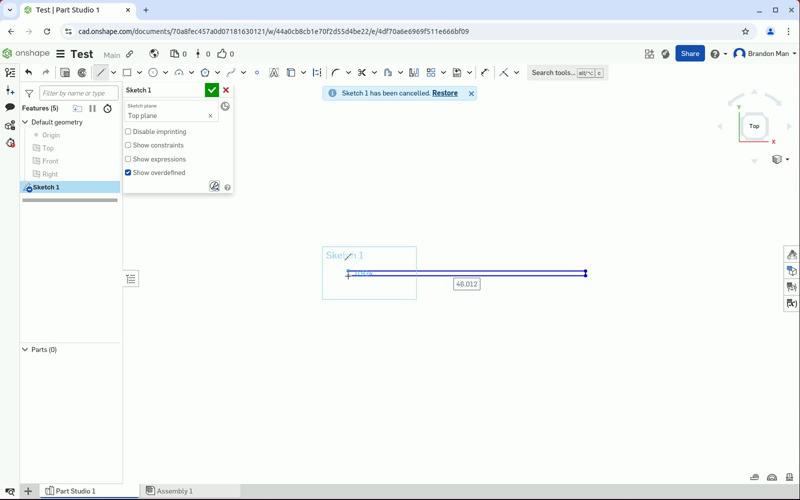
scroll(6)
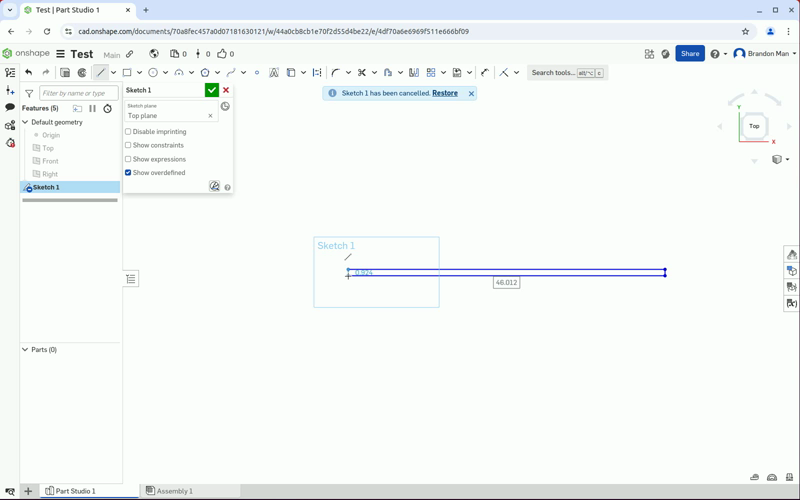
scroll(6)
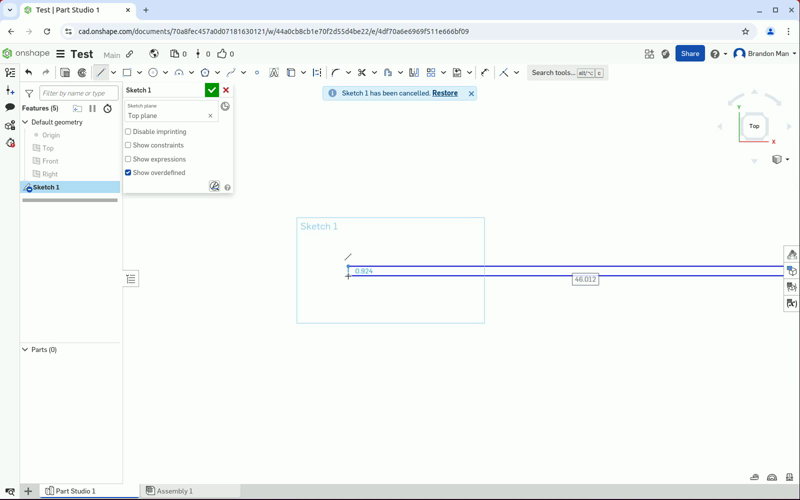
scroll(6)
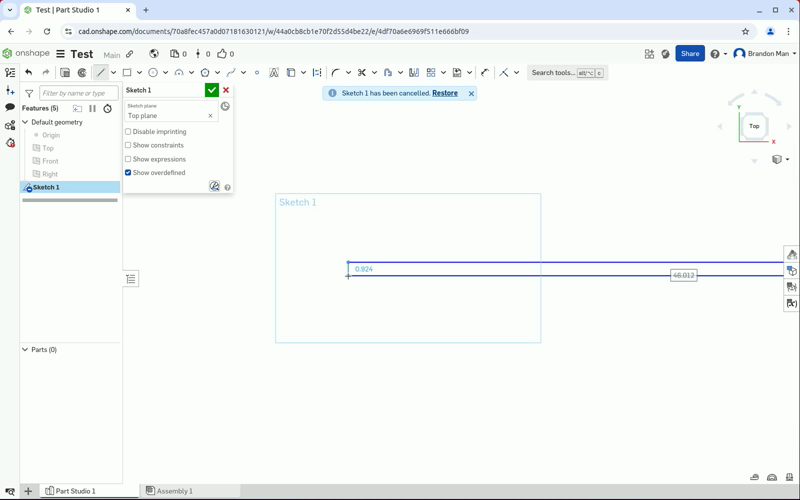
scroll(6)
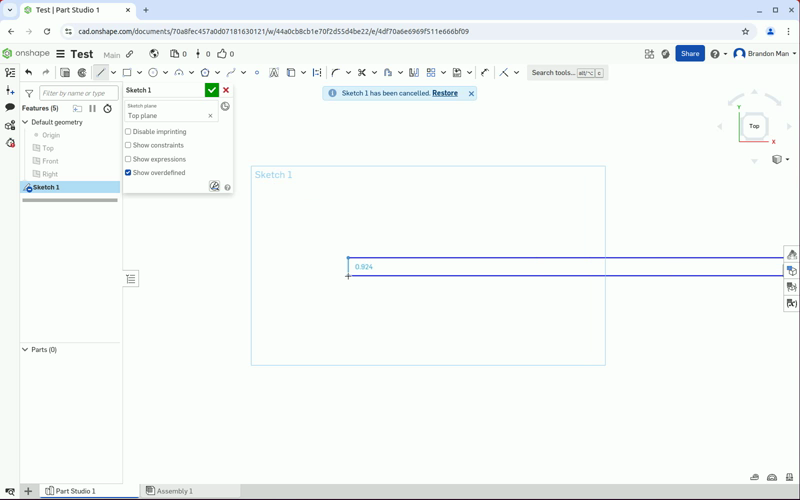
scroll(6)
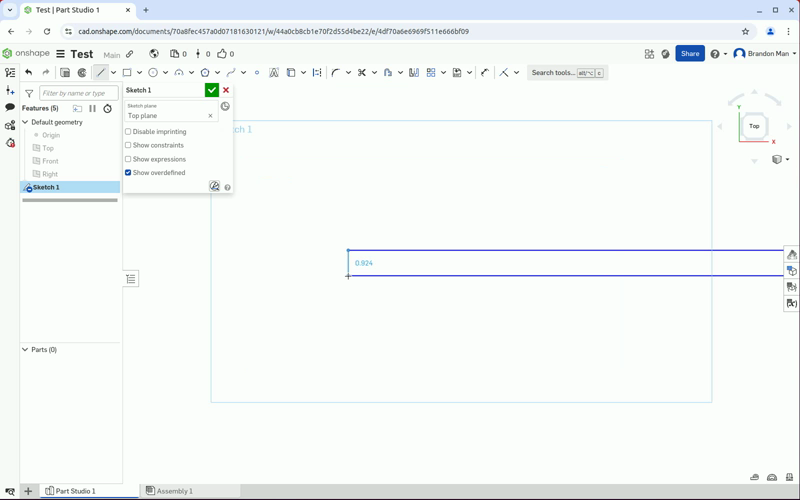
scroll(6)
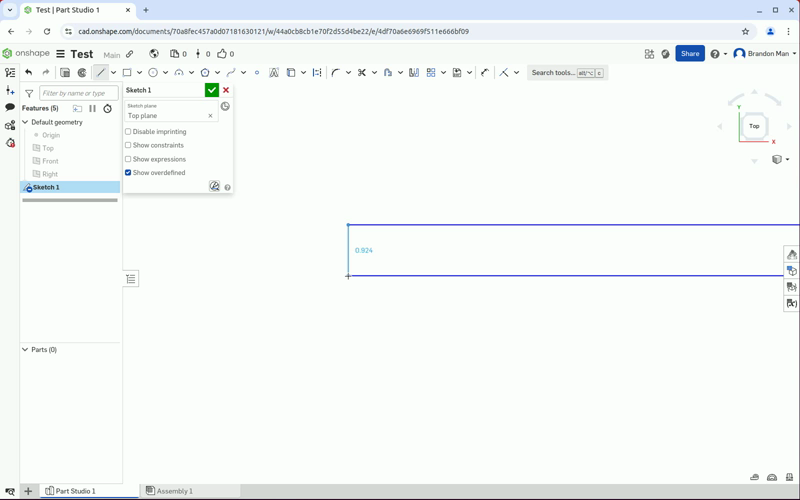
key_up(shift)
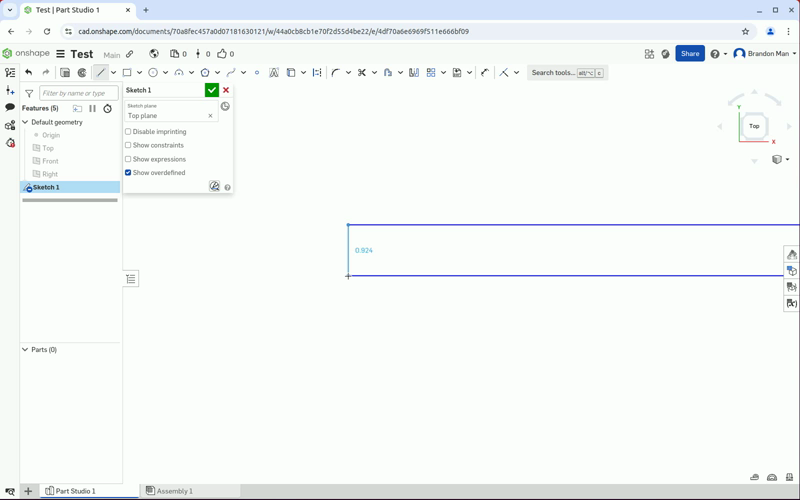
click(348, 275)
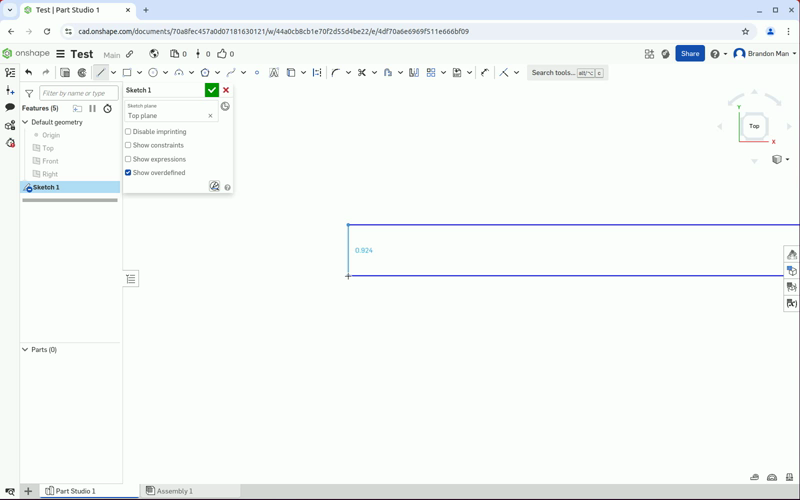
scroll(-6)
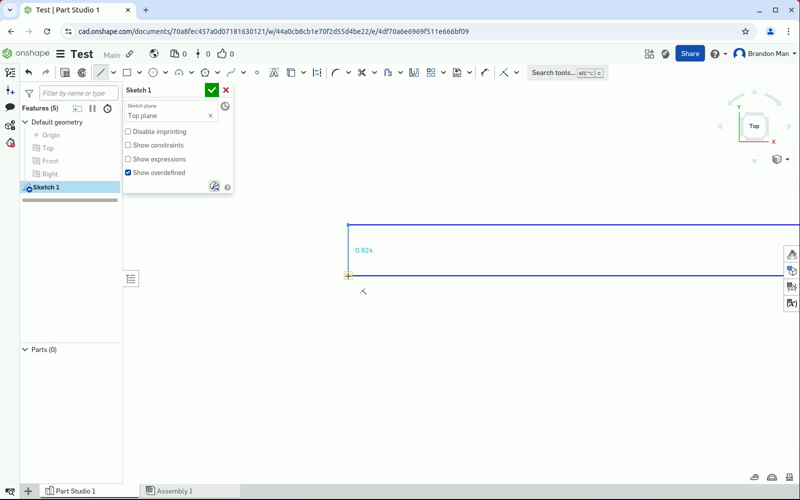
scroll(-6)
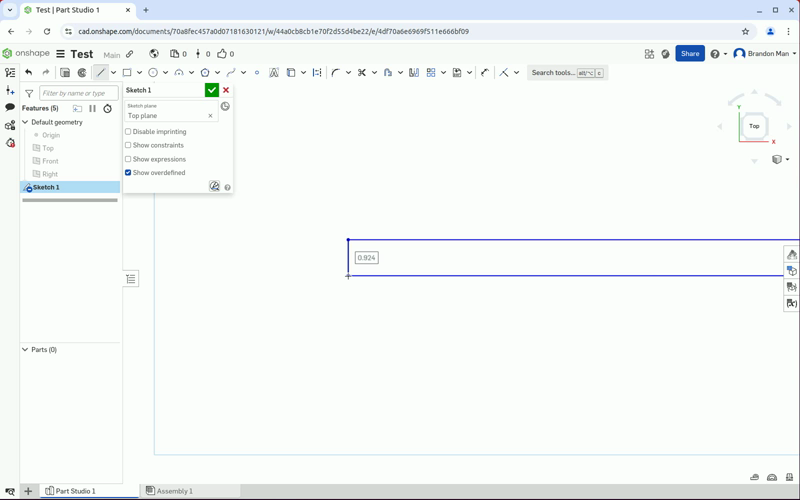
scroll(-6)
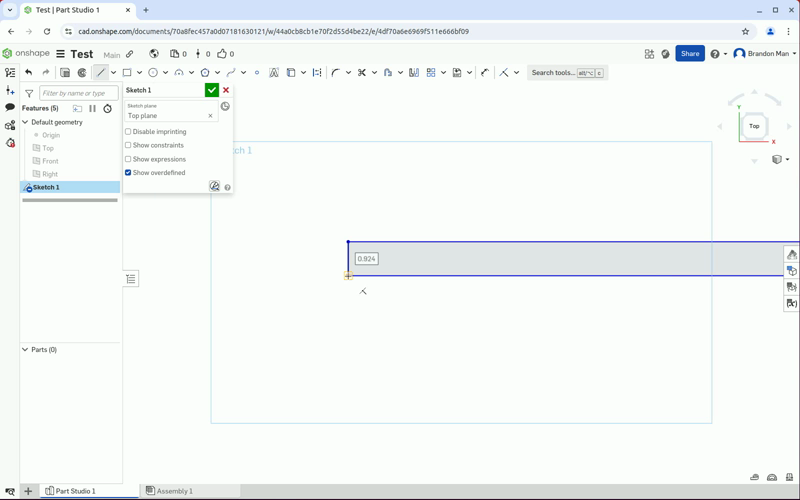
scroll(-6)
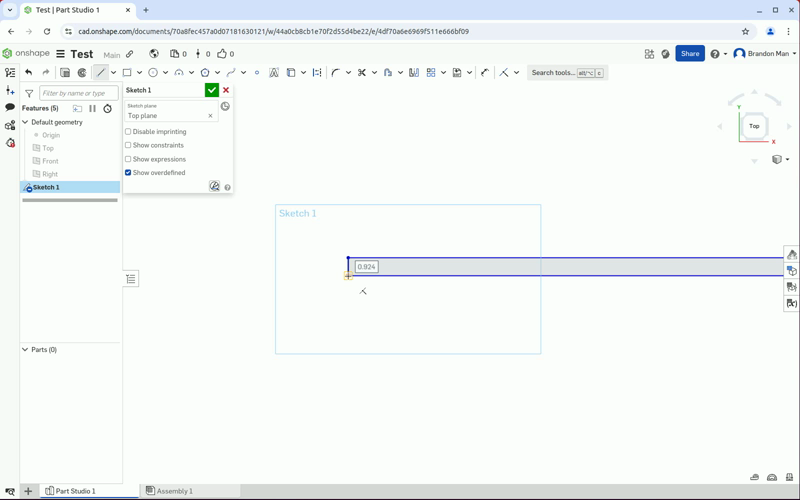
scroll(-6)
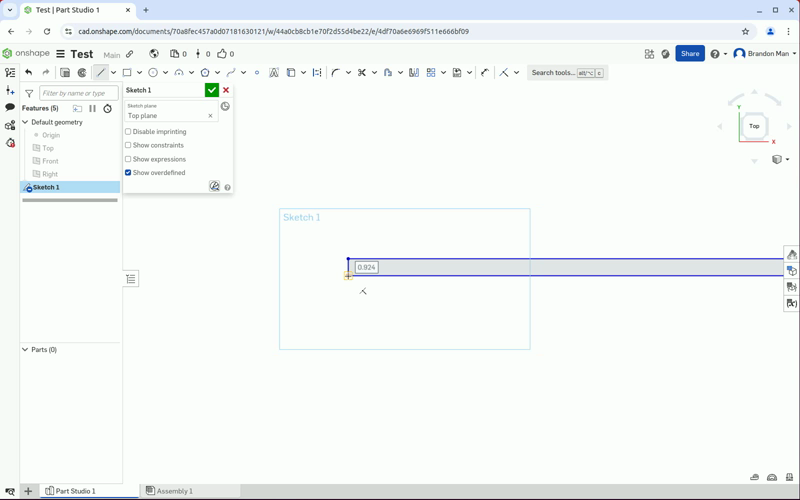
scroll(-6)
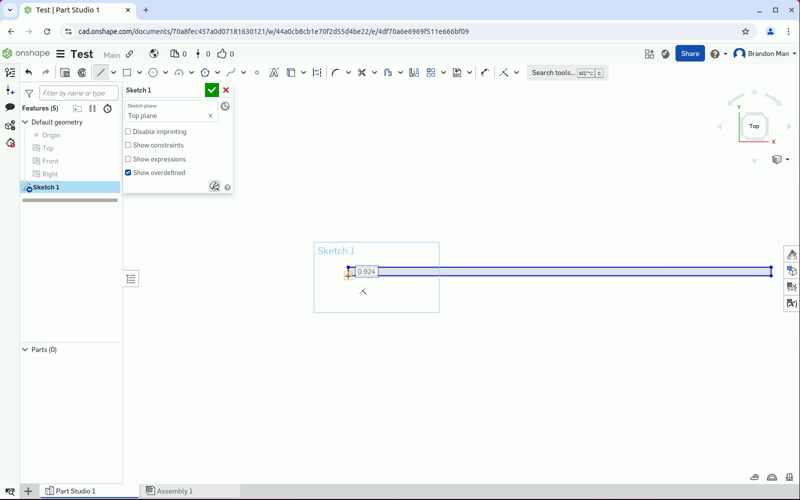
scroll(-6)
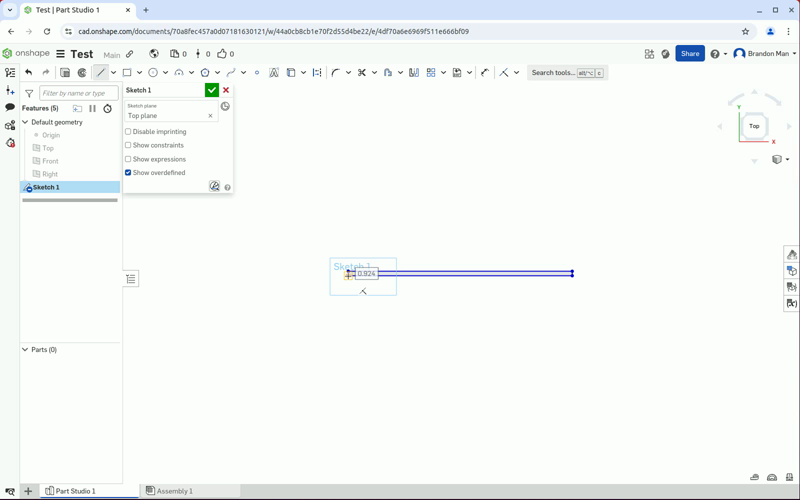
key(esc)
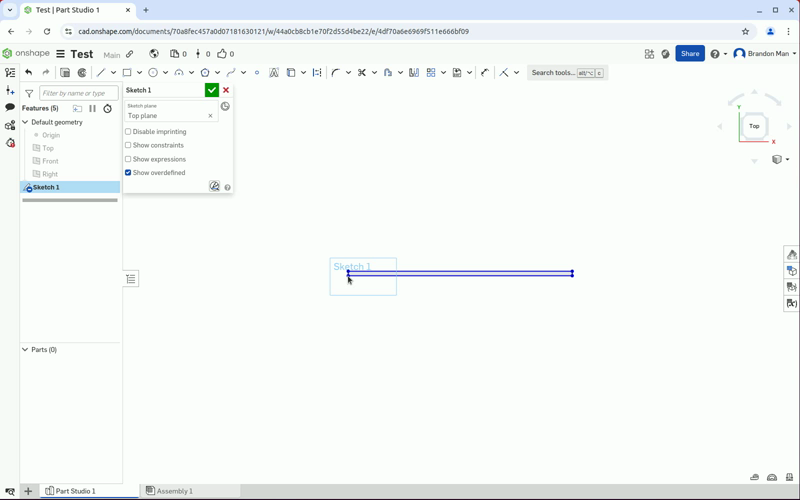
mouse_move(453, 272)
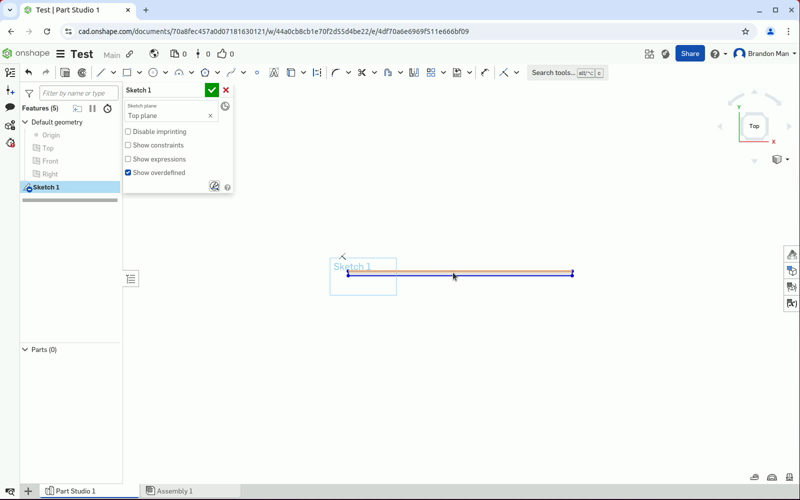
scroll(6)
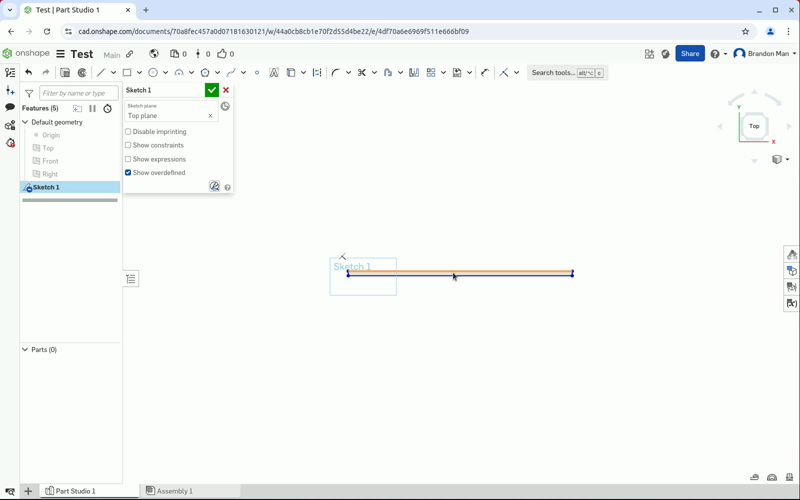
scroll(6)
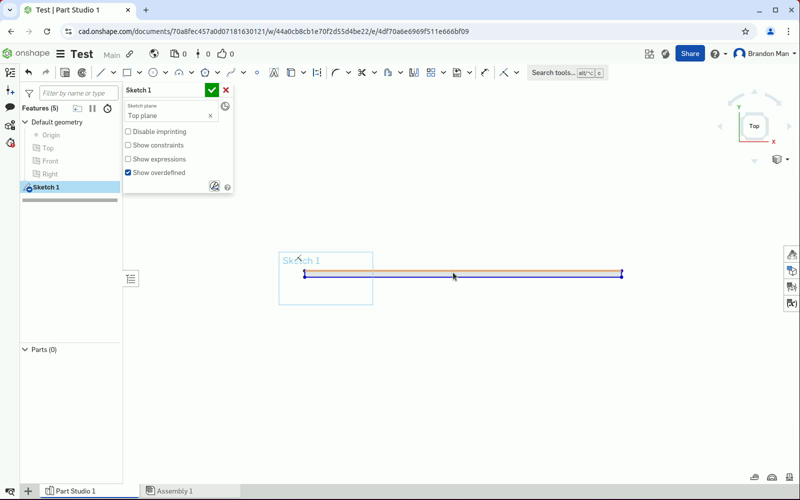
scroll(6)
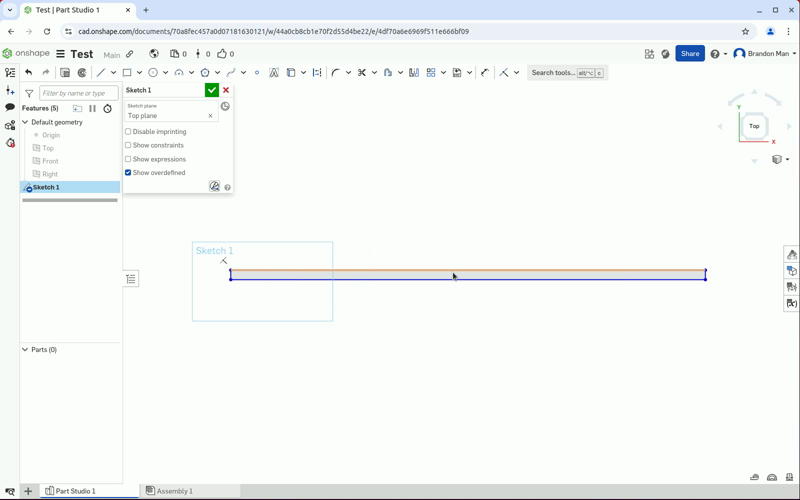
scroll(6)
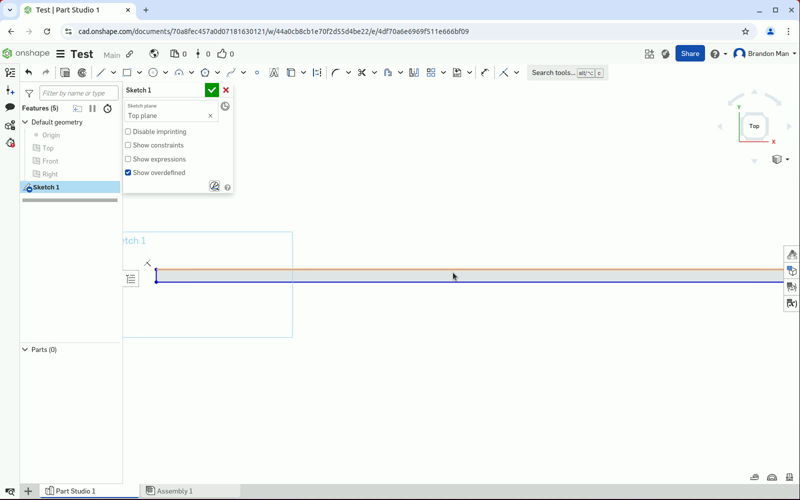
scroll(6)
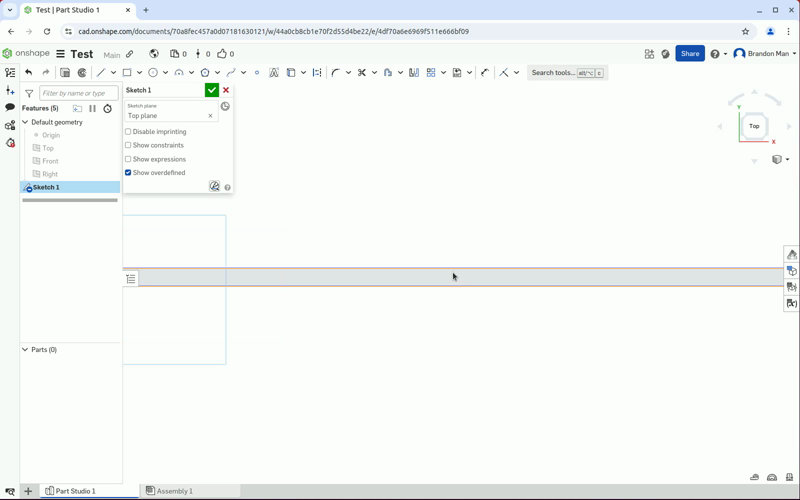
scroll(6)
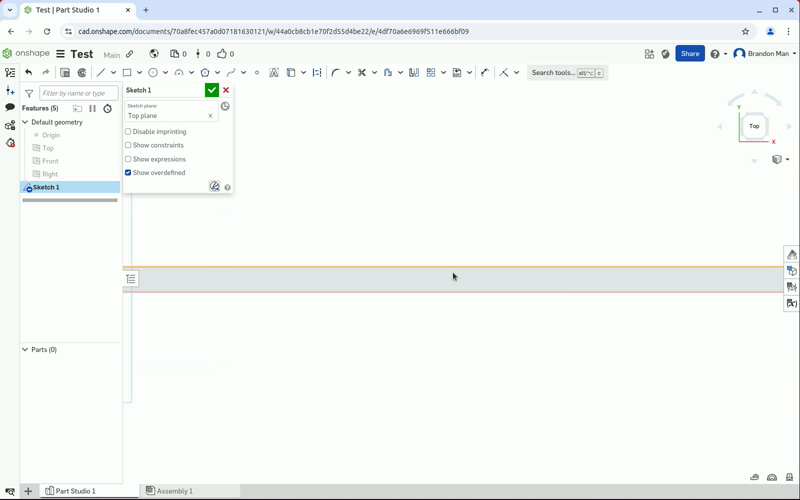
scroll(6)
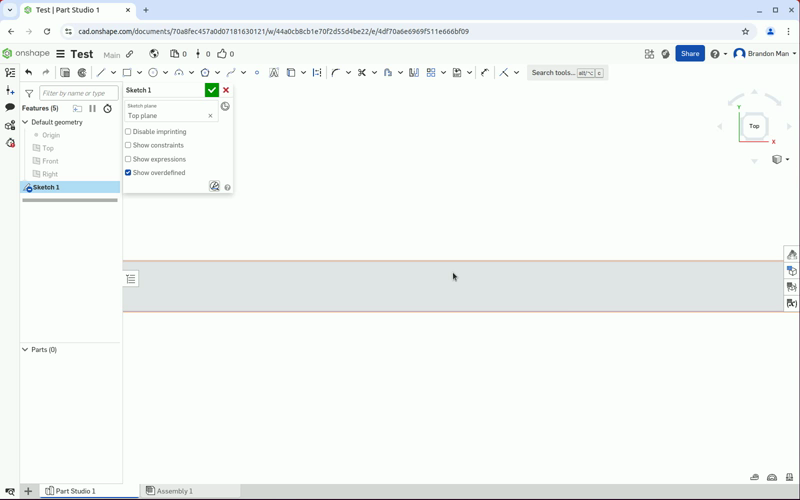
click(453, 272)
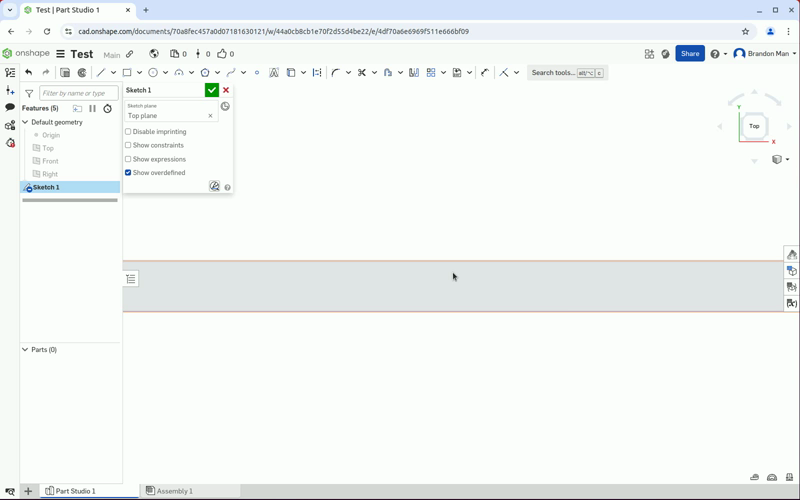
scroll(-6)
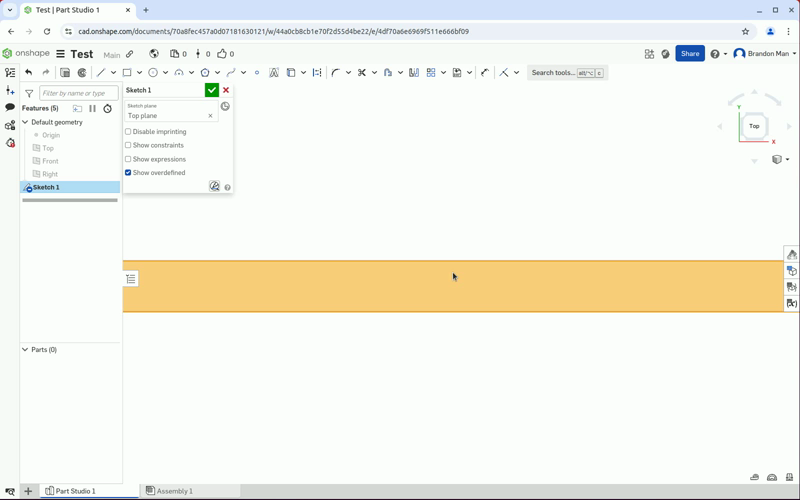
scroll(-6)
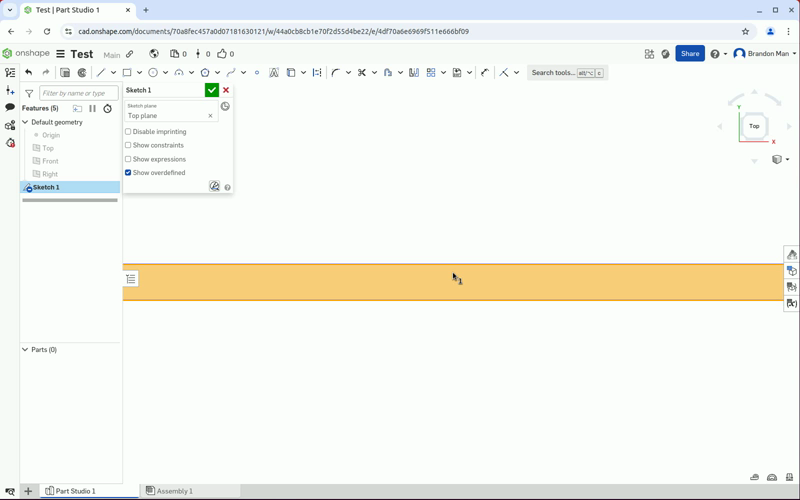
scroll(-6)
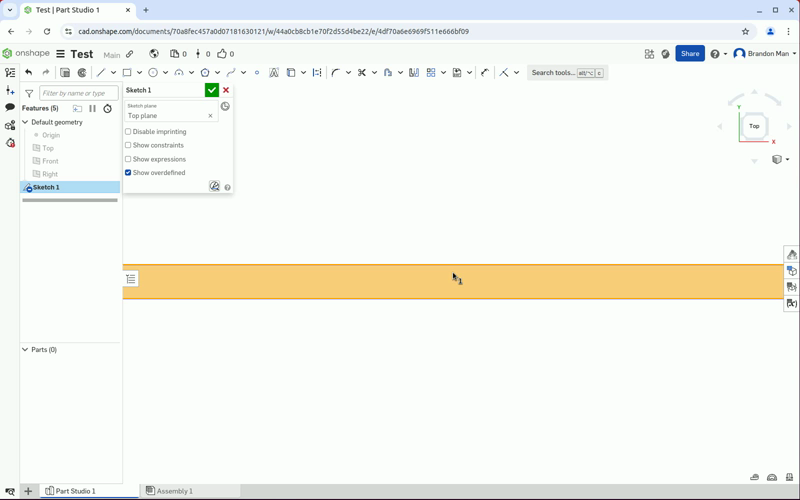
scroll(-6)
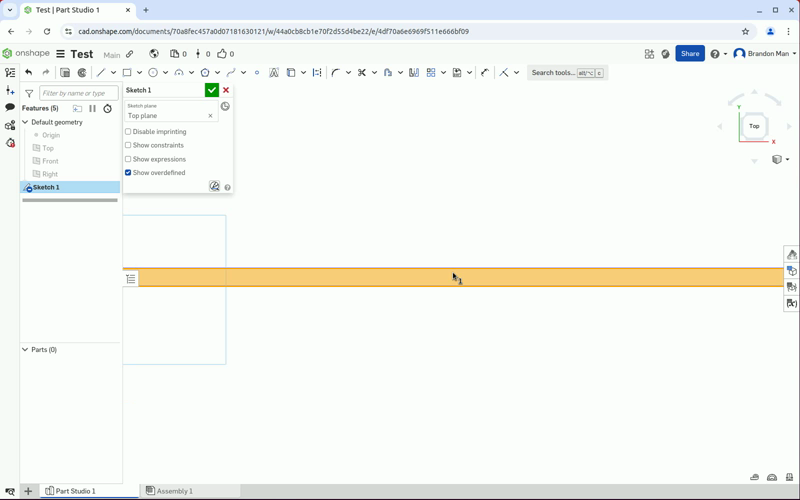
scroll(-6)
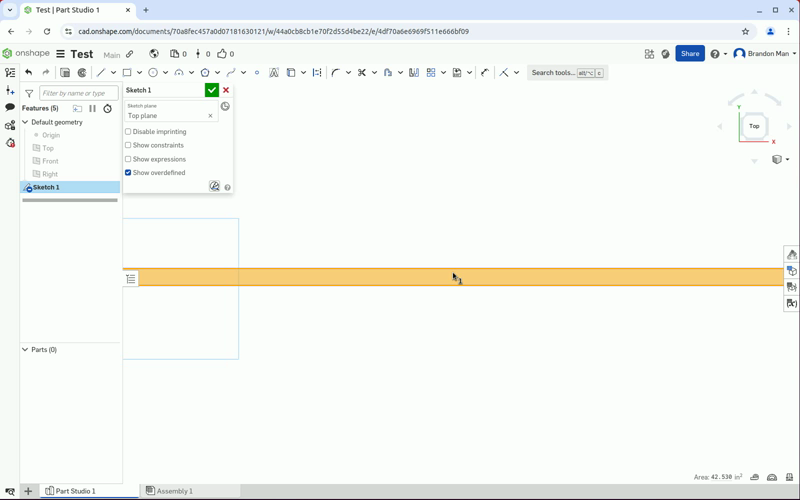
scroll(-6)
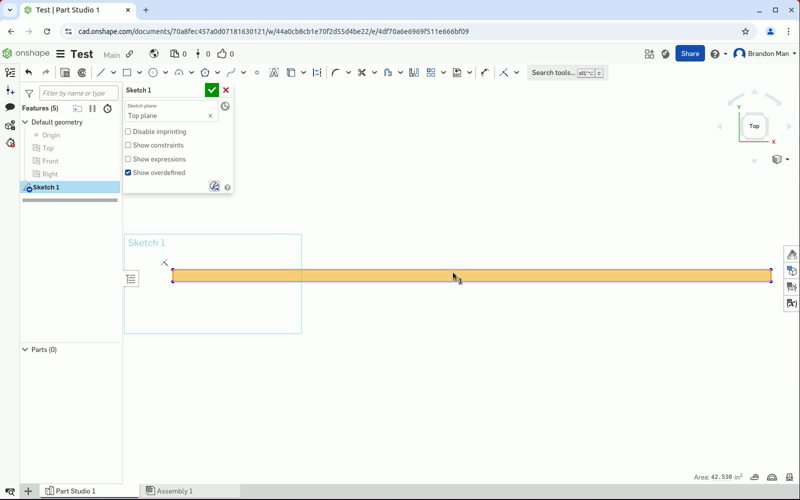
scroll(-6)
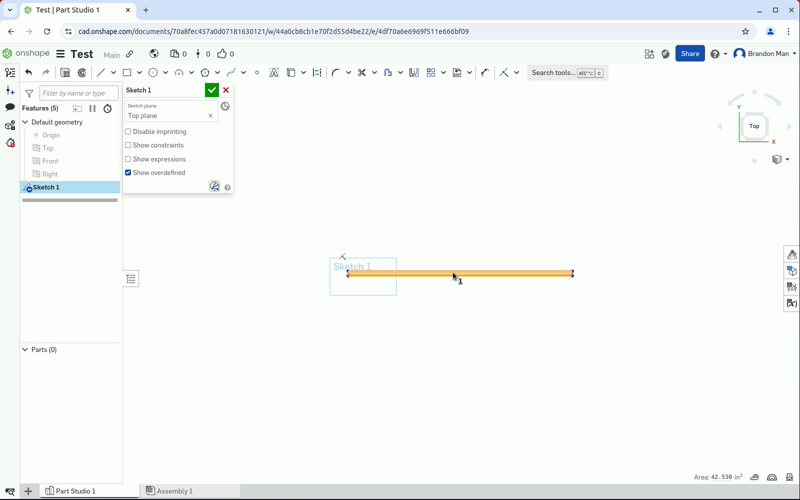
mouse_move(73, 352)
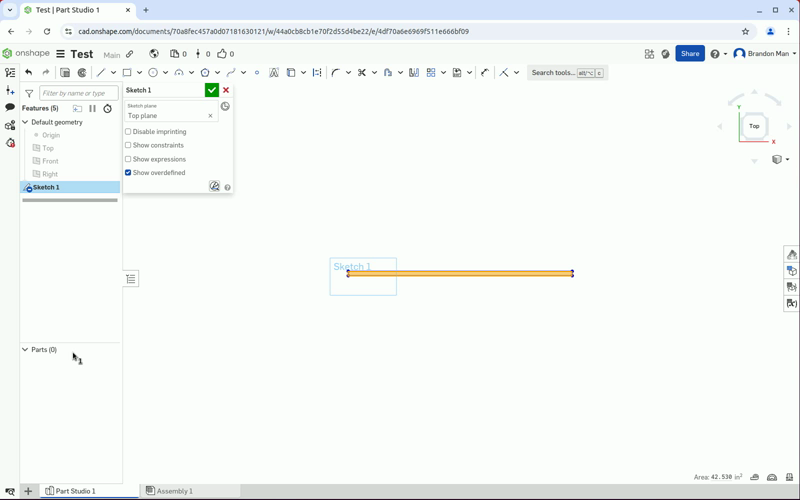
key(shift+y)
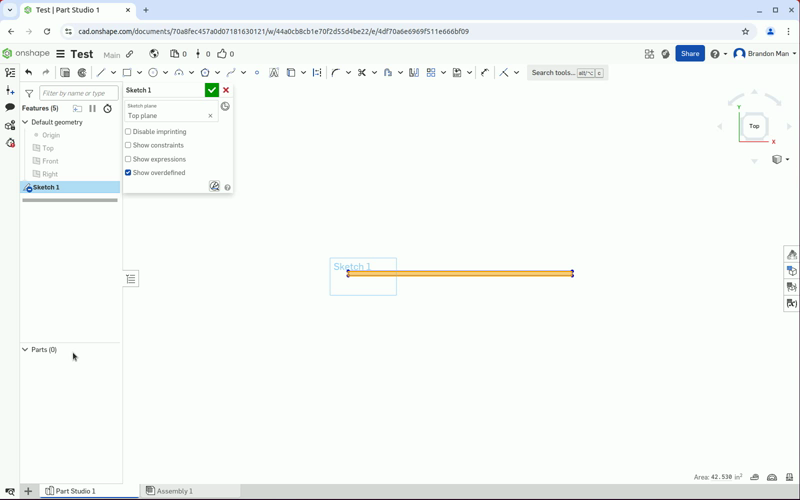
key(shift+e)
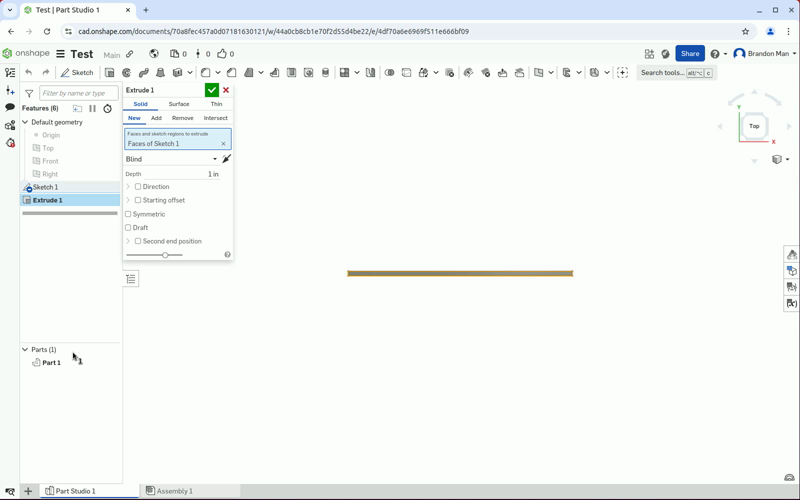
mouse_move(143, 106)
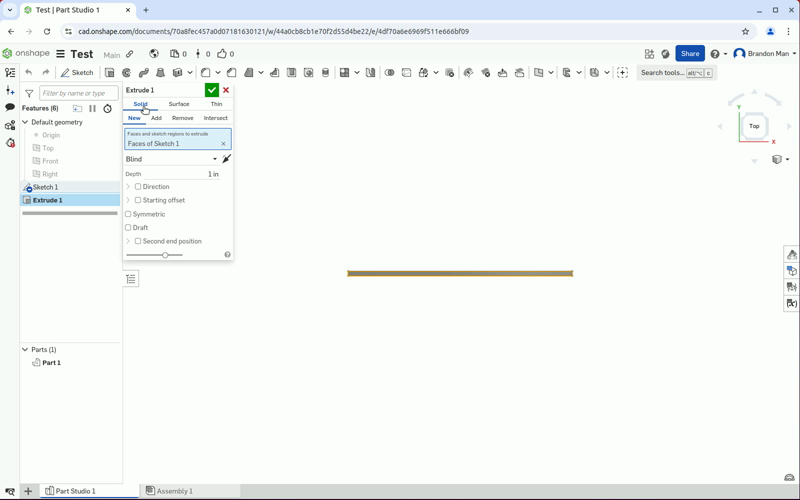
click(143, 106)
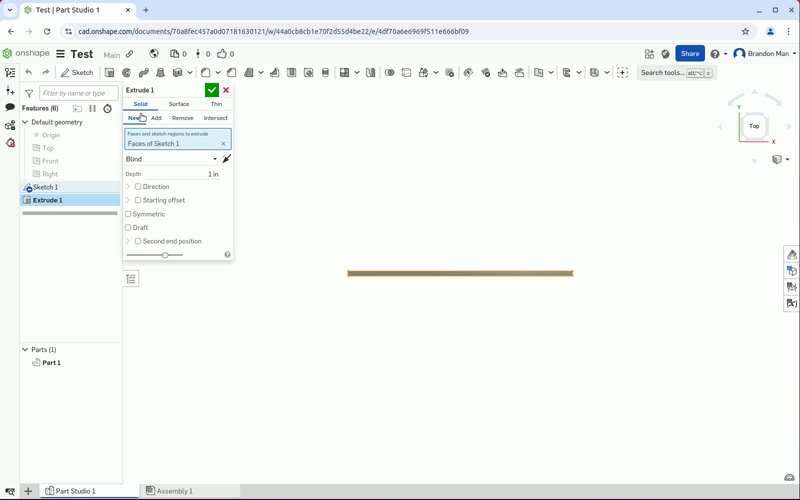
mouse_move(137, 120)
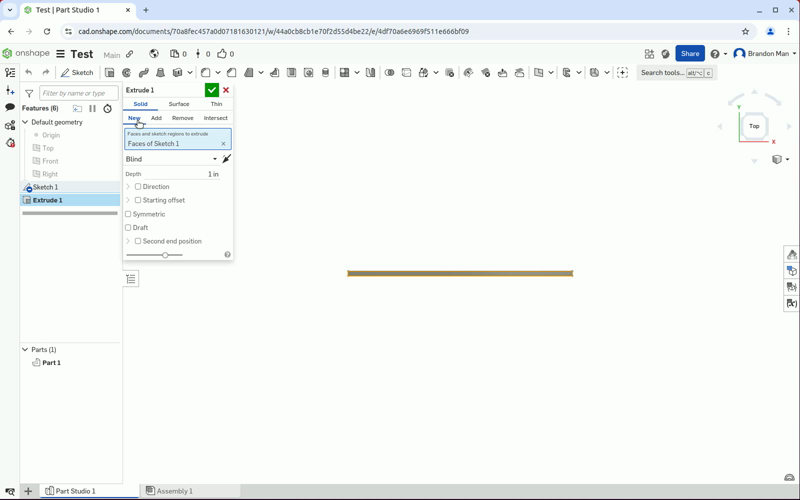
click(137, 120)
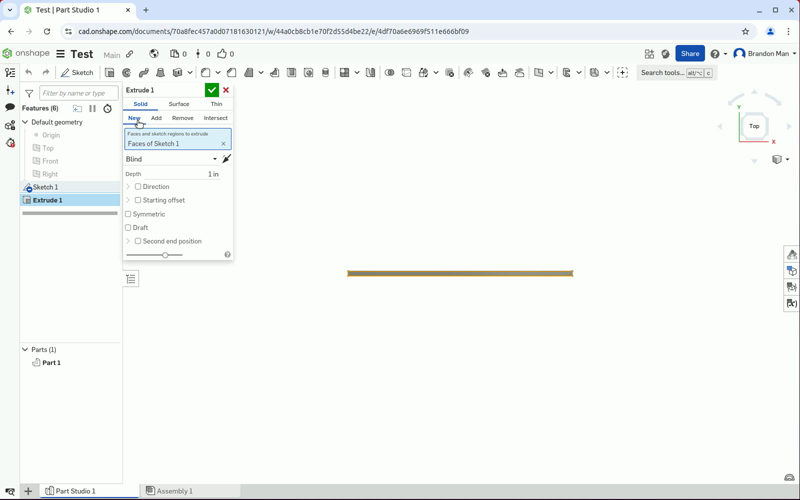
key(tab, 4)
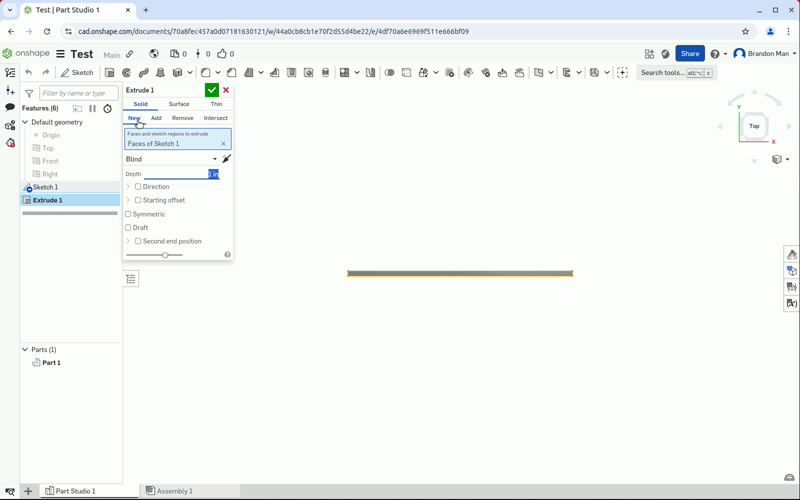
text(3.37)
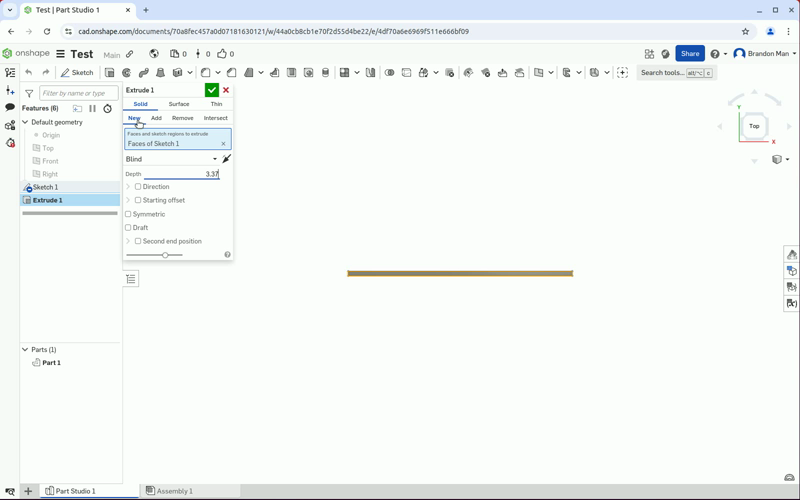
key(enter)
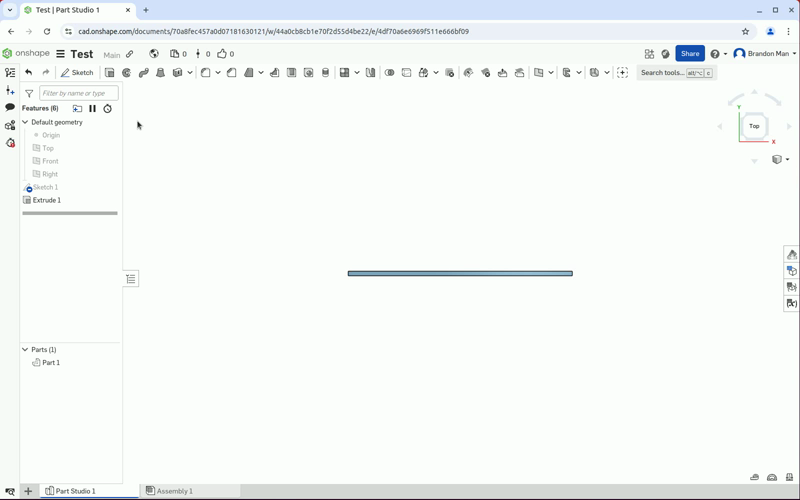
key(shift+h)
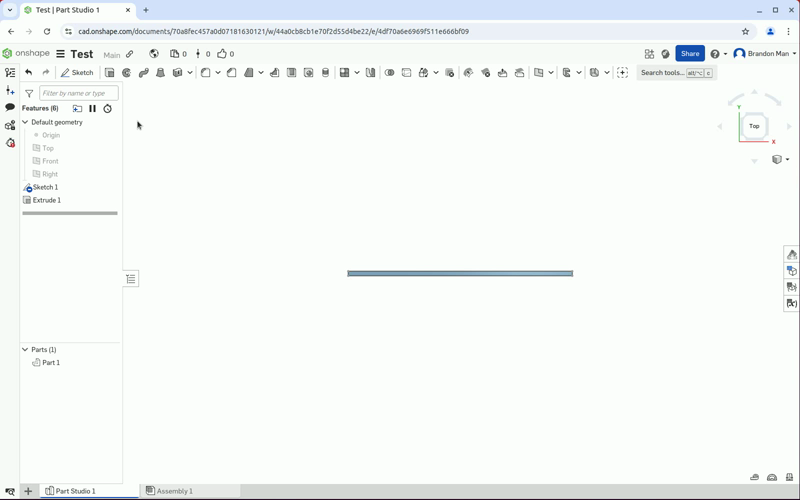
key(shift+h)
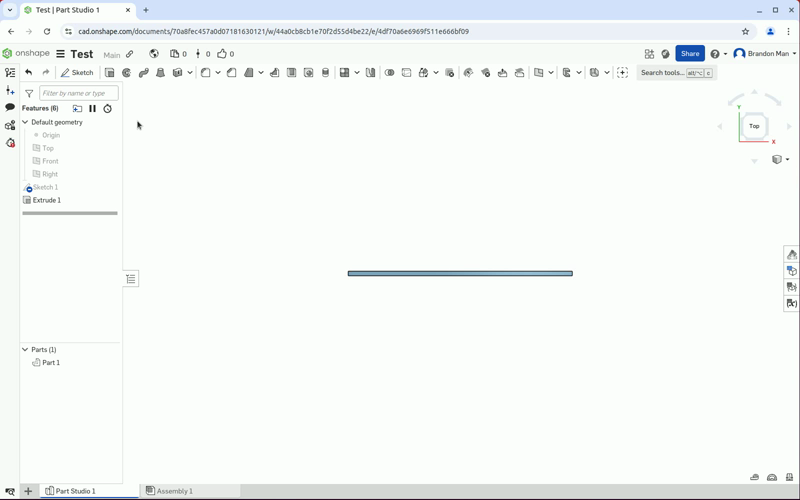
mouse_move(73, 189)
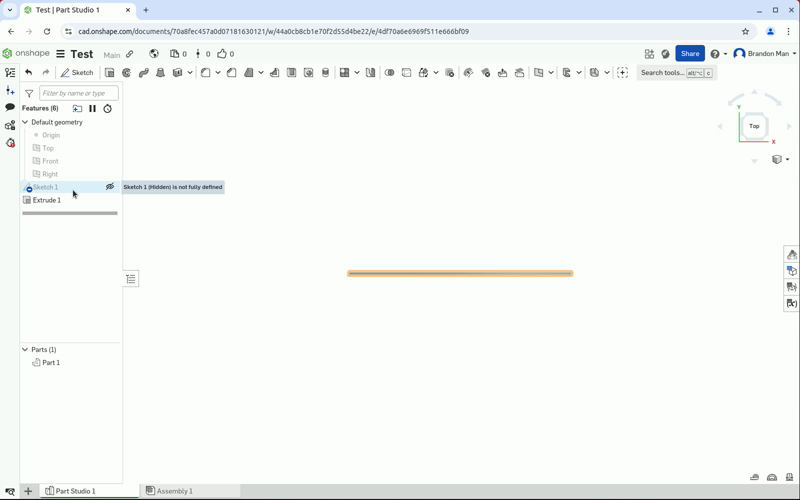
click(73, 189)
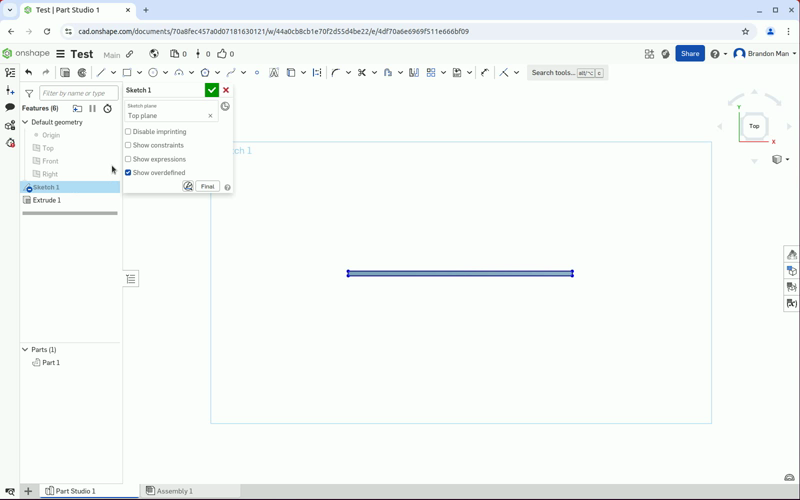
mouse_move(229, 92)
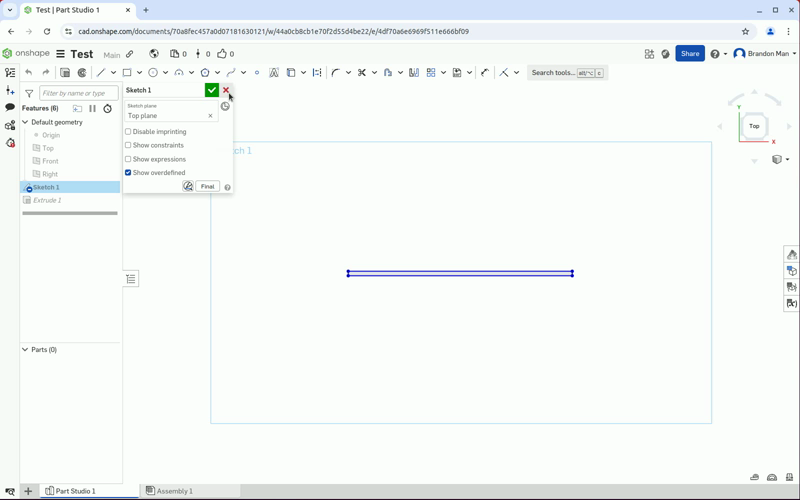
click(229, 92)
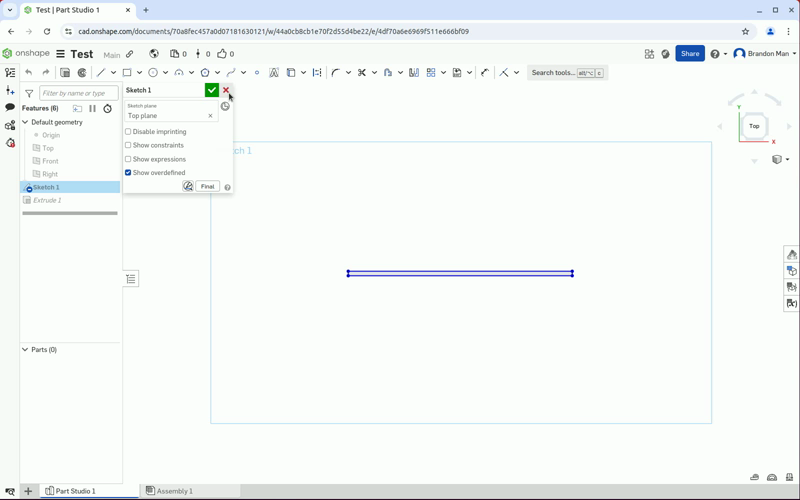
key(shift+s)
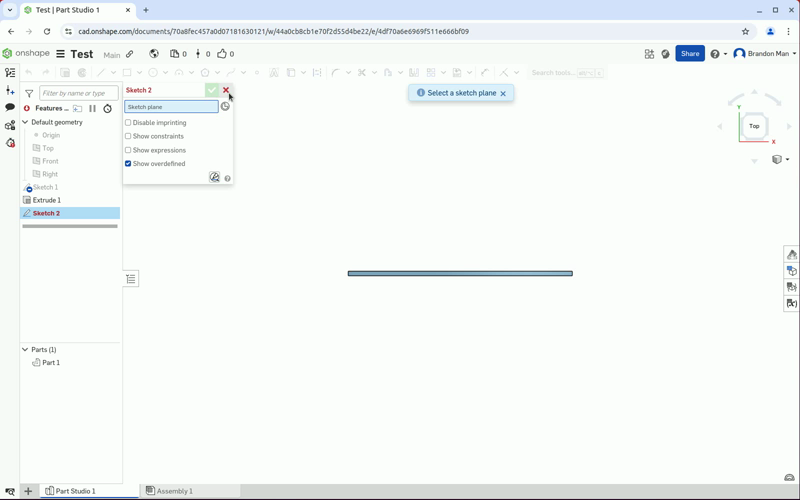
mouse_move(73, 150)
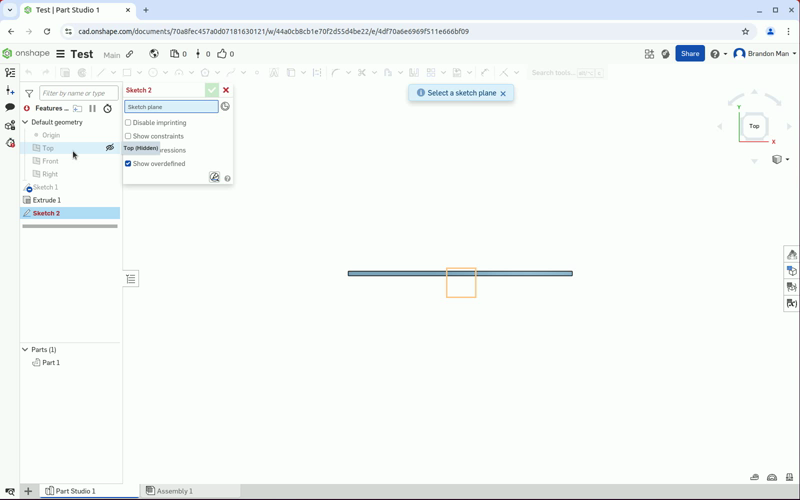
click(73, 150)
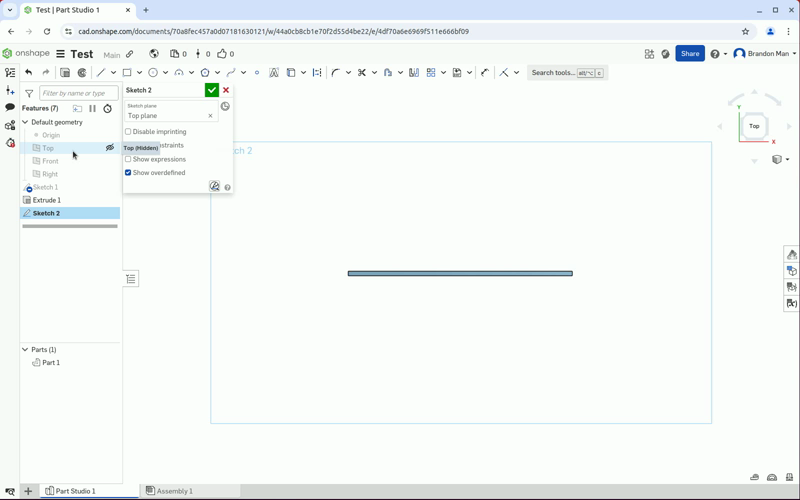
mouse_move(73, 352)
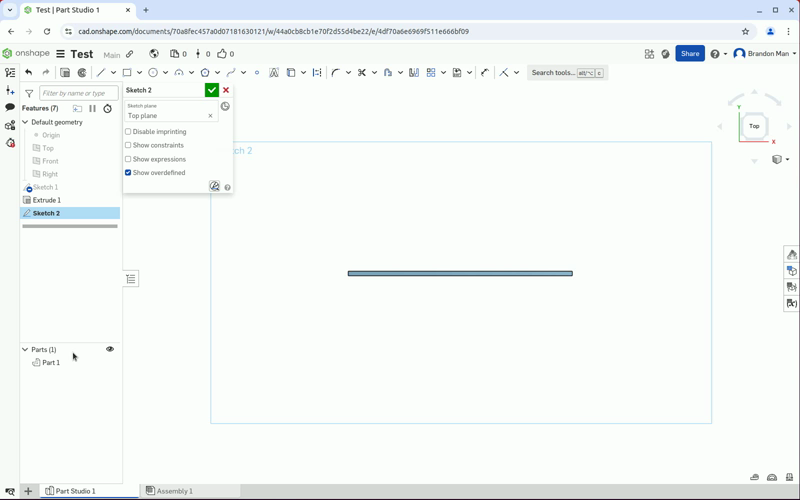
key(y)
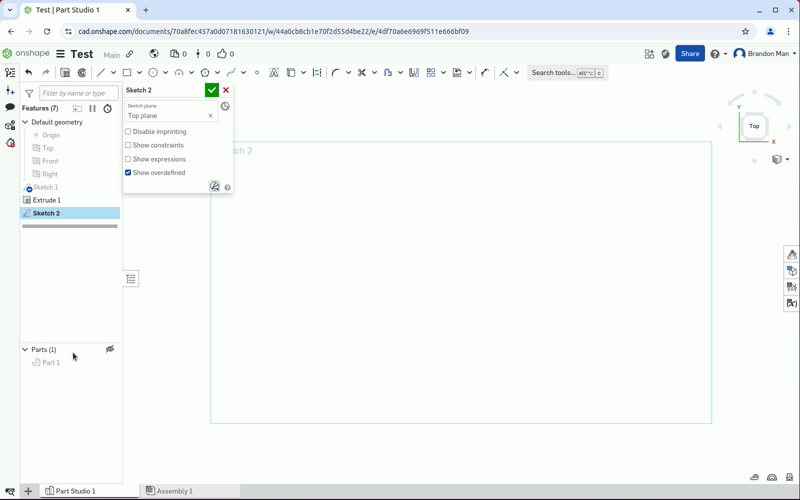
key(l)
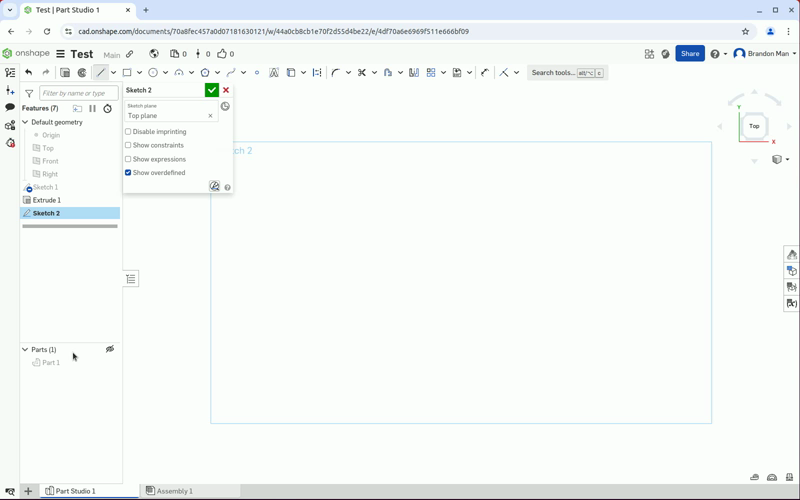
key_down(shift)
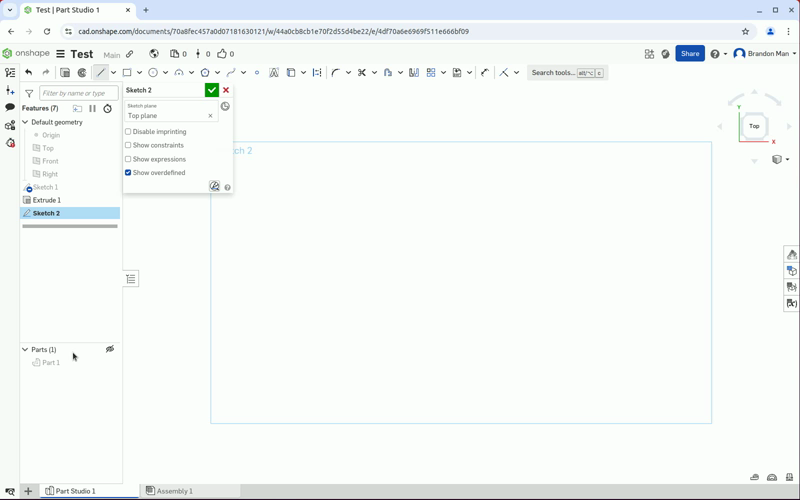
mouse_move(348, 275)
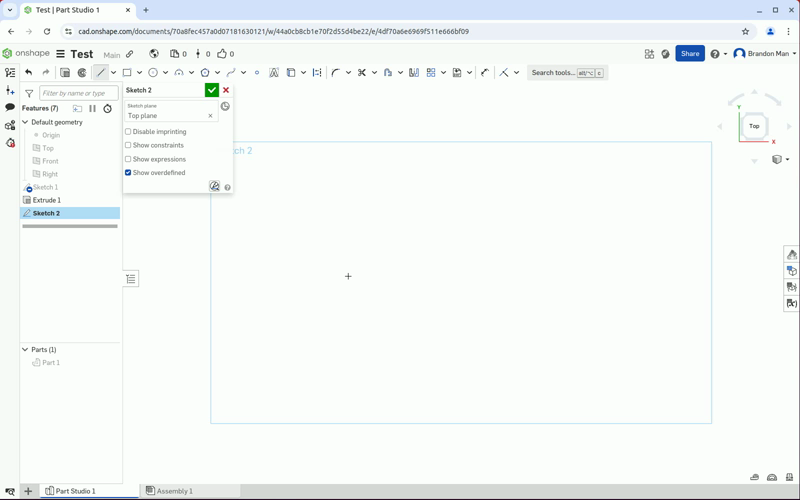
click(348, 275)
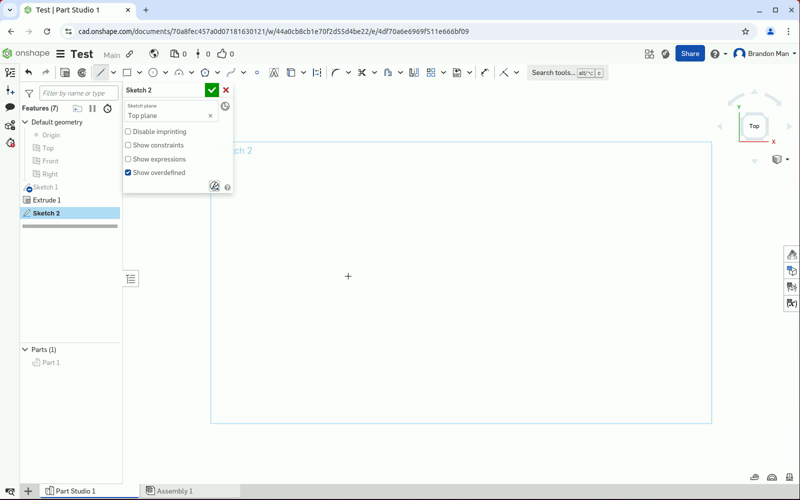
key_up(shift)
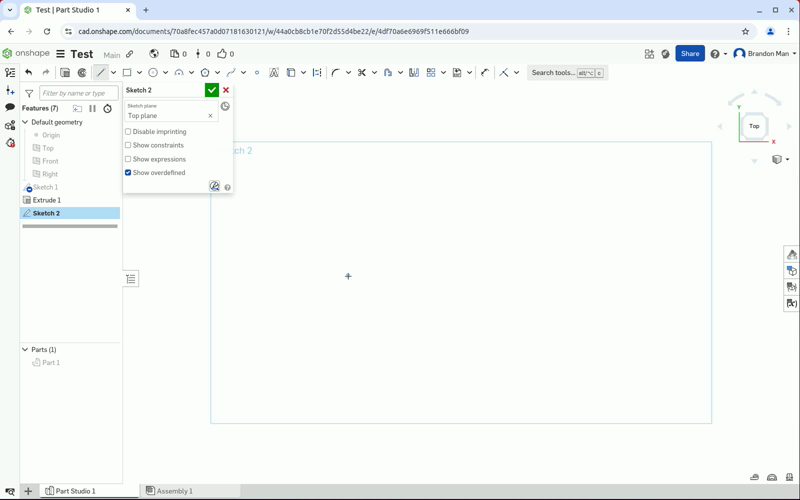
key_down(shift)
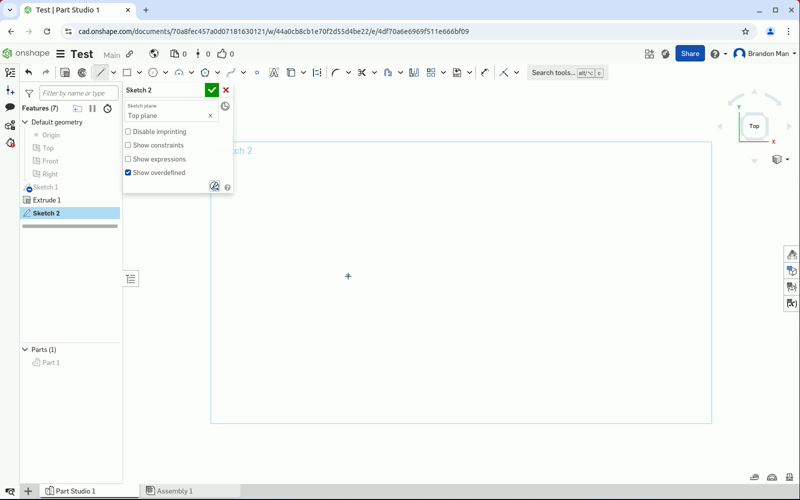
mouse_move(572, 275)
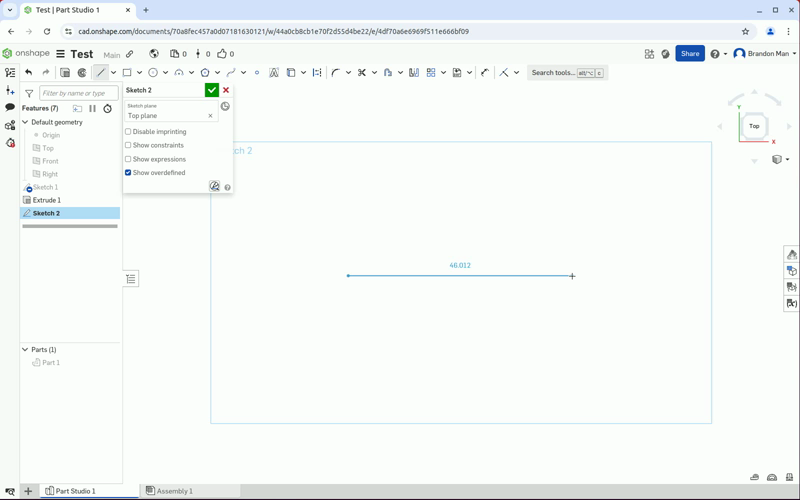
click(572, 275)
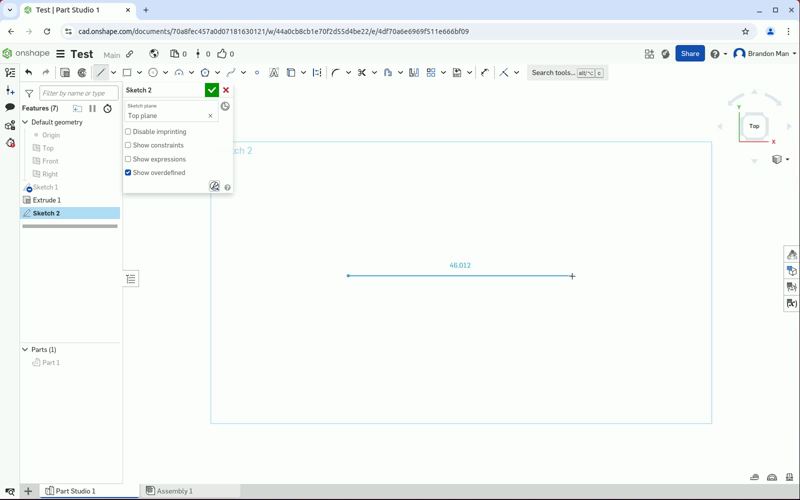
key_up(shift)
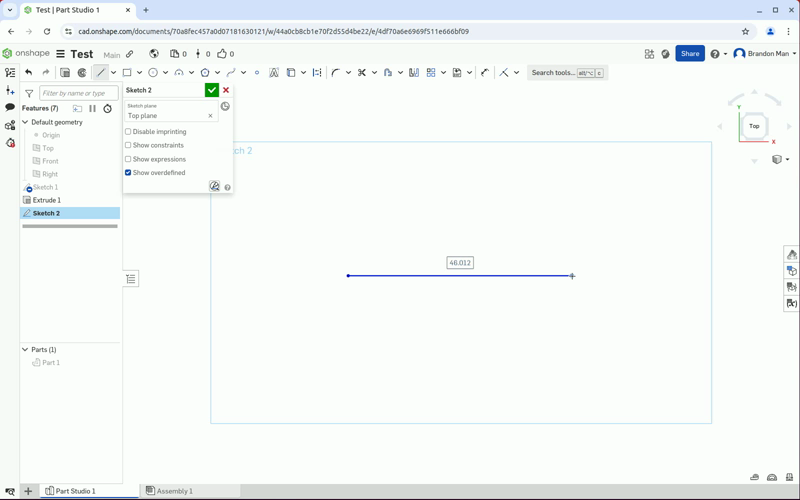
key_down(shift)
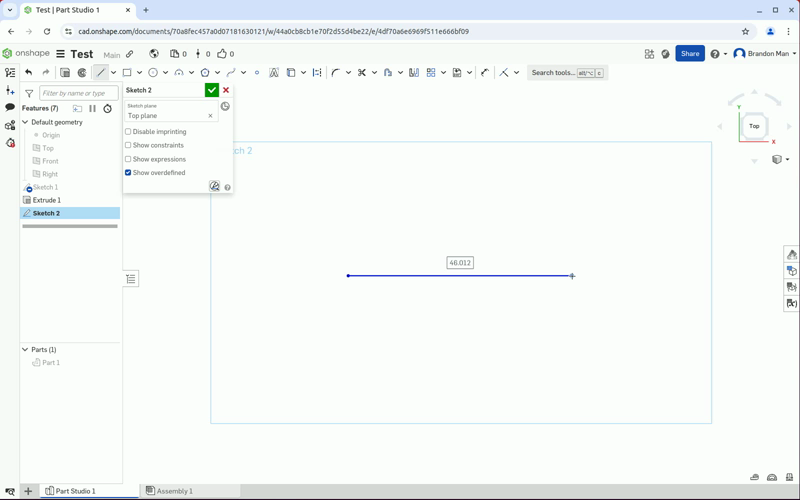
mouse_move(589, 275)
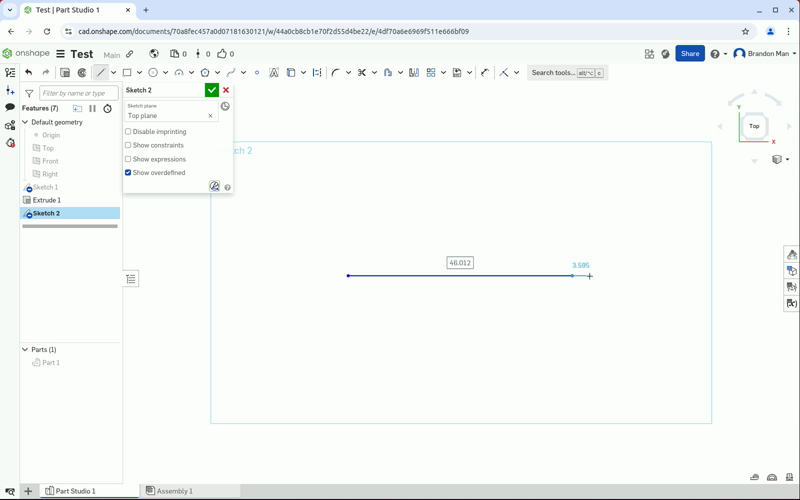
mouse_move(572, 271)
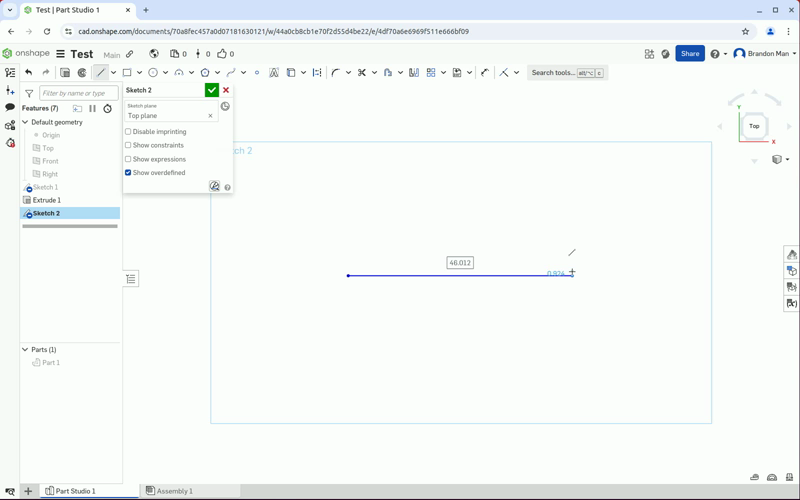
scroll(6)
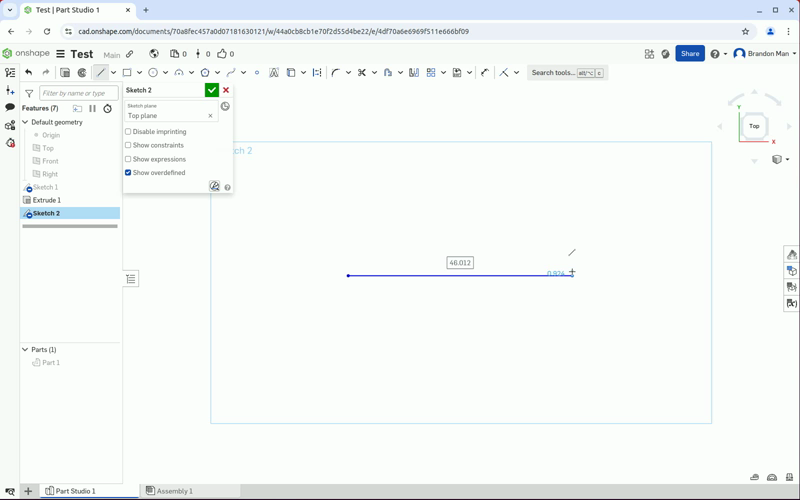
scroll(6)
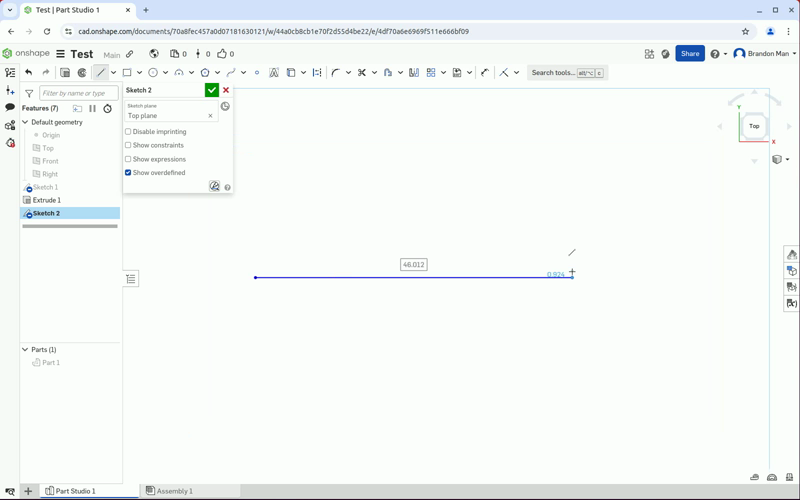
scroll(6)
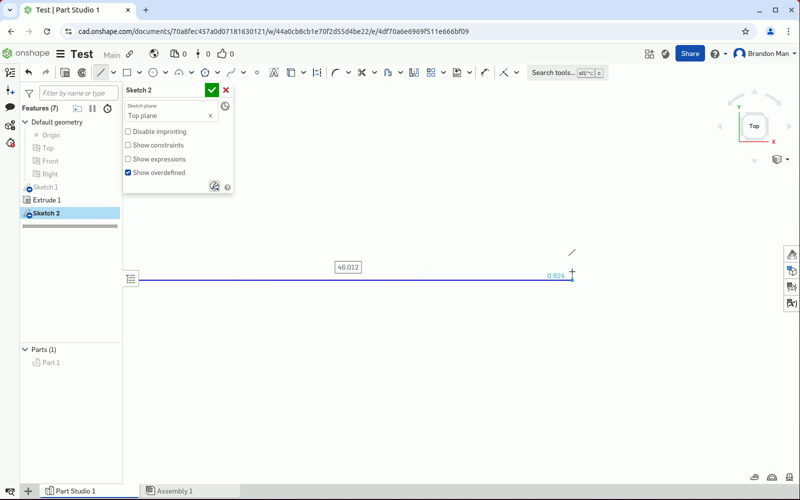
scroll(6)
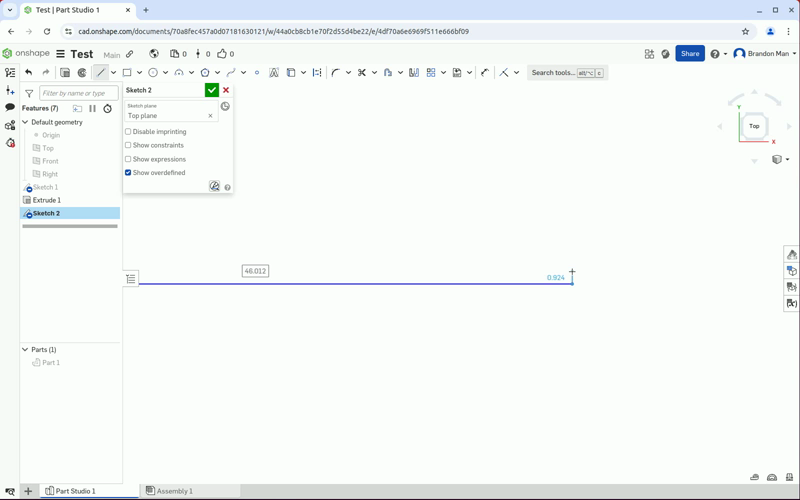
scroll(6)
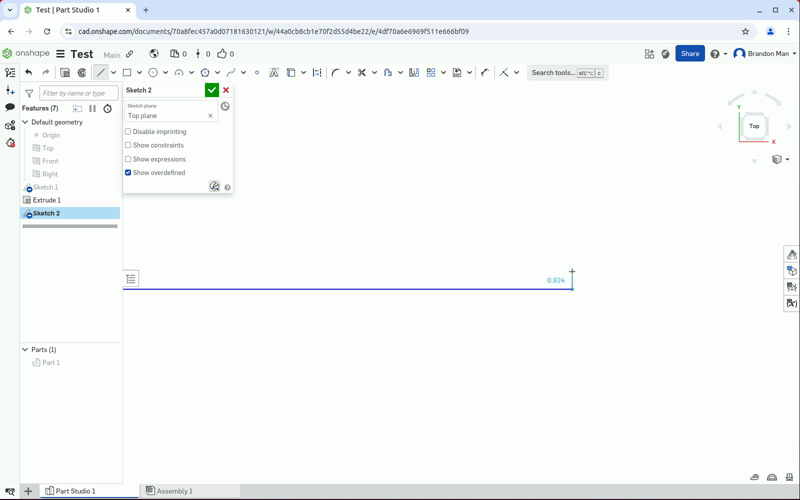
scroll(6)
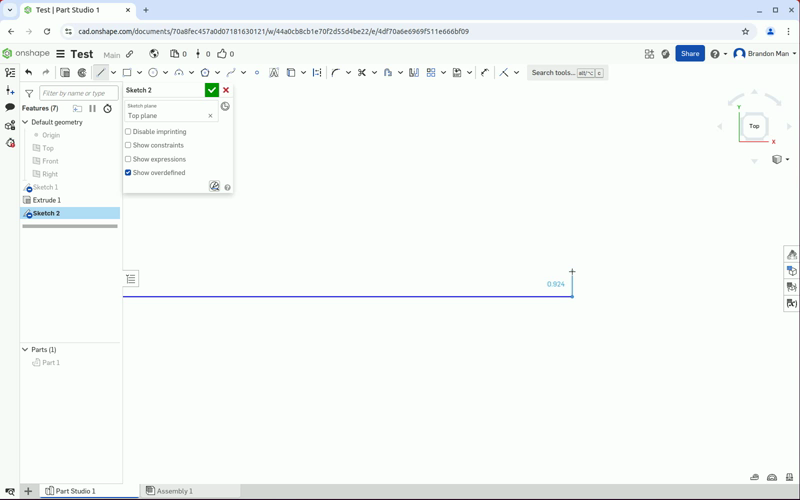
scroll(6)
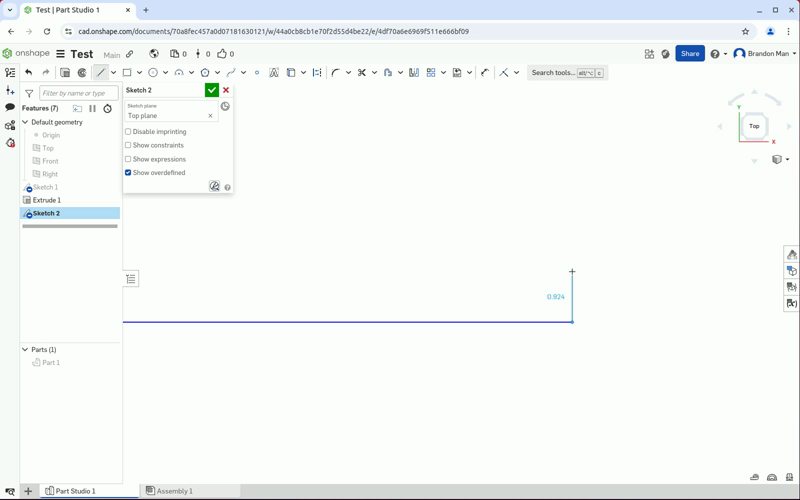
click(572, 271)
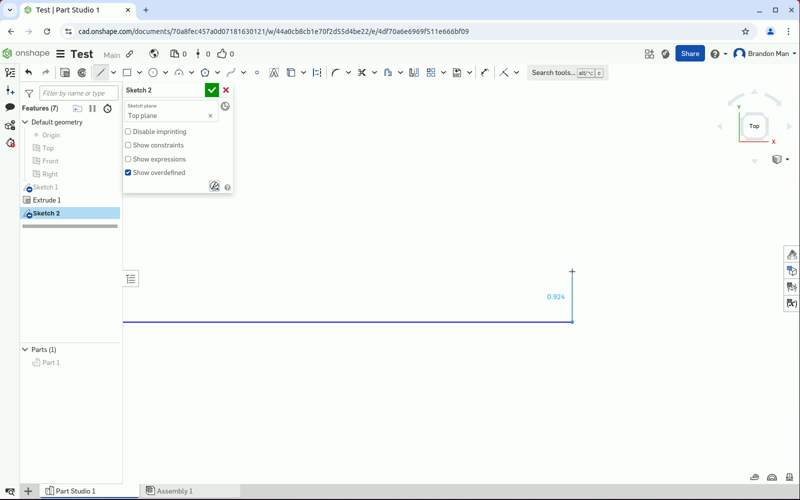
scroll(-6)
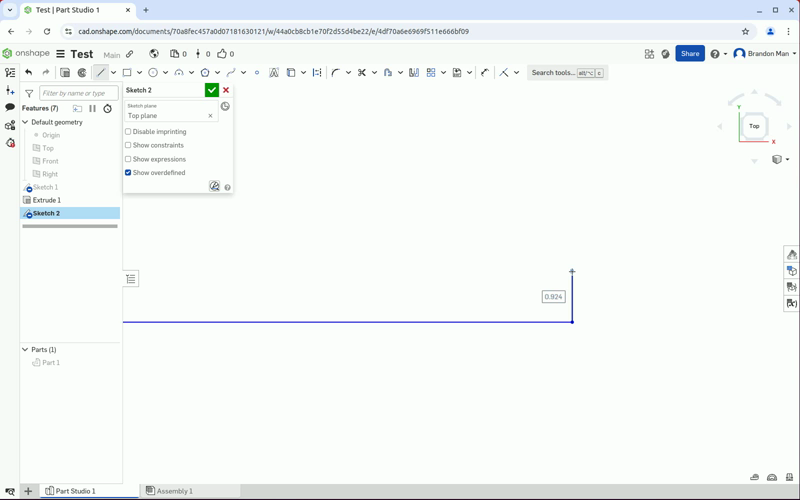
scroll(-6)
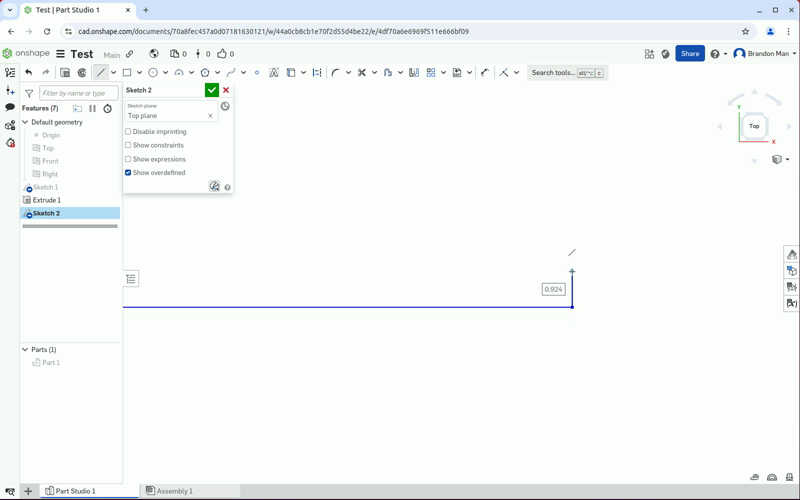
scroll(-6)
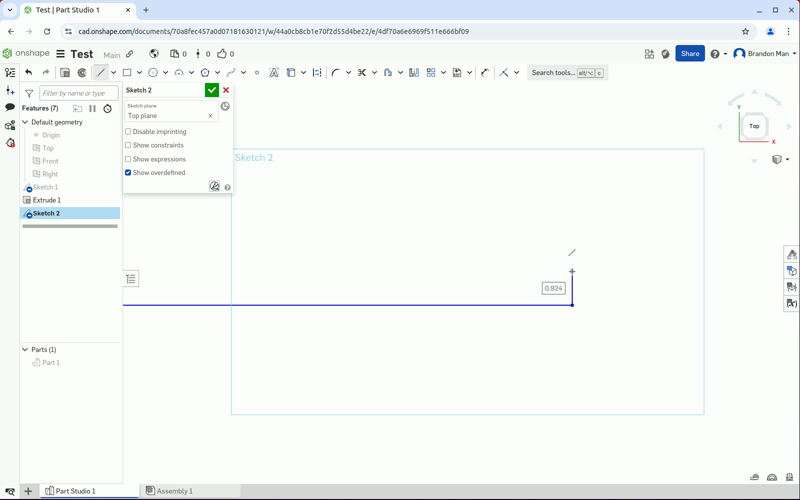
scroll(-6)
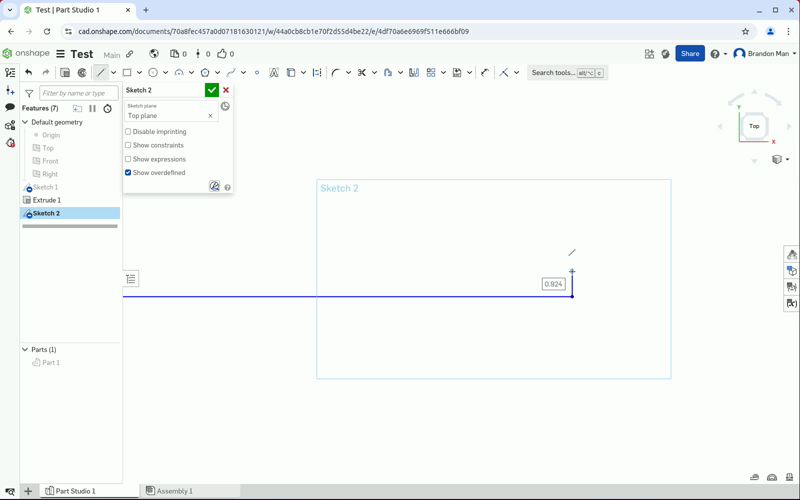
scroll(-6)
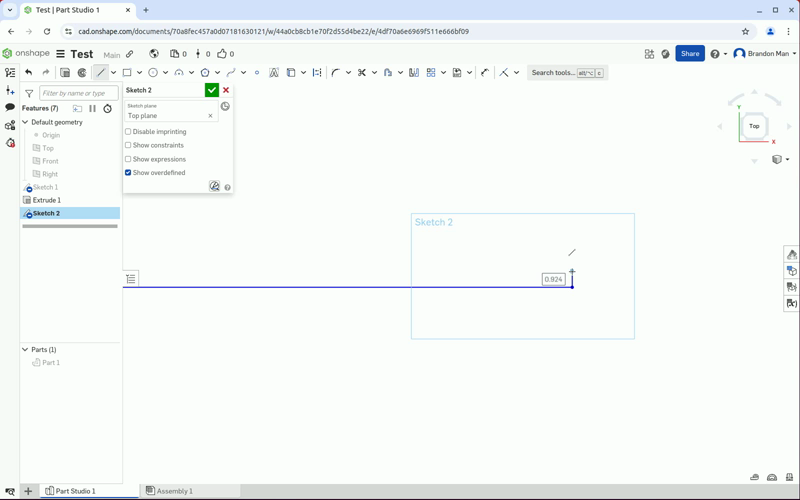
scroll(-6)
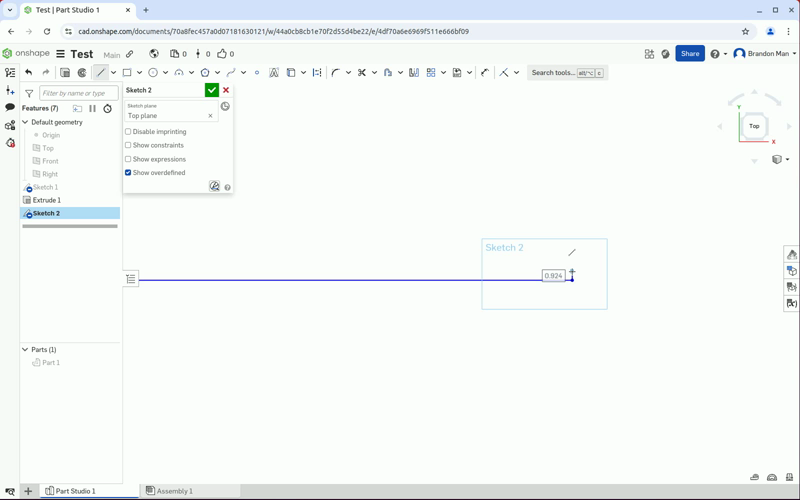
scroll(-6)
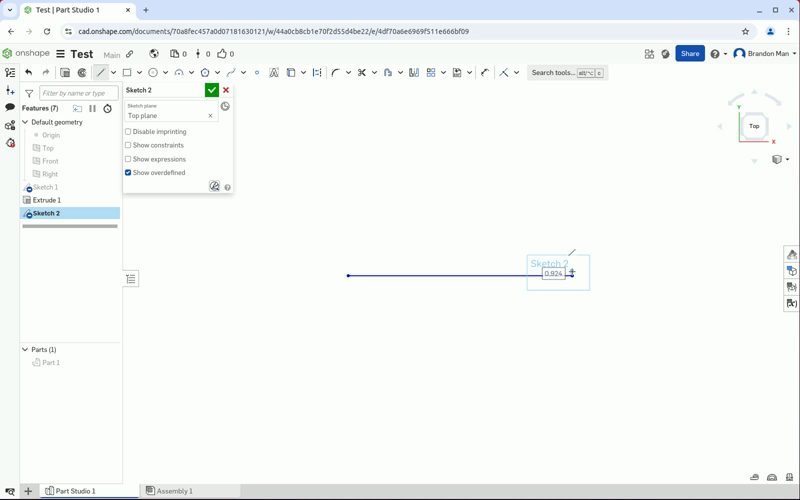
key_up(shift)
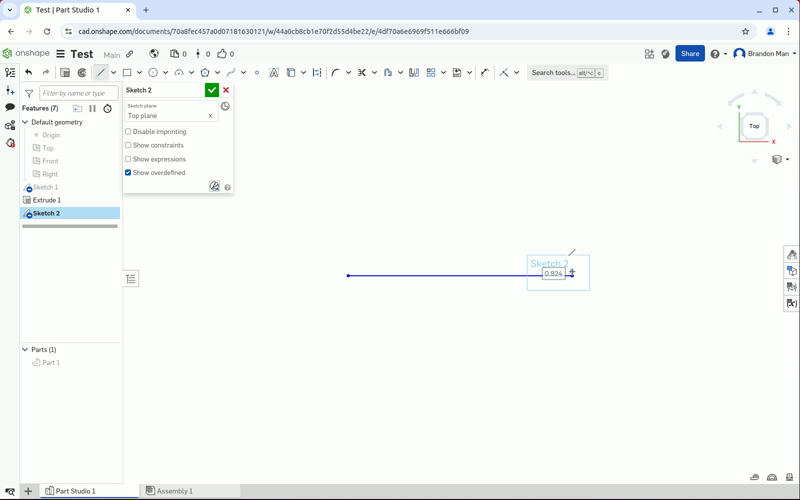
key_down(shift)
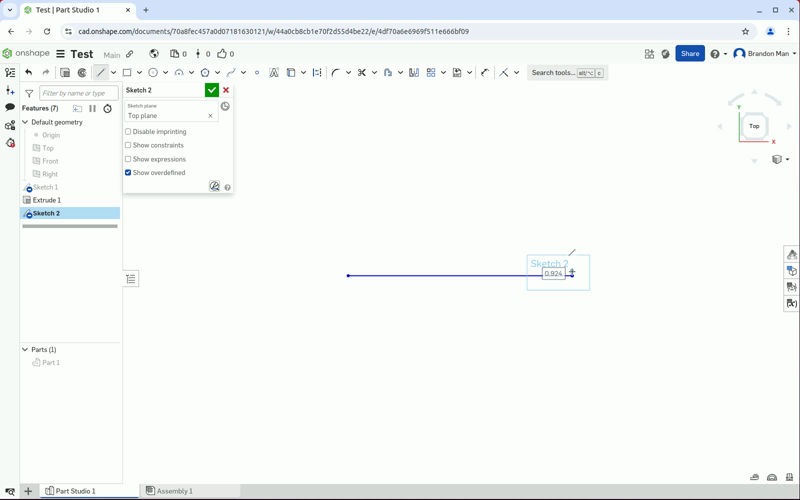
mouse_move(348, 271)
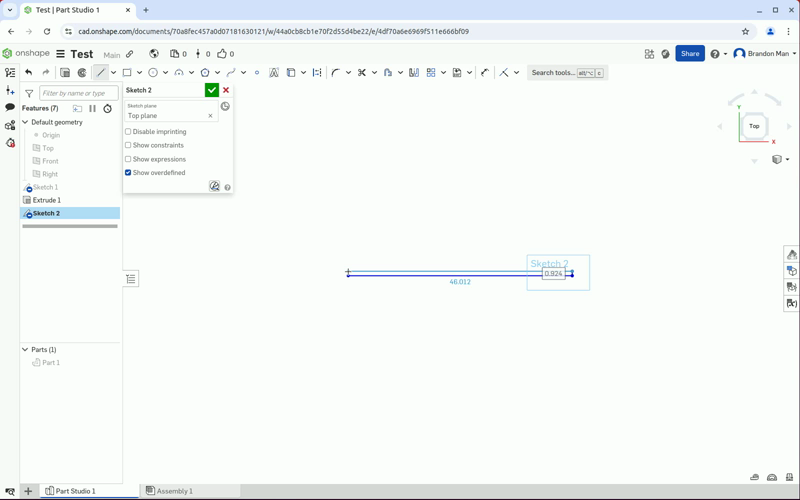
scroll(6)
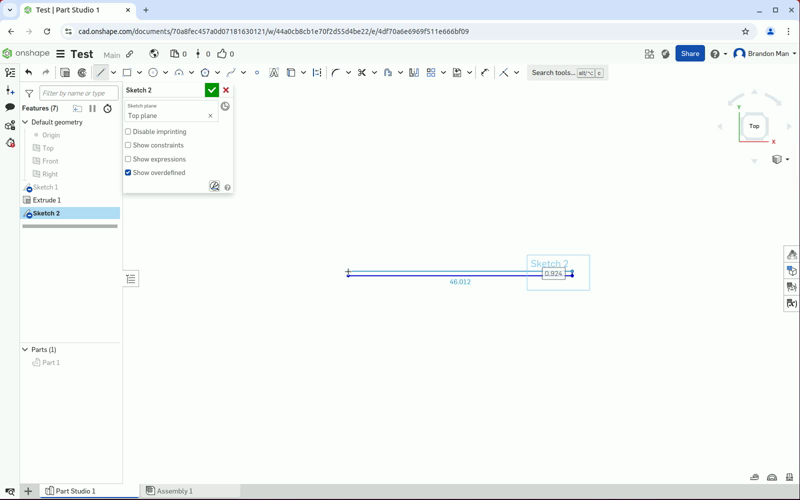
scroll(6)
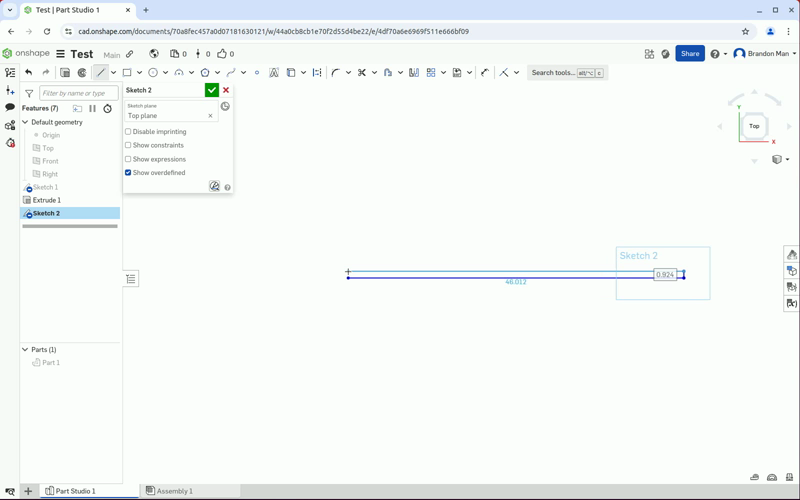
scroll(6)
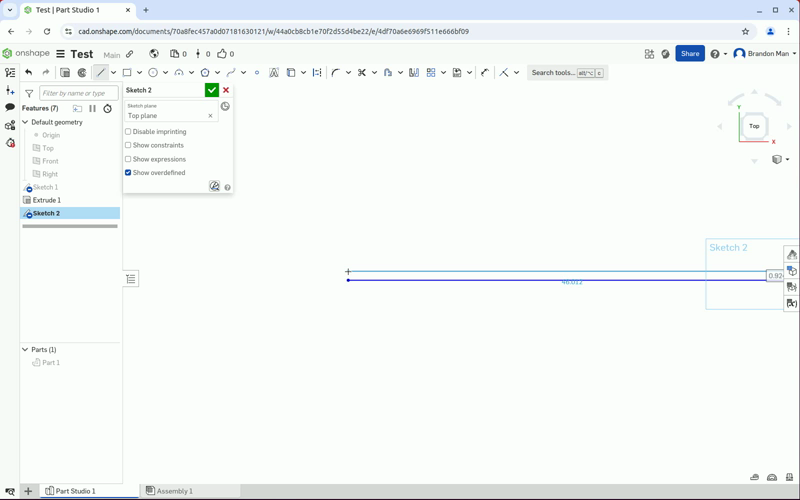
scroll(6)
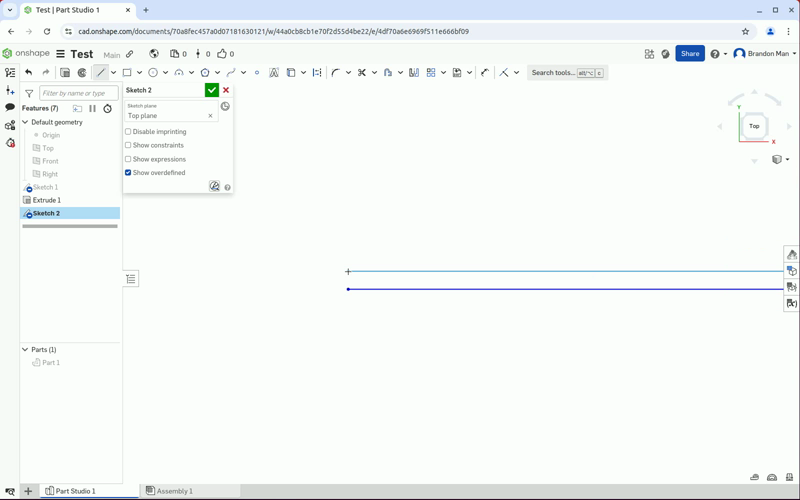
scroll(6)
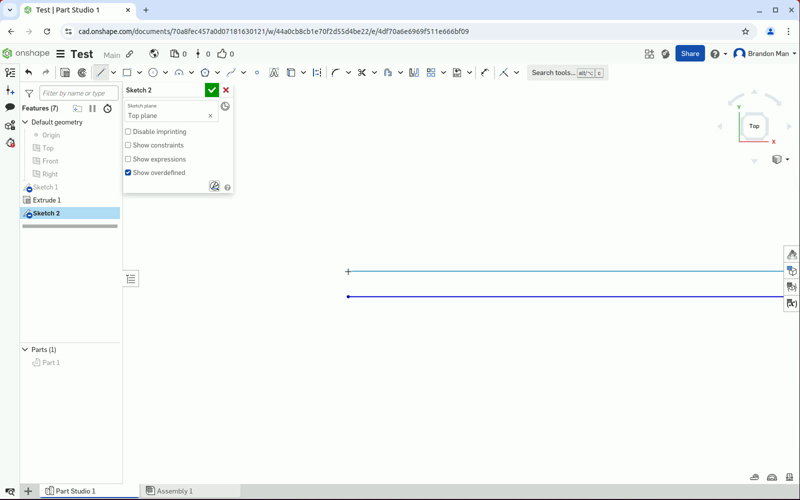
scroll(6)
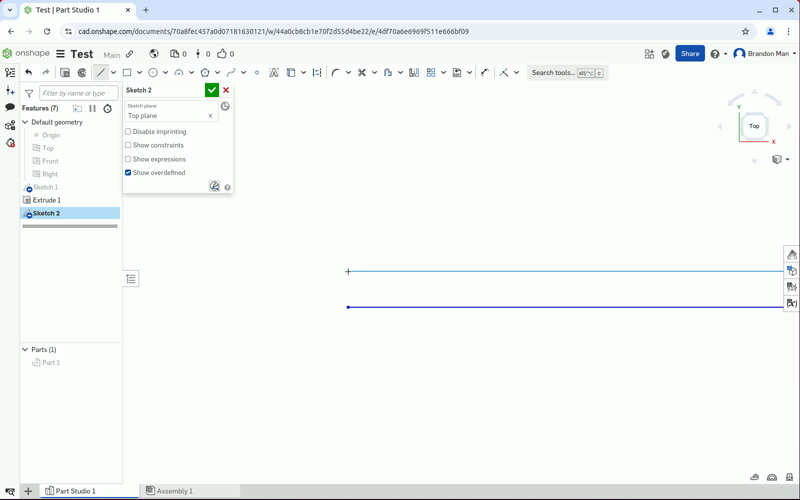
scroll(6)
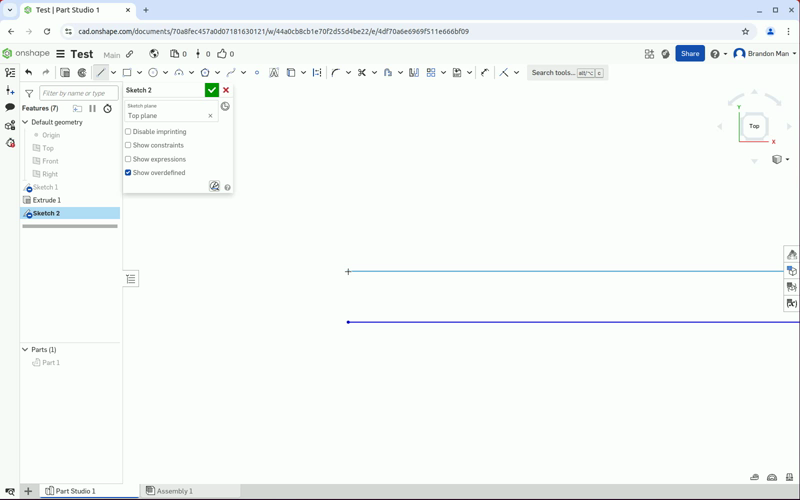
click(348, 271)
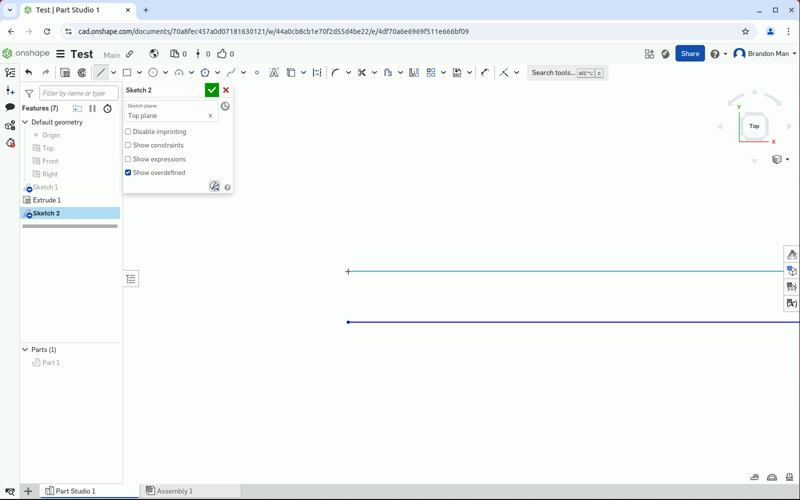
scroll(-6)
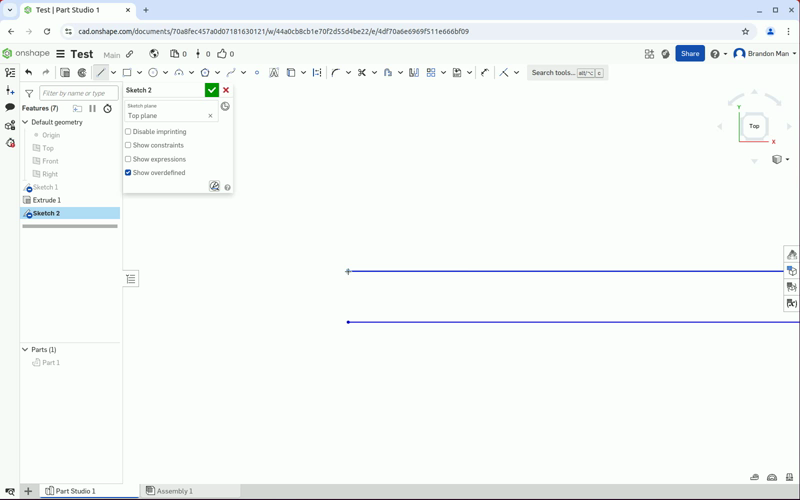
scroll(-6)
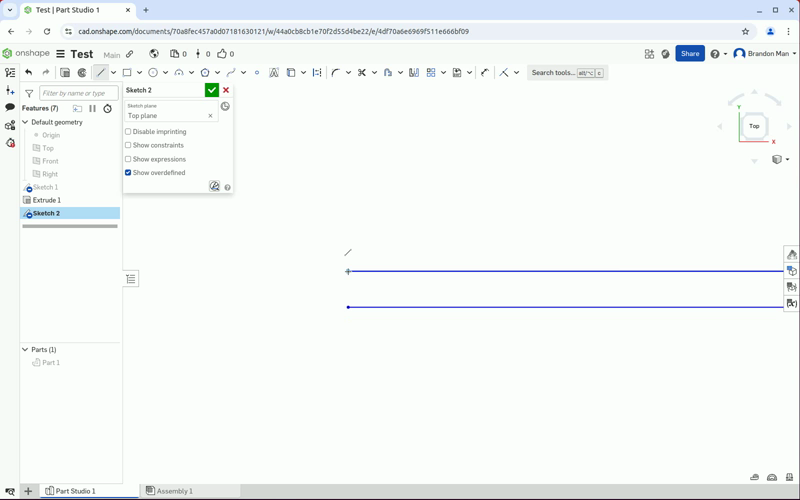
scroll(-6)
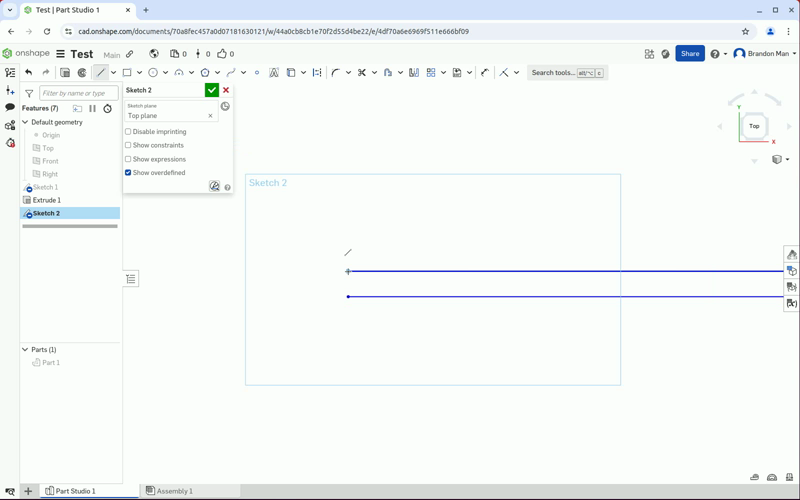
scroll(-6)
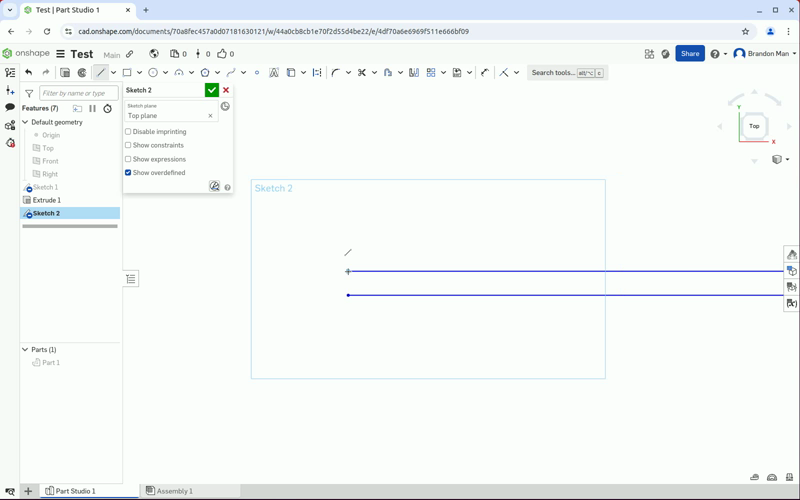
scroll(-6)
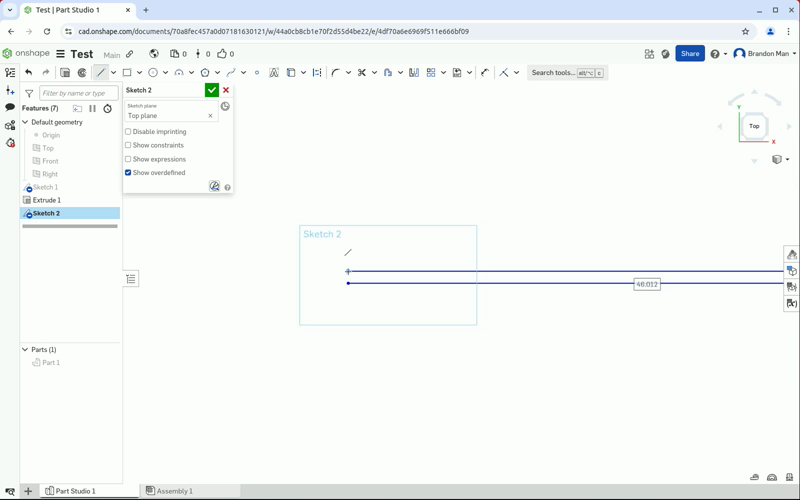
scroll(-6)
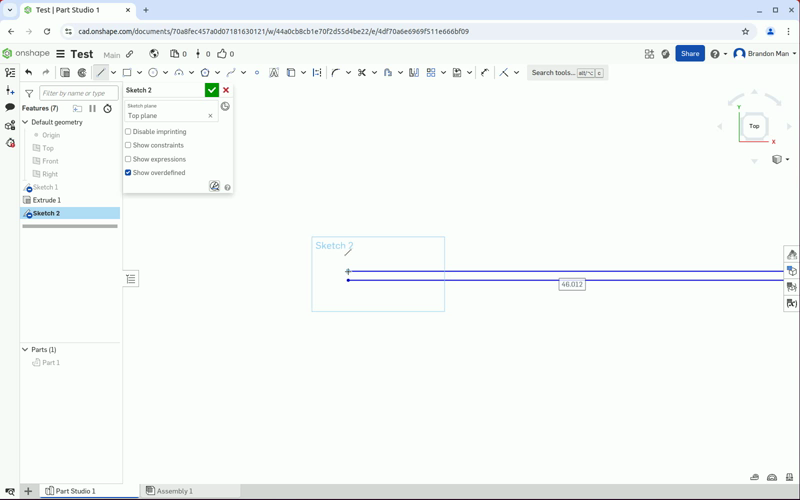
scroll(-6)
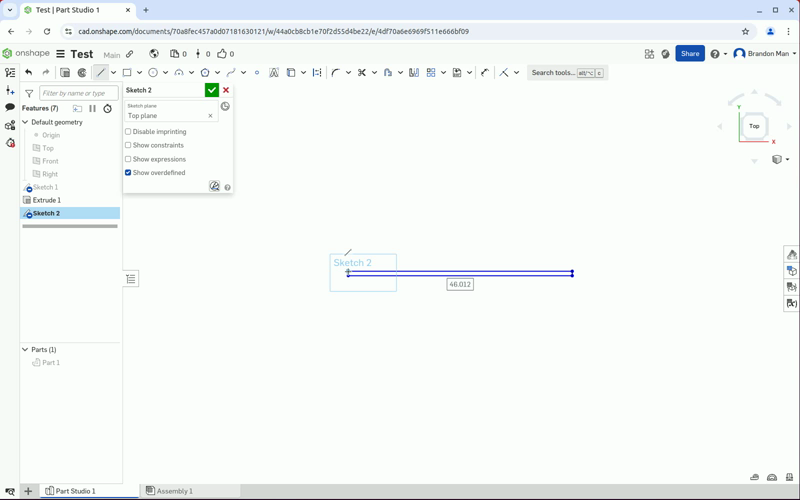
key_up(shift)
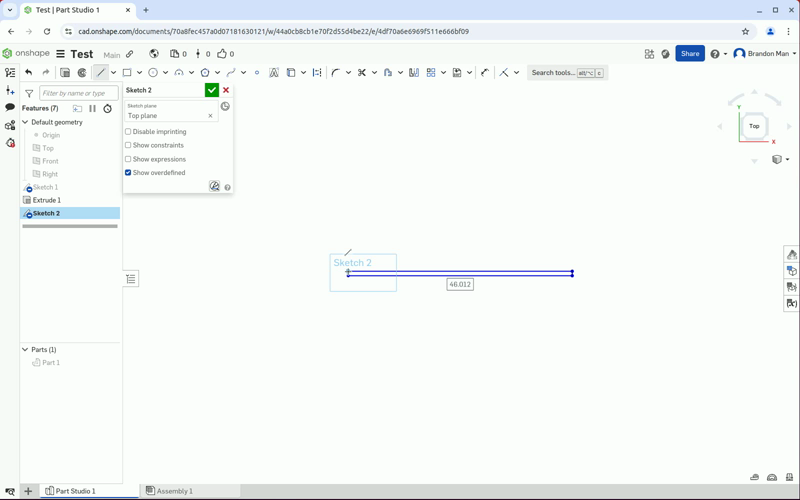
mouse_move(378, 271)
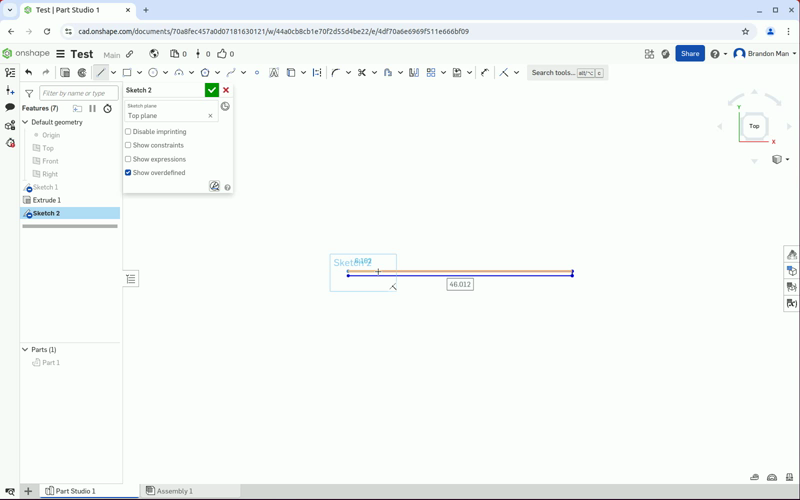
key_down(shift)
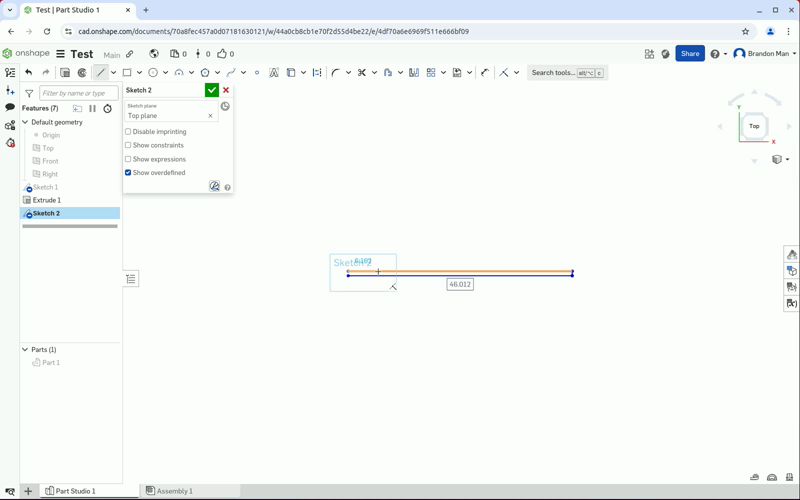
mouse_move(348, 275)
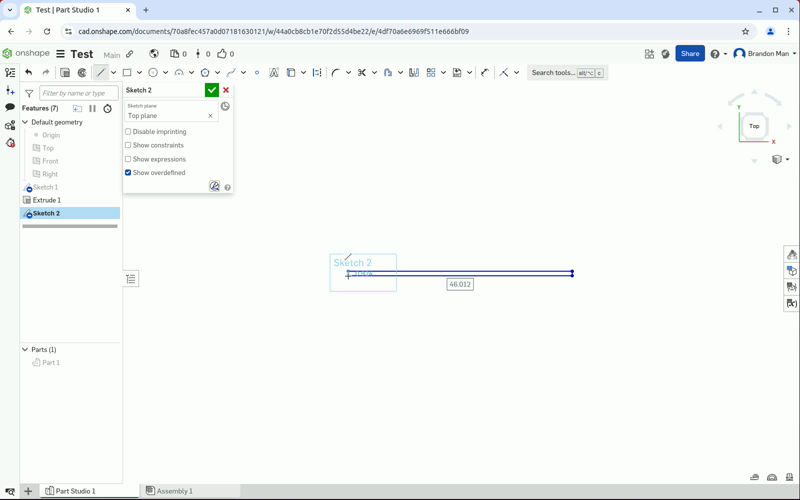
scroll(6)
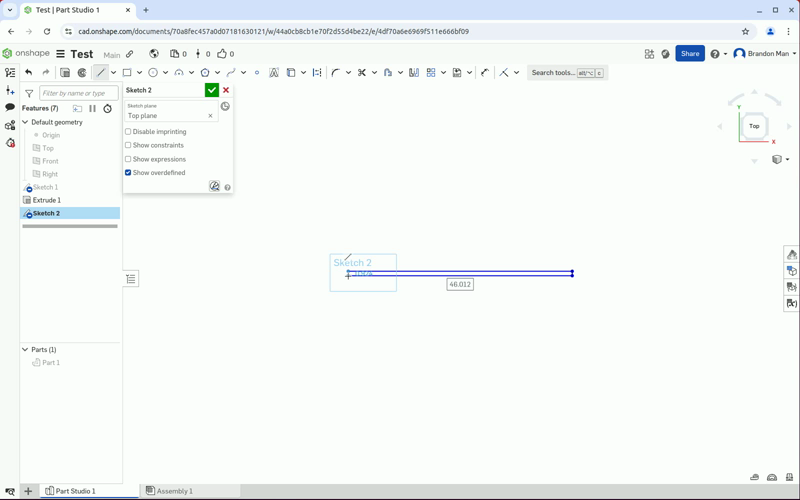
scroll(6)
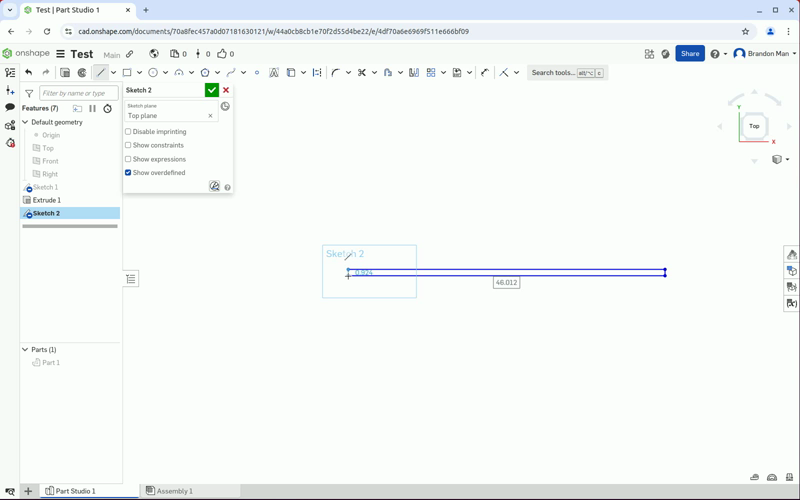
scroll(6)
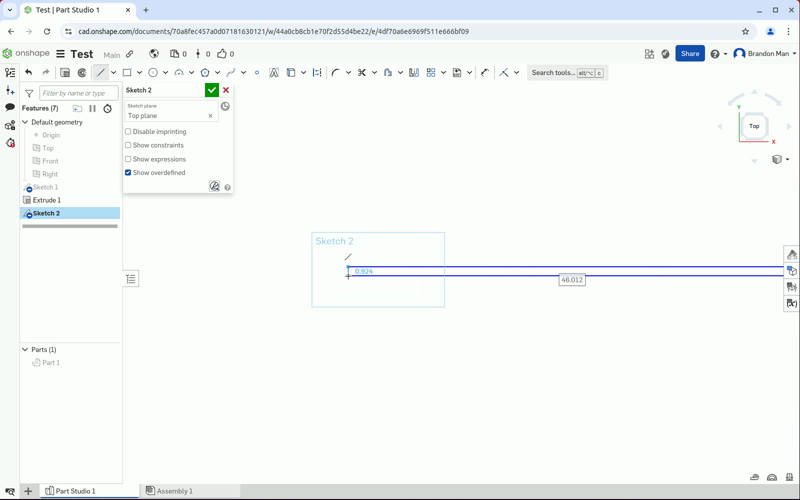
scroll(6)
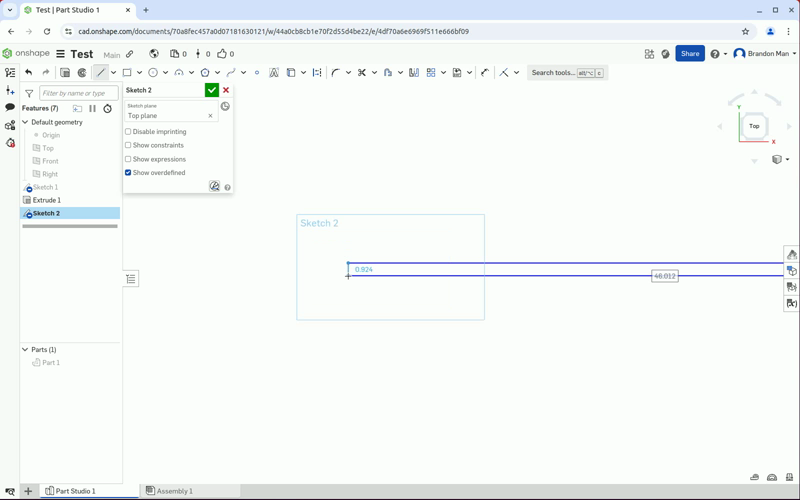
scroll(6)
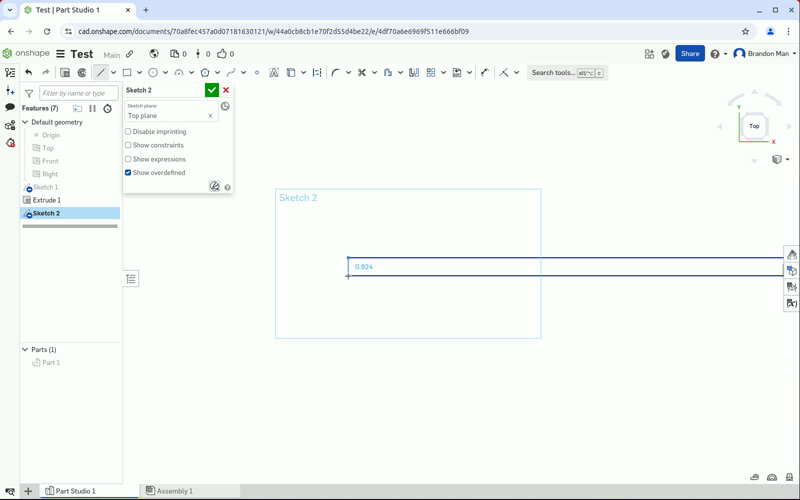
scroll(6)
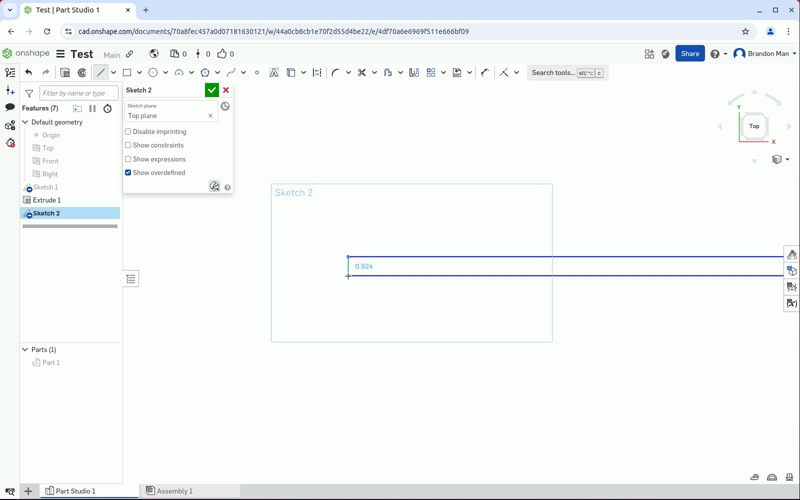
scroll(6)
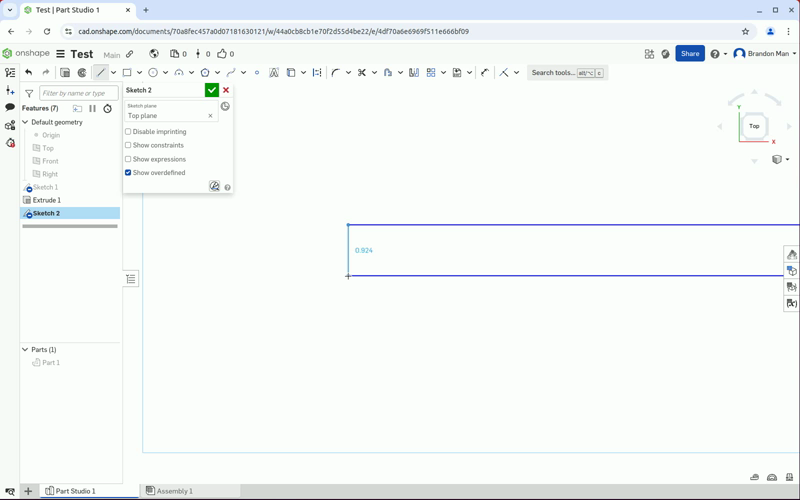
key_up(shift)
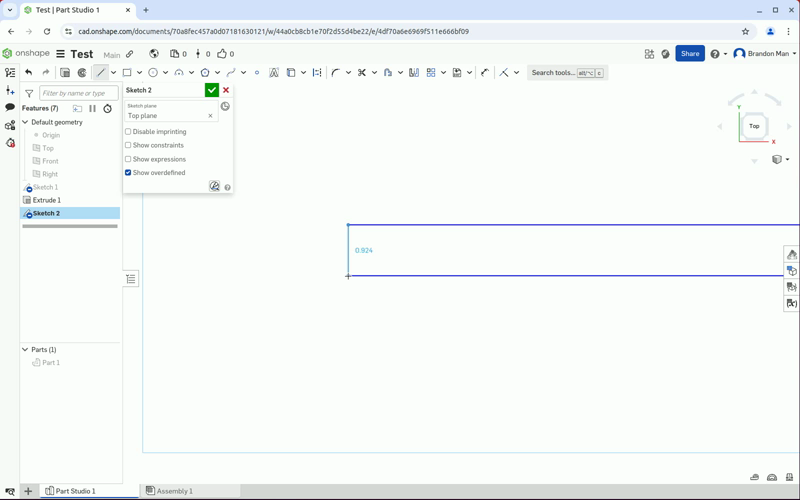
click(348, 275)
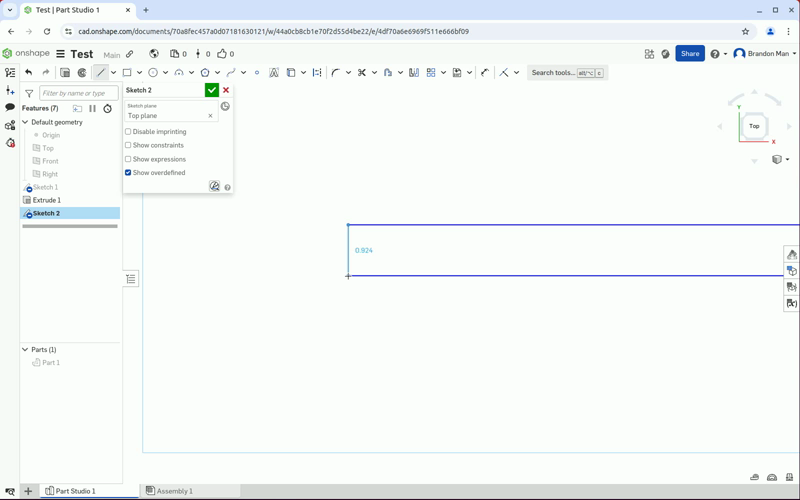
scroll(-6)
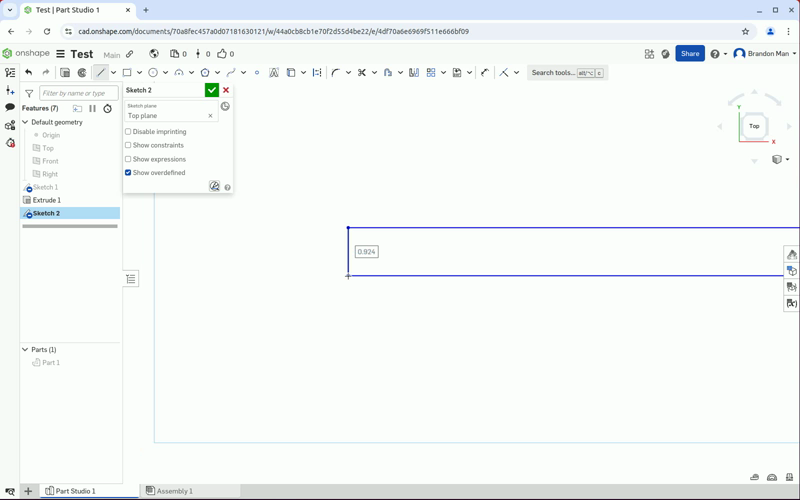
scroll(-6)
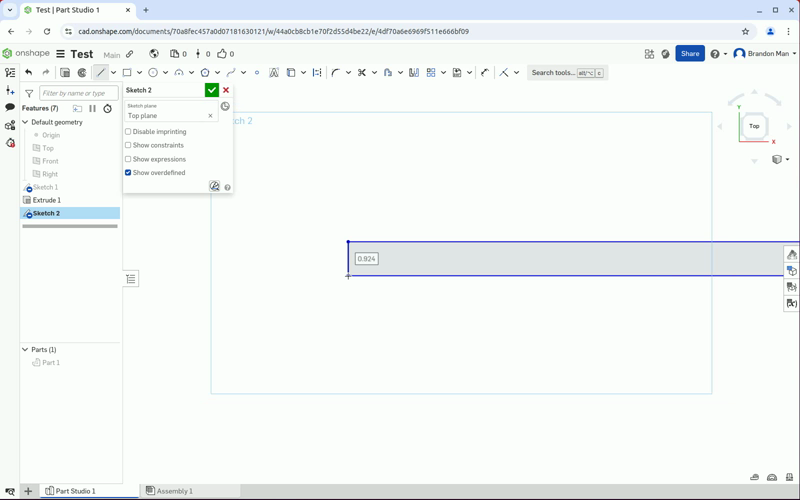
scroll(-6)
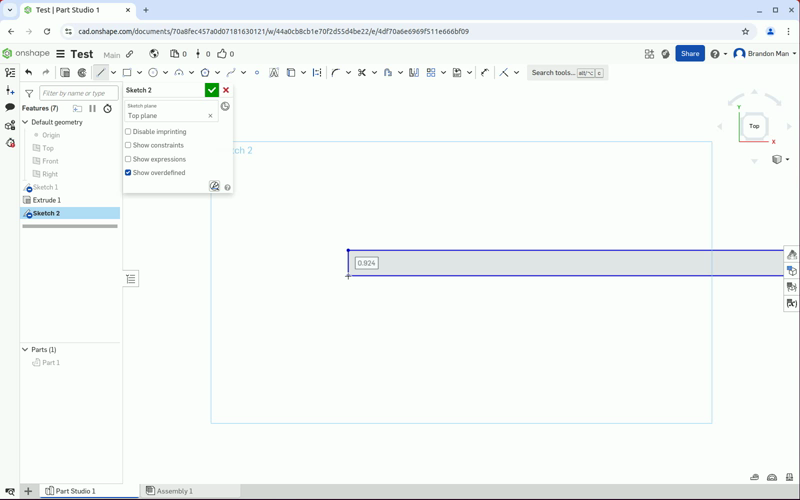
scroll(-6)
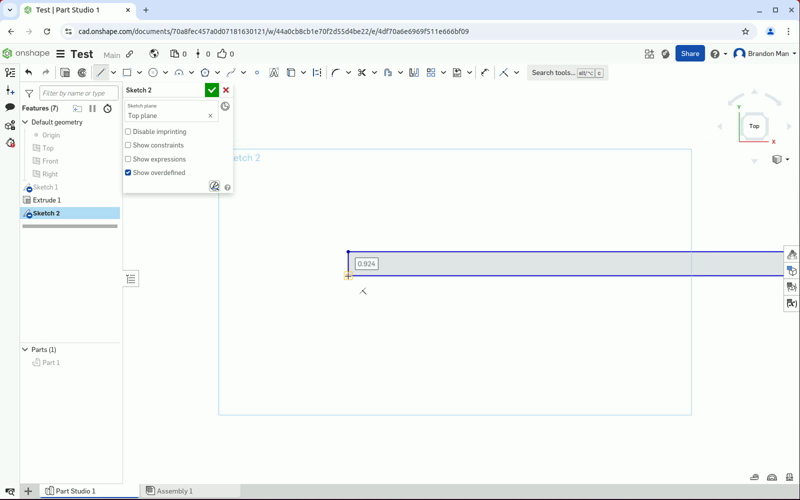
scroll(-6)
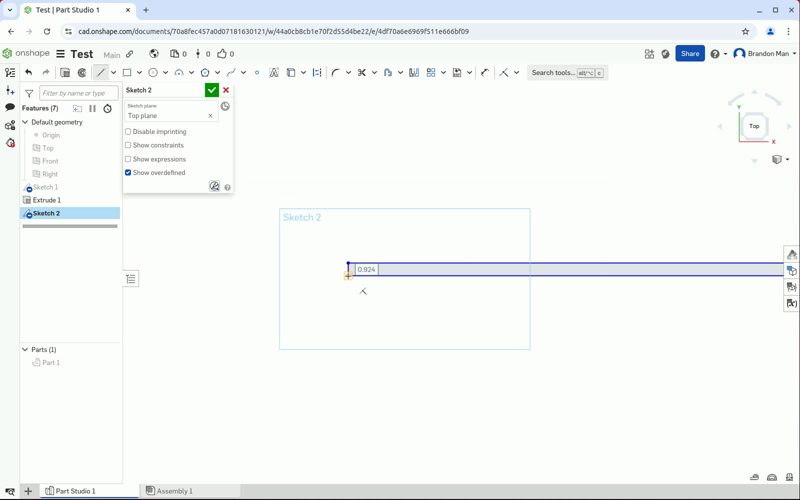
scroll(-6)
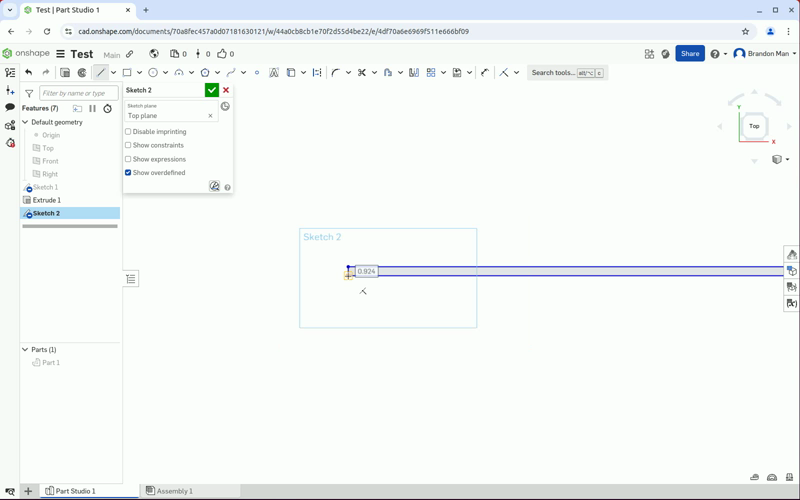
scroll(-6)
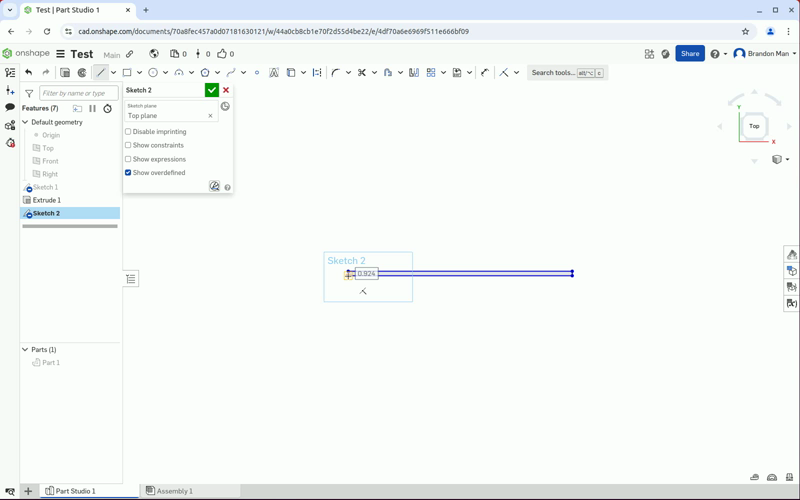
key(esc)
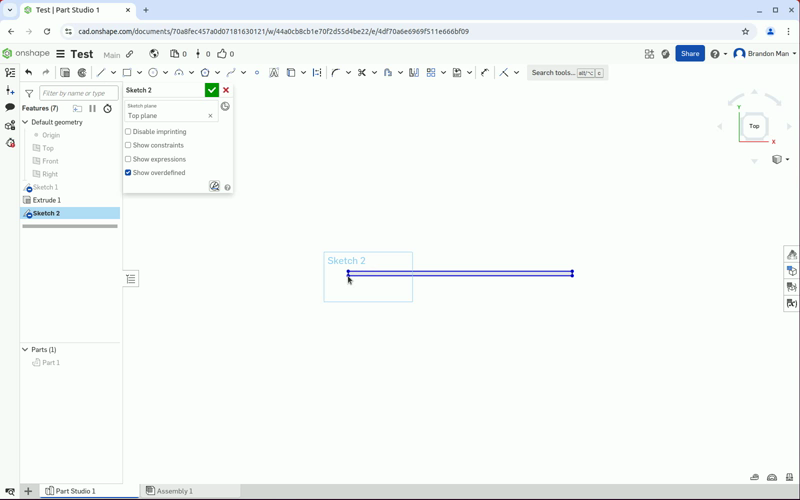
mouse_move(418, 272)
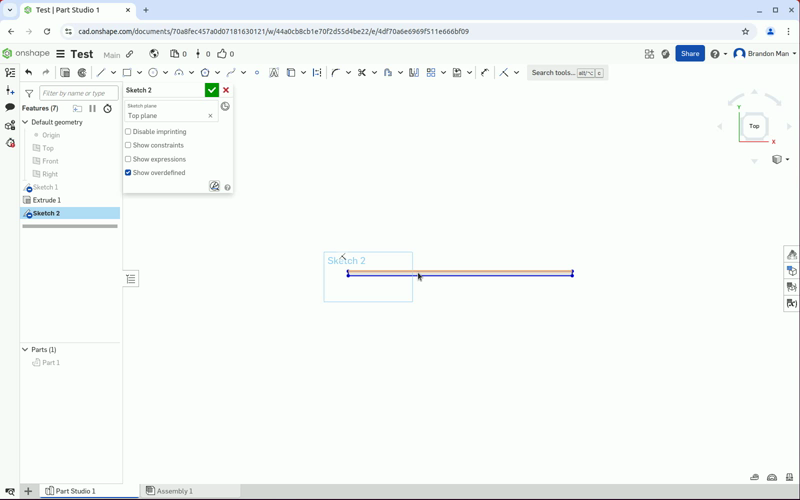
scroll(6)
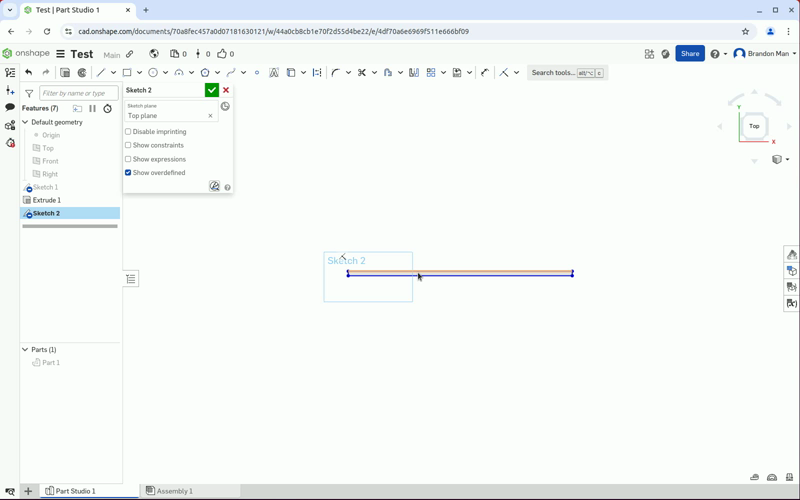
scroll(6)
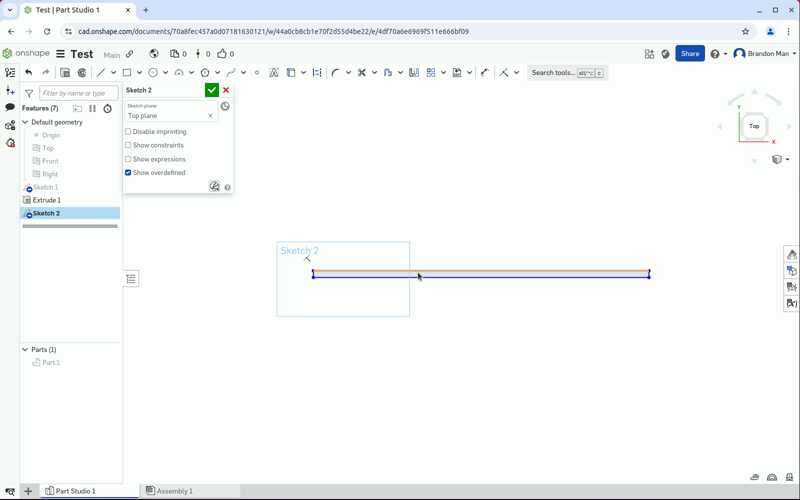
scroll(6)
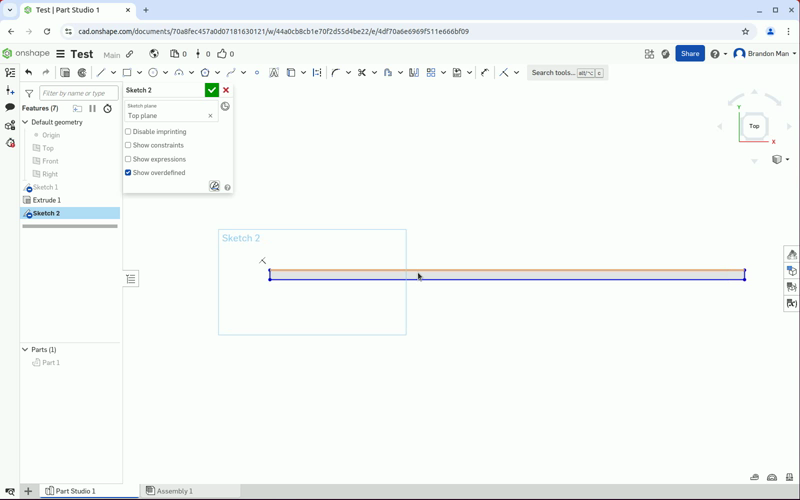
scroll(6)
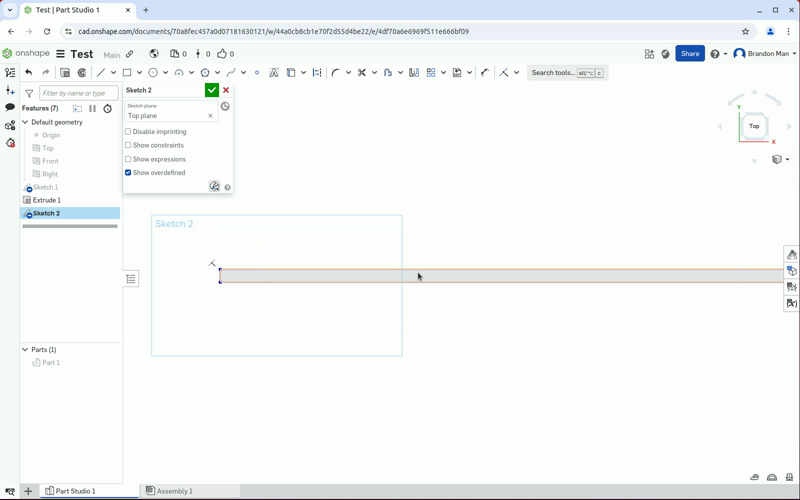
scroll(6)
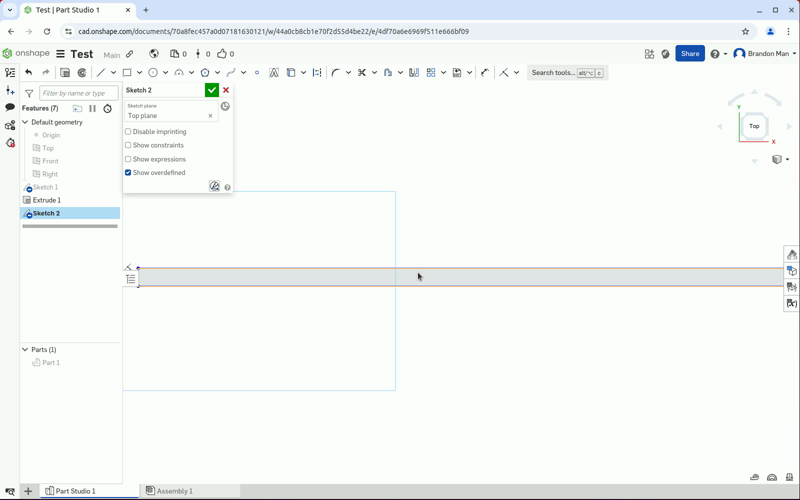
scroll(6)
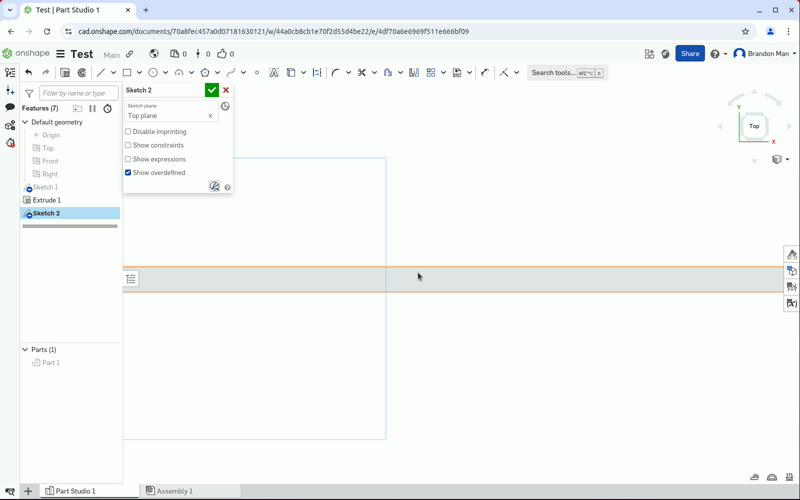
scroll(6)
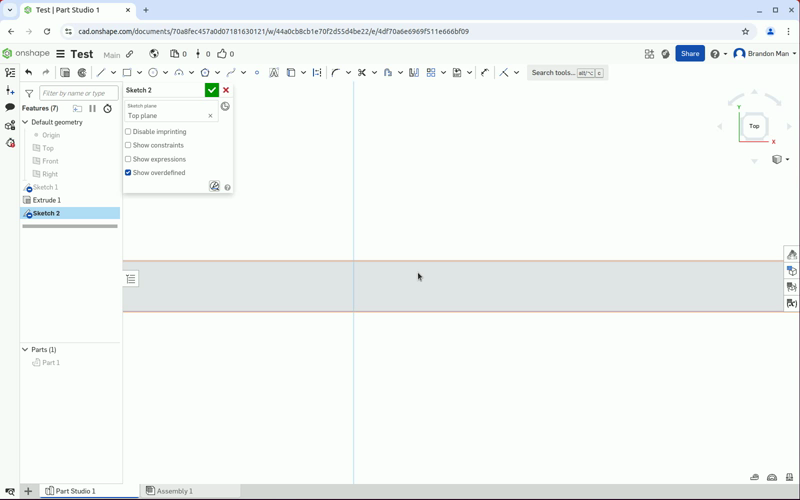
click(418, 272)
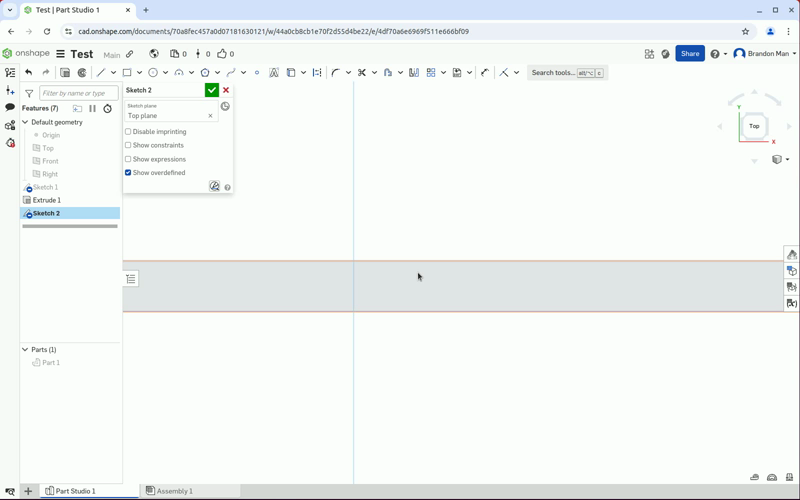
scroll(-6)
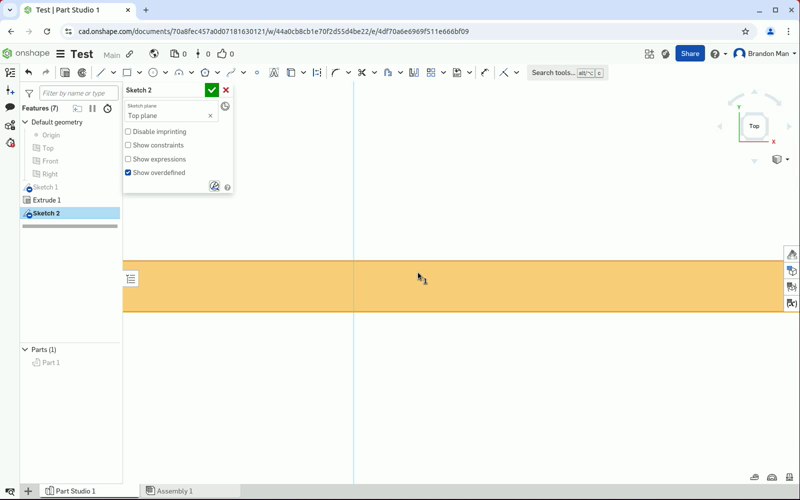
scroll(-6)
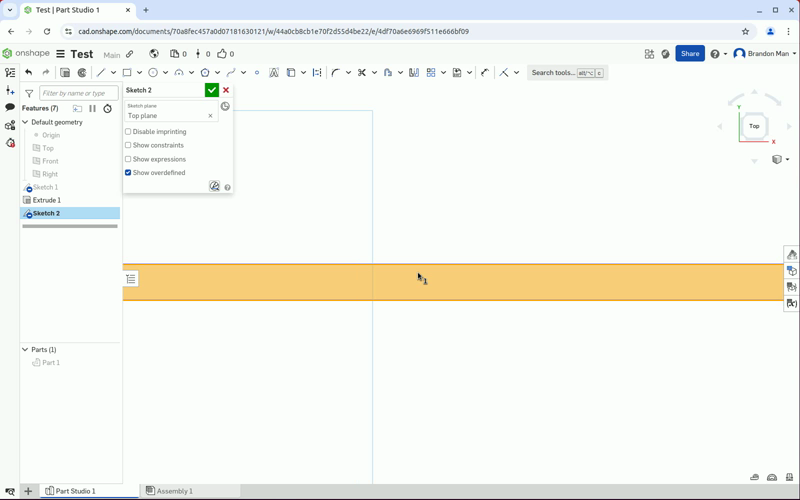
scroll(-6)
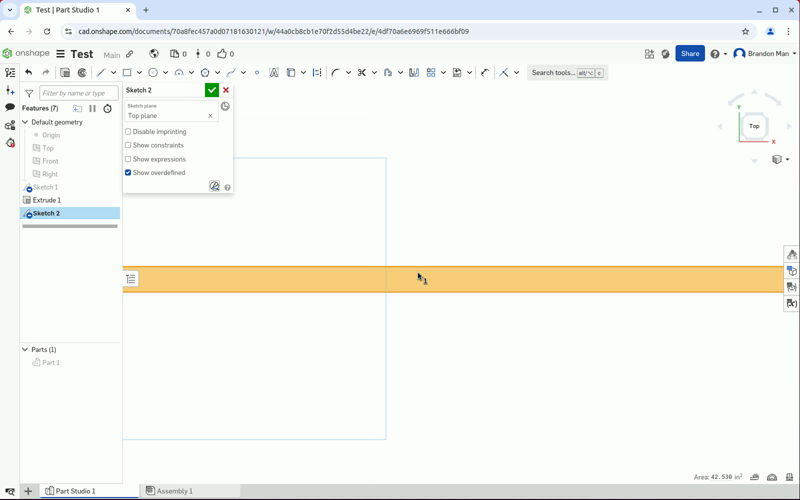
scroll(-6)
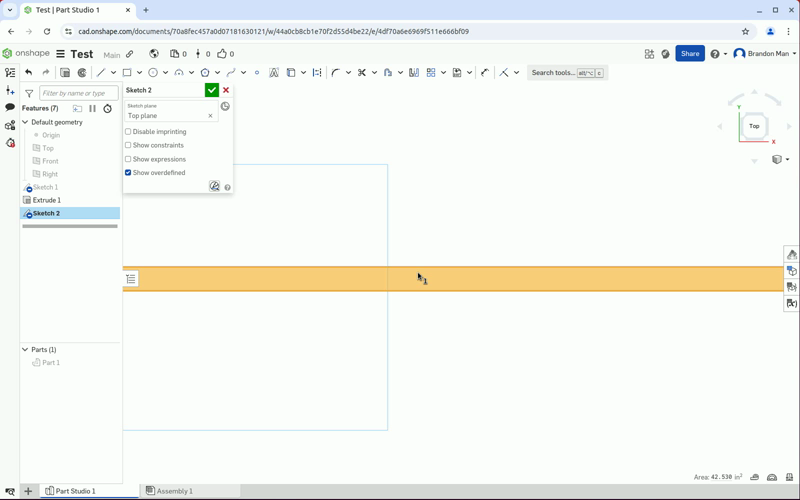
scroll(-6)
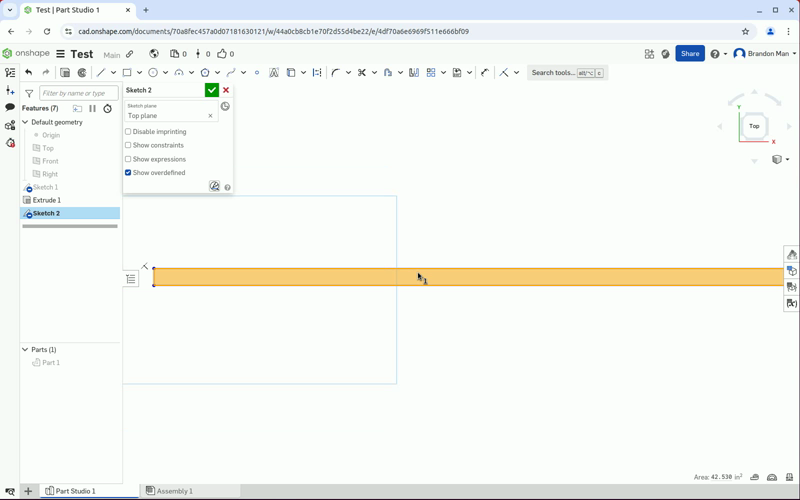
scroll(-6)
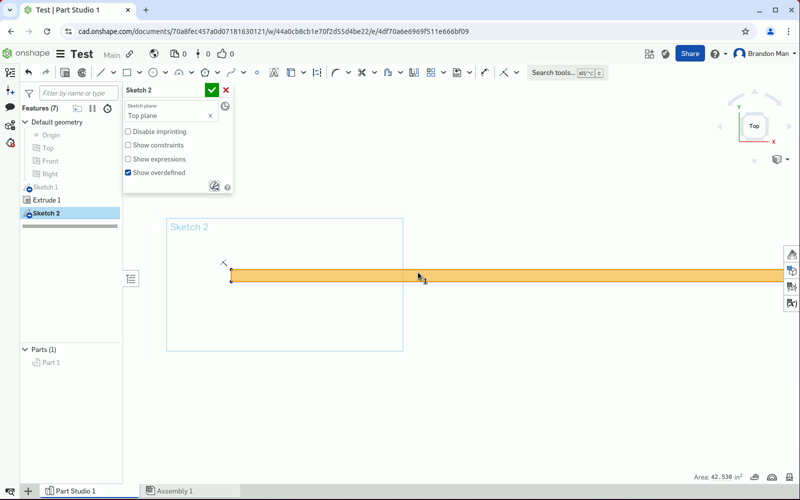
scroll(-6)
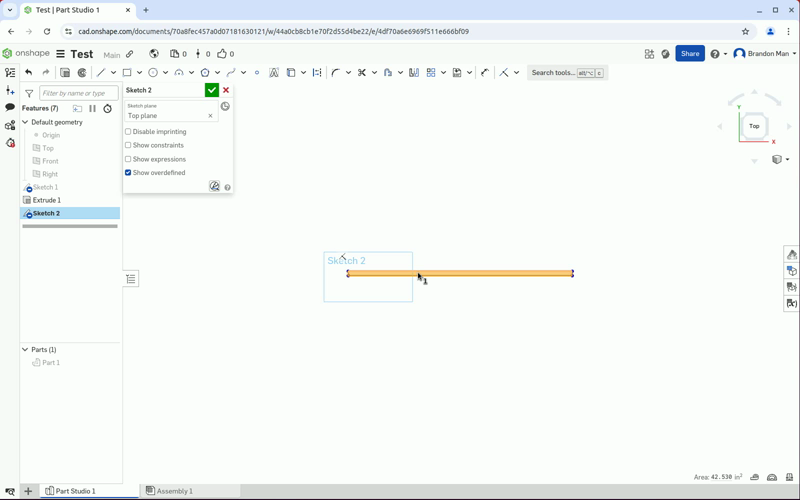
mouse_move(73, 352)
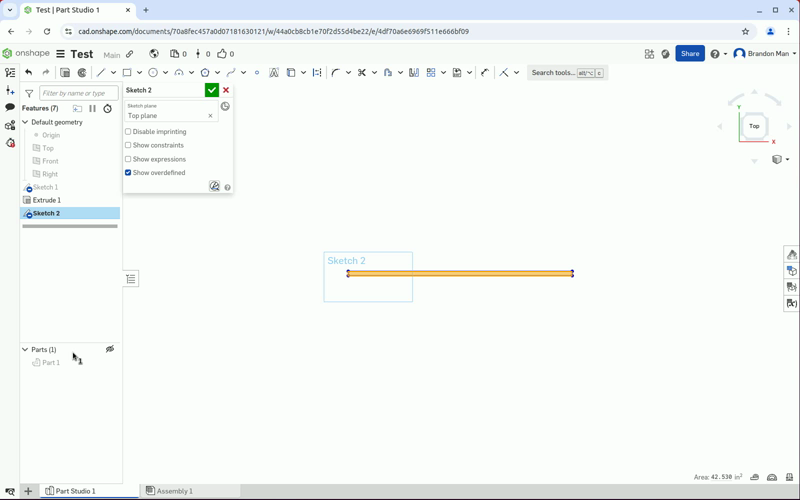
key(shift+y)
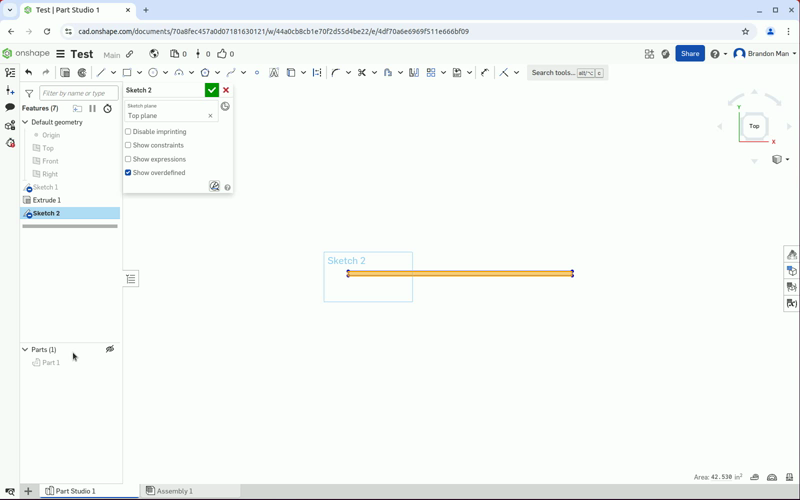
key(shift+e)
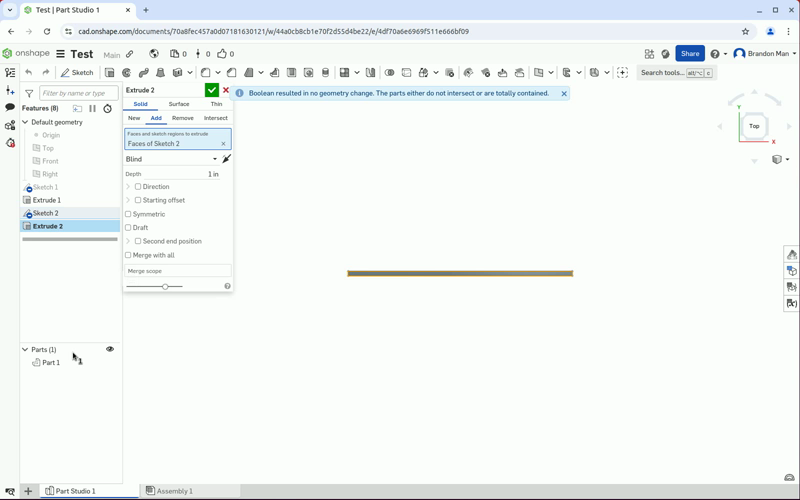
mouse_move(143, 106)
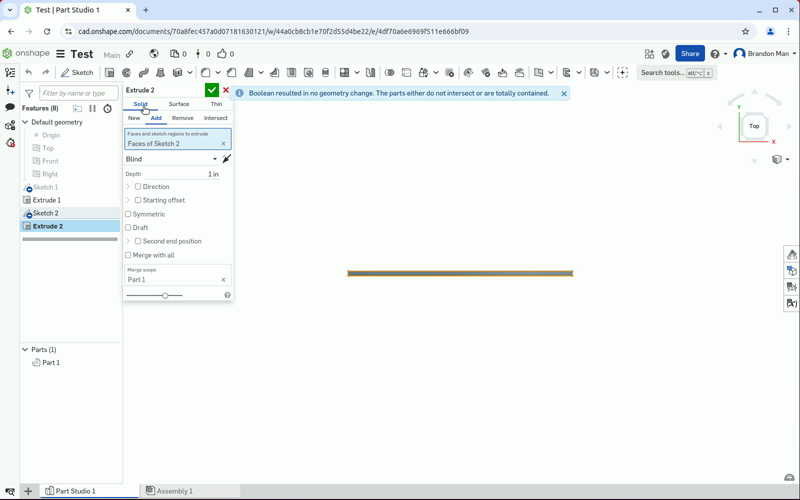
click(143, 106)
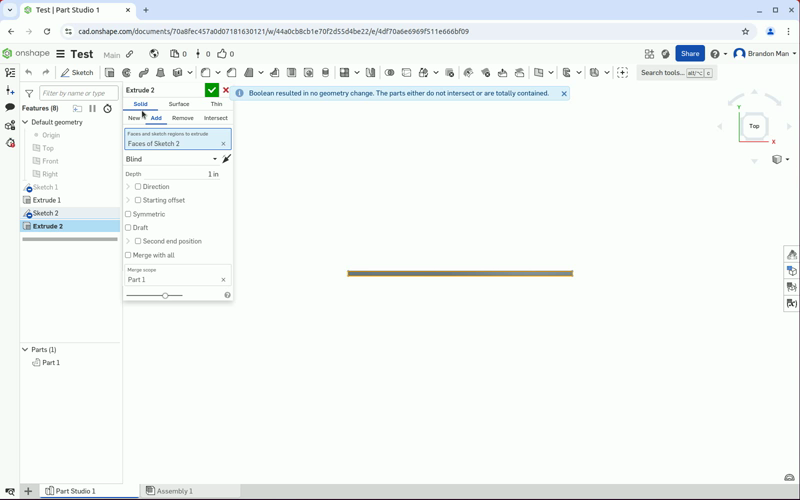
mouse_move(137, 120)
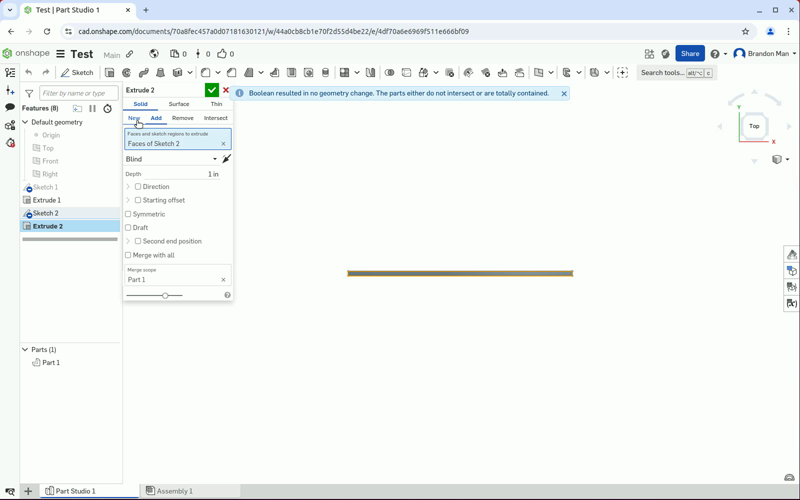
click(137, 120)
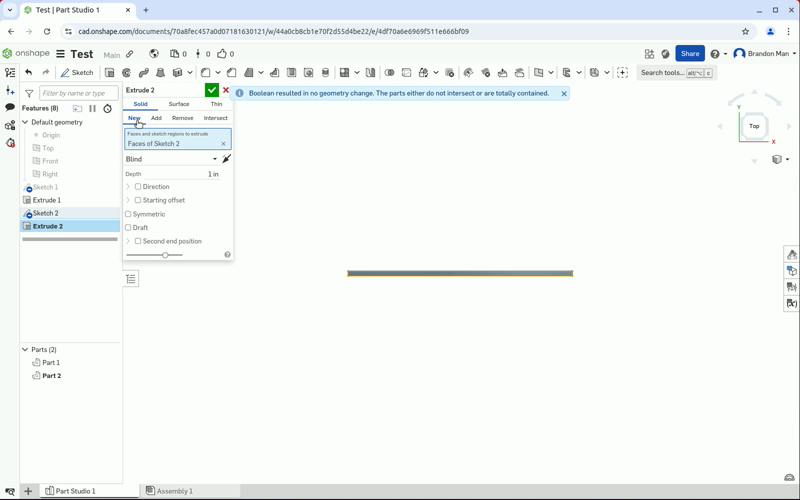
key(tab, 4)
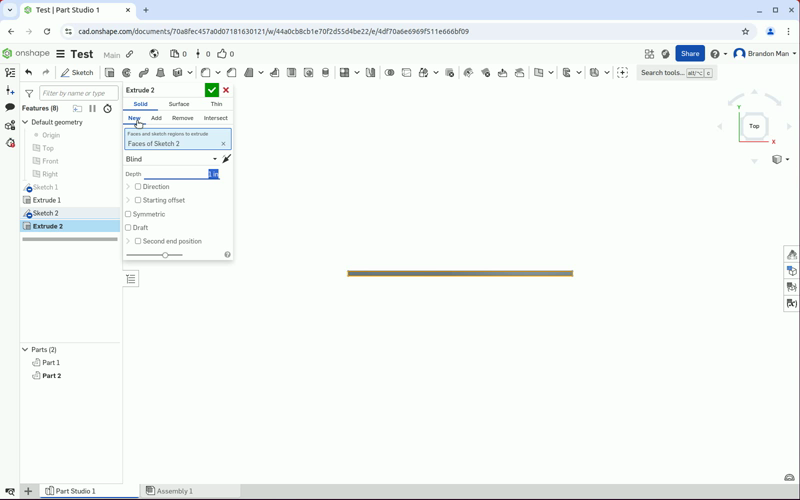
text(-0.963)
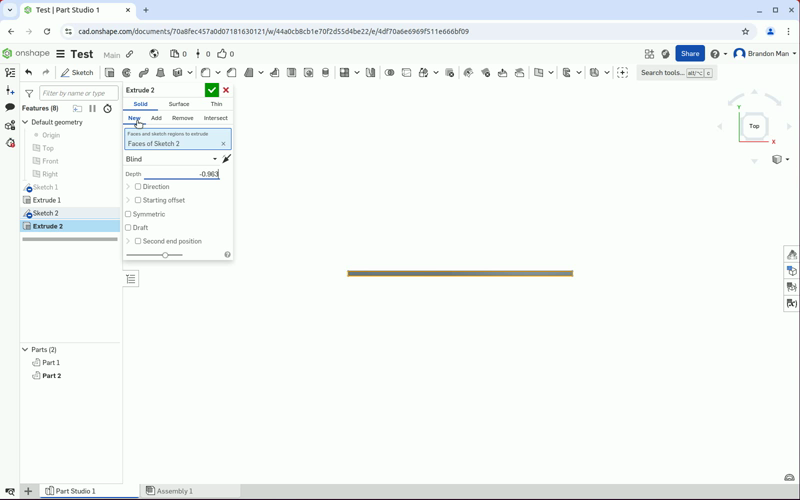
key(enter)
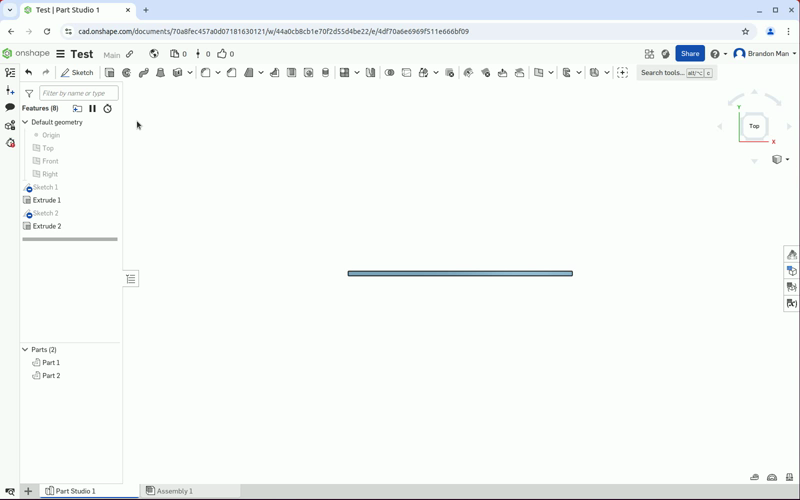
key(shift+h)
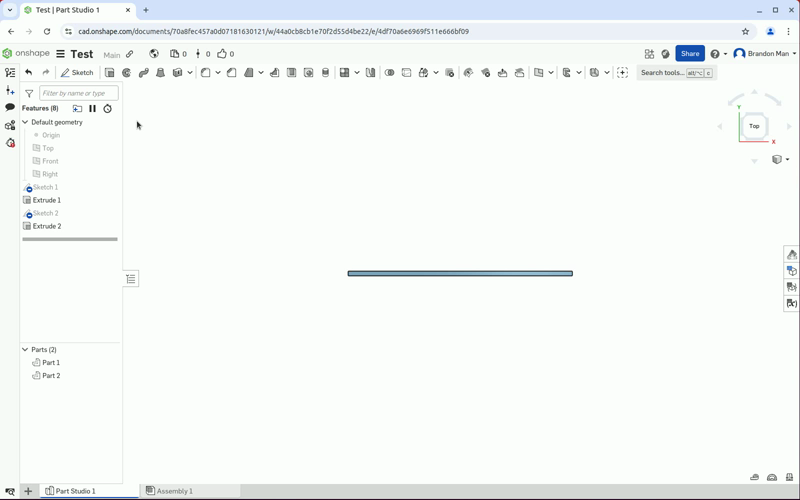
key(shift+h)
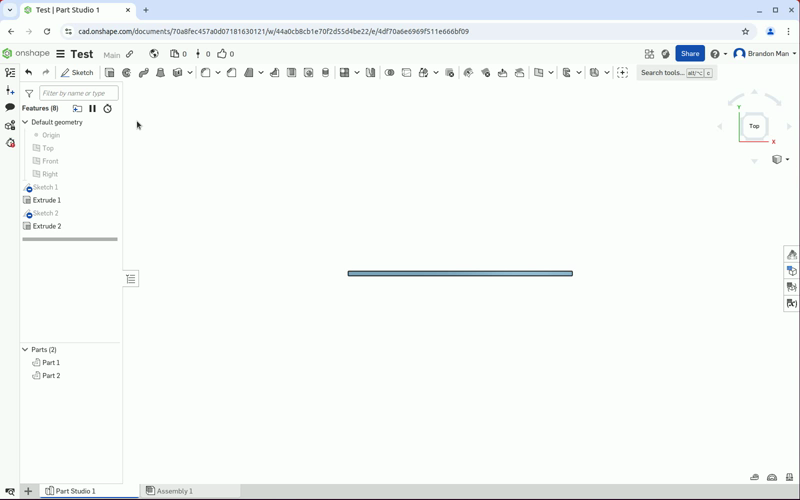
mouse_move(73, 189)
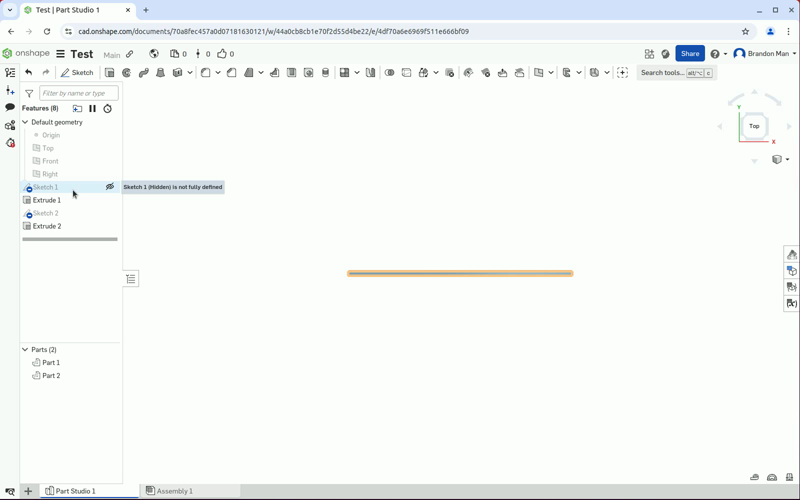
click(73, 189)
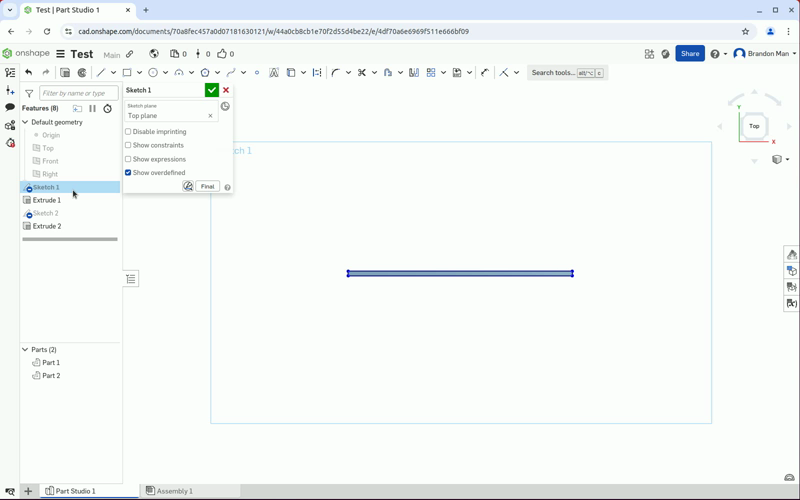
mouse_move(229, 92)
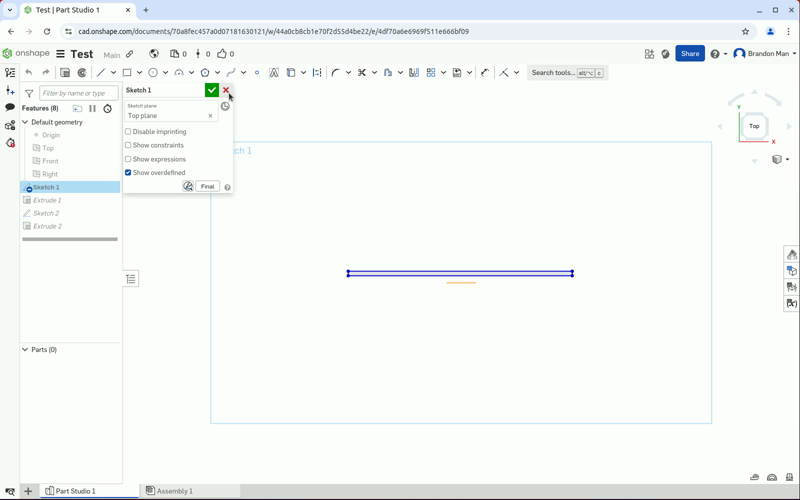
click(229, 92)
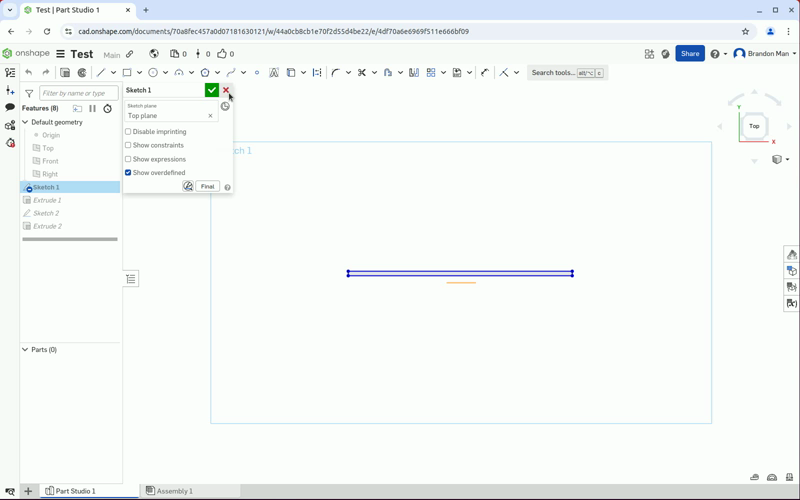
key(shift+s)
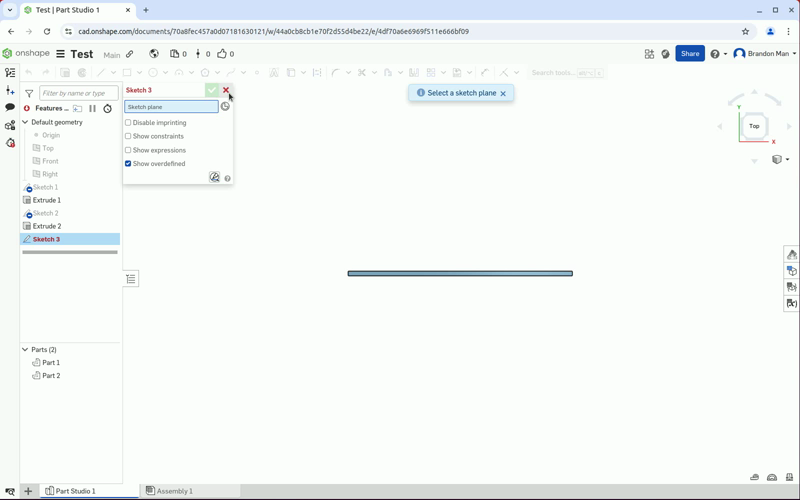
mouse_move(73, 150)
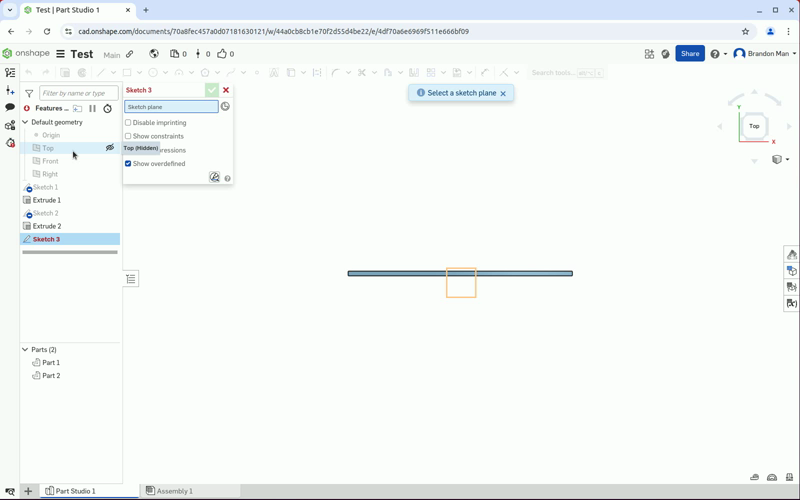
click(73, 150)
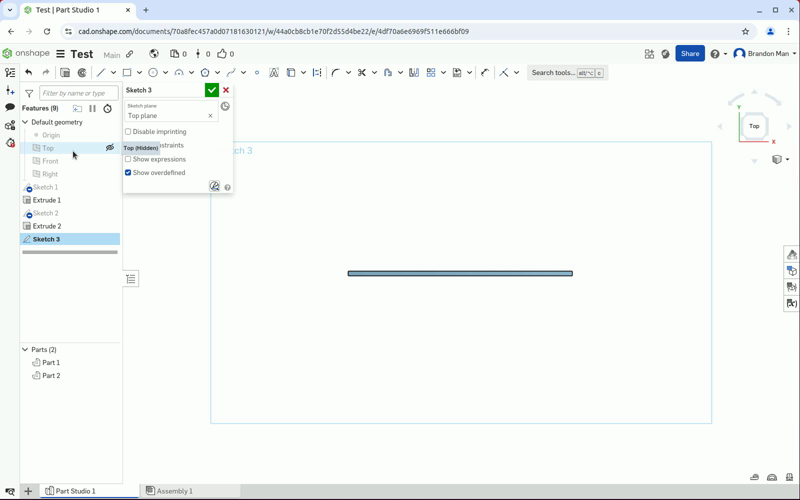
mouse_move(73, 352)
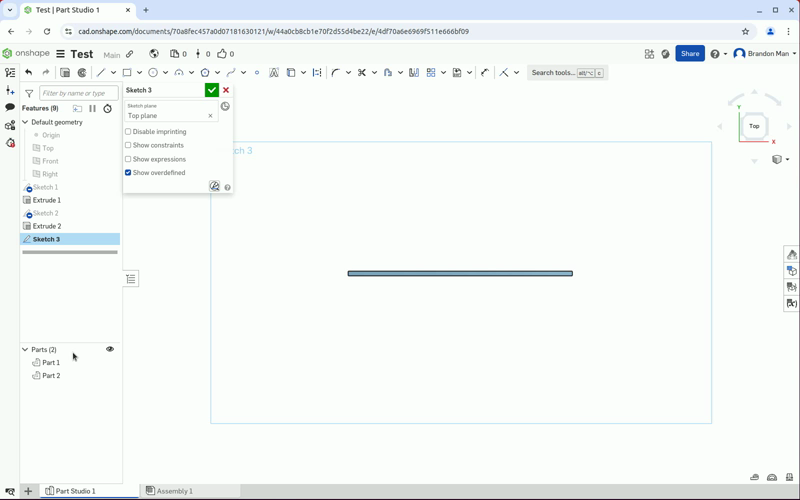
key(y)
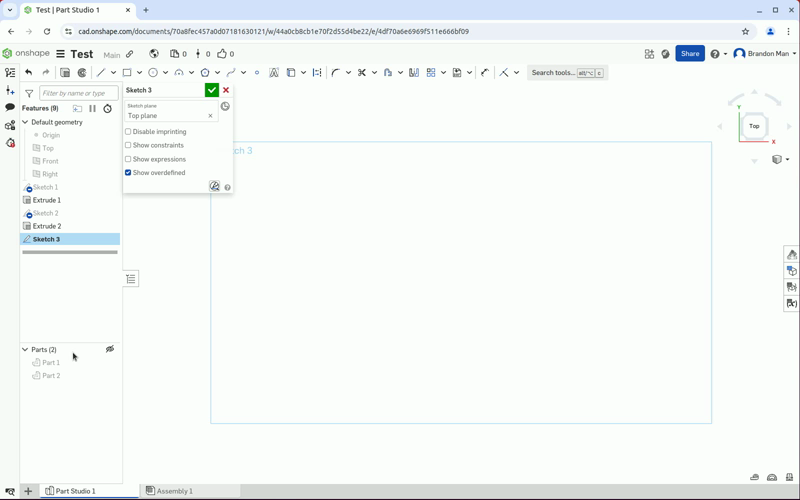
key(a)
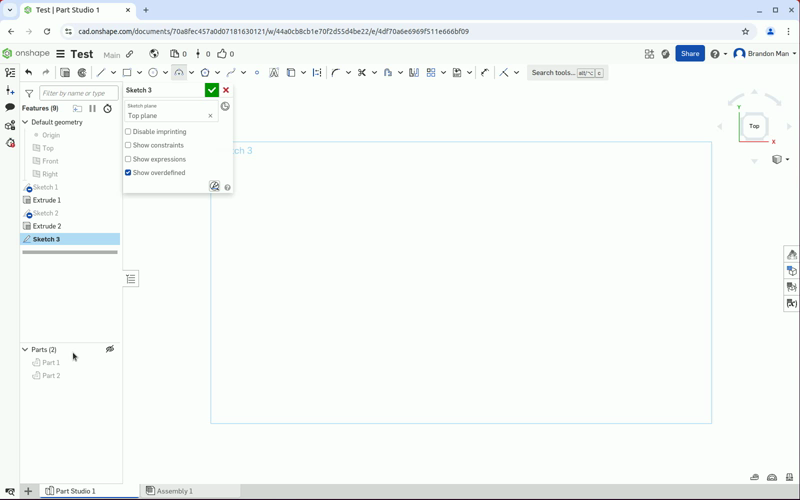
key_down(shift)
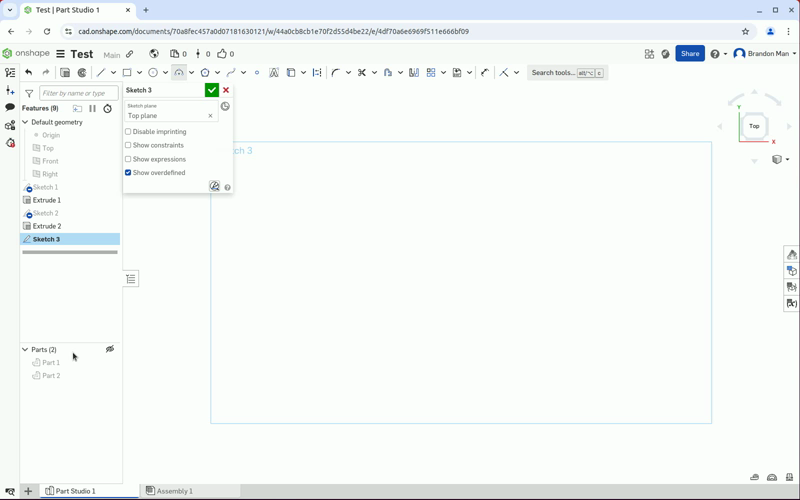
mouse_move(348, 287)
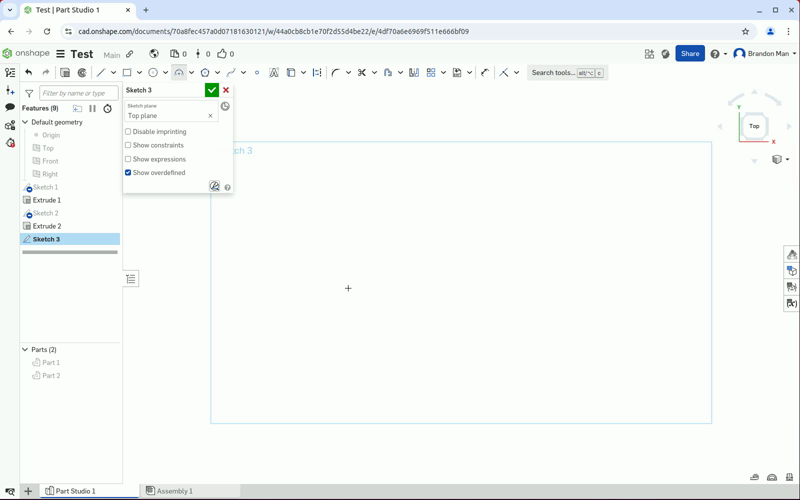
click(348, 287)
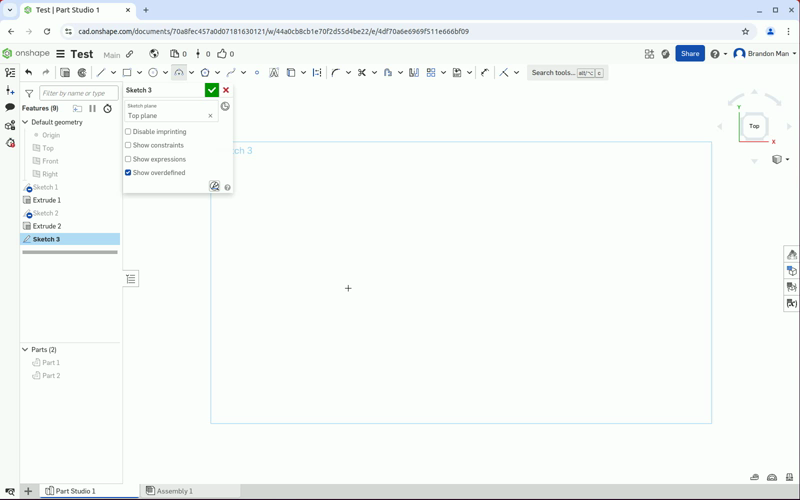
key_up(shift)
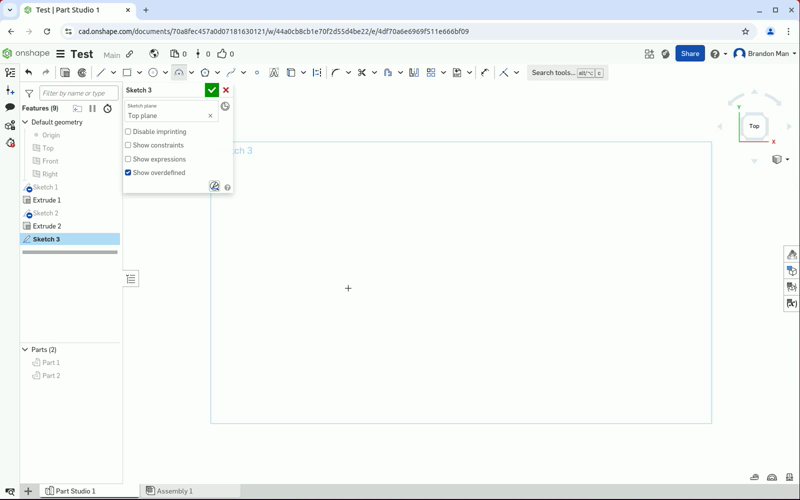
key_down(shift)
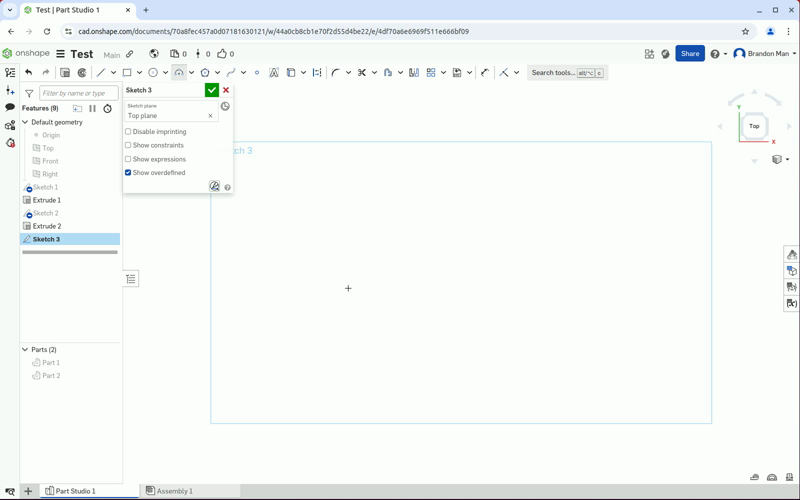
mouse_move(350, 289)
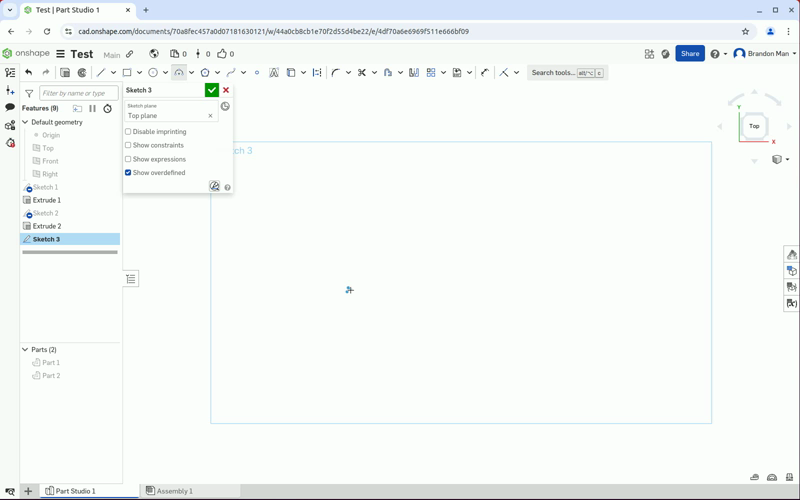
scroll(6)
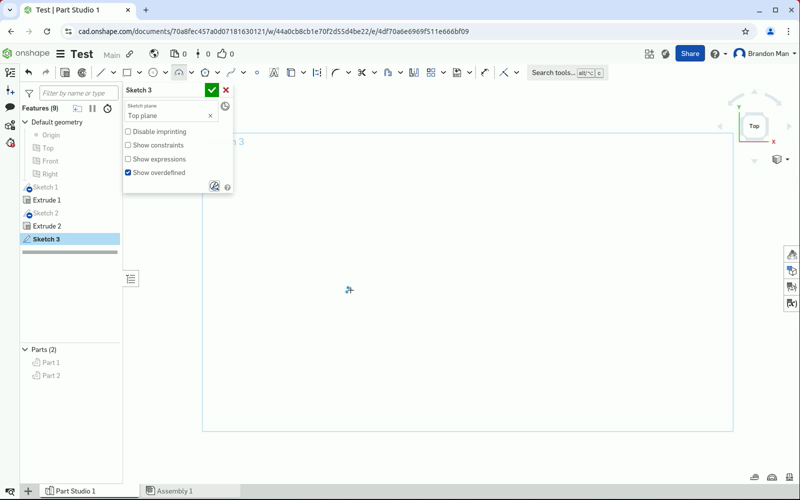
scroll(6)
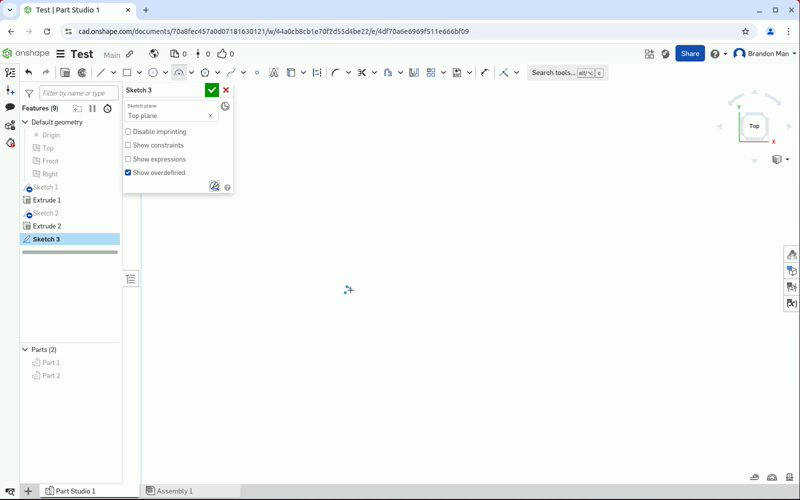
scroll(6)
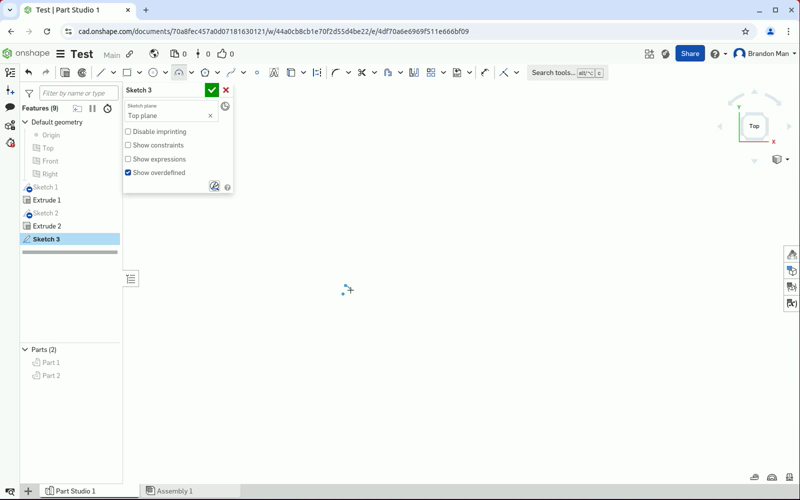
scroll(6)
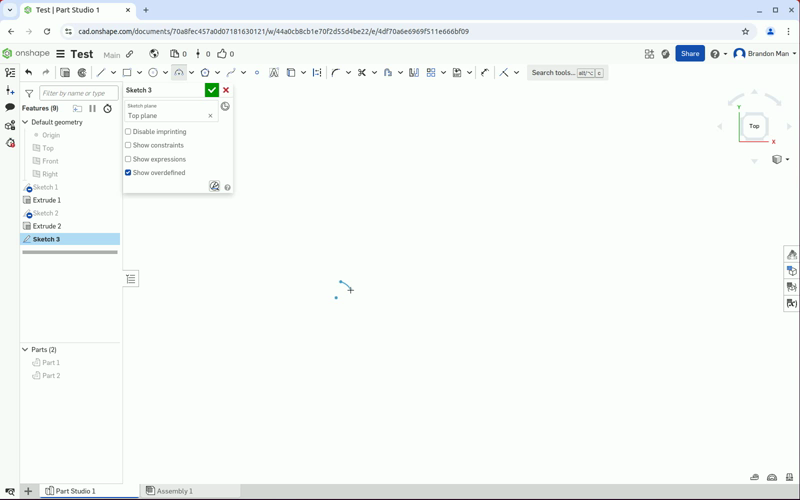
scroll(6)
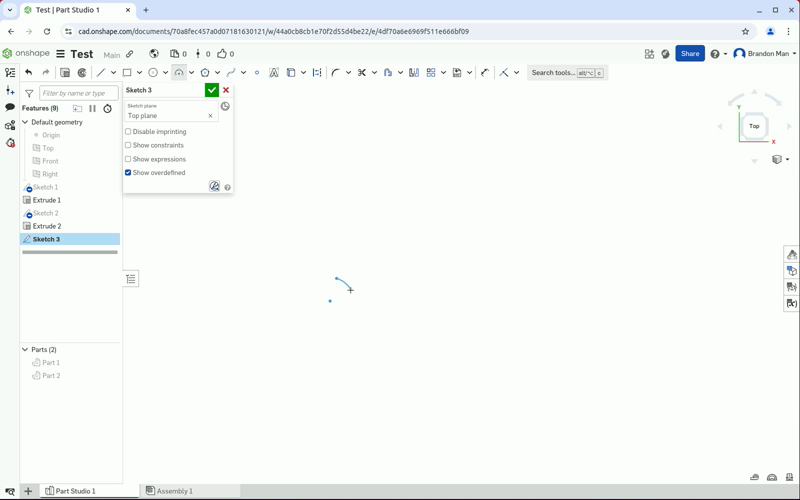
scroll(6)
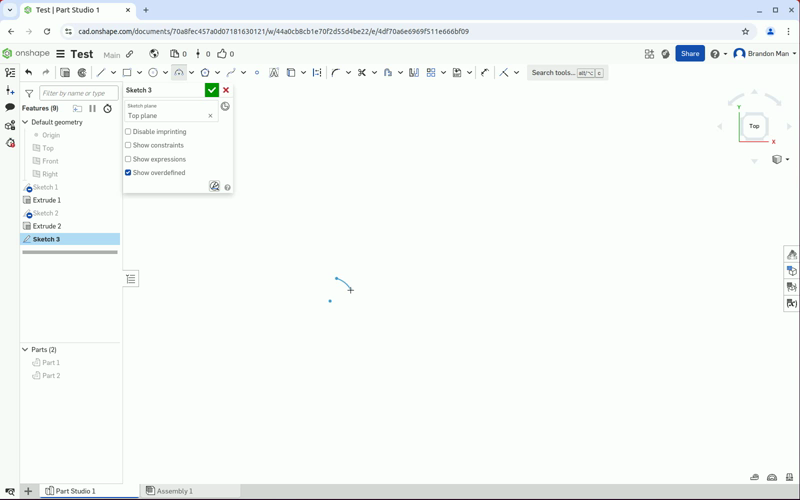
scroll(6)
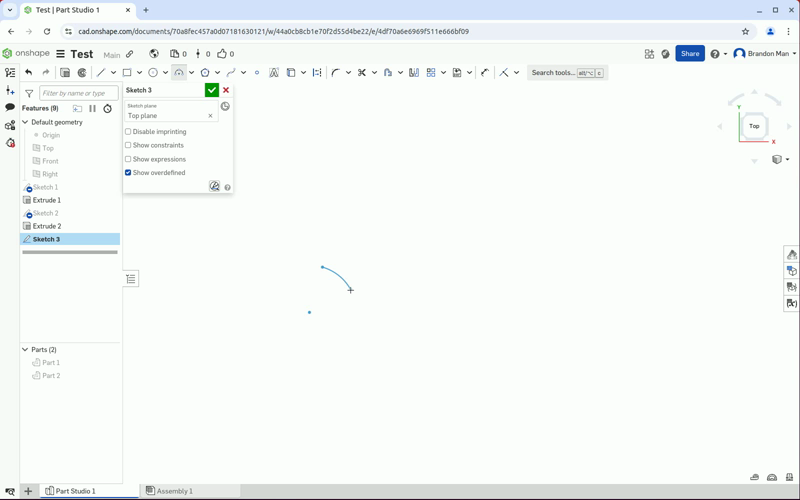
click(350, 289)
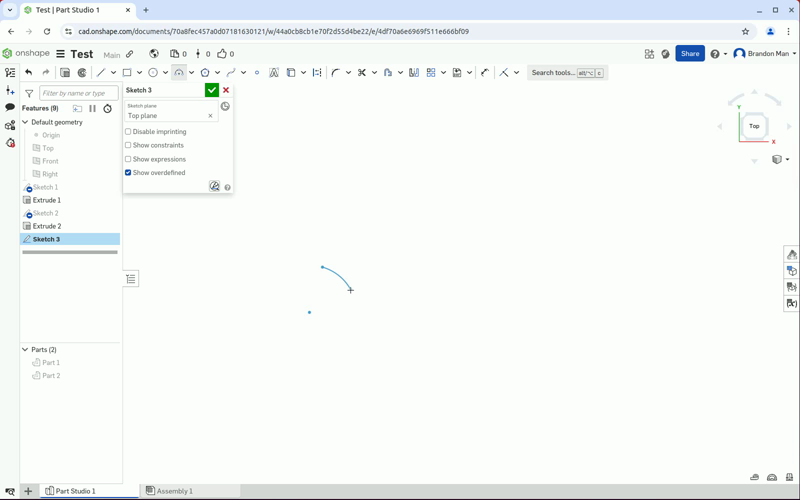
scroll(-6)
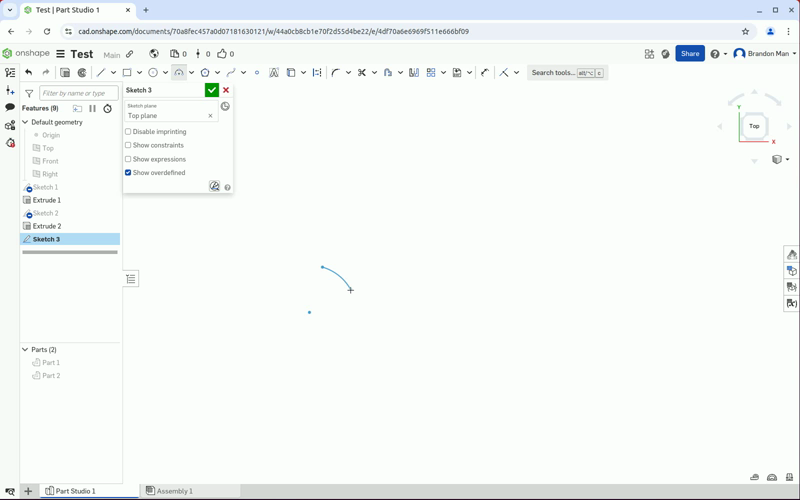
scroll(-6)
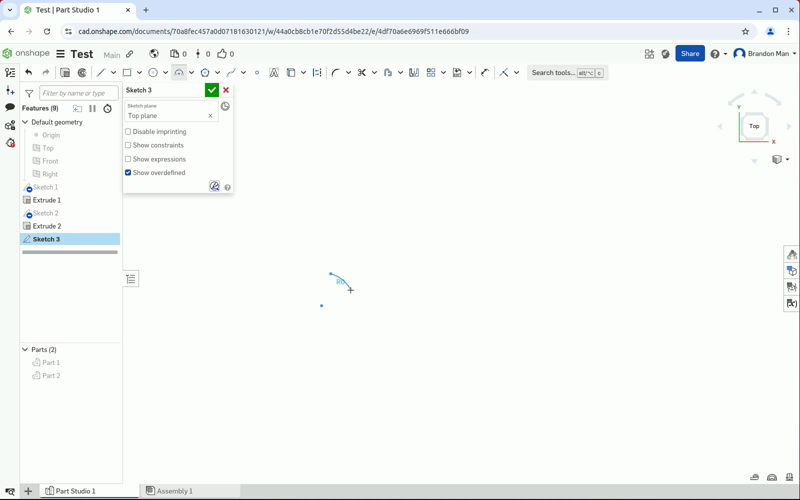
scroll(-6)
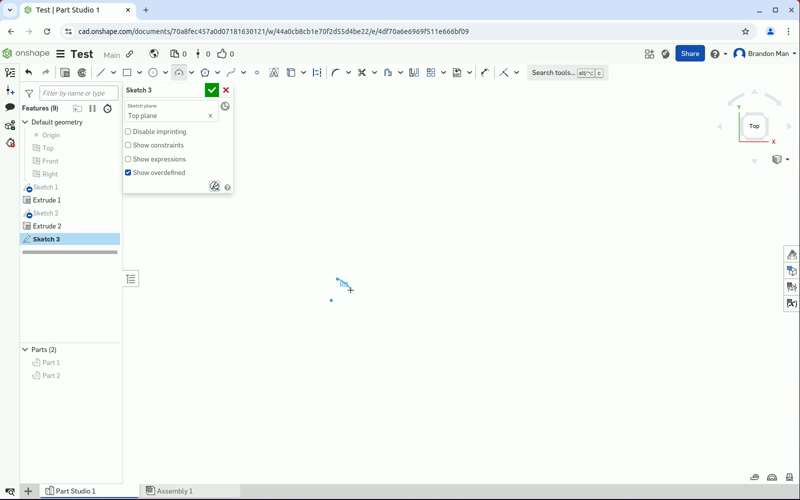
scroll(-6)
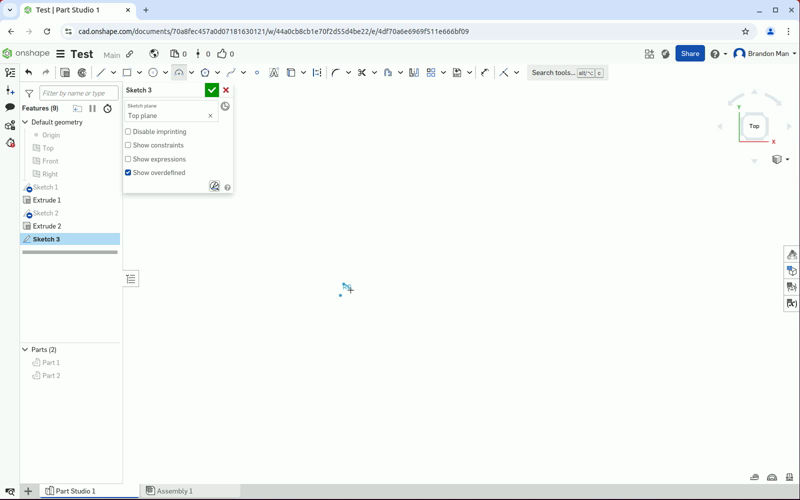
scroll(-6)
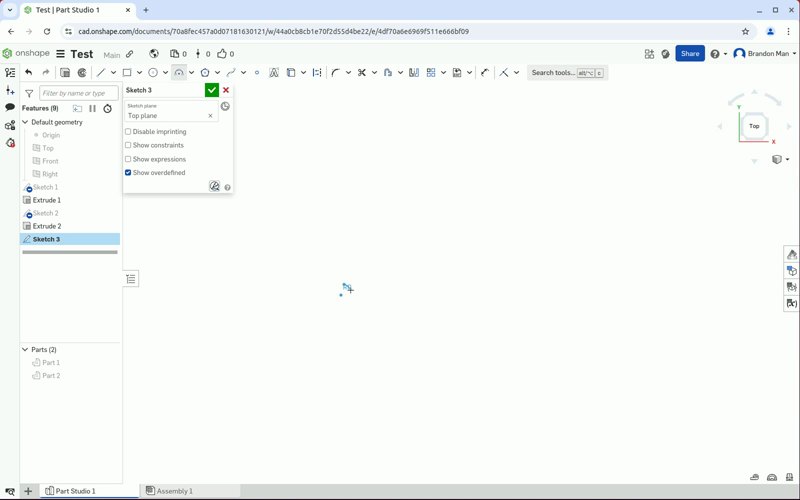
scroll(-6)
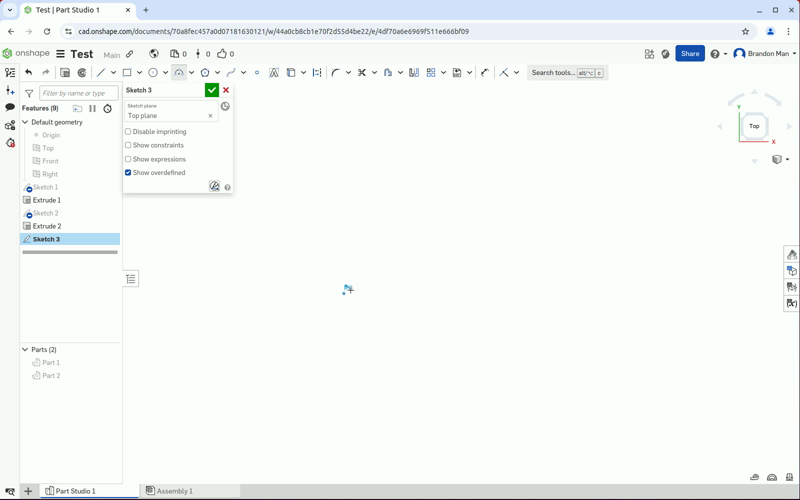
scroll(-6)
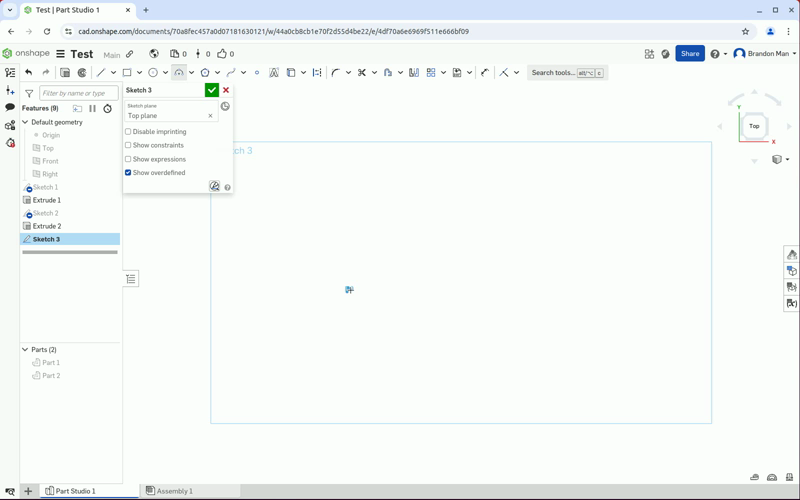
mouse_move(348, 289)
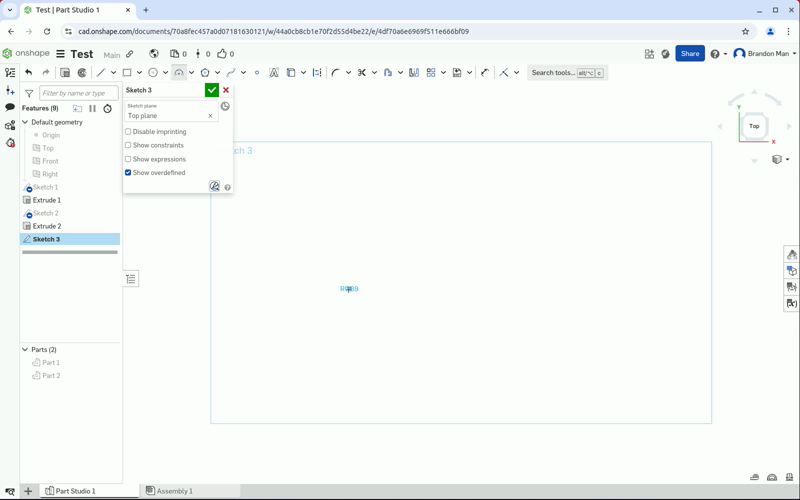
scroll(6)
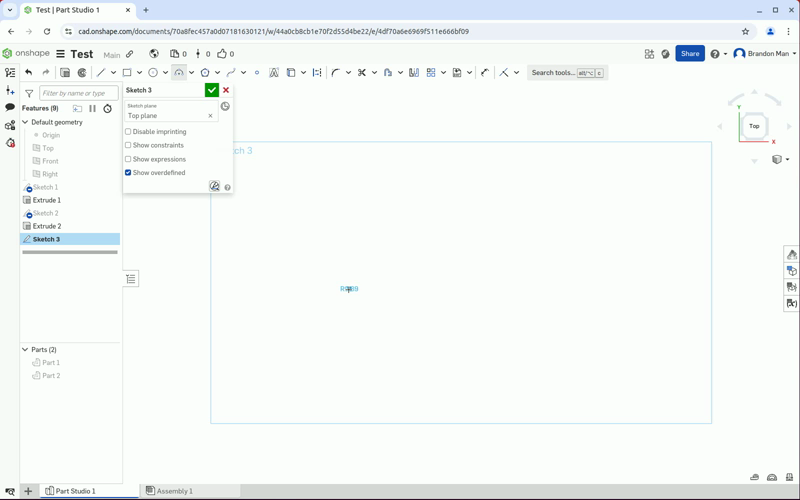
scroll(6)
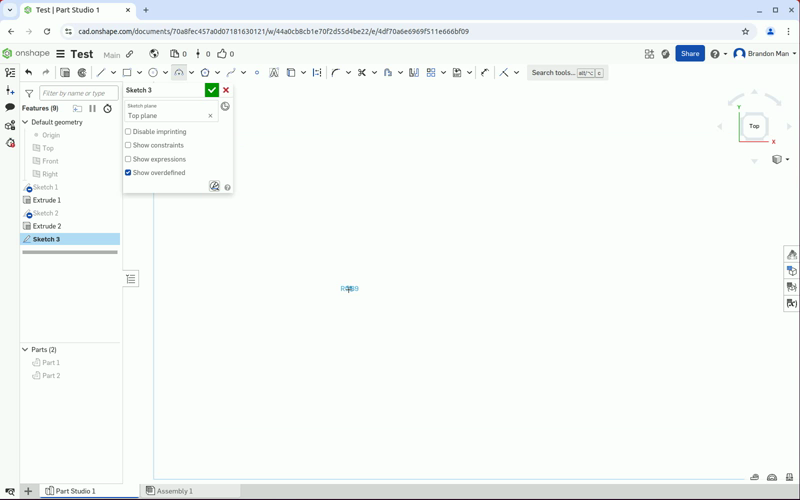
scroll(6)
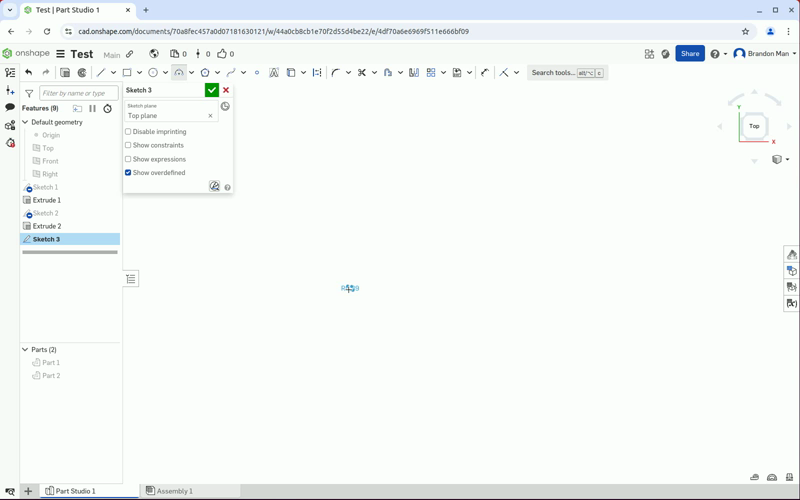
scroll(6)
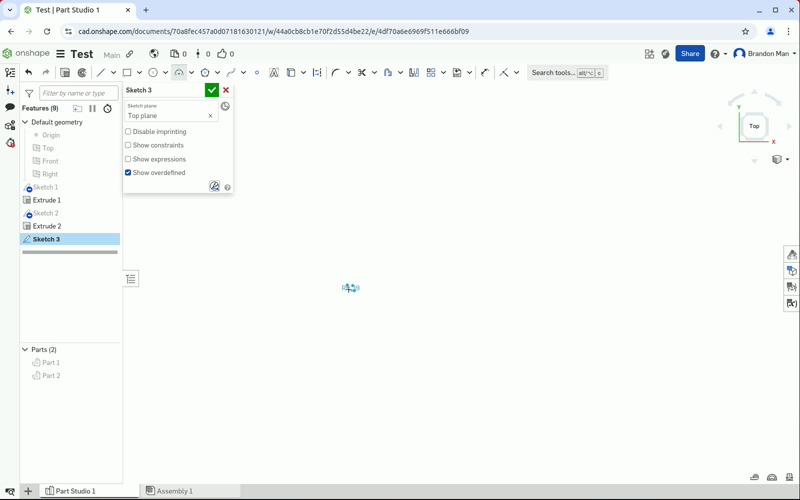
scroll(6)
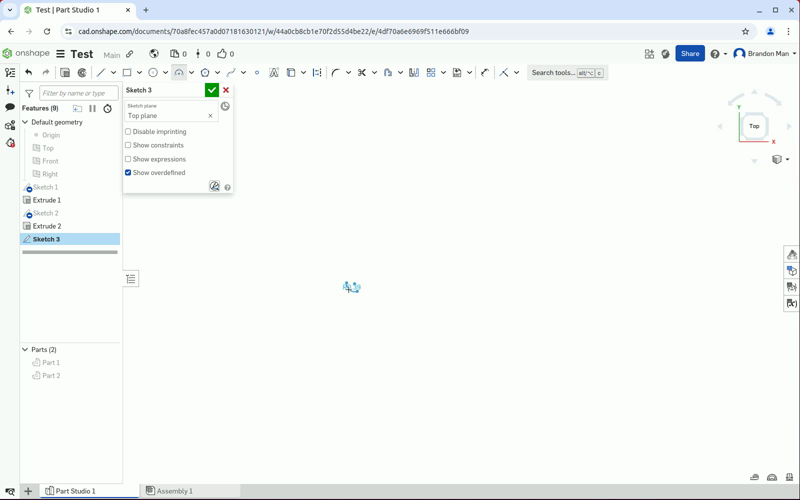
scroll(6)
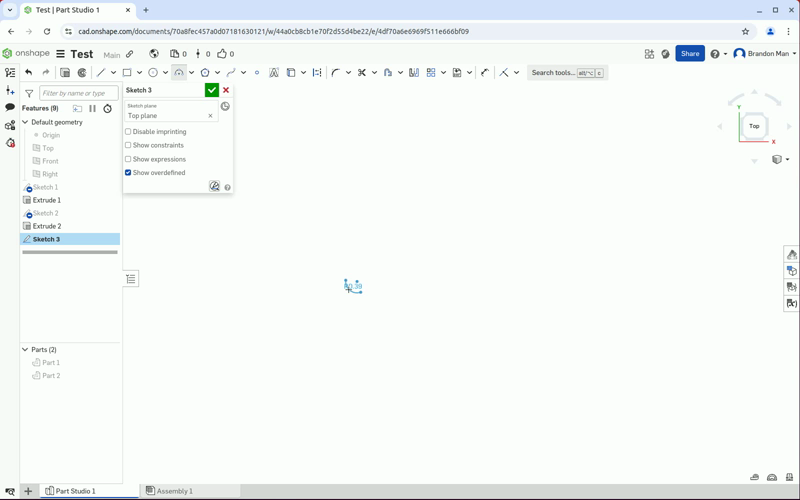
scroll(6)
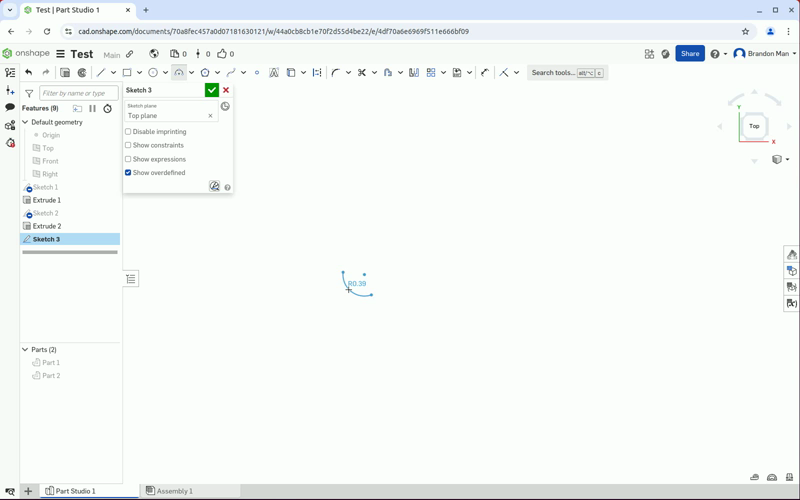
click(348, 289)
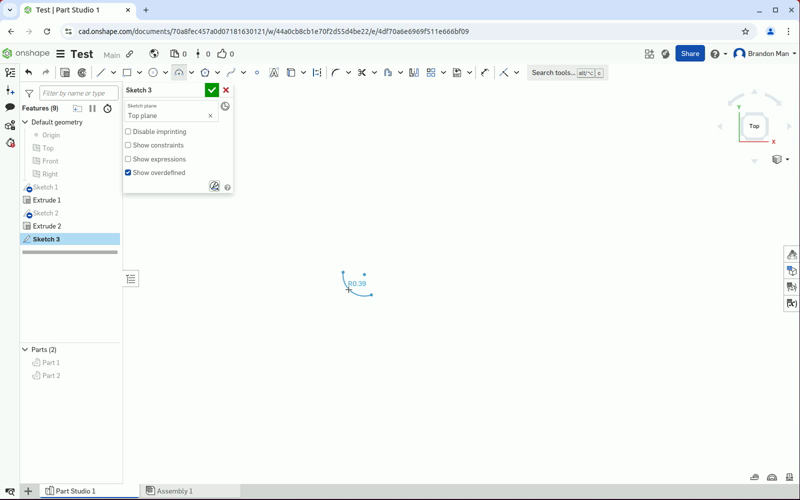
scroll(-6)
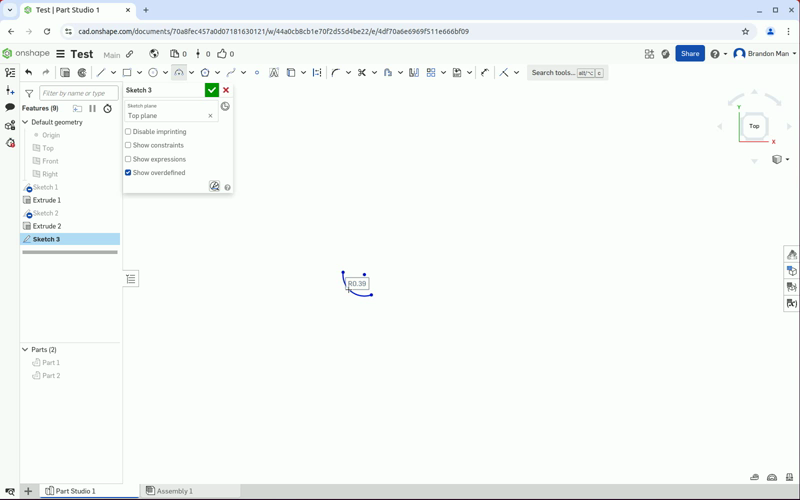
scroll(-6)
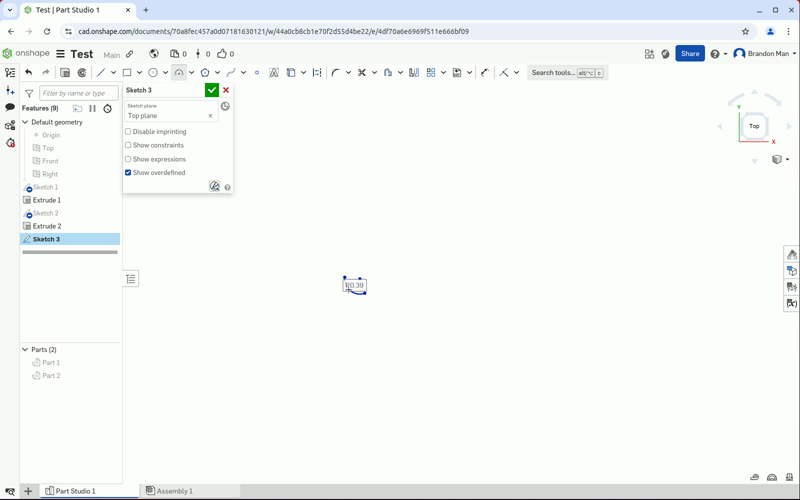
scroll(-6)
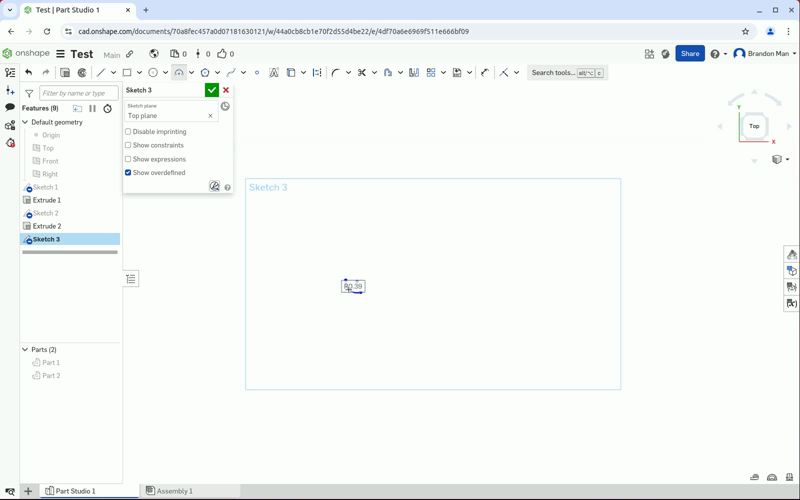
scroll(-6)
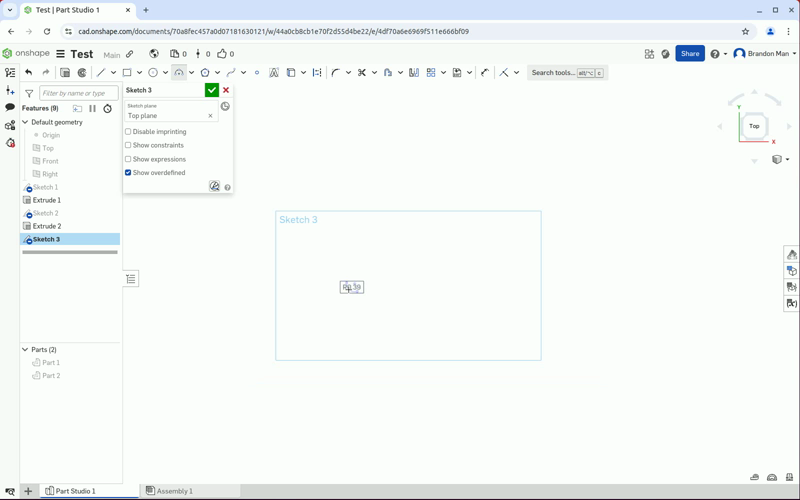
scroll(-6)
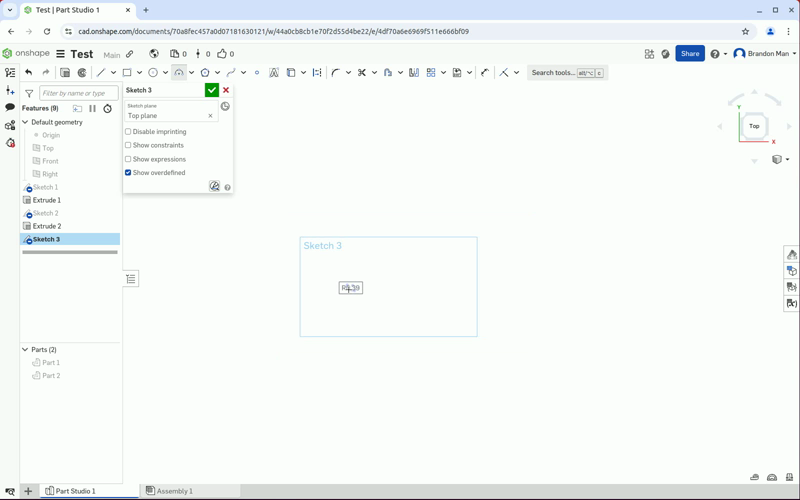
scroll(-6)
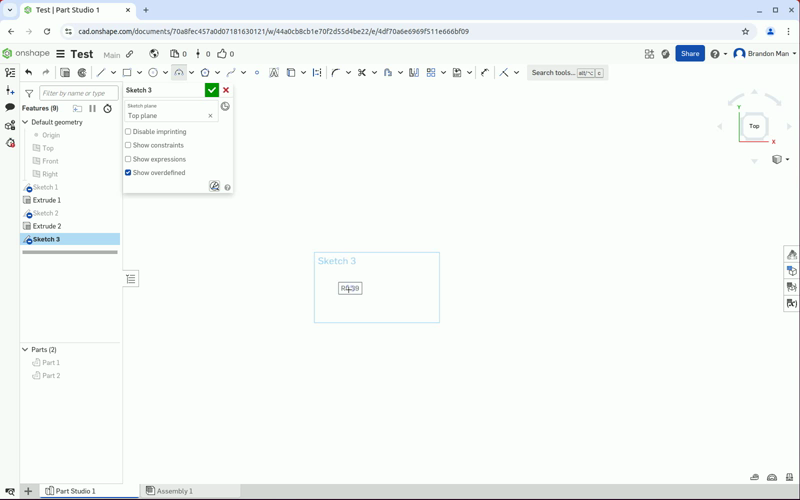
scroll(-6)
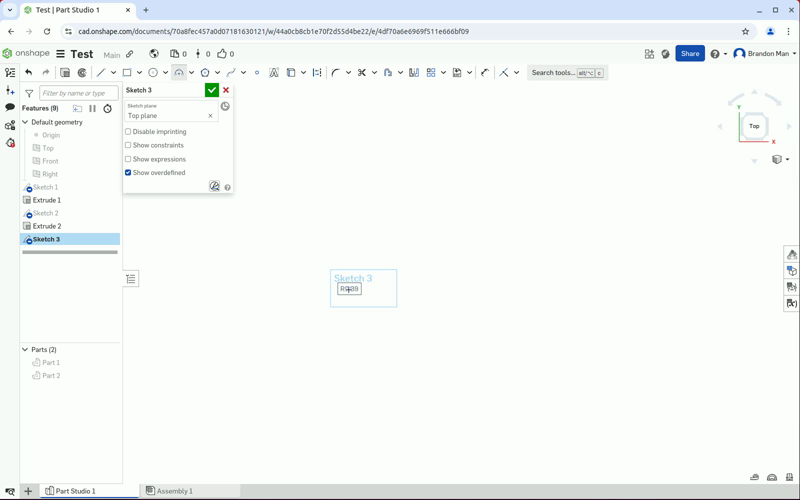
key_up(shift)
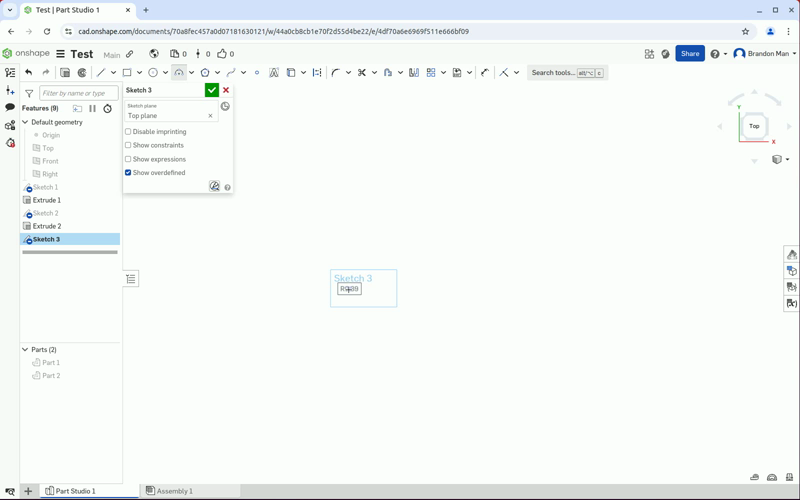
key(esc)
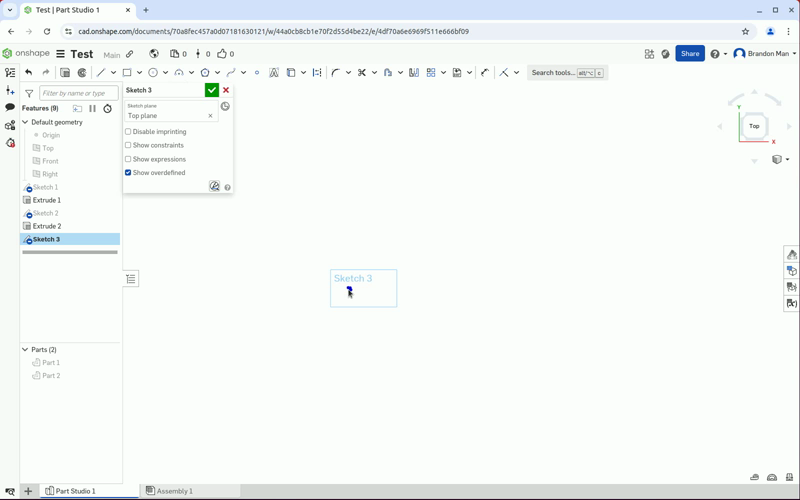
key(l)
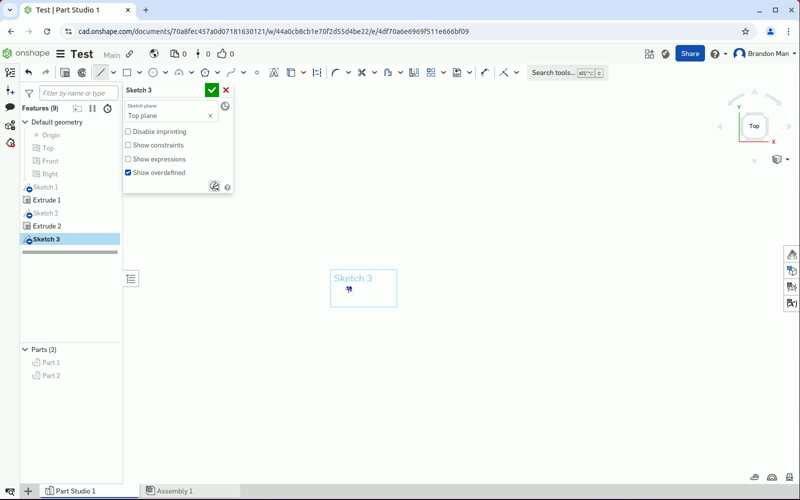
mouse_move(350, 289)
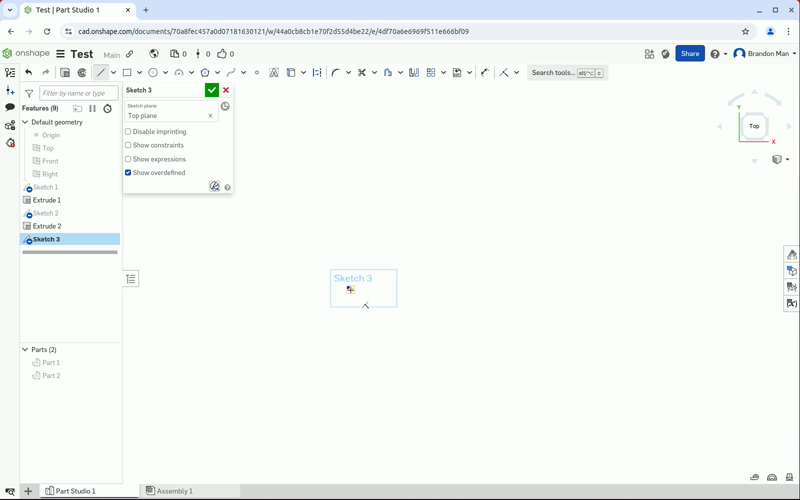
scroll(6)
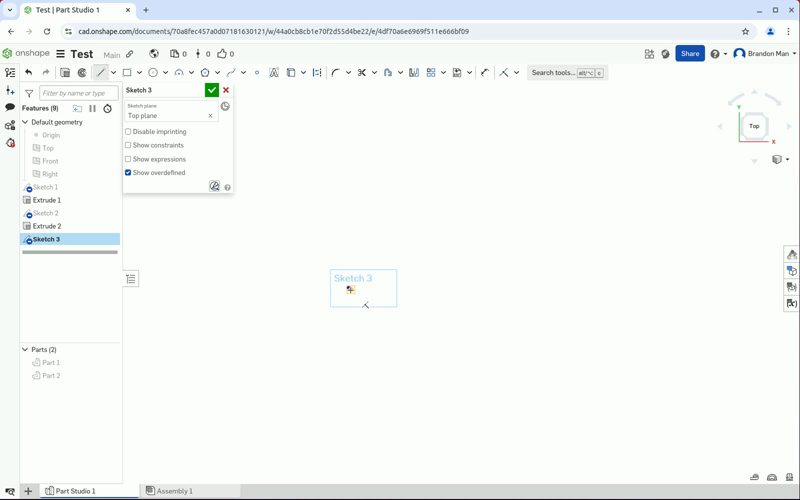
scroll(6)
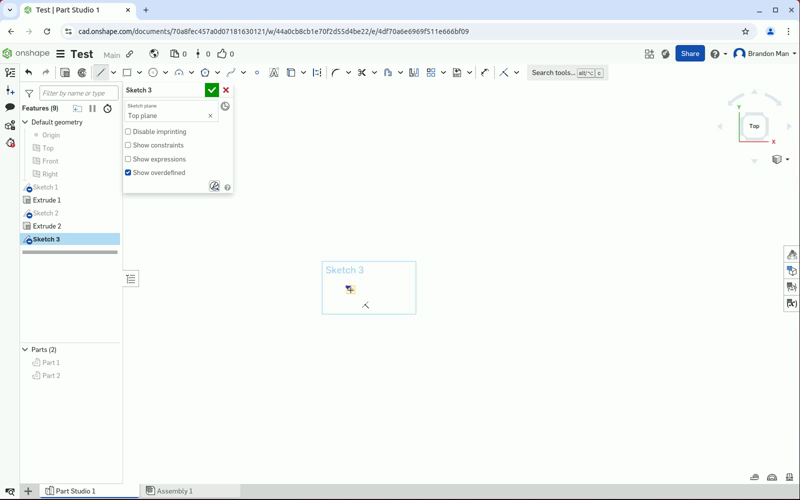
scroll(6)
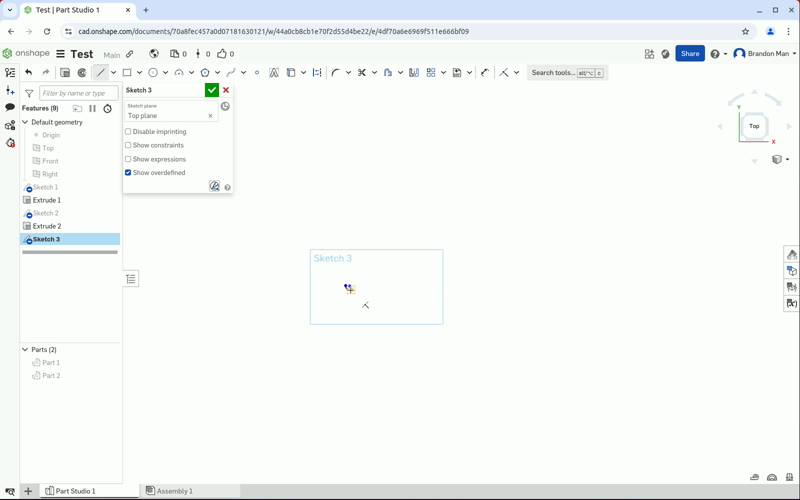
scroll(6)
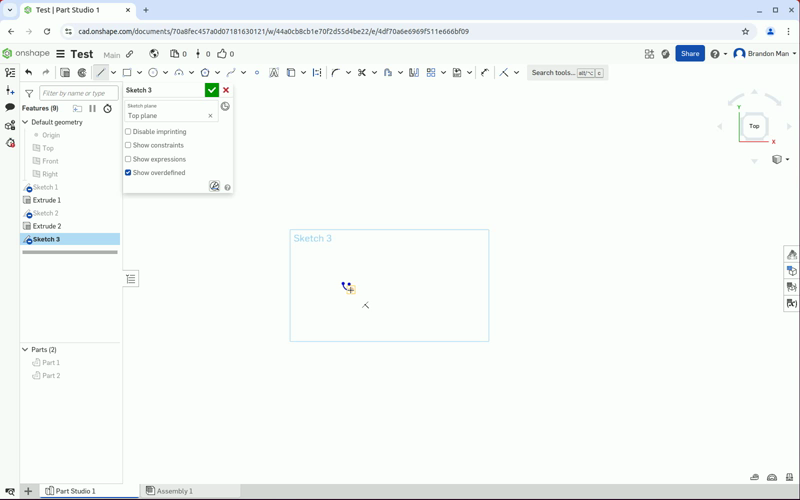
scroll(6)
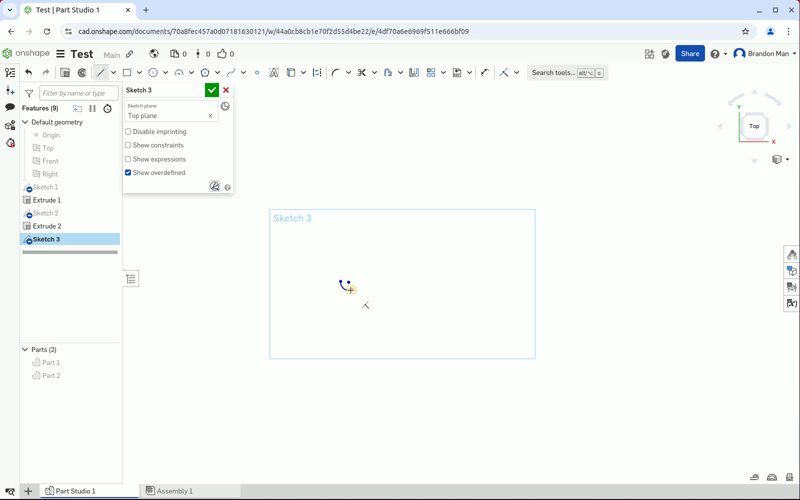
scroll(6)
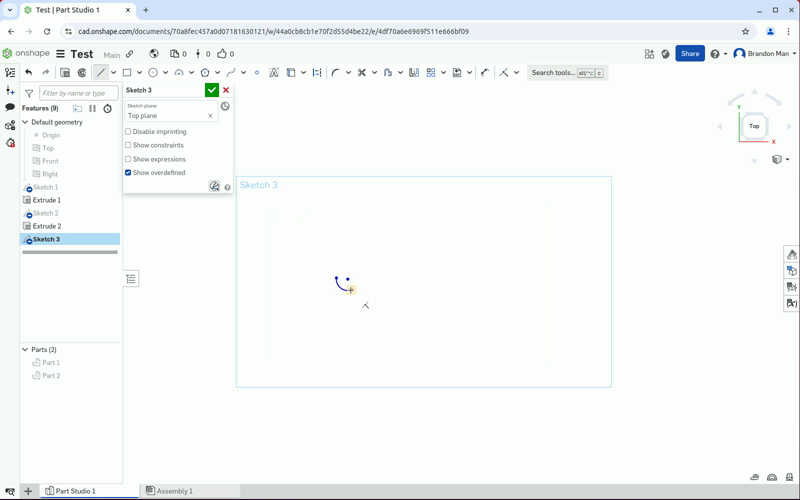
scroll(6)
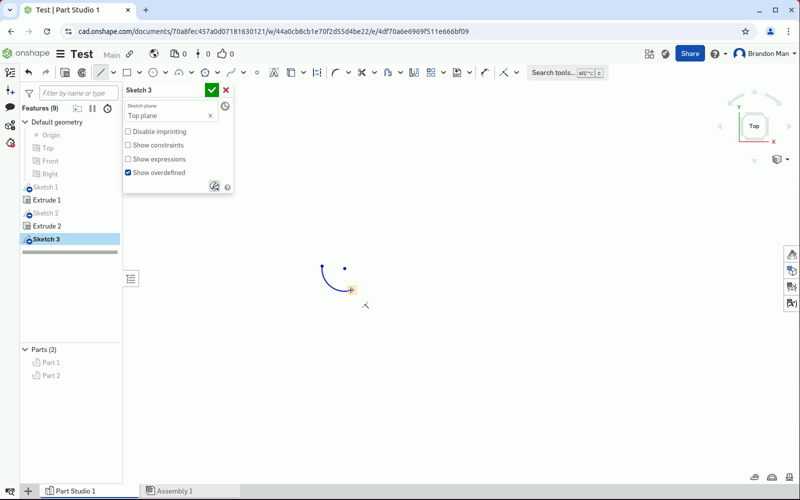
click(350, 289)
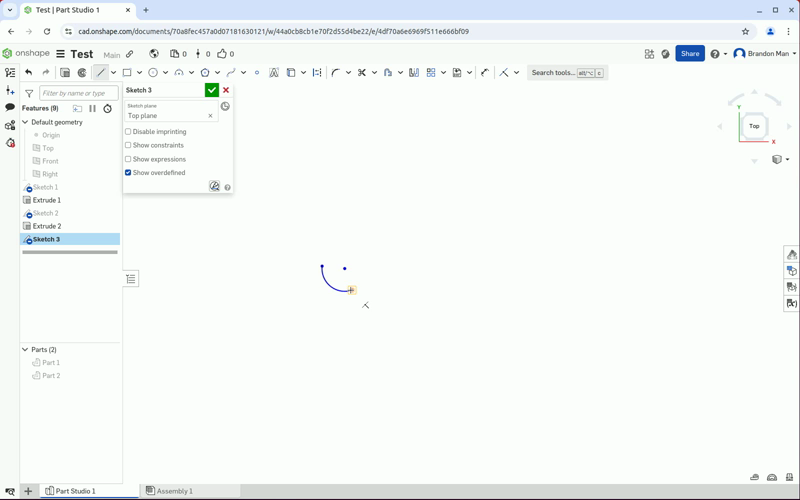
scroll(-6)
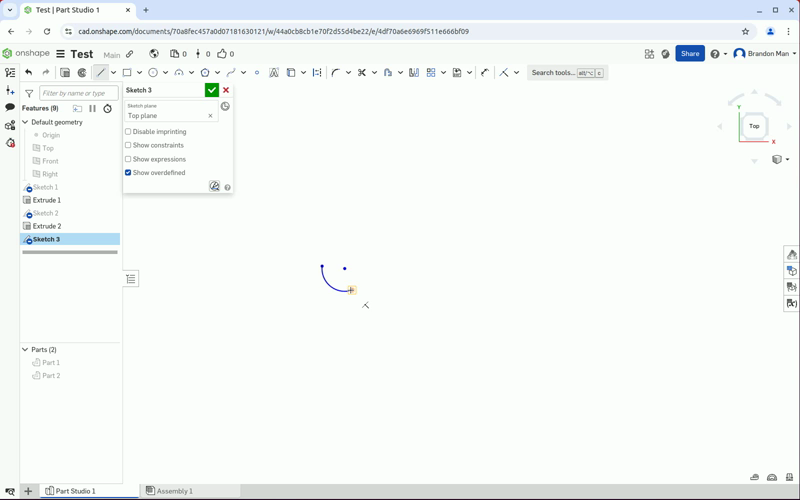
scroll(-6)
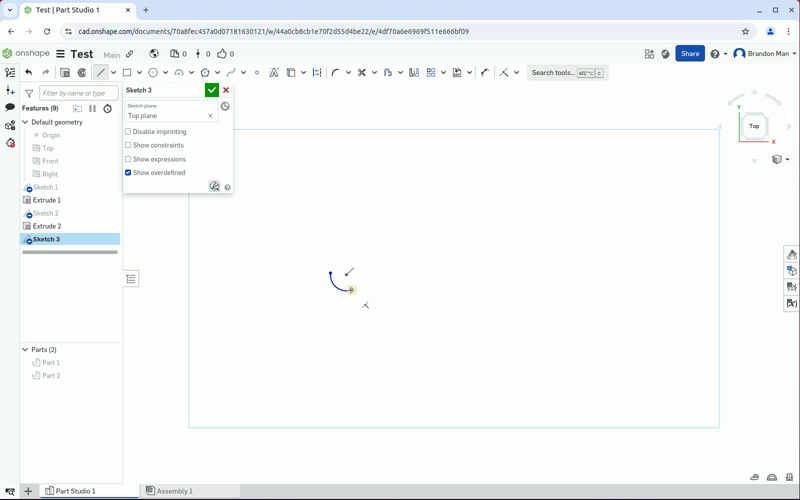
scroll(-6)
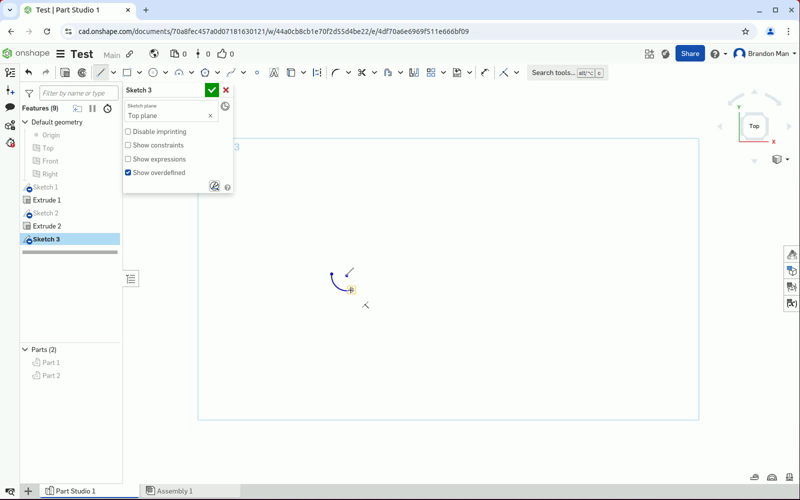
scroll(-6)
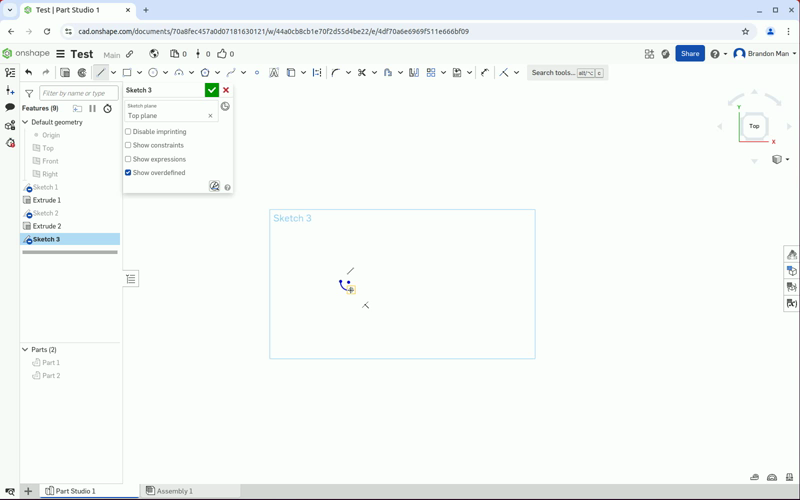
scroll(-6)
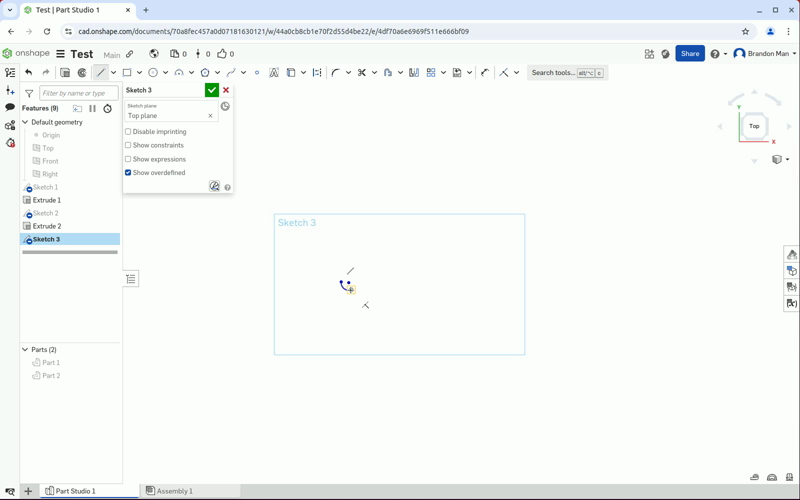
scroll(-6)
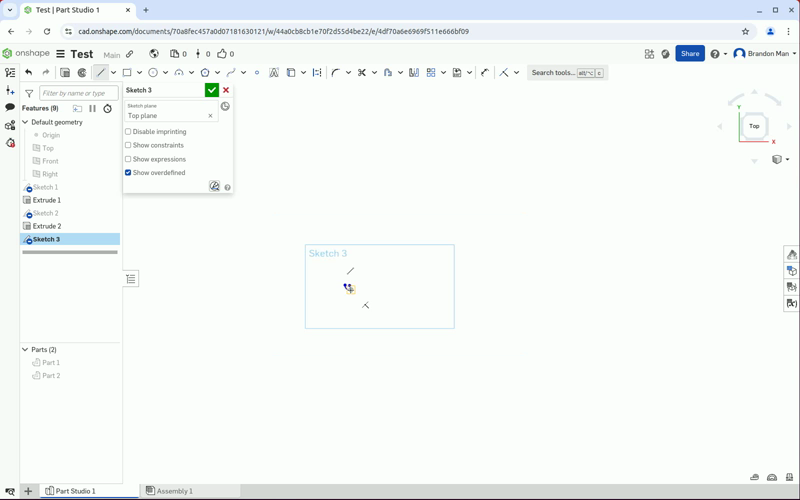
scroll(-6)
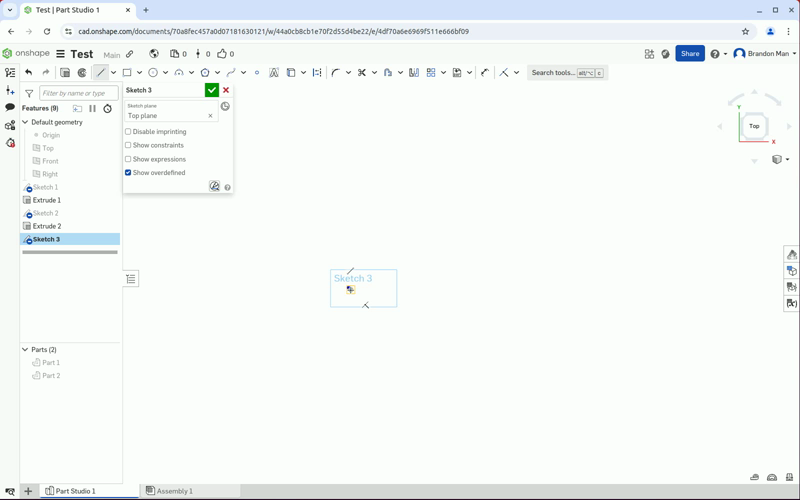
key_down(shift)
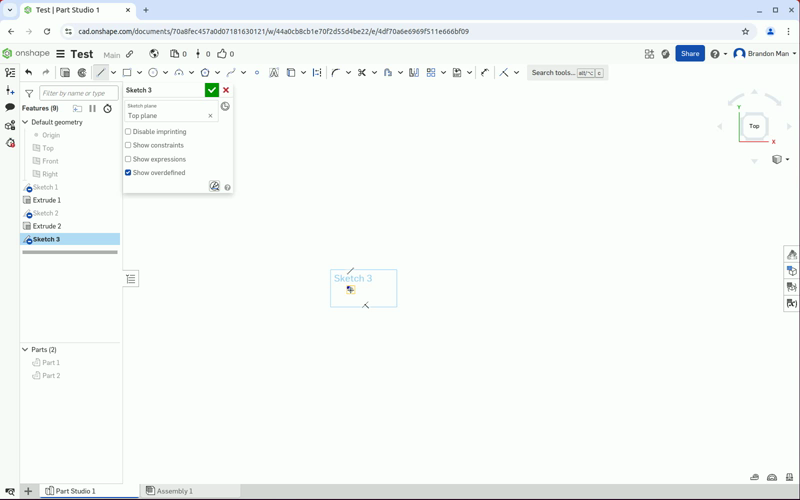
mouse_move(569, 289)
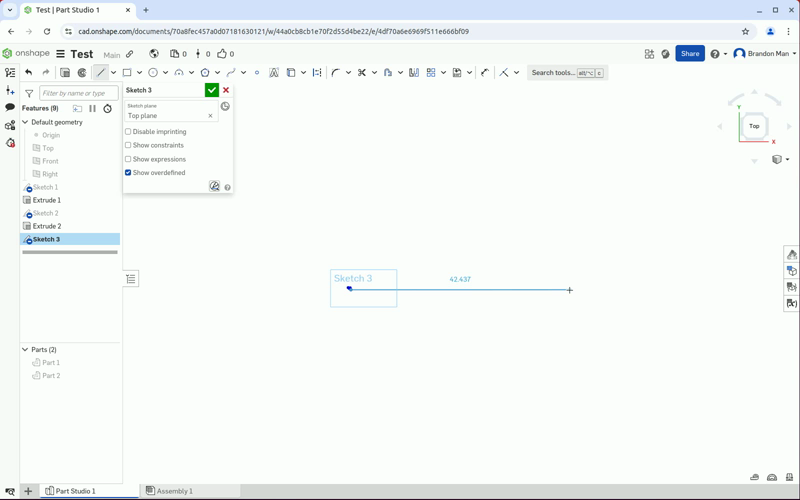
click(569, 289)
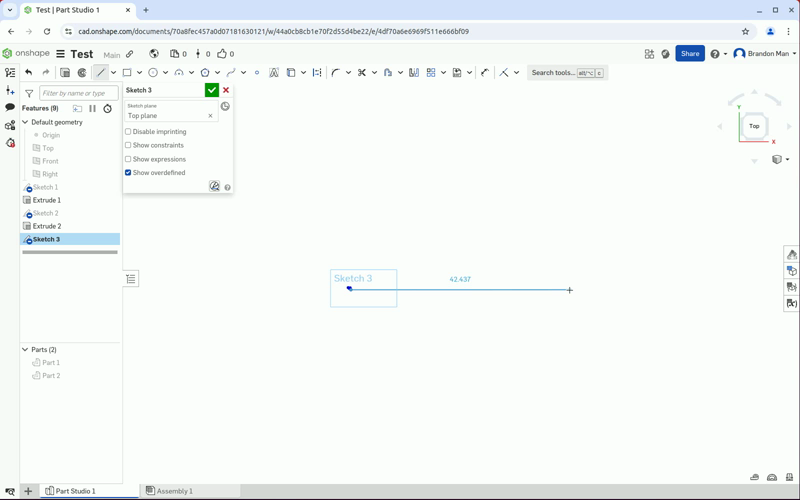
key_up(shift)
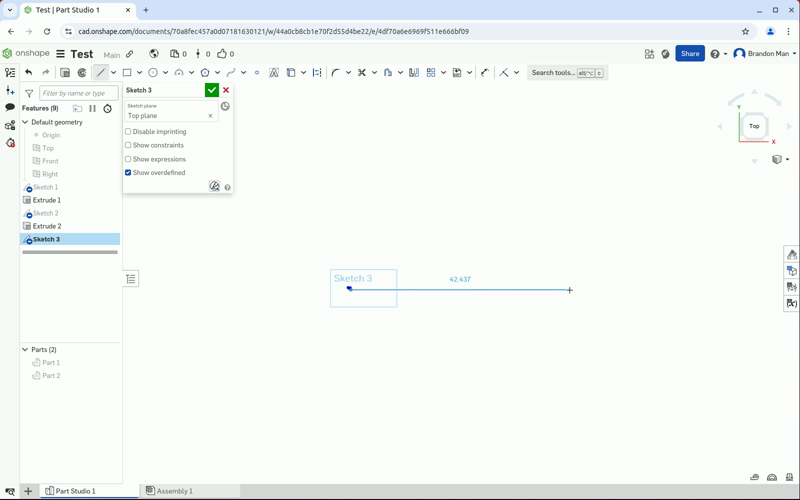
key(esc)
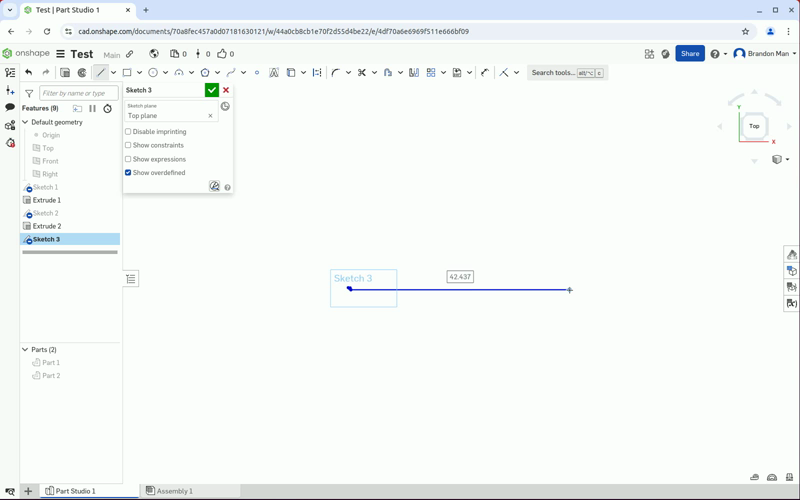
key(a)
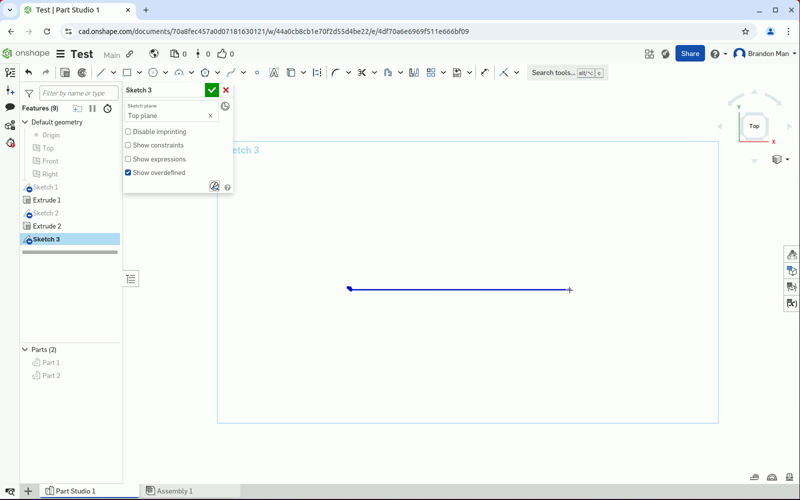
mouse_move(569, 289)
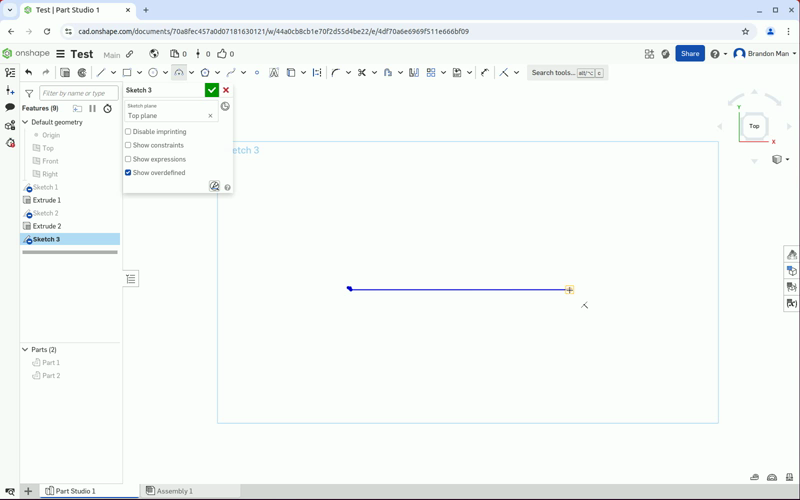
click(569, 289)
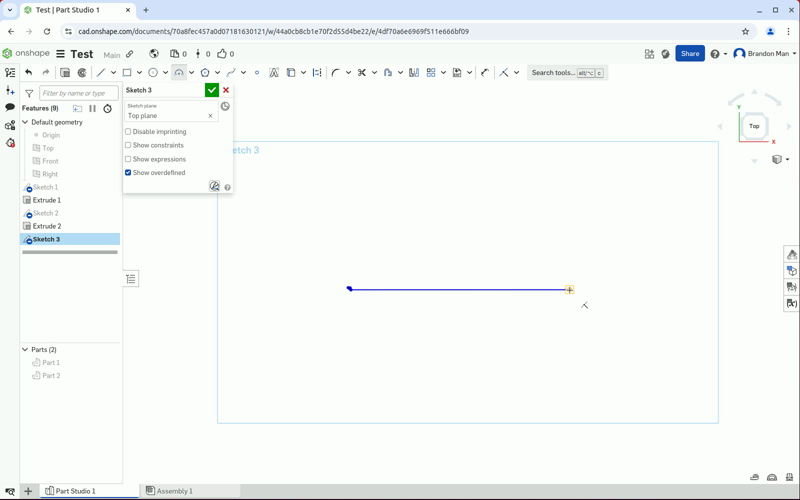
key_down(shift)
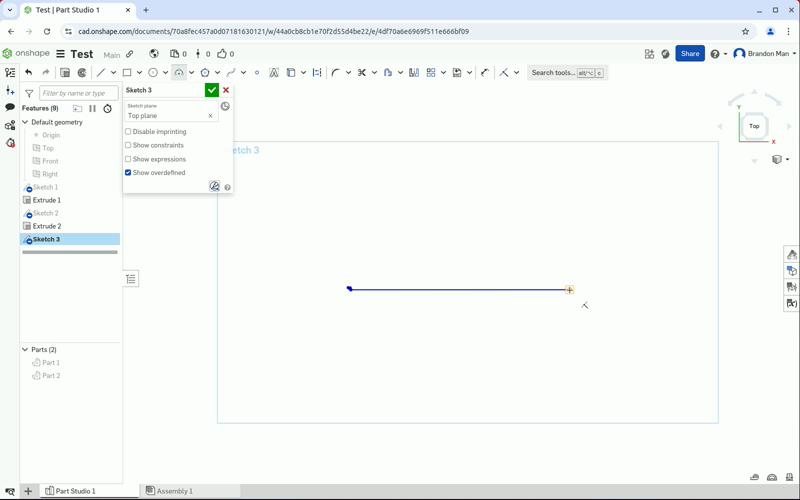
mouse_move(572, 287)
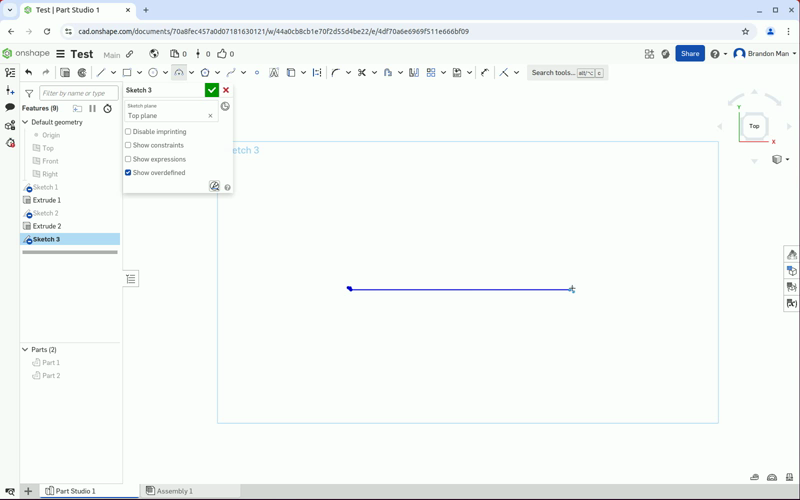
scroll(6)
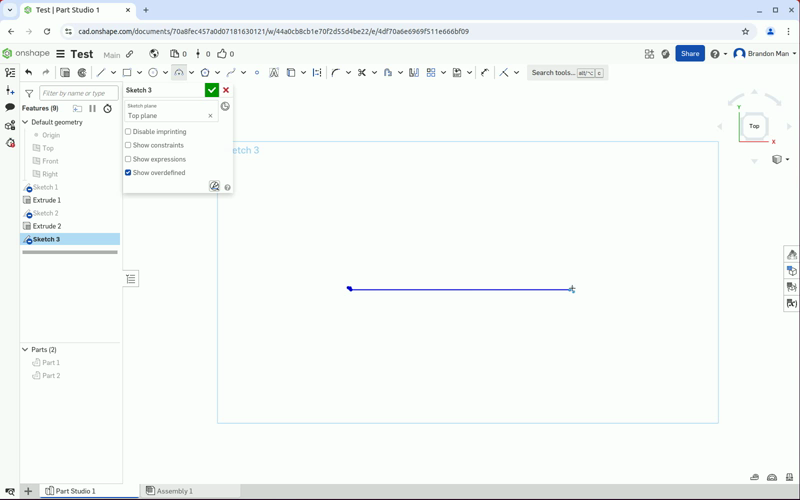
scroll(6)
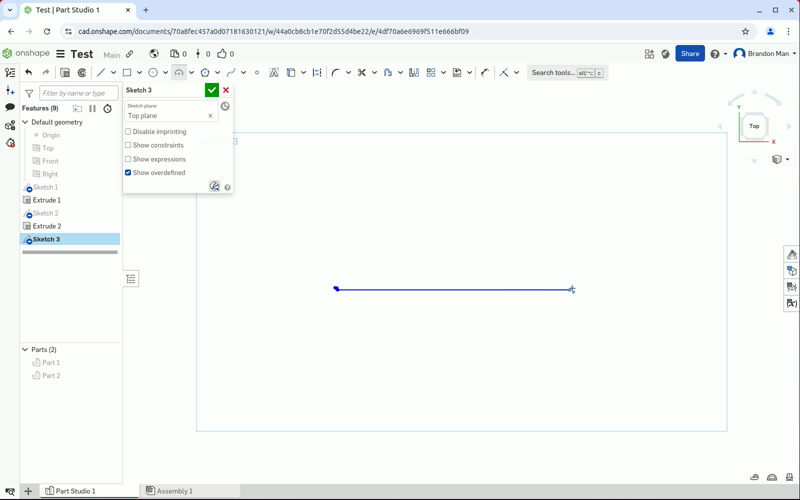
scroll(6)
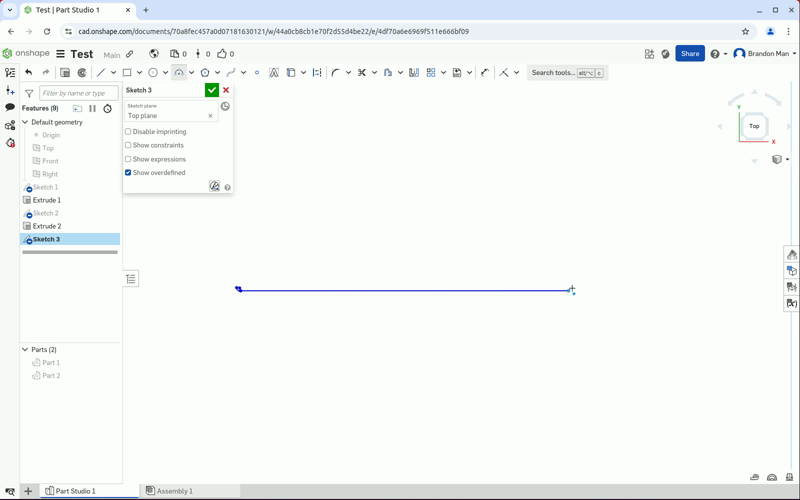
scroll(6)
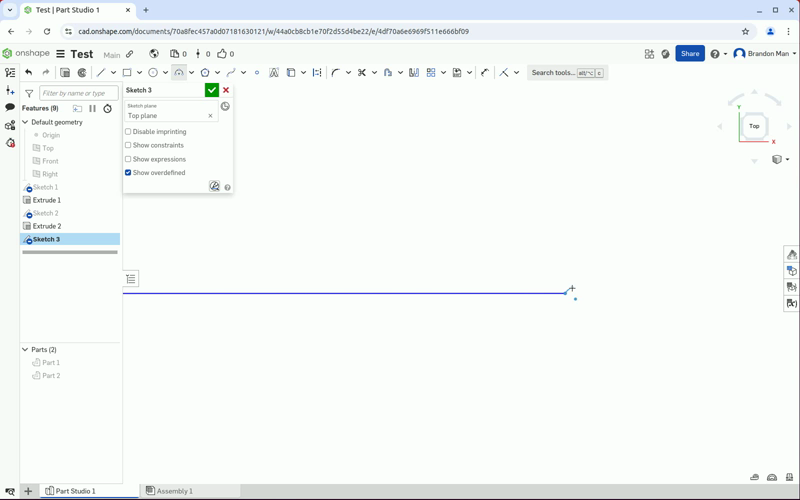
scroll(6)
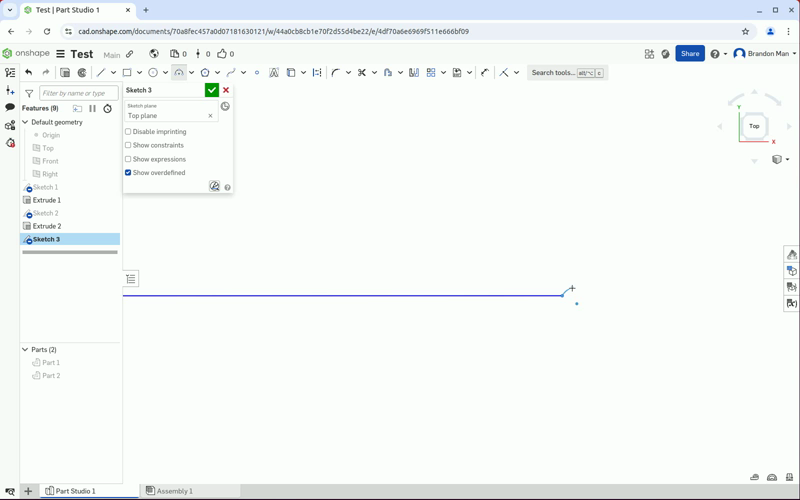
scroll(6)
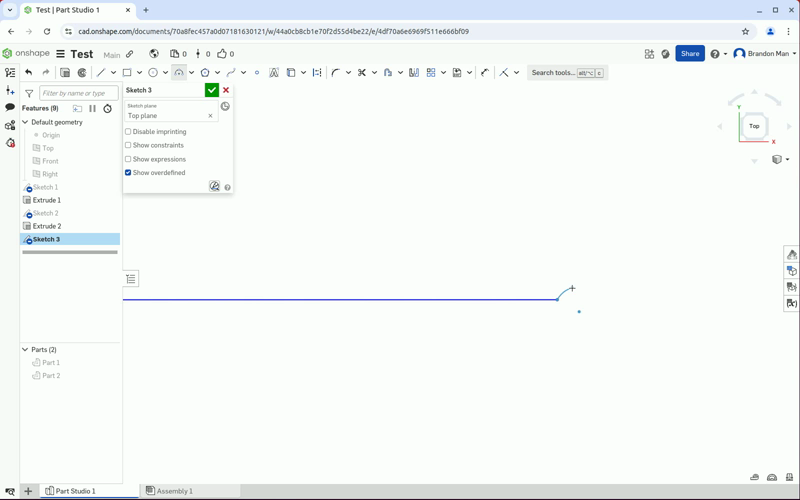
scroll(6)
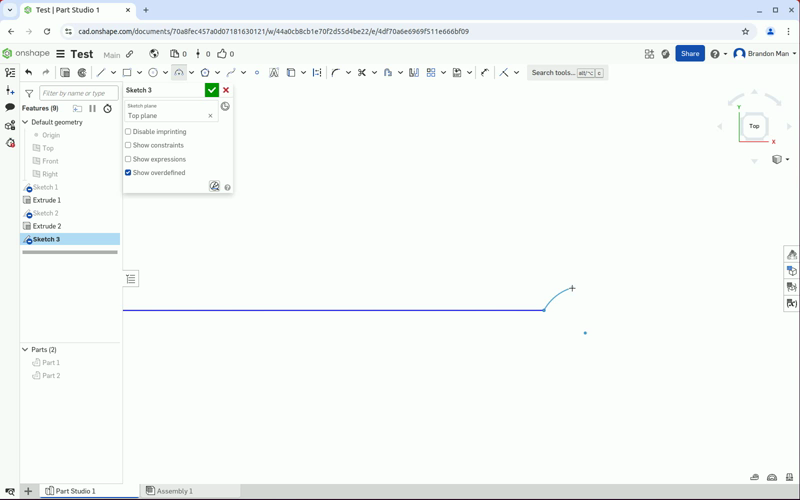
click(572, 287)
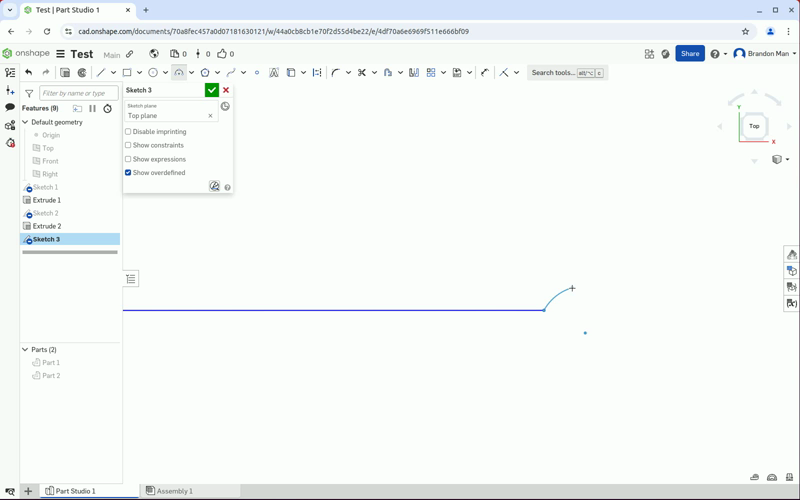
scroll(-6)
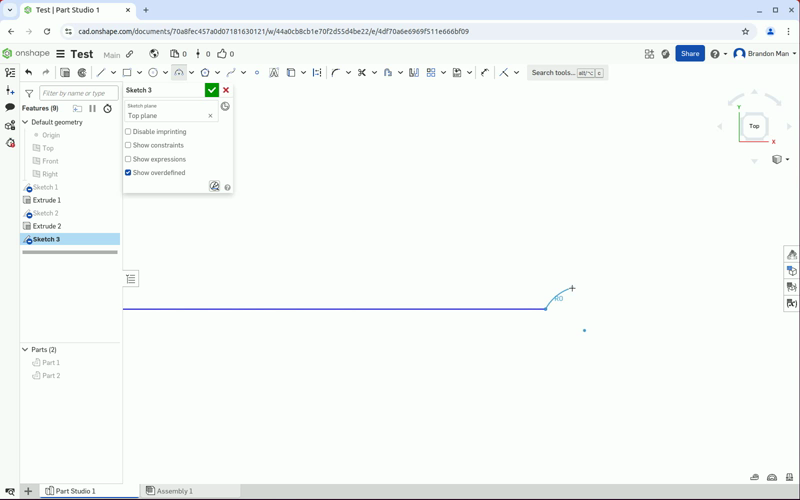
scroll(-6)
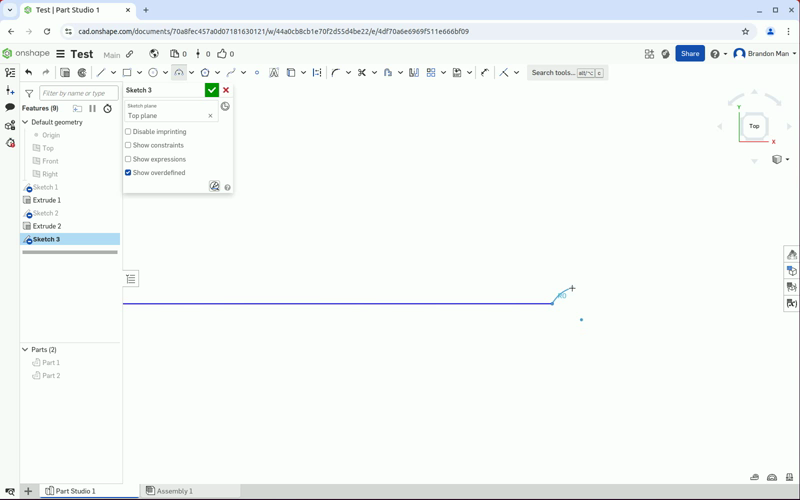
scroll(-6)
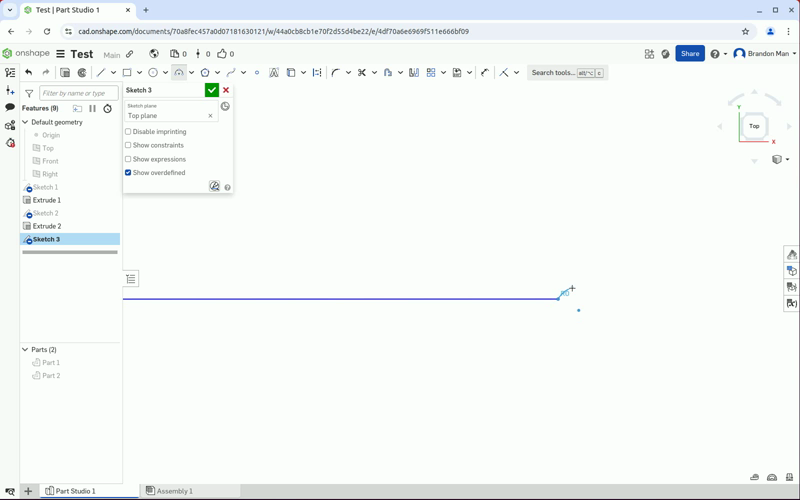
scroll(-6)
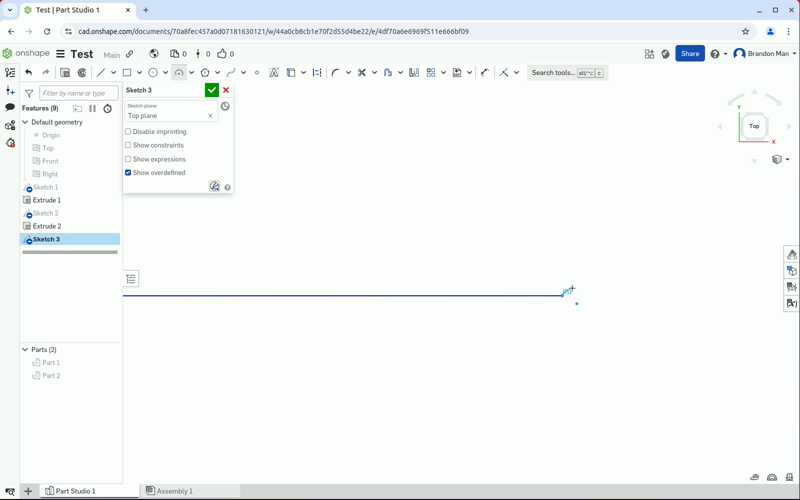
scroll(-6)
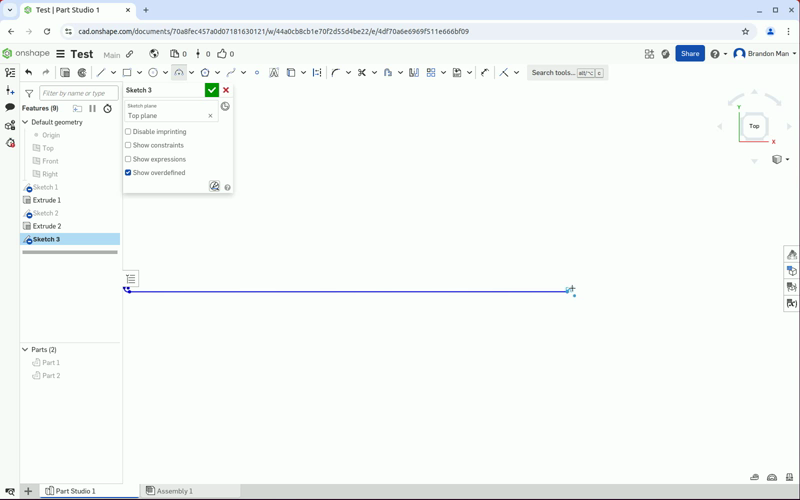
scroll(-6)
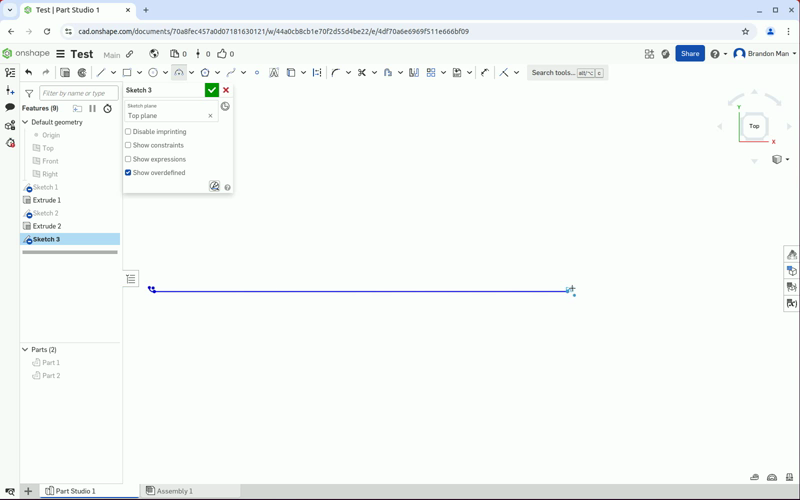
scroll(-6)
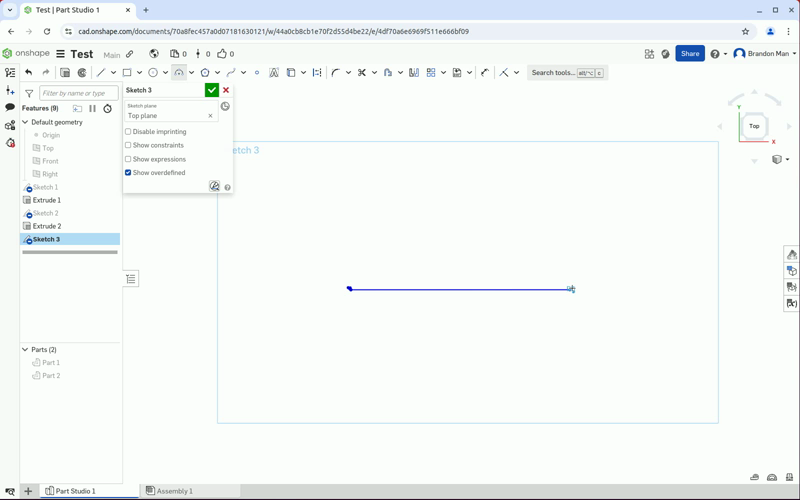
mouse_move(571, 289)
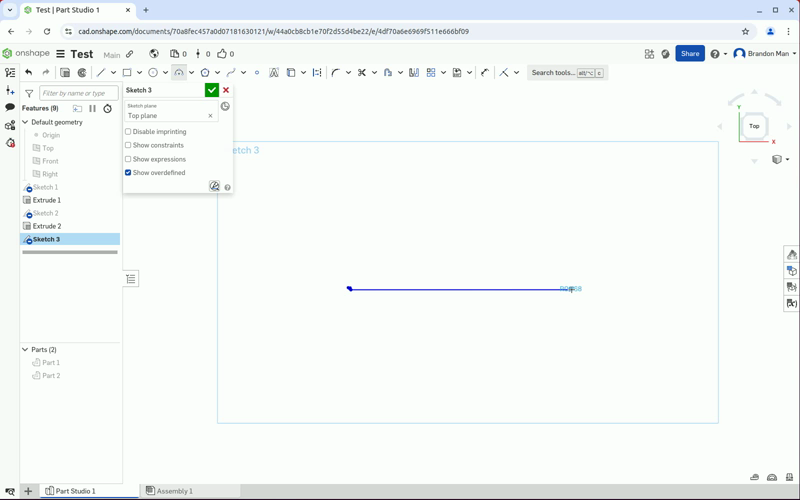
scroll(6)
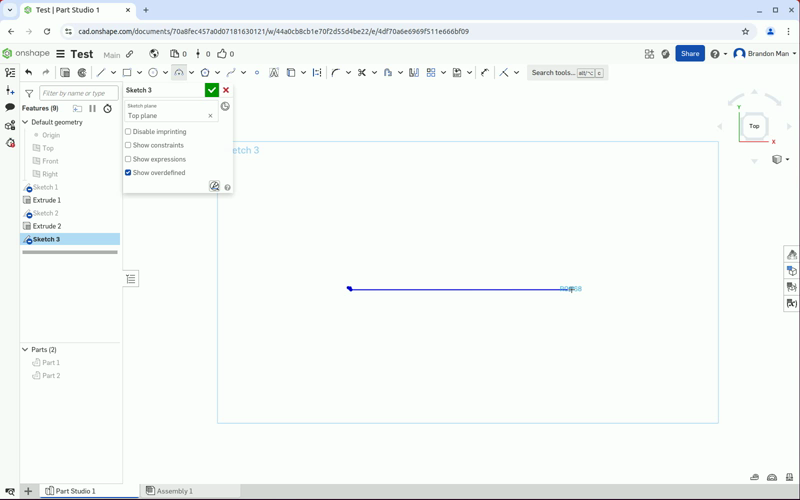
scroll(6)
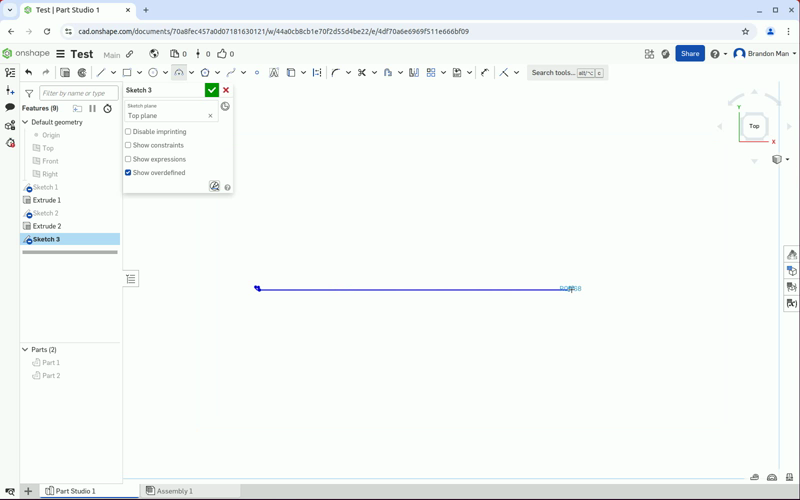
scroll(6)
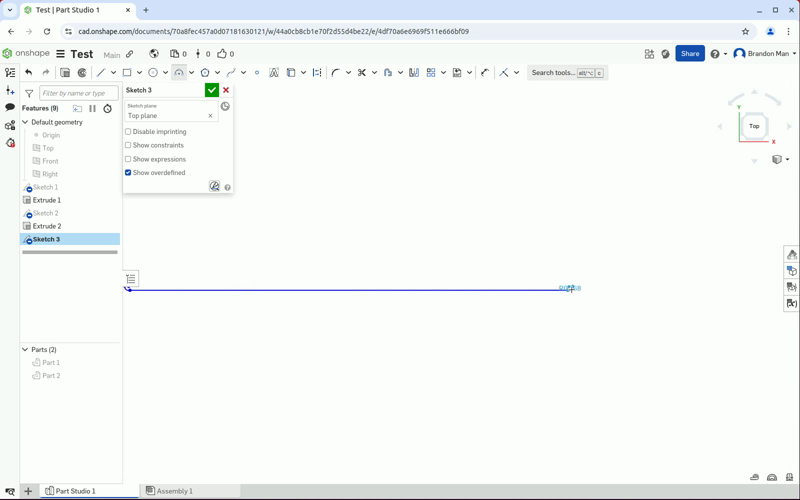
scroll(6)
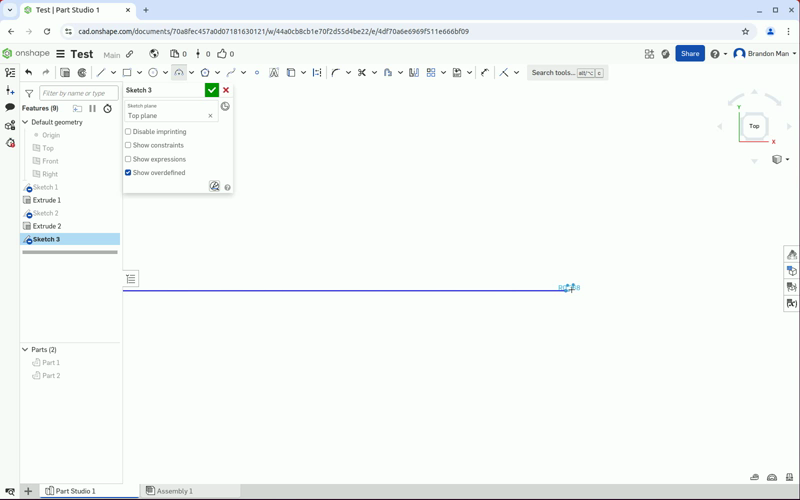
scroll(6)
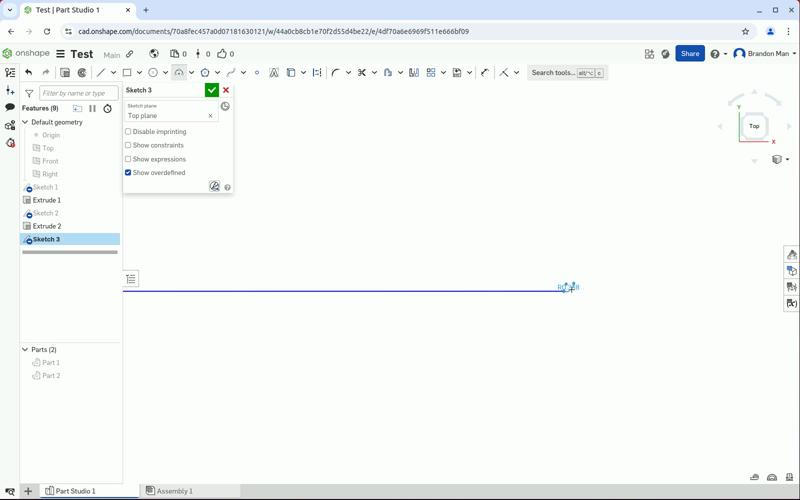
scroll(6)
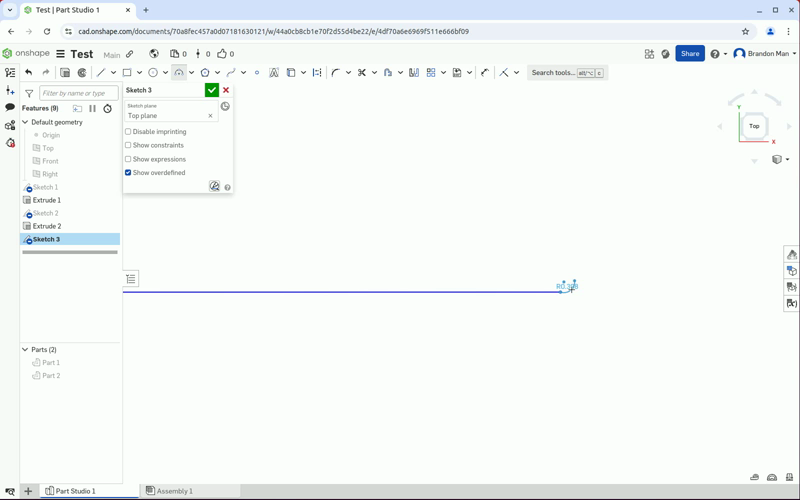
scroll(6)
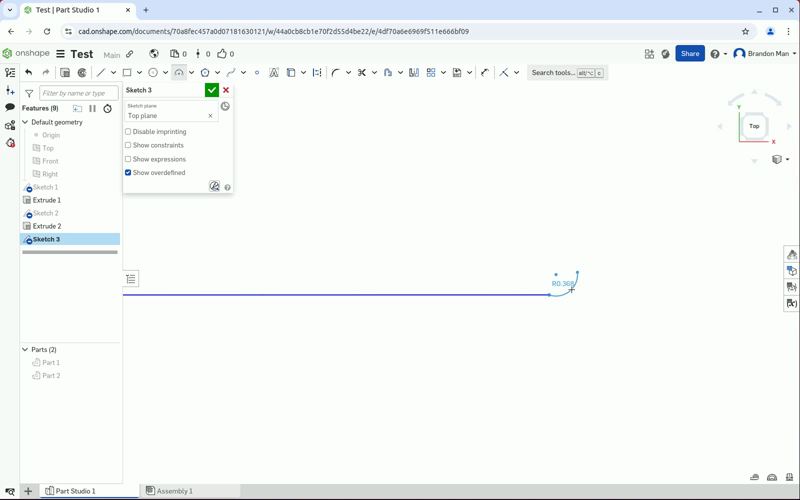
click(571, 289)
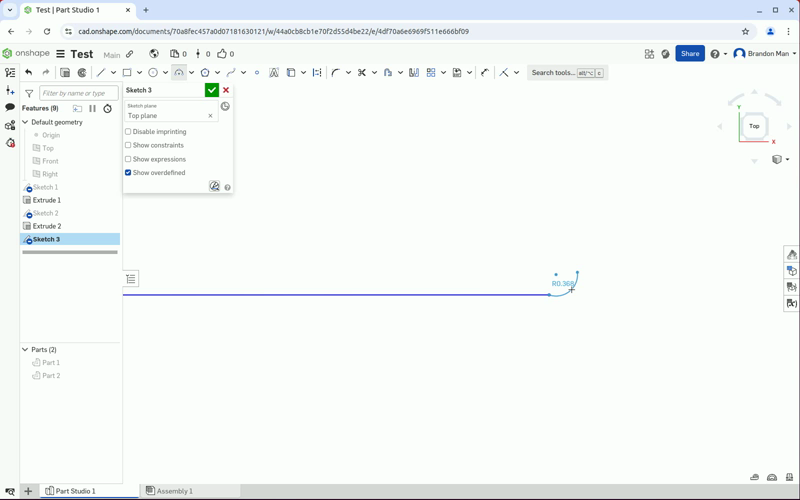
scroll(-6)
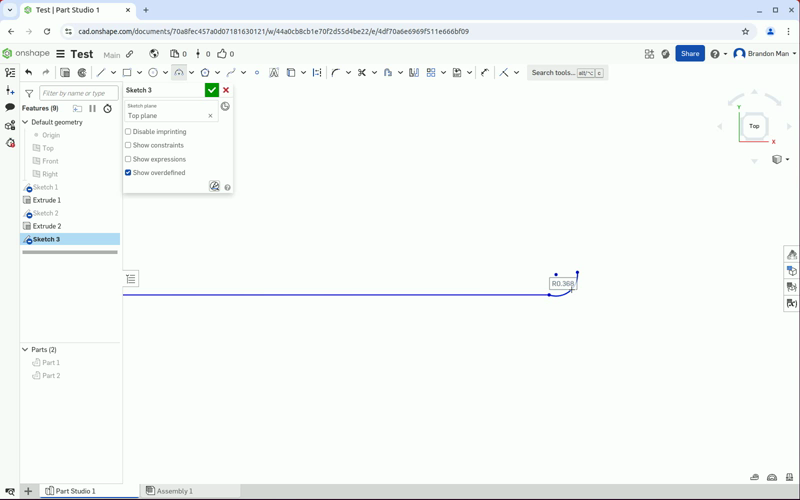
scroll(-6)
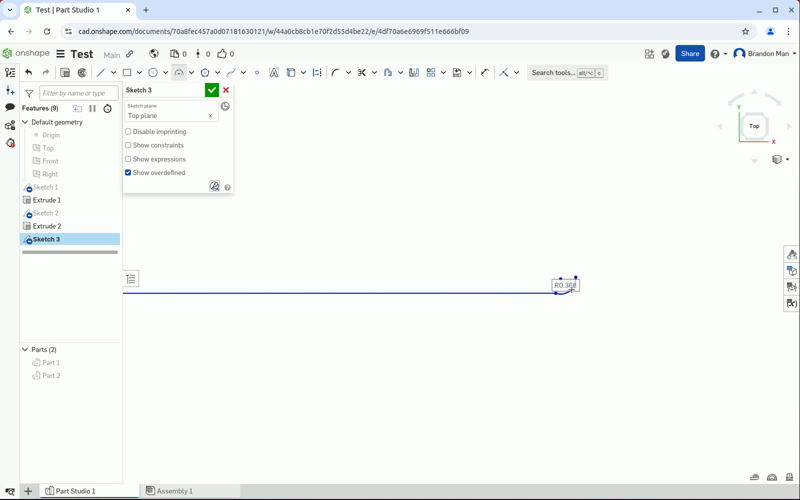
scroll(-6)
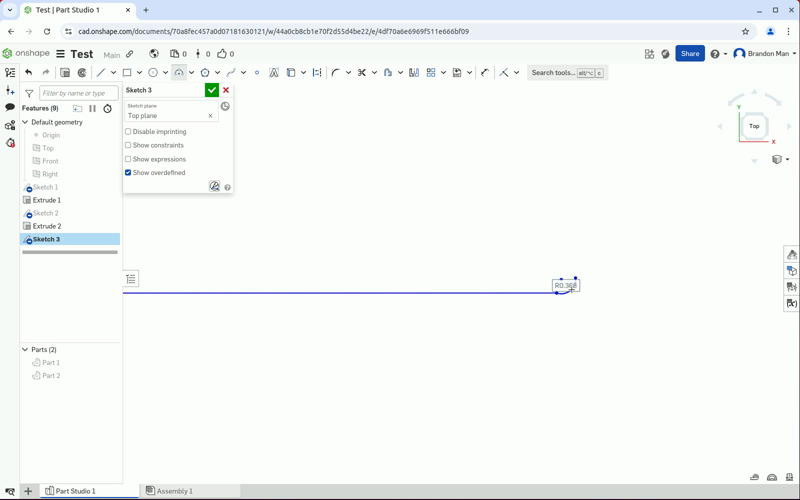
scroll(-6)
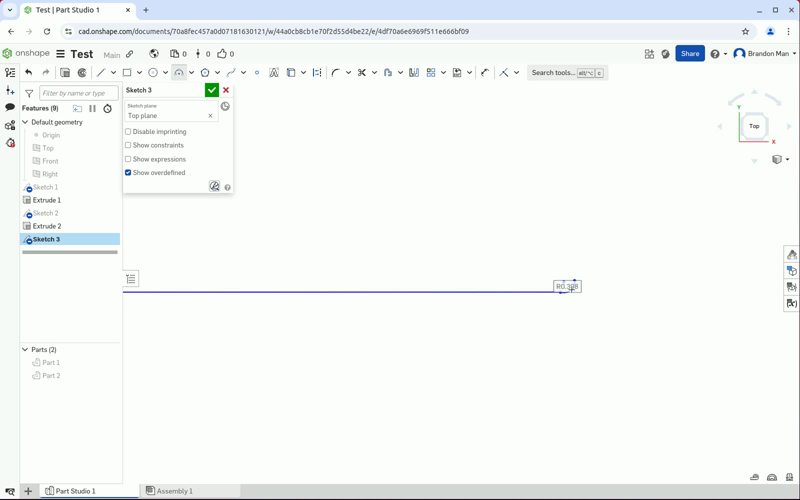
scroll(-6)
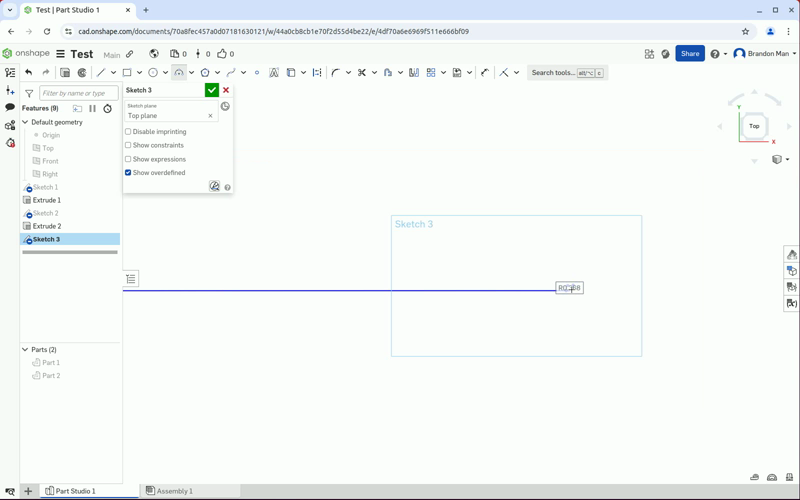
scroll(-6)
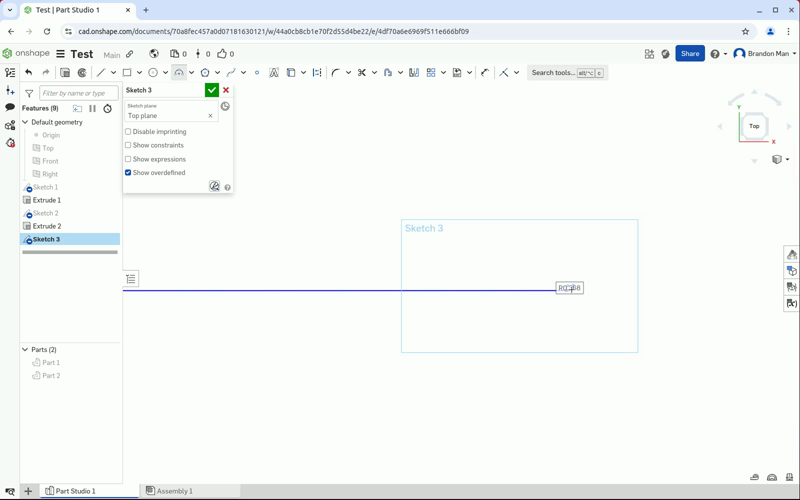
scroll(-6)
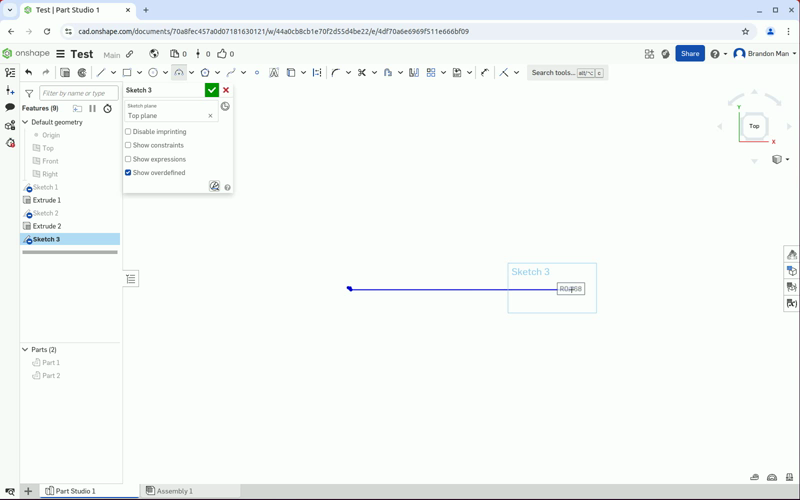
key_up(shift)
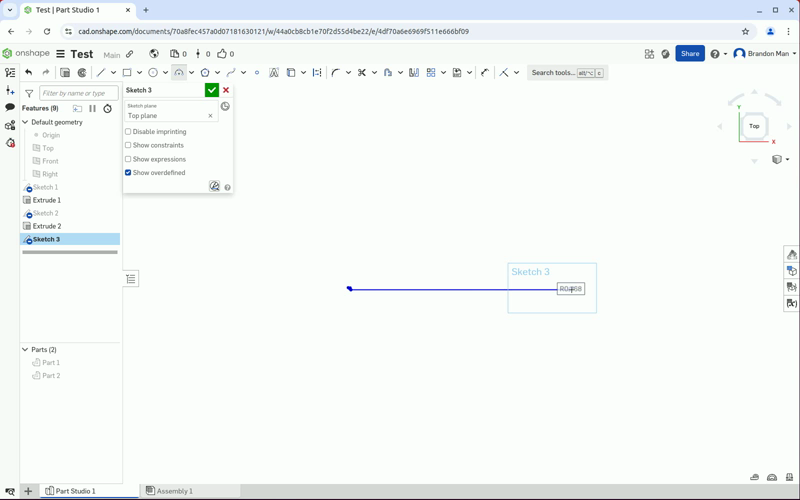
key(esc)
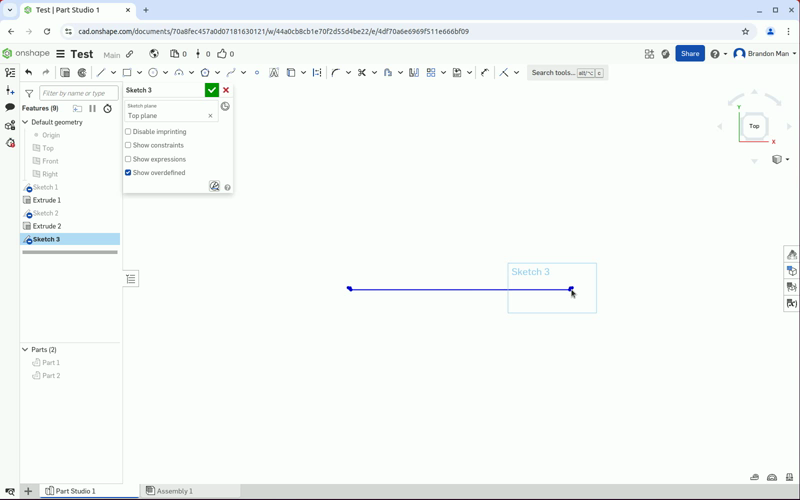
key(l)
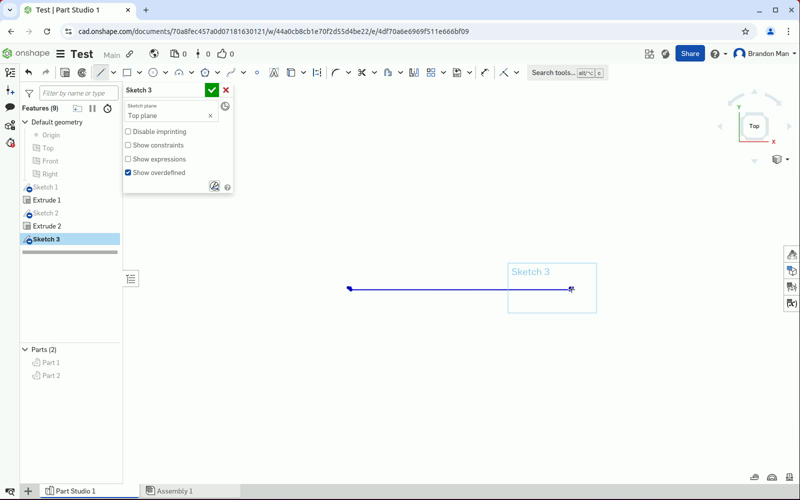
mouse_move(572, 287)
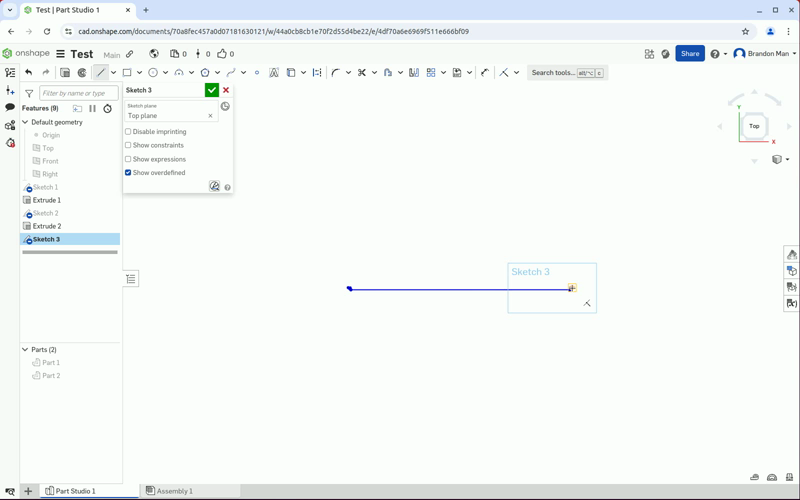
scroll(6)
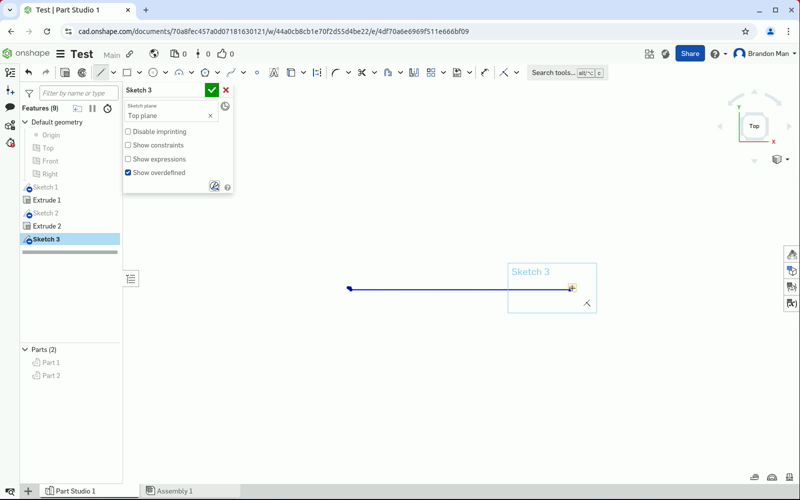
scroll(6)
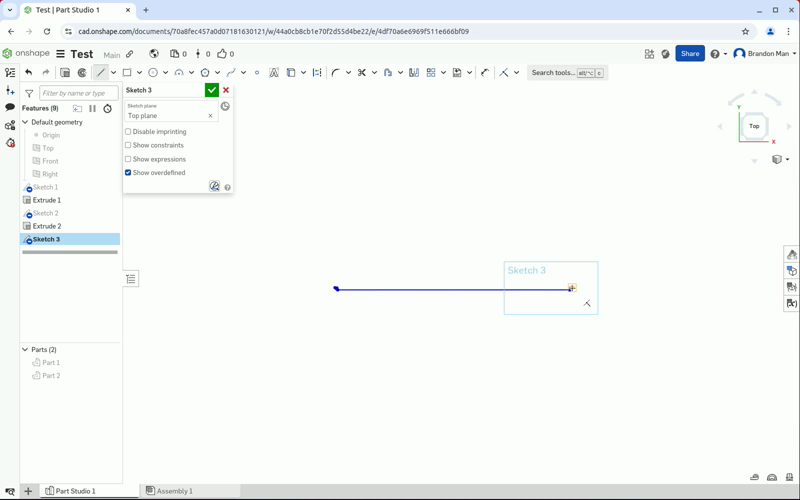
scroll(6)
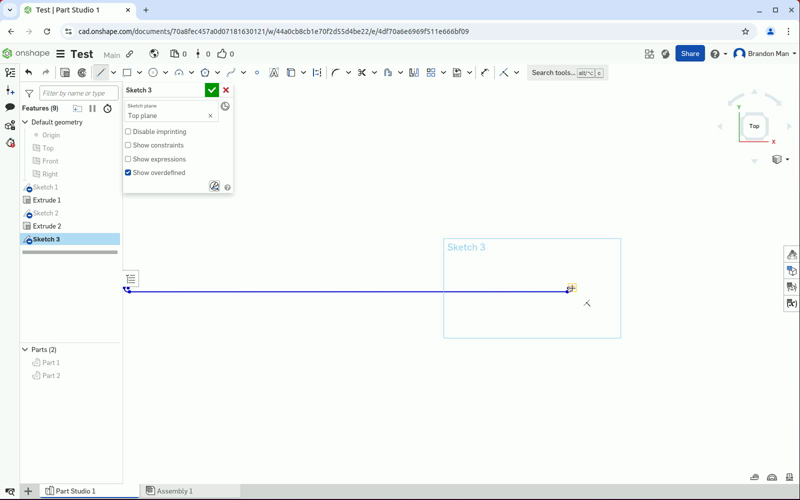
scroll(6)
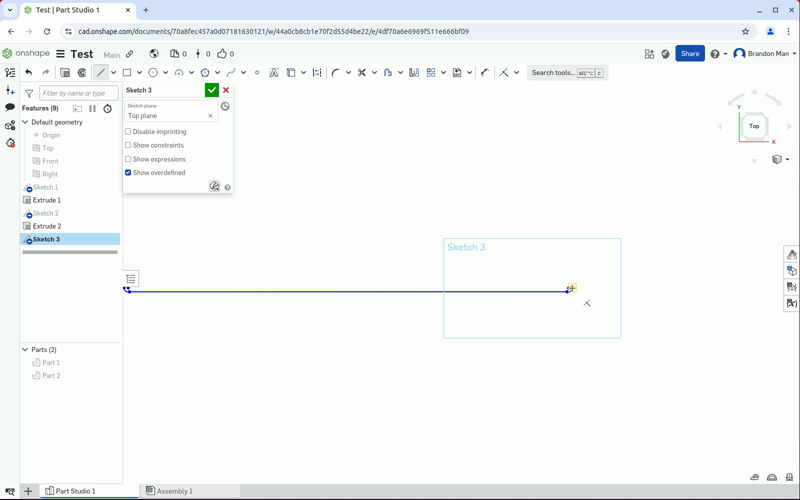
scroll(6)
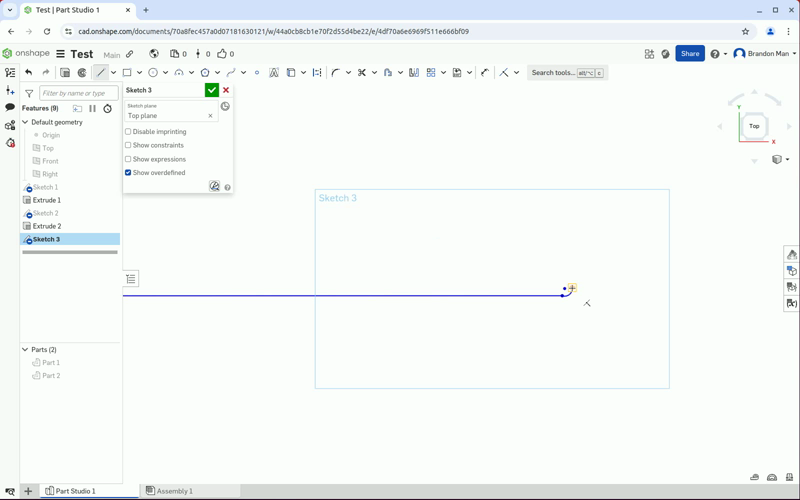
scroll(6)
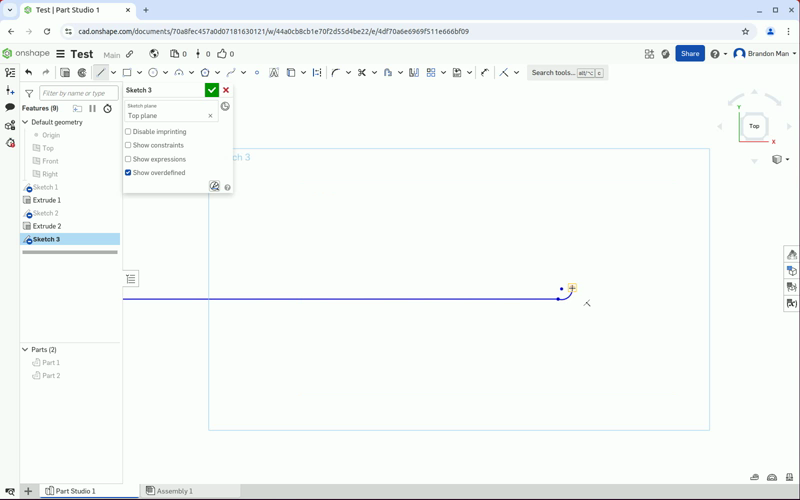
scroll(6)
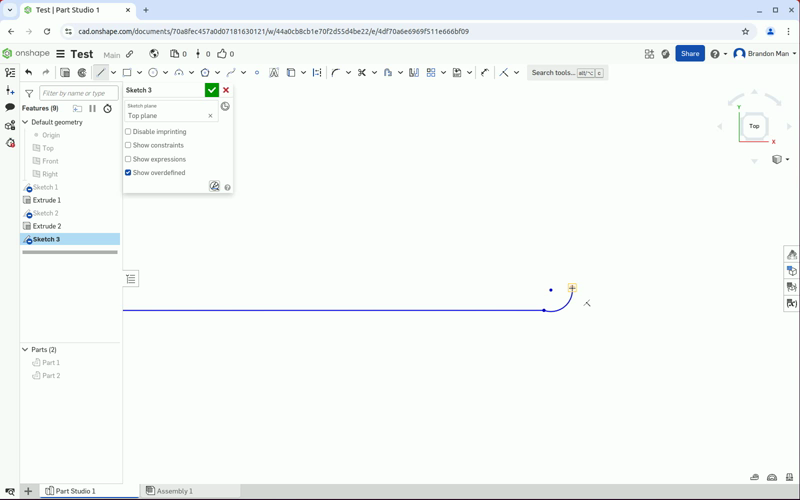
click(572, 287)
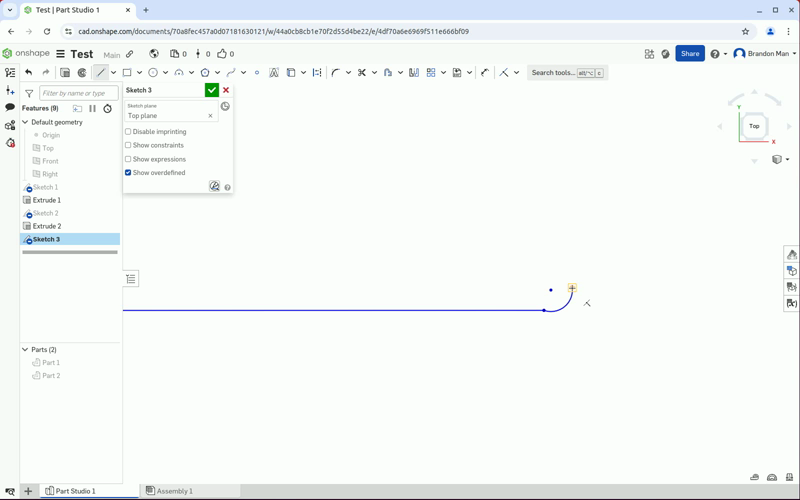
scroll(-6)
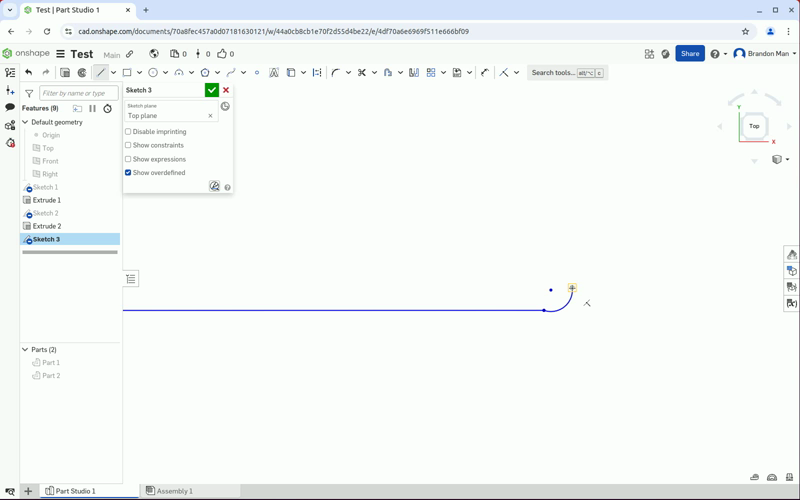
scroll(-6)
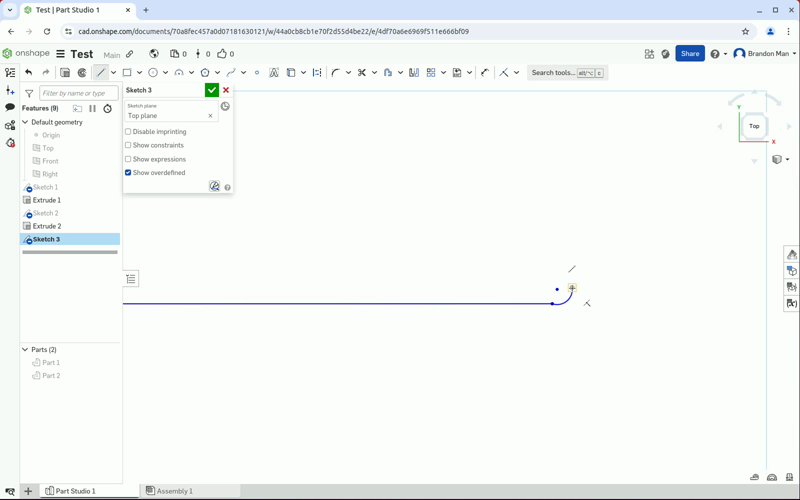
scroll(-6)
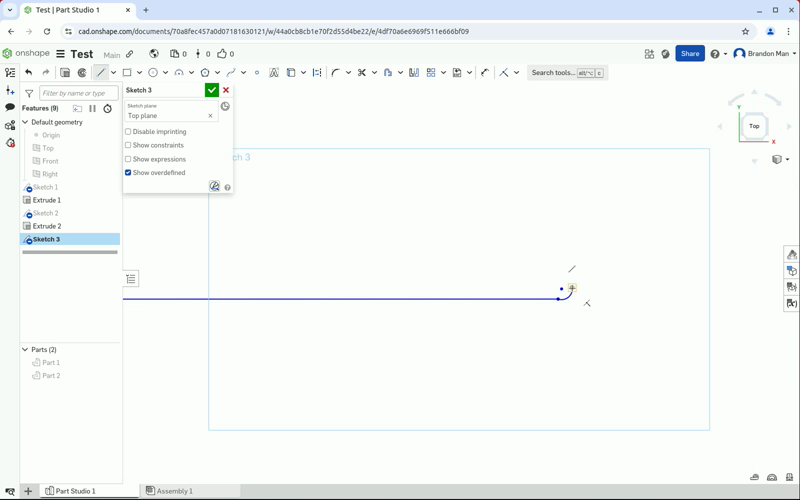
scroll(-6)
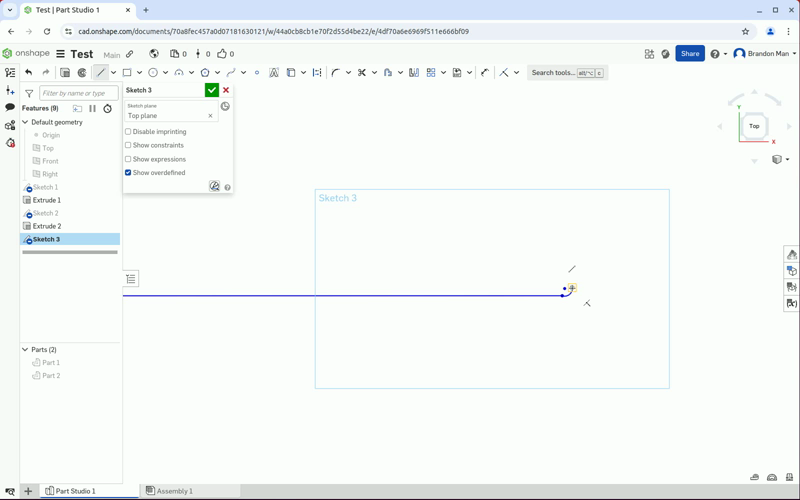
scroll(-6)
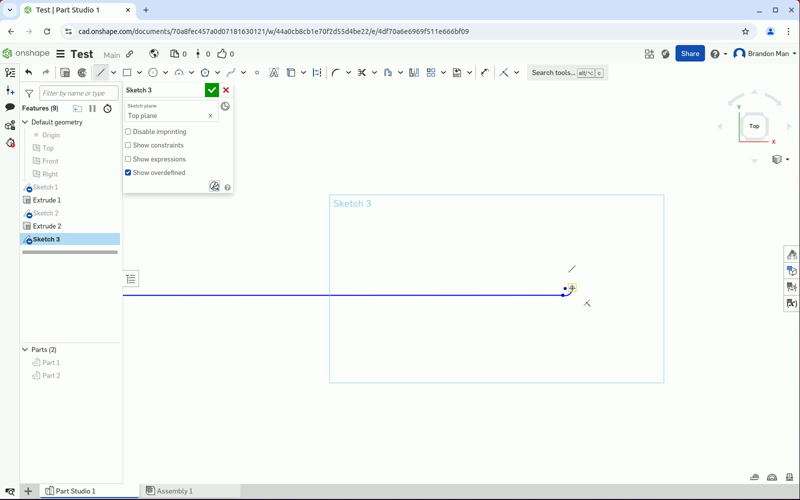
scroll(-6)
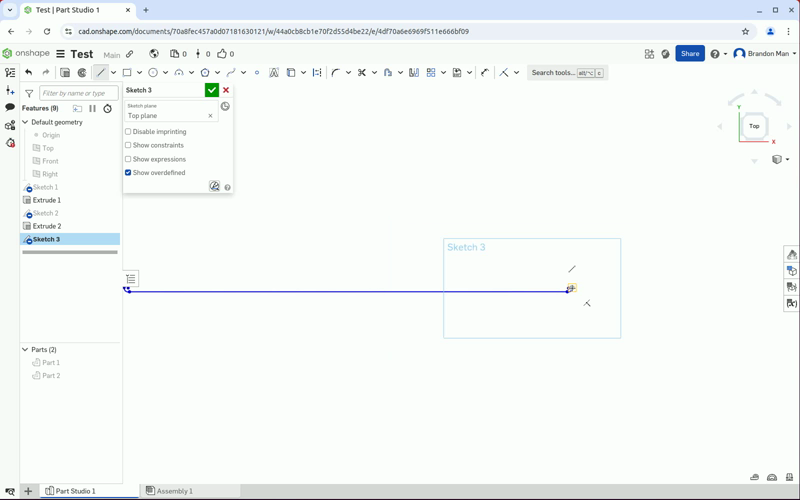
scroll(-6)
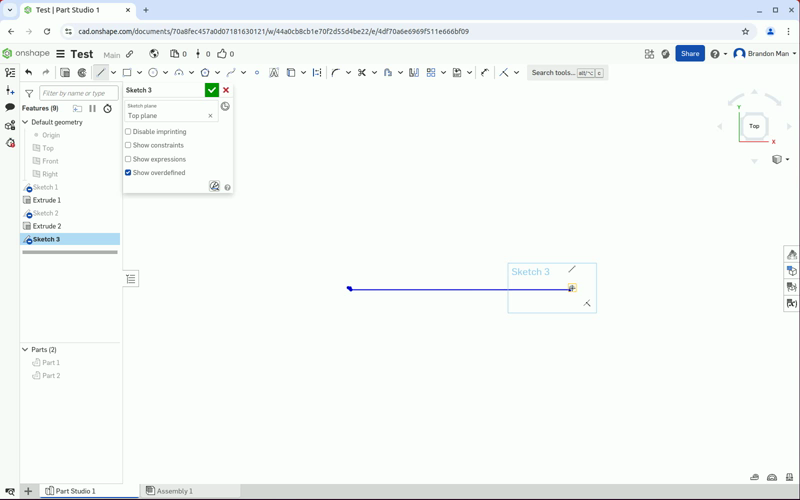
key_down(shift)
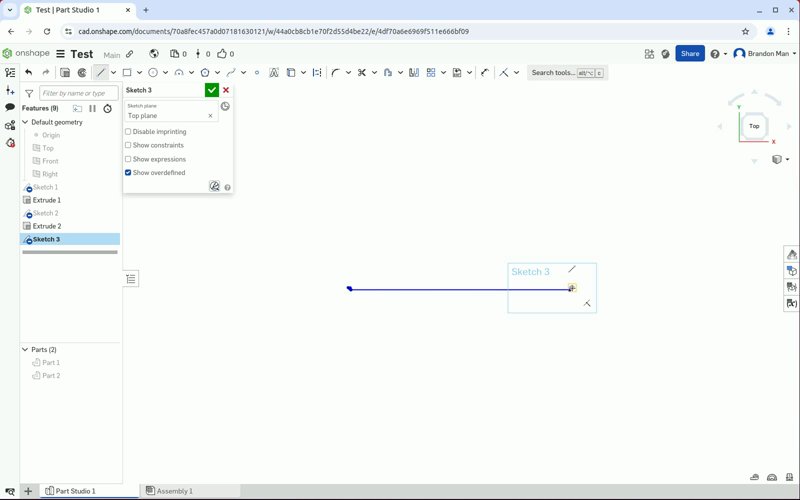
mouse_move(589, 287)
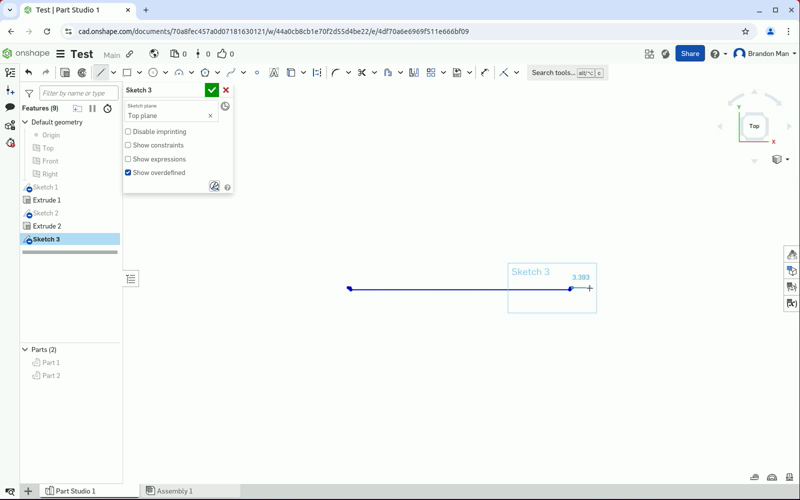
mouse_move(572, 275)
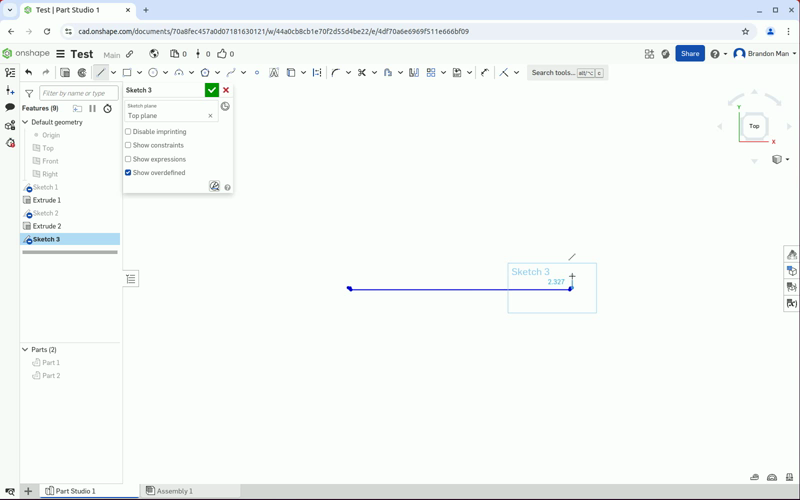
click(572, 275)
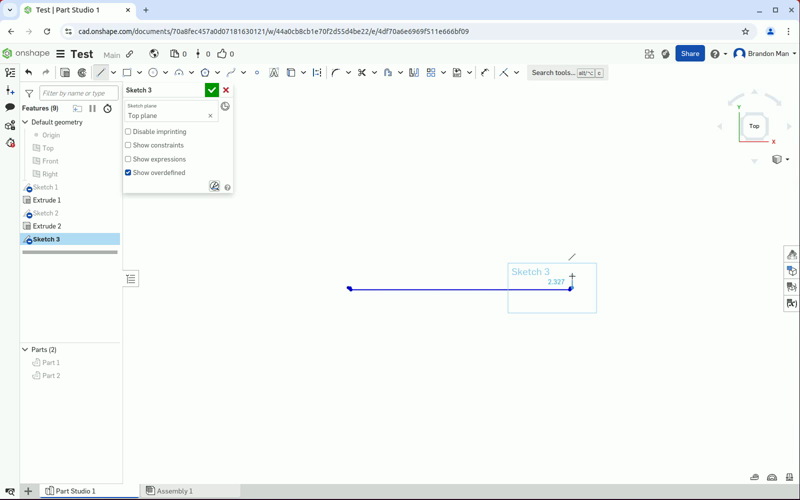
key_up(shift)
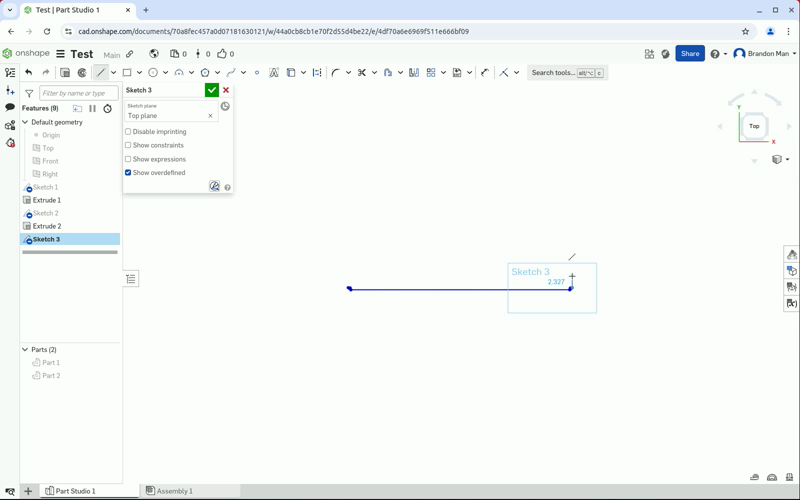
key_down(shift)
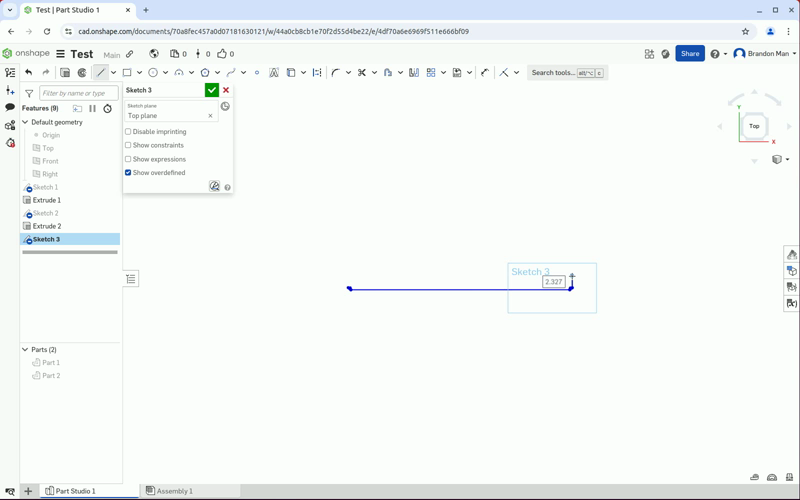
mouse_move(348, 275)
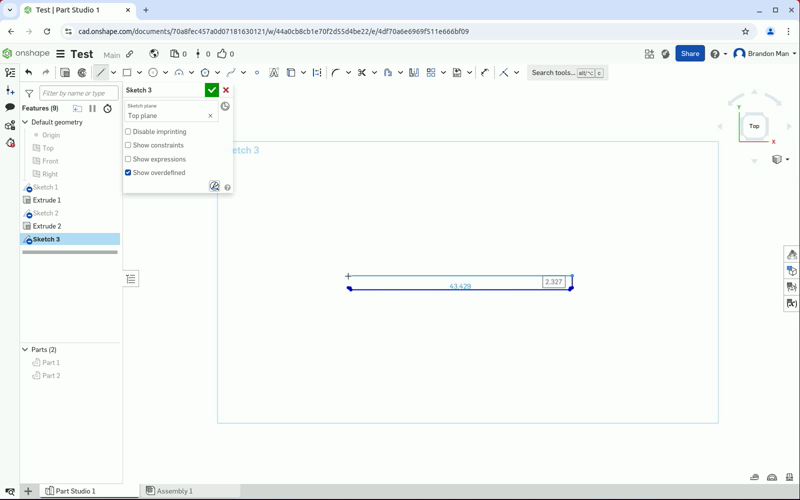
click(348, 275)
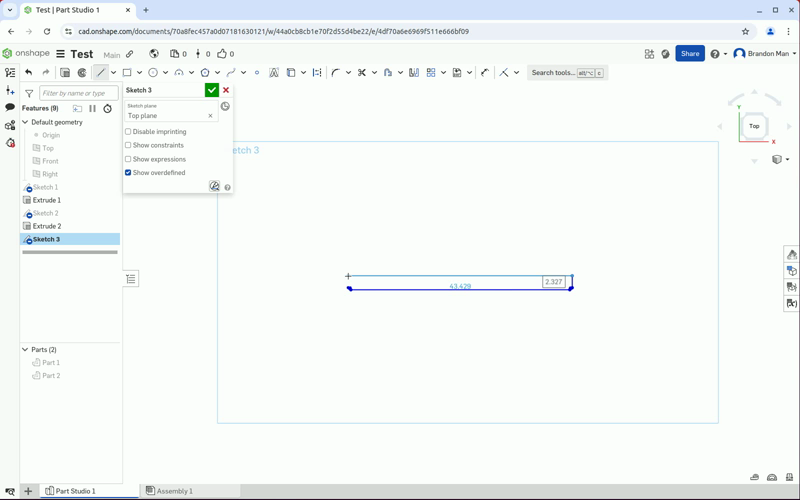
key_up(shift)
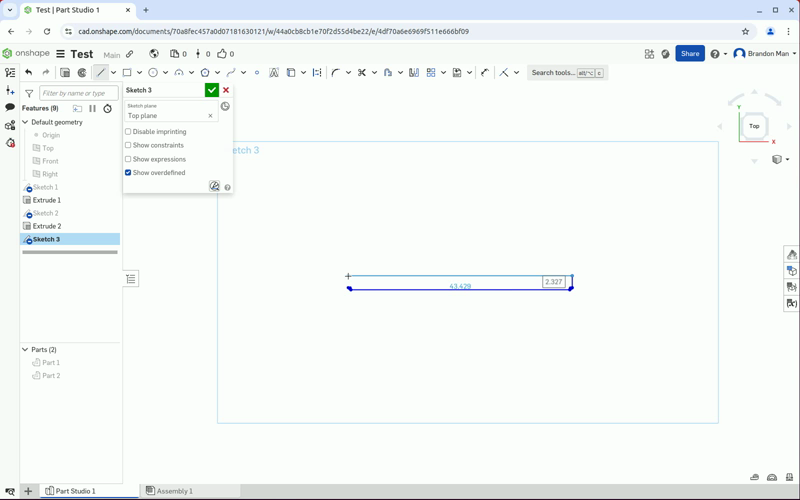
mouse_move(378, 275)
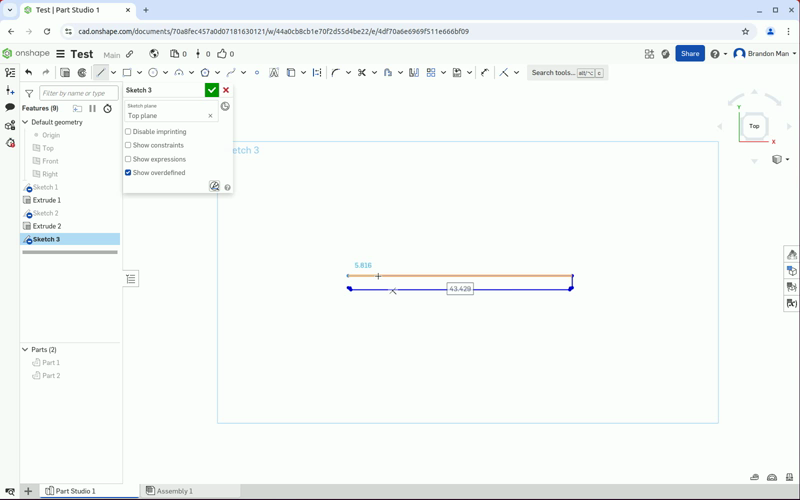
key_down(shift)
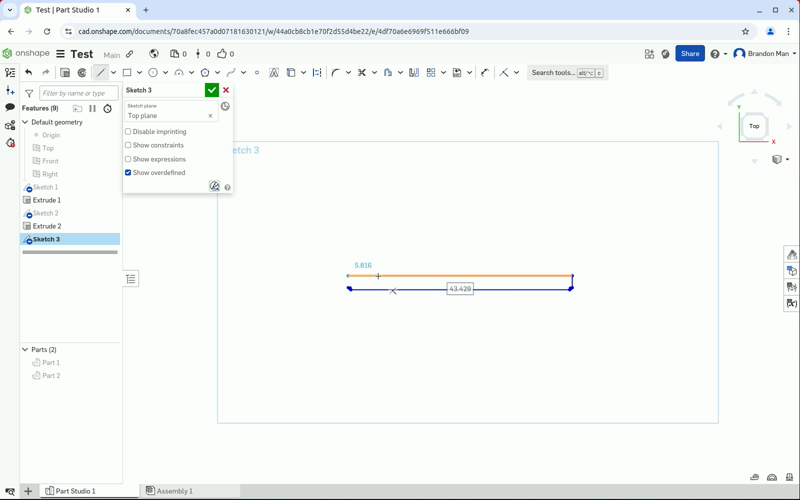
mouse_move(348, 287)
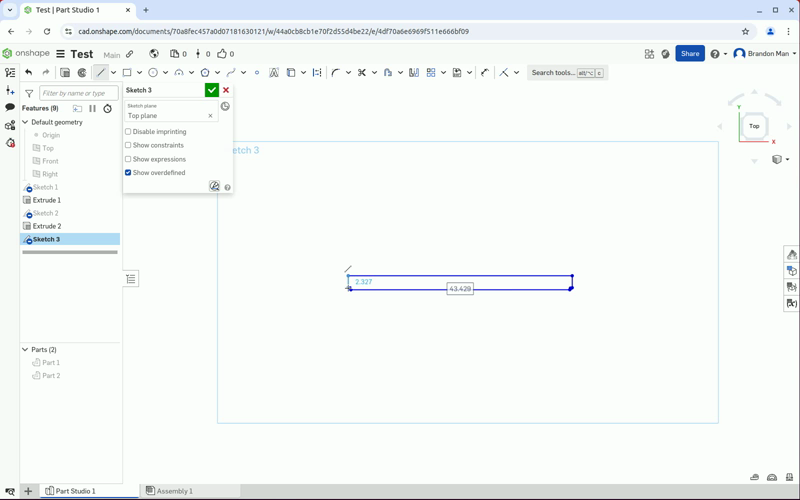
scroll(6)
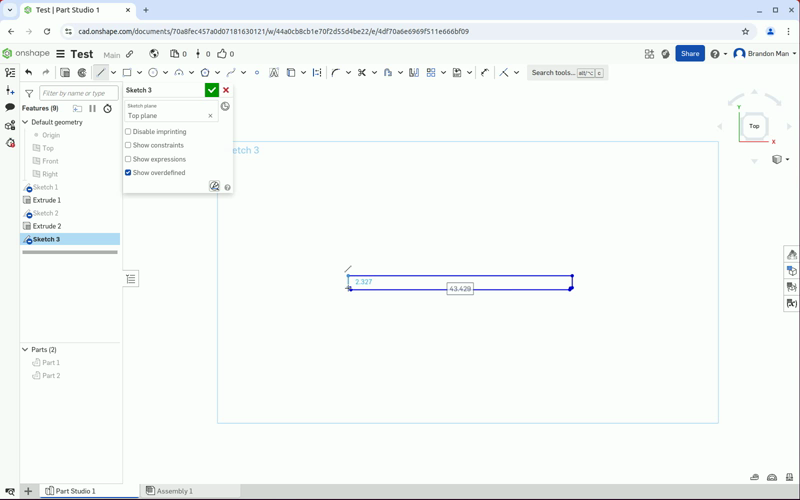
scroll(6)
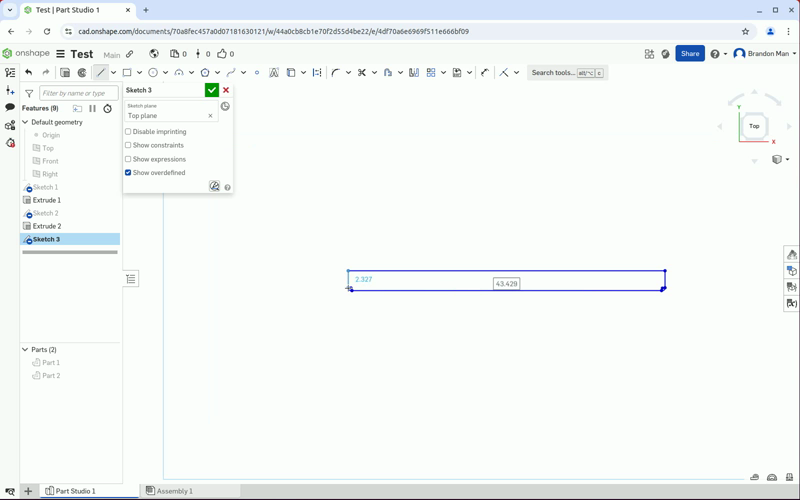
scroll(6)
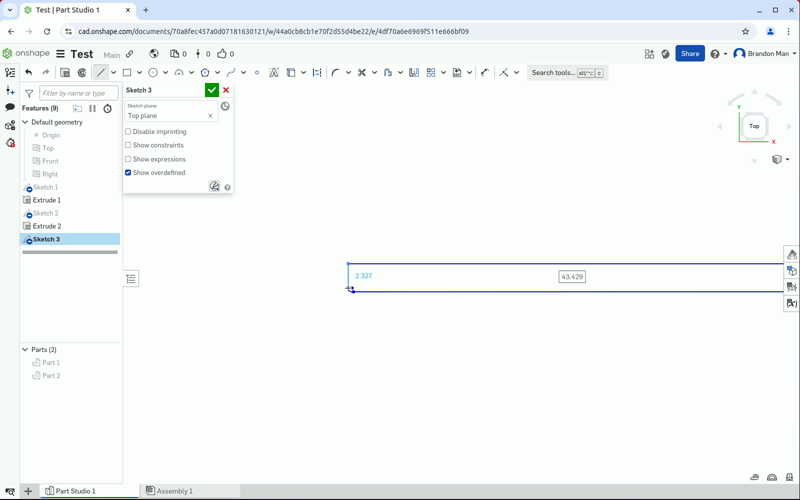
scroll(6)
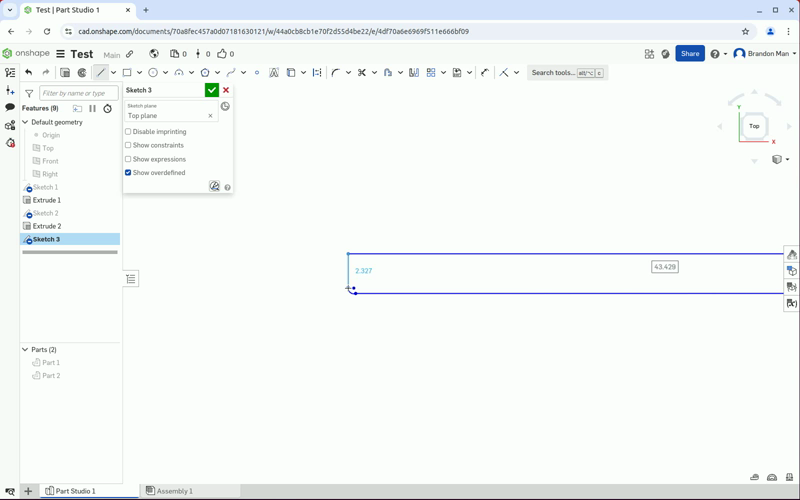
scroll(6)
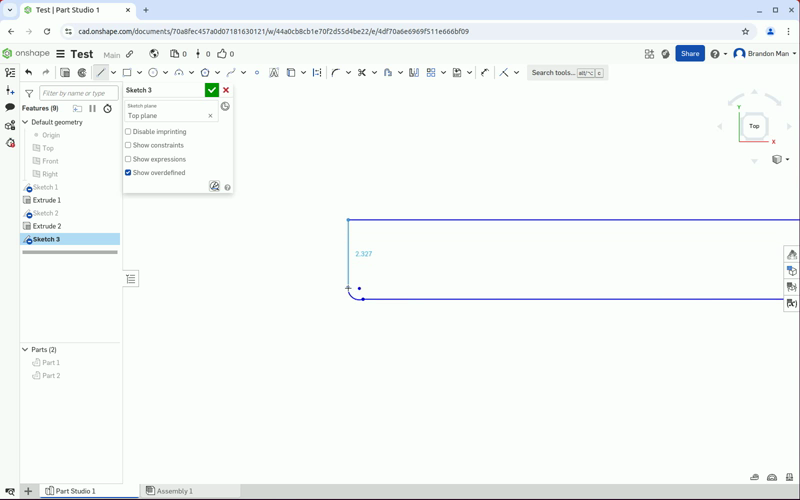
scroll(6)
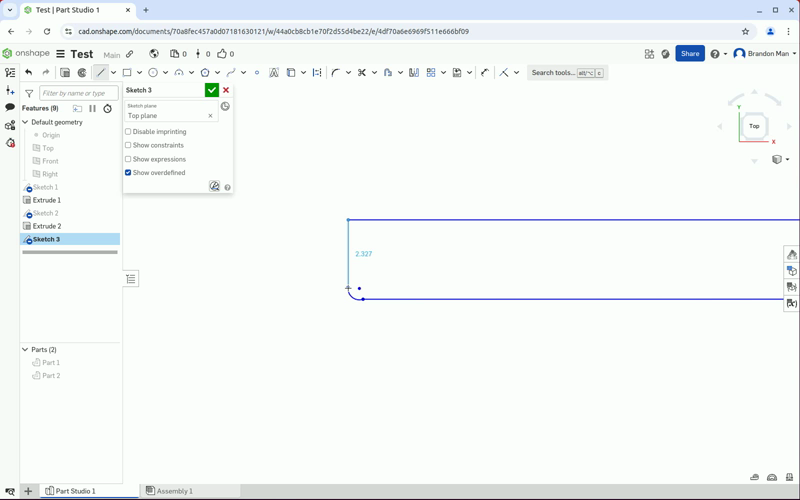
scroll(6)
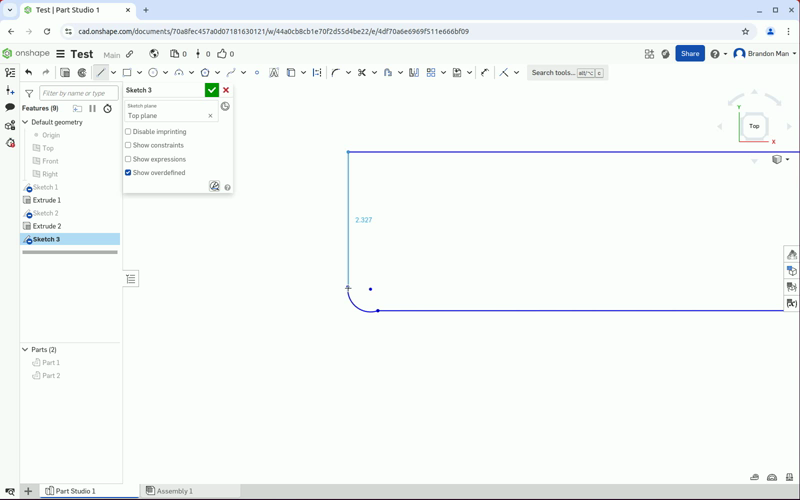
key_up(shift)
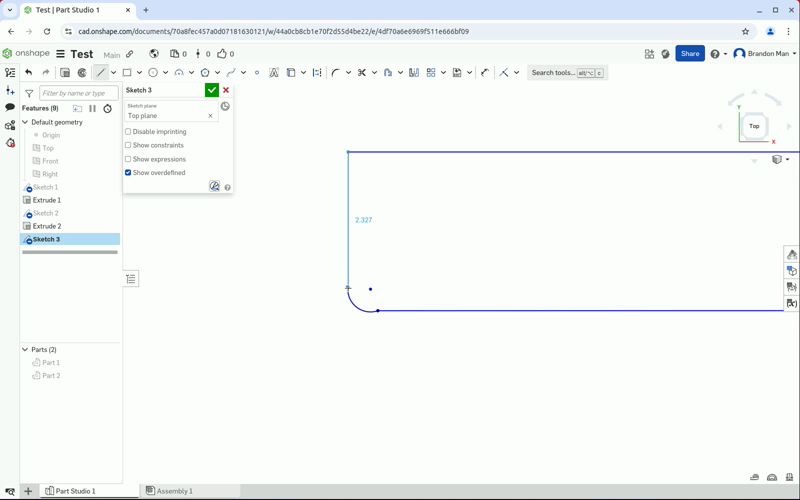
click(348, 287)
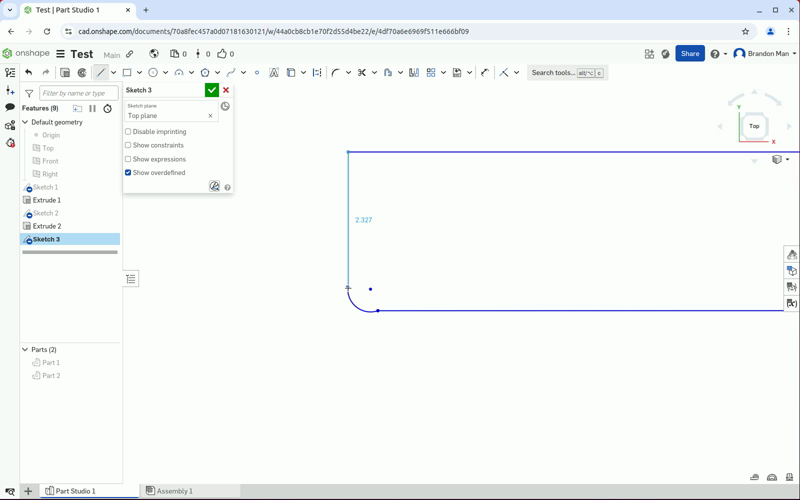
scroll(-6)
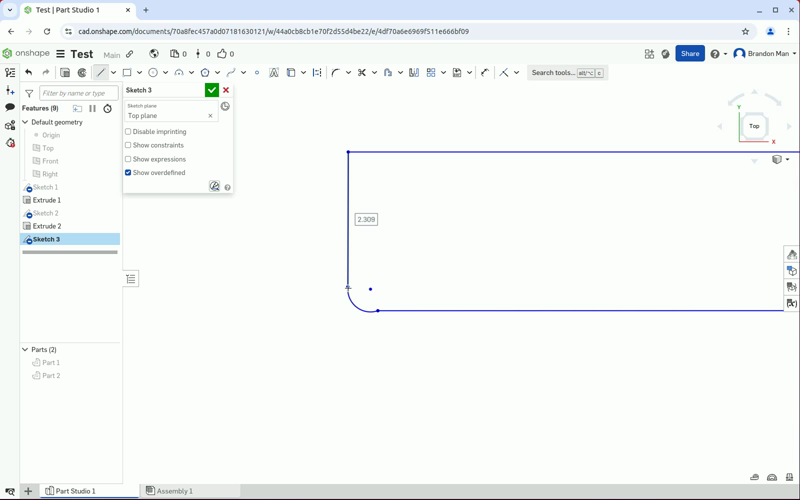
scroll(-6)
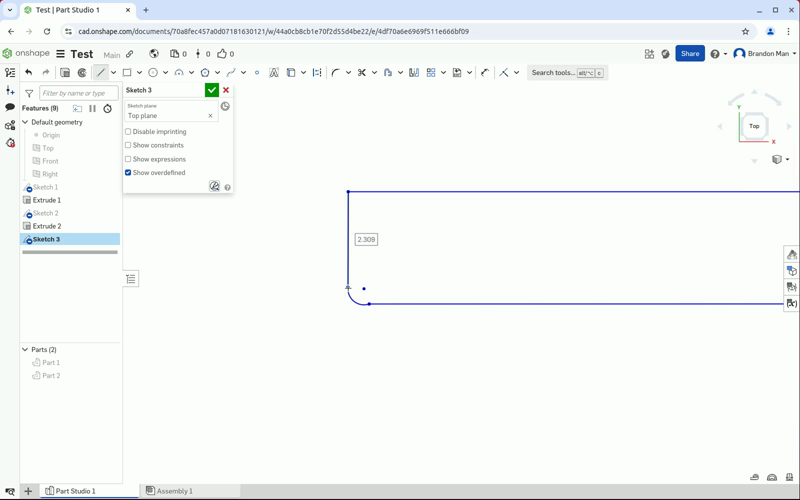
scroll(-6)
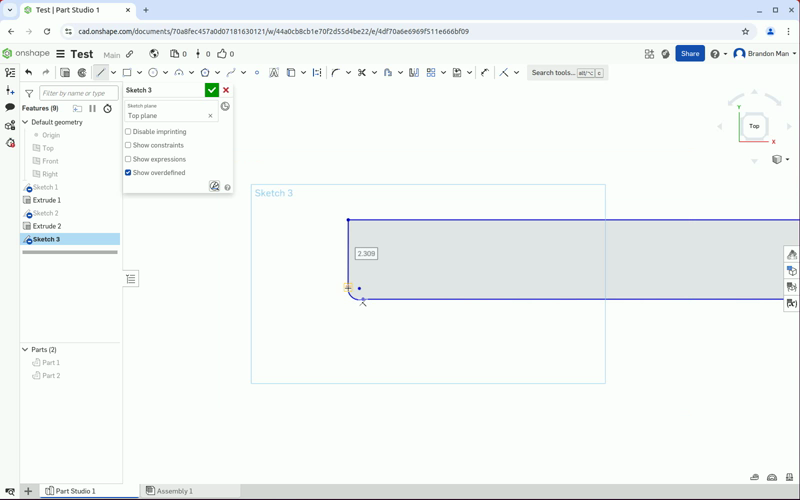
scroll(-6)
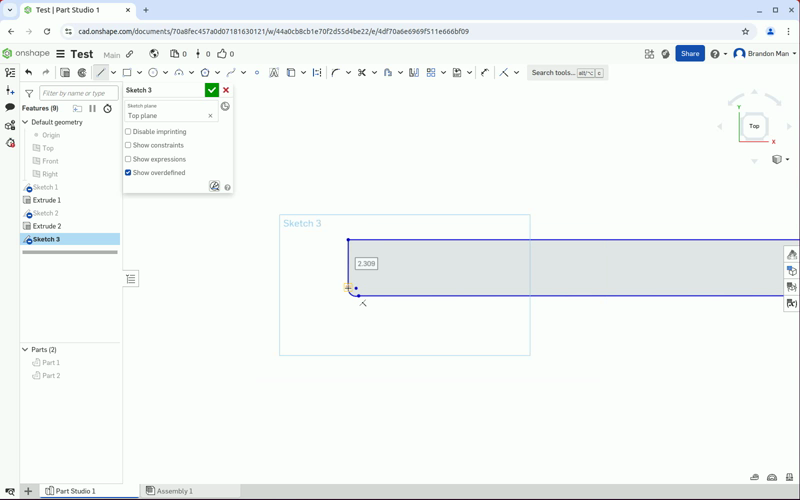
scroll(-6)
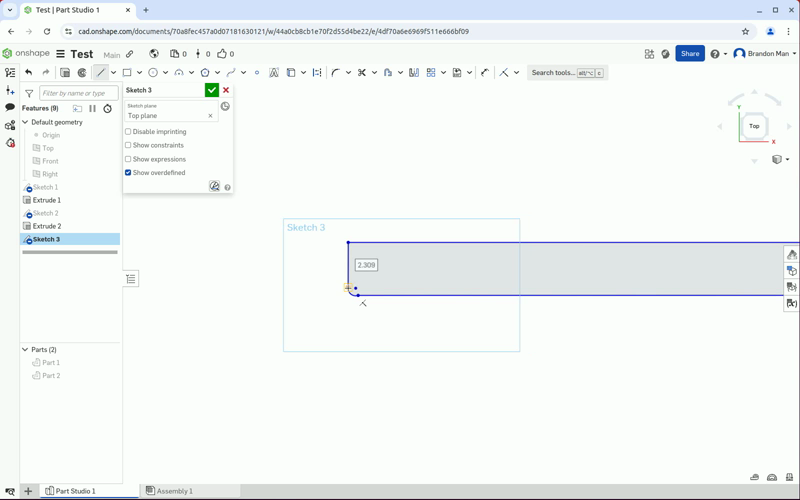
scroll(-6)
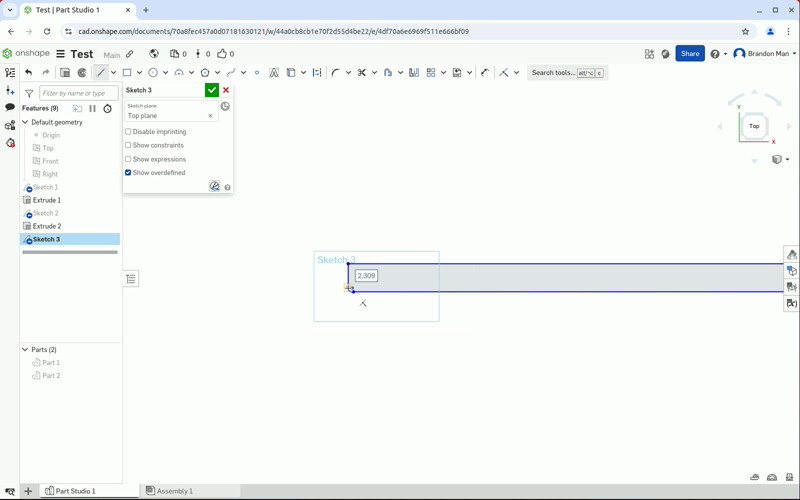
scroll(-6)
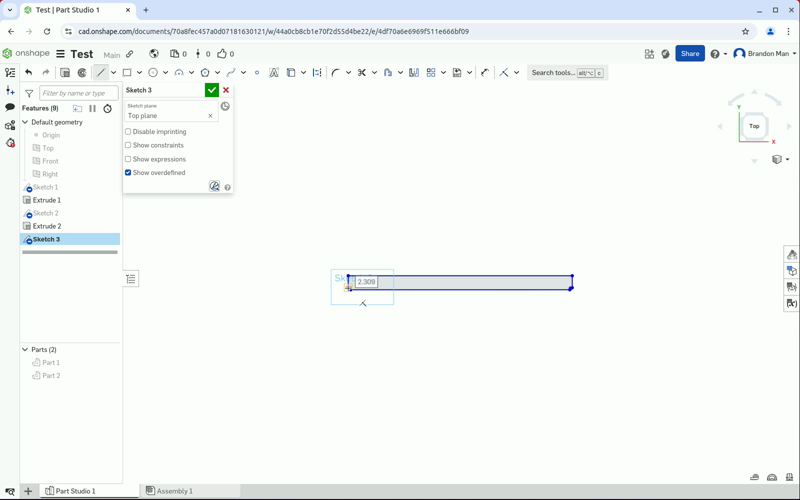
key(esc)
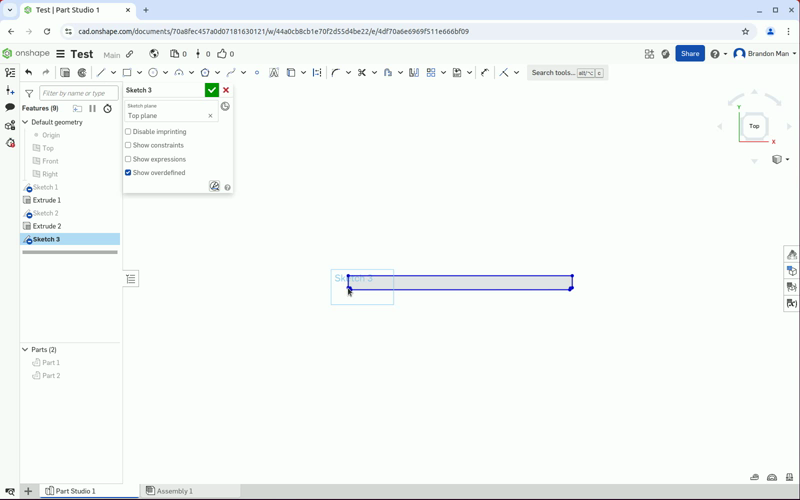
key(l)
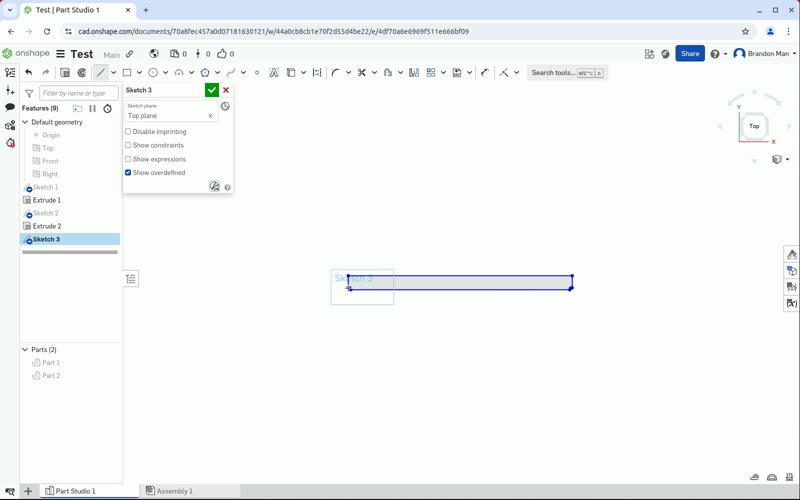
key_down(shift)
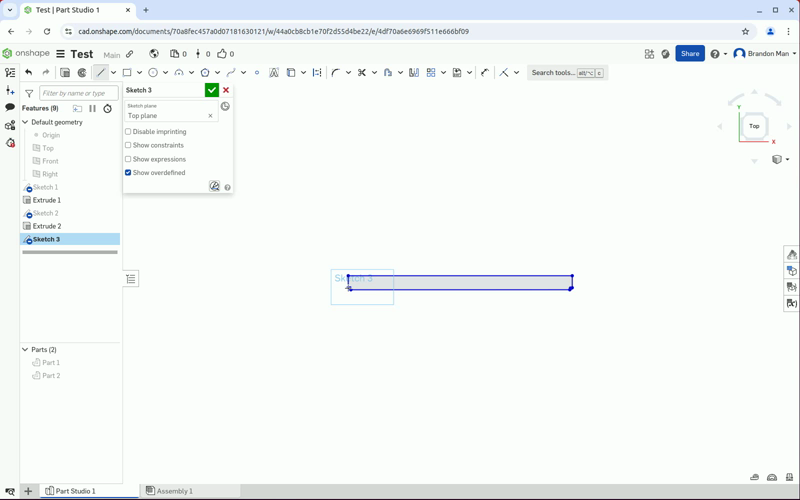
mouse_move(458, 287)
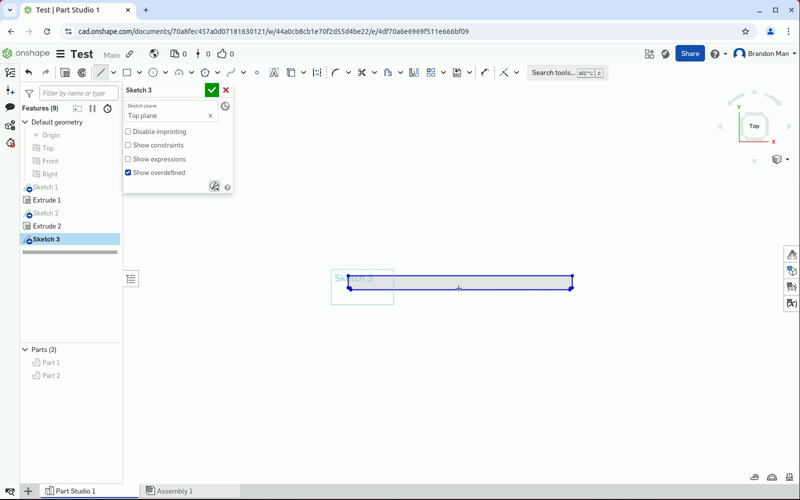
click(458, 287)
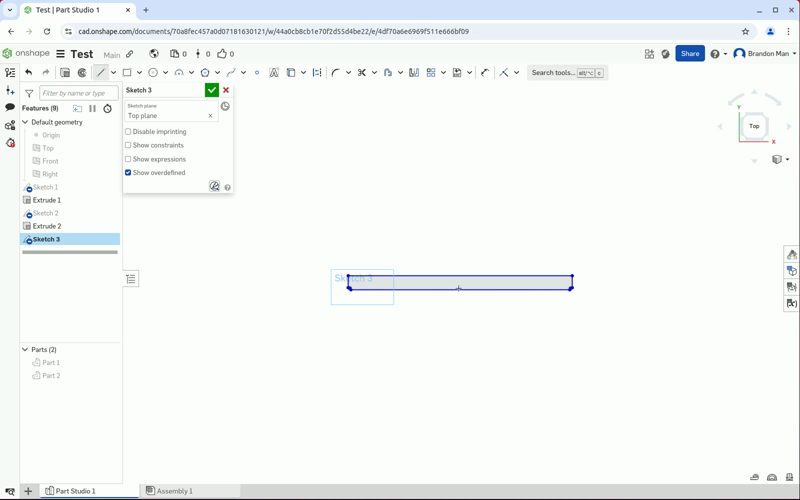
key_up(shift)
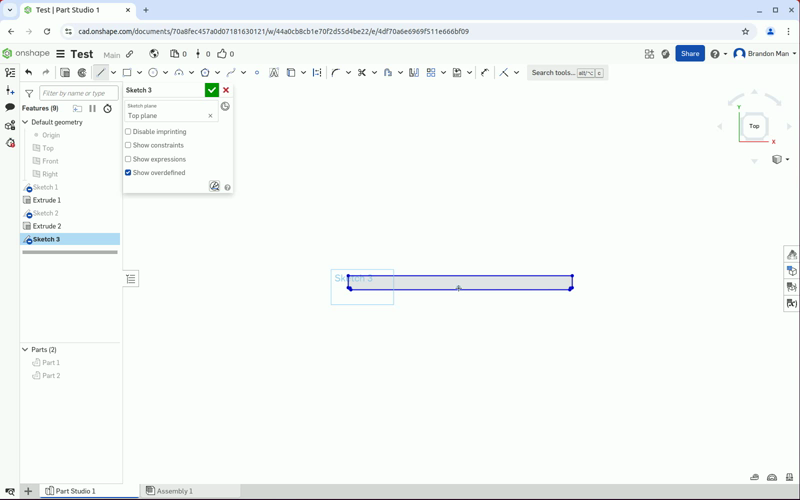
key_down(shift)
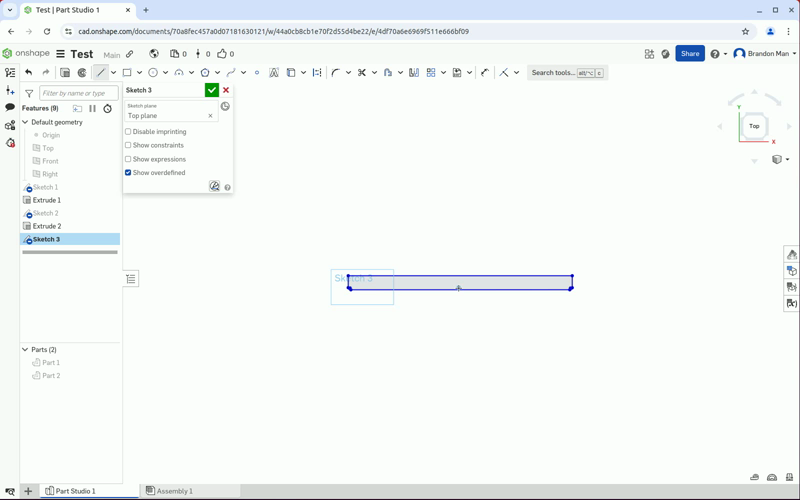
mouse_move(489, 287)
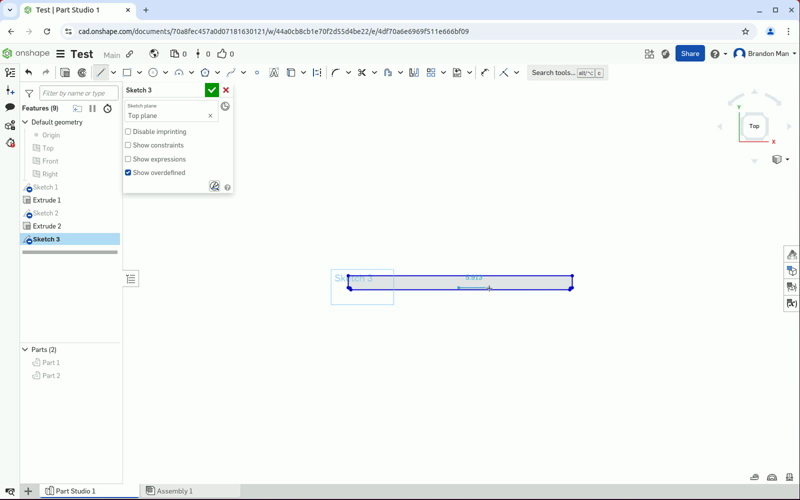
mouse_move(461, 287)
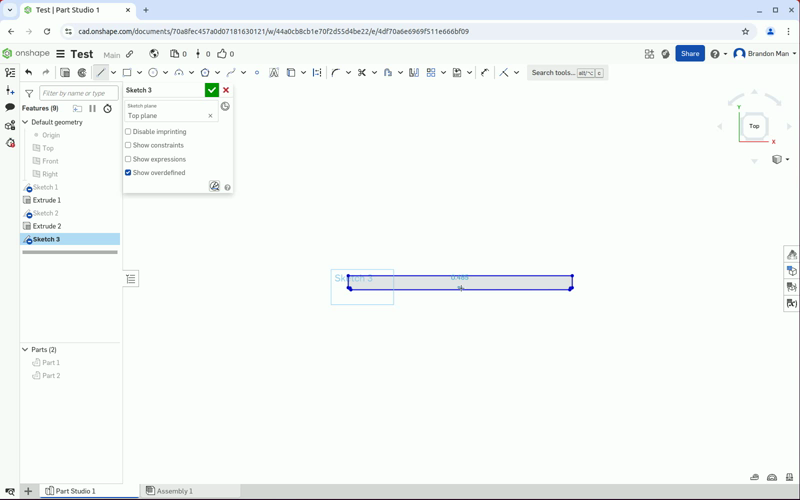
scroll(6)
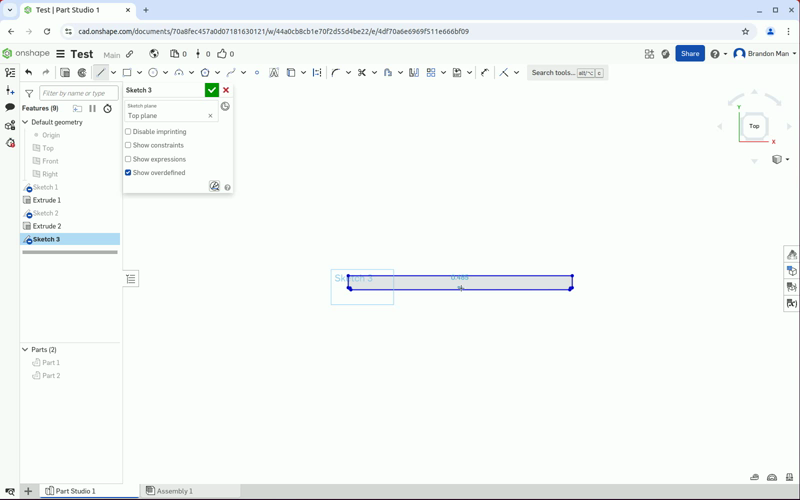
scroll(6)
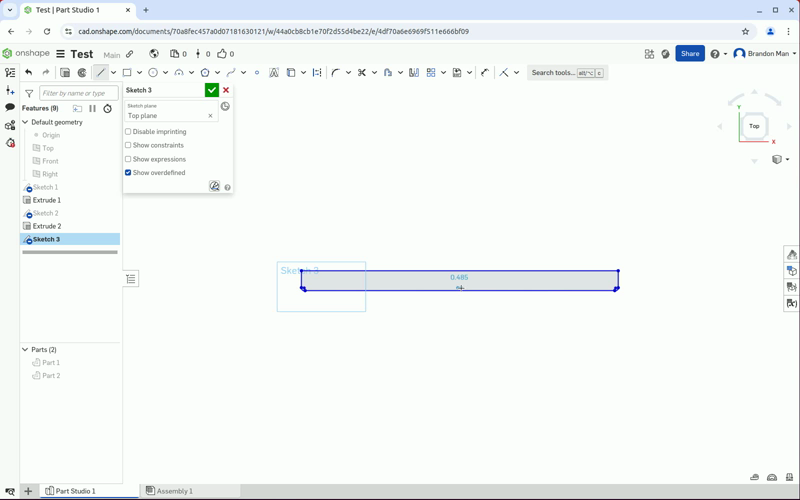
scroll(6)
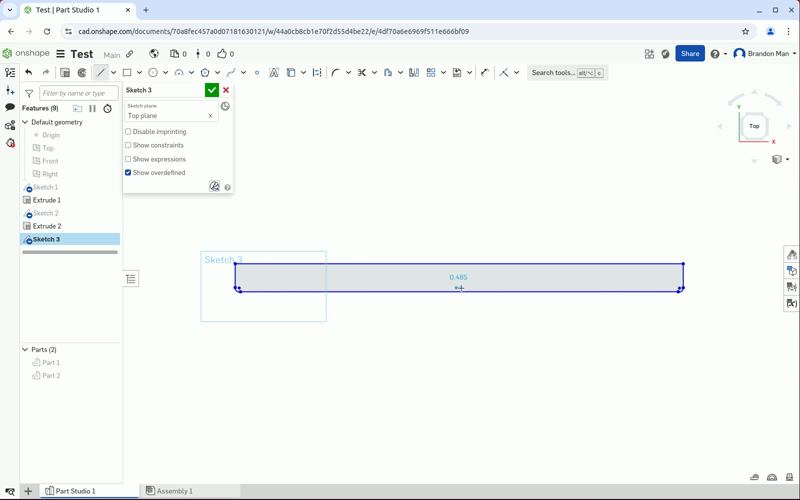
scroll(6)
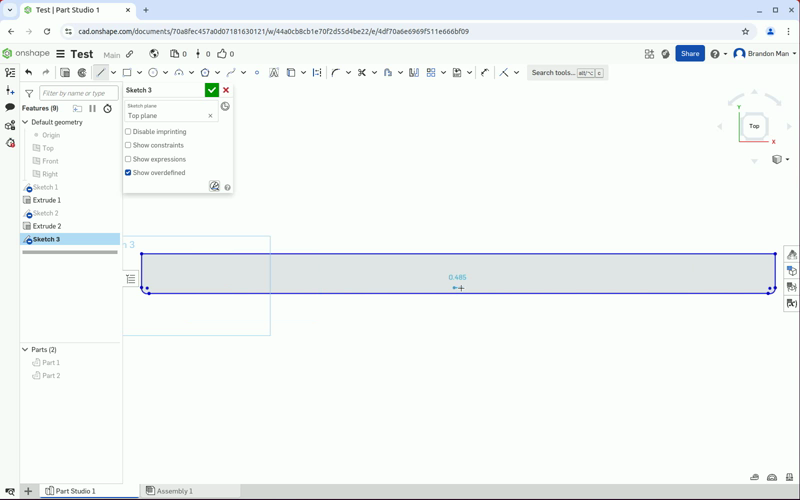
scroll(6)
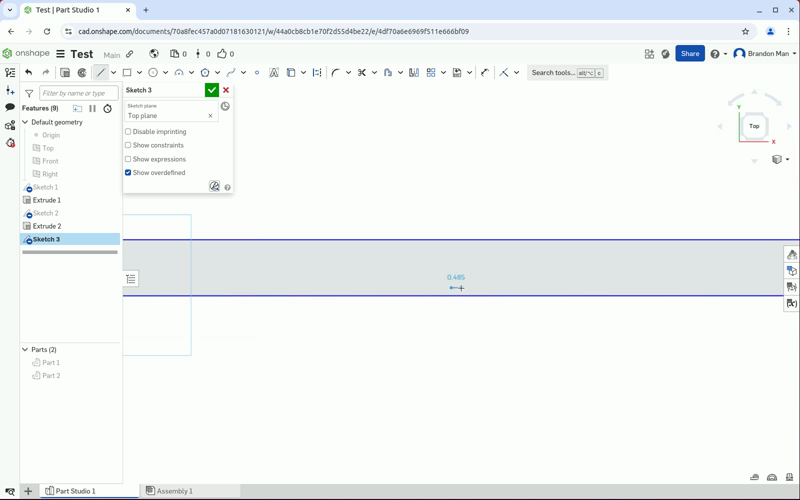
scroll(6)
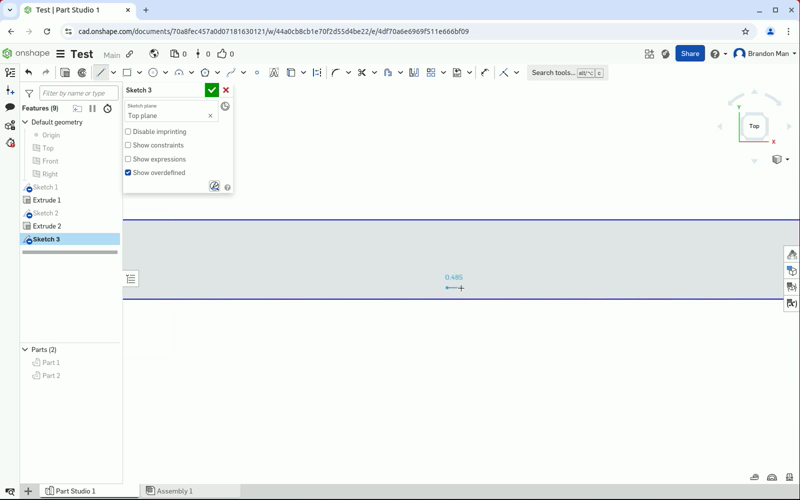
scroll(6)
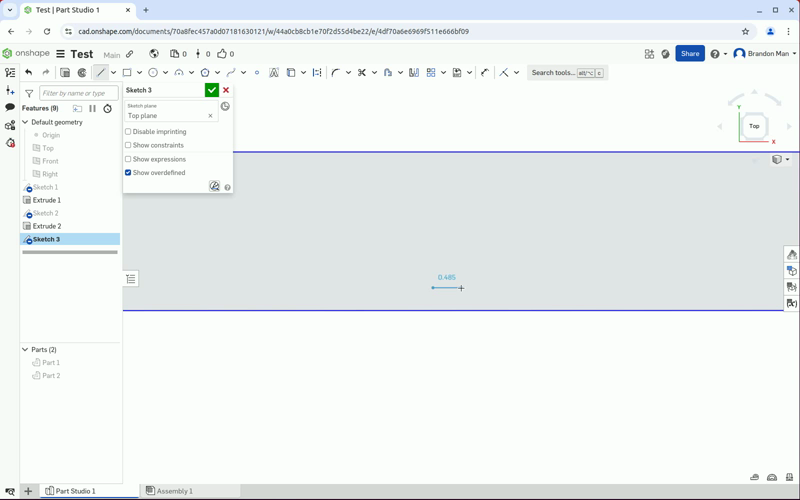
click(461, 287)
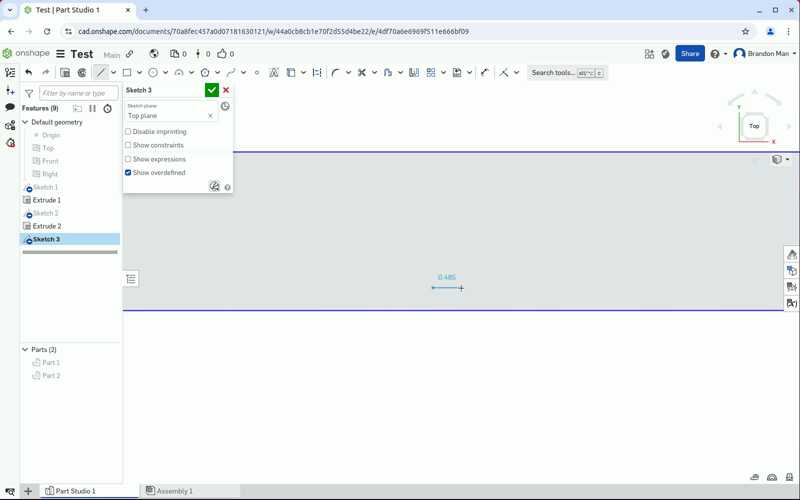
scroll(-6)
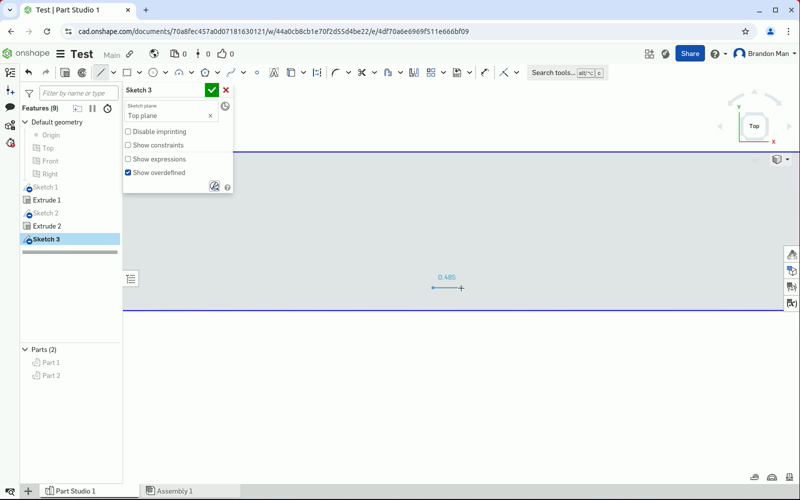
scroll(-6)
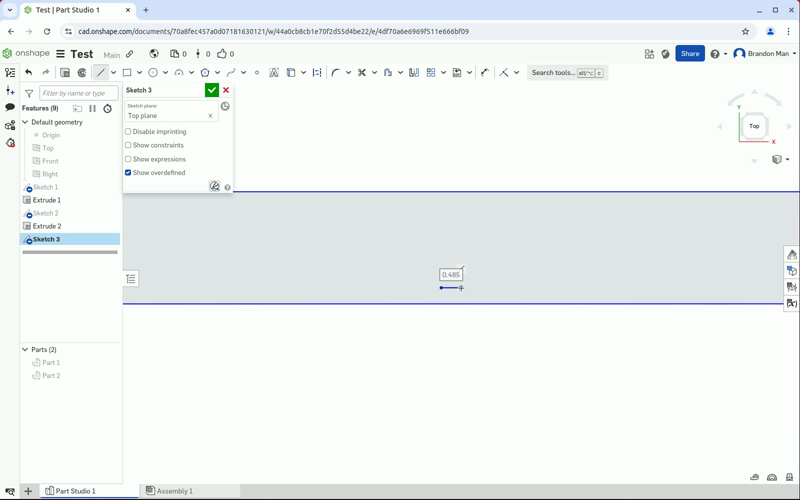
scroll(-6)
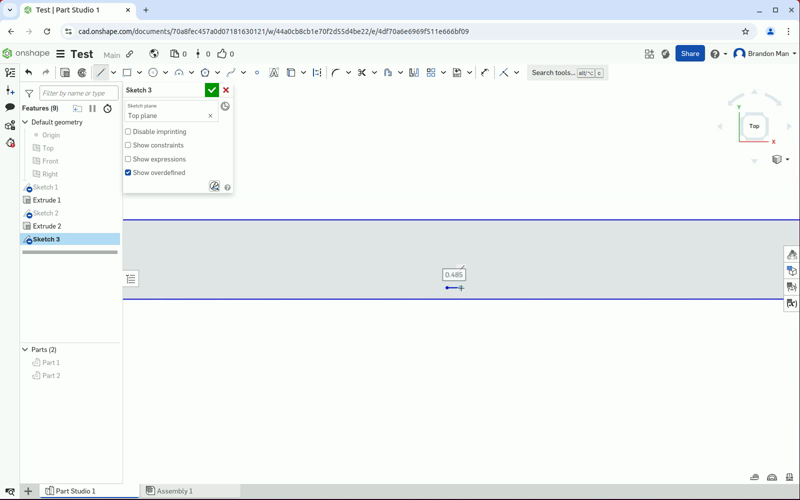
scroll(-6)
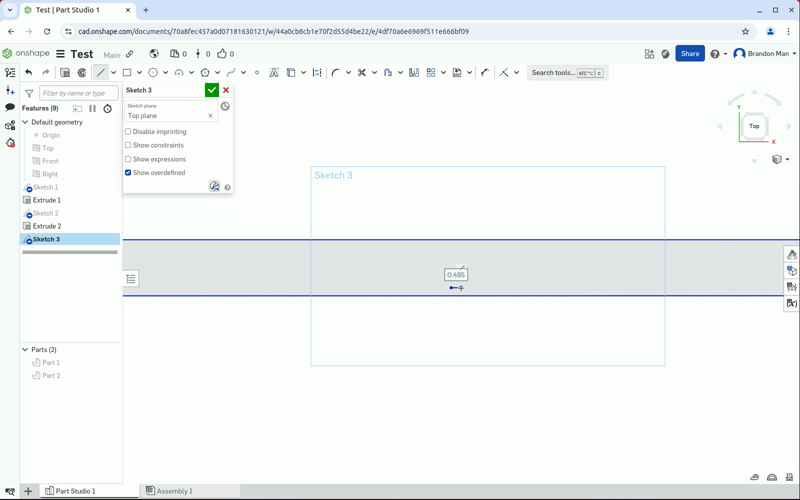
scroll(-6)
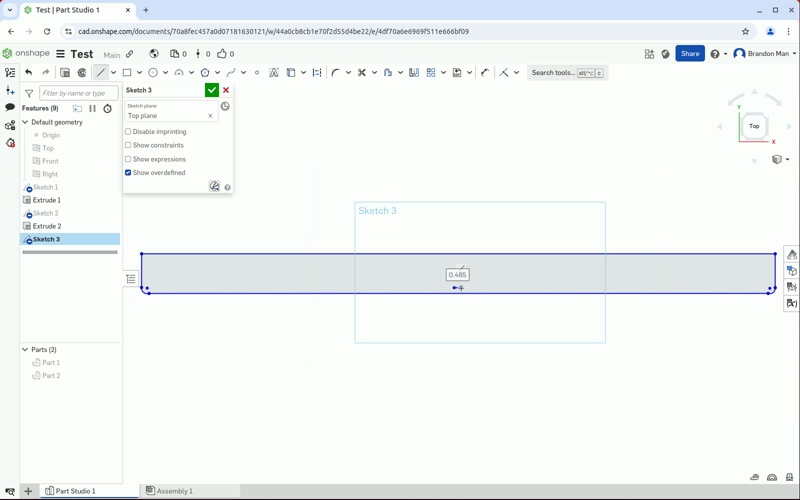
scroll(-6)
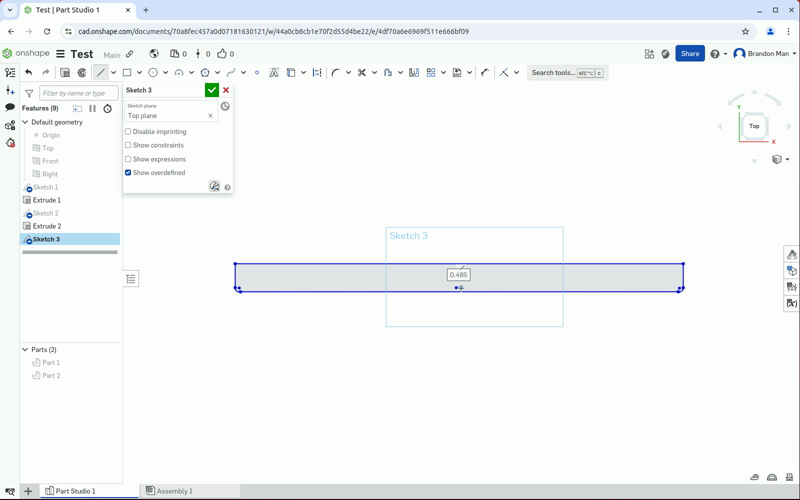
scroll(-6)
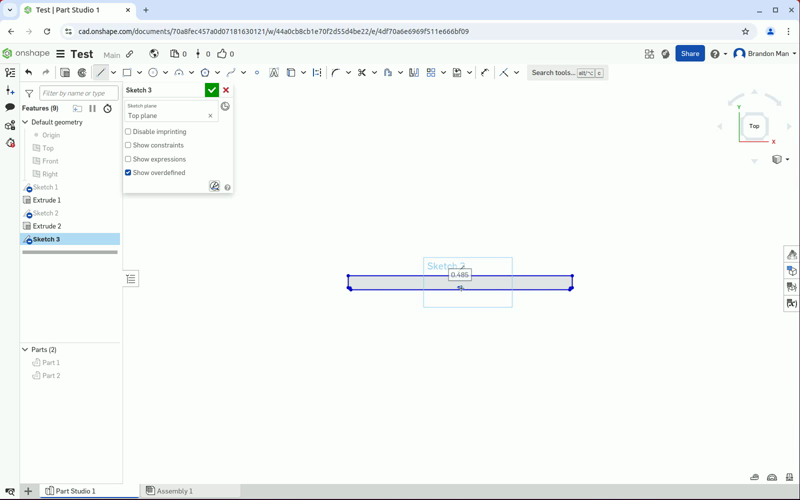
key_up(shift)
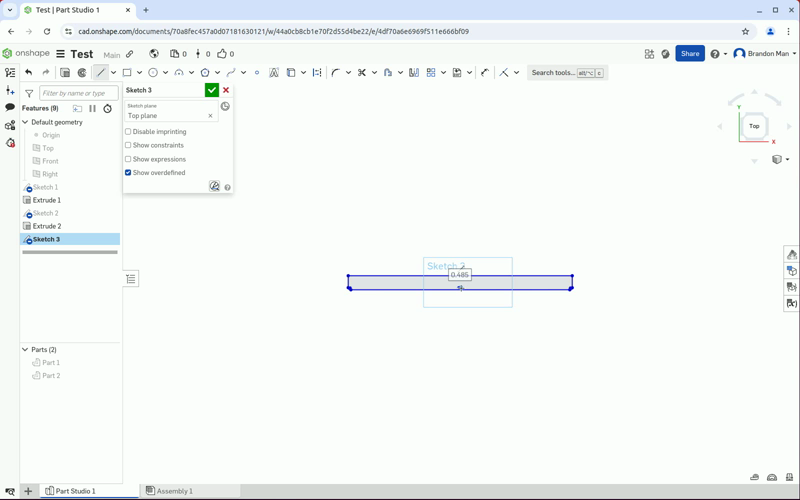
key_down(shift)
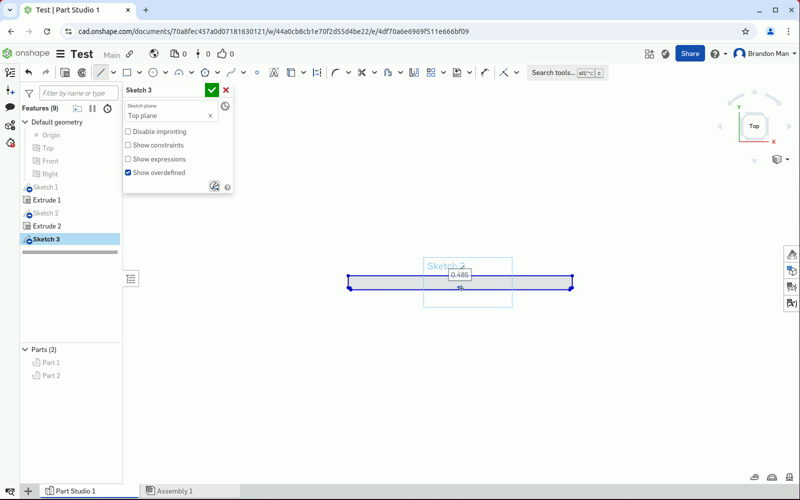
mouse_move(491, 287)
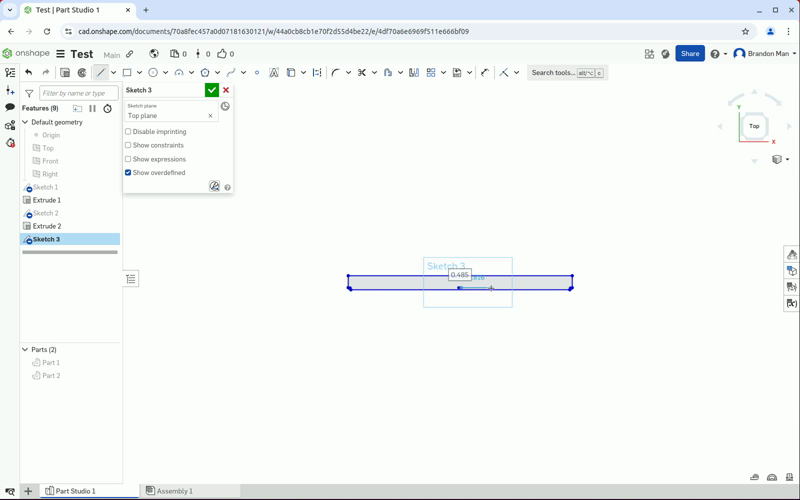
mouse_move(461, 278)
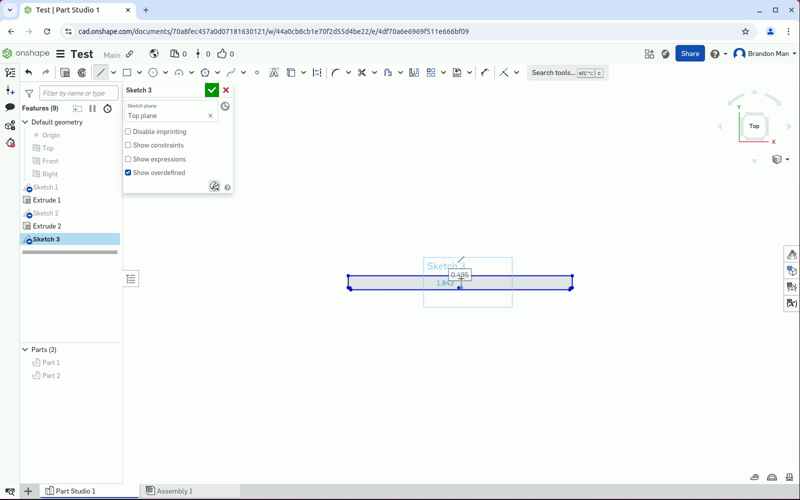
click(461, 278)
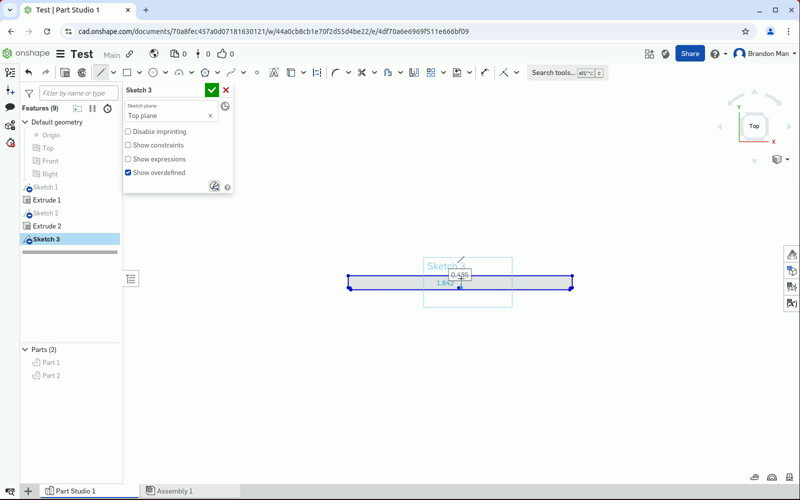
key_up(shift)
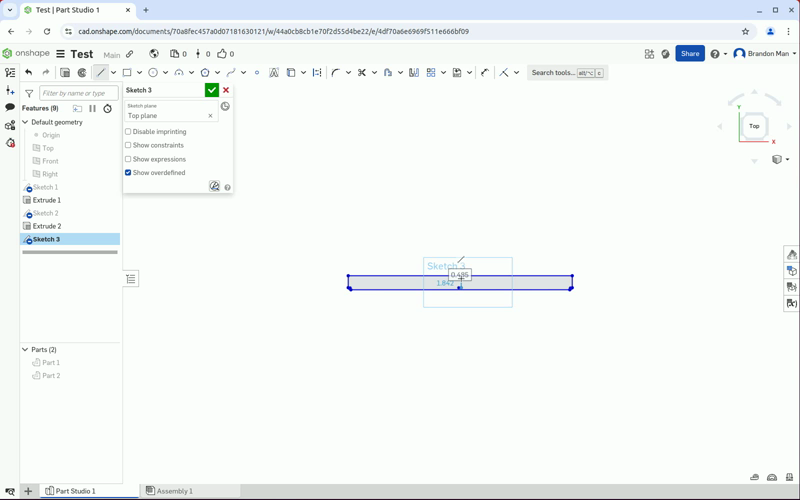
key_down(shift)
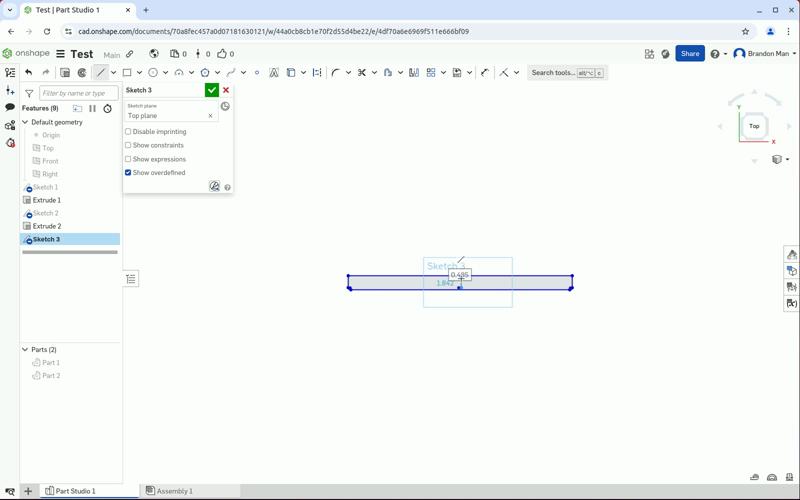
mouse_move(491, 278)
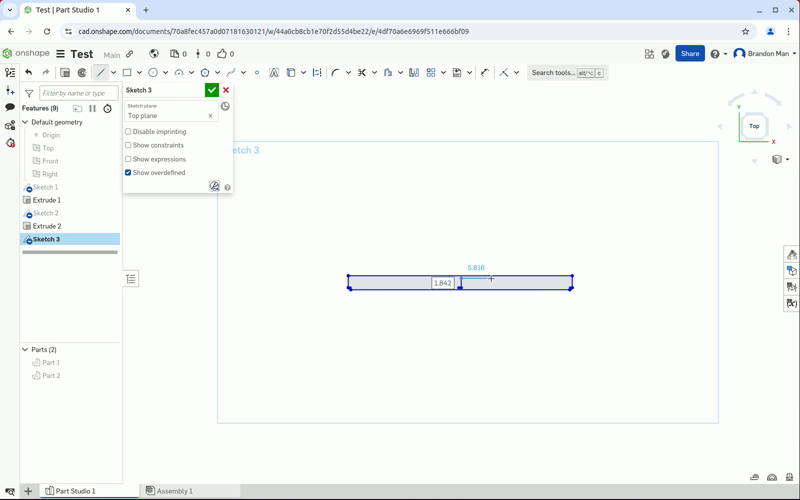
mouse_move(458, 278)
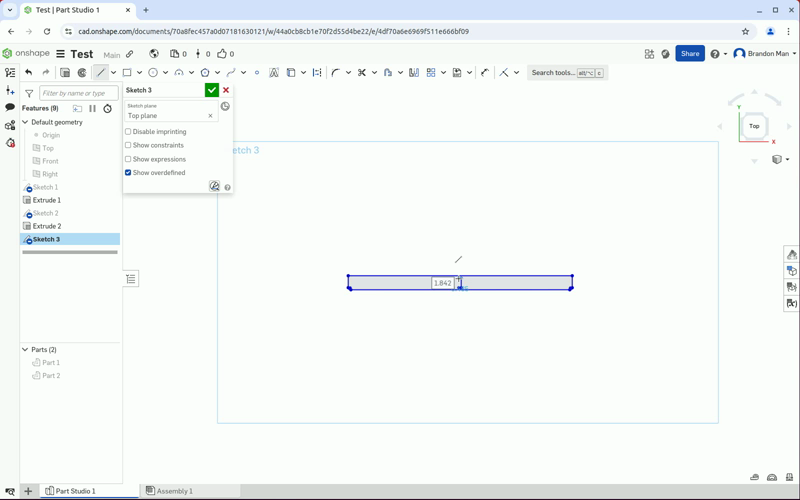
scroll(6)
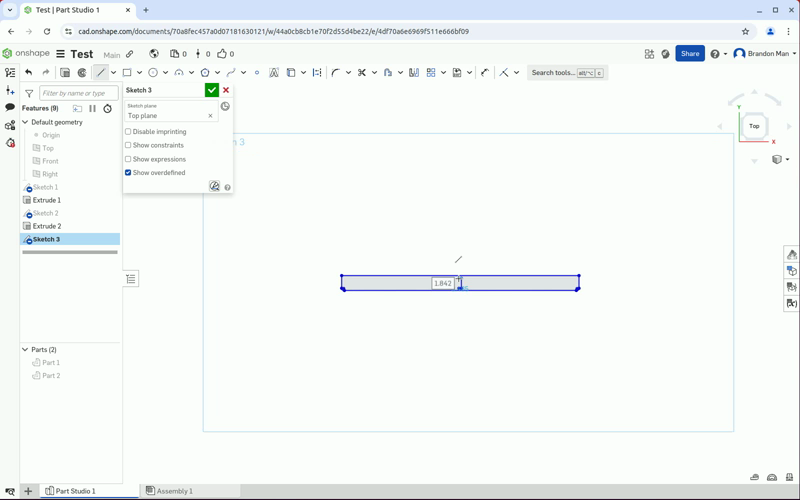
scroll(6)
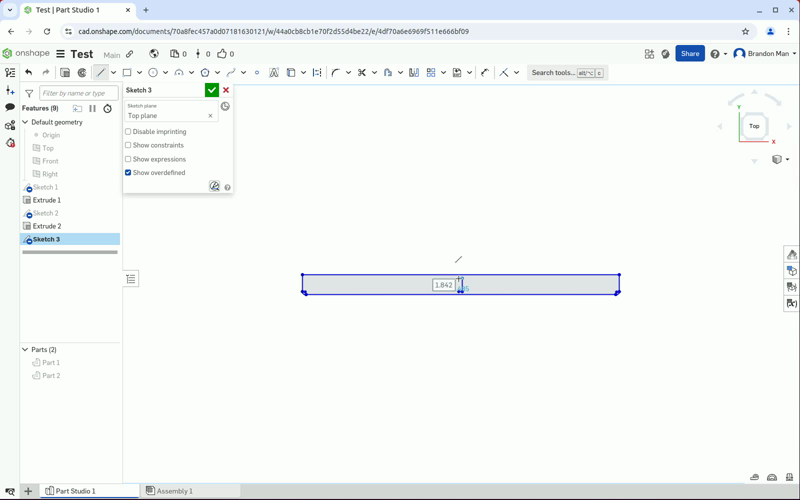
scroll(6)
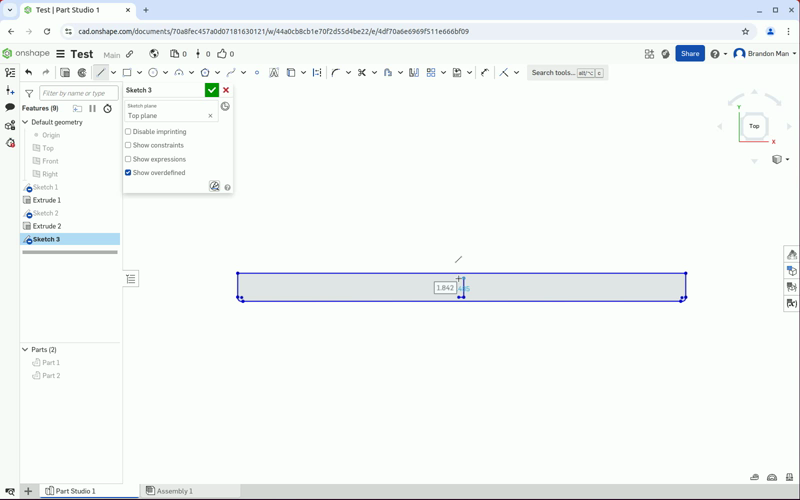
scroll(6)
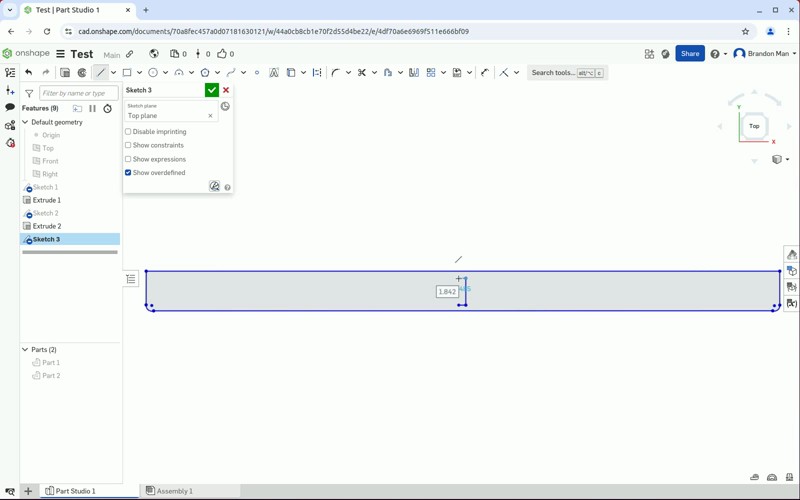
scroll(6)
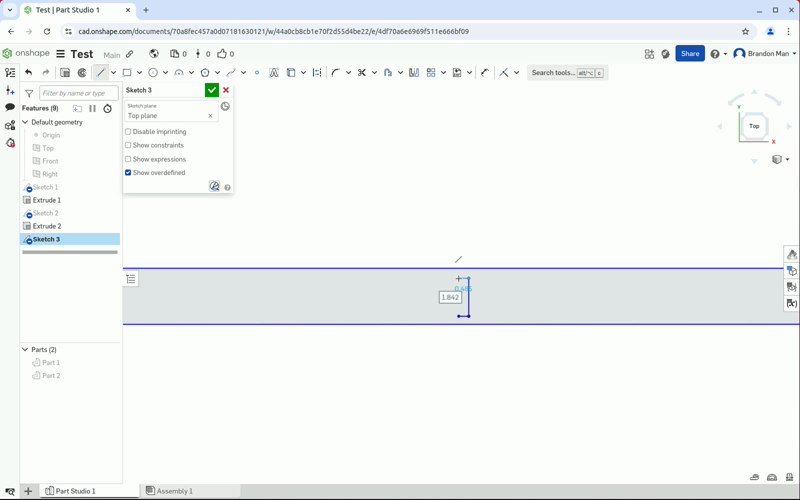
scroll(6)
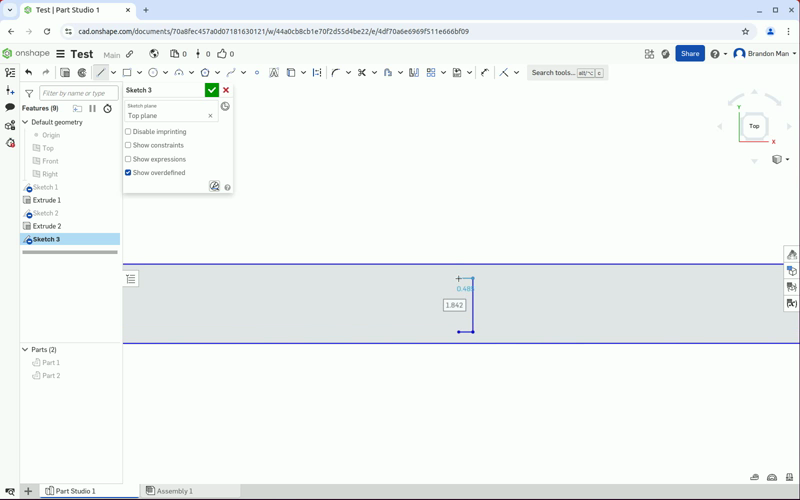
scroll(6)
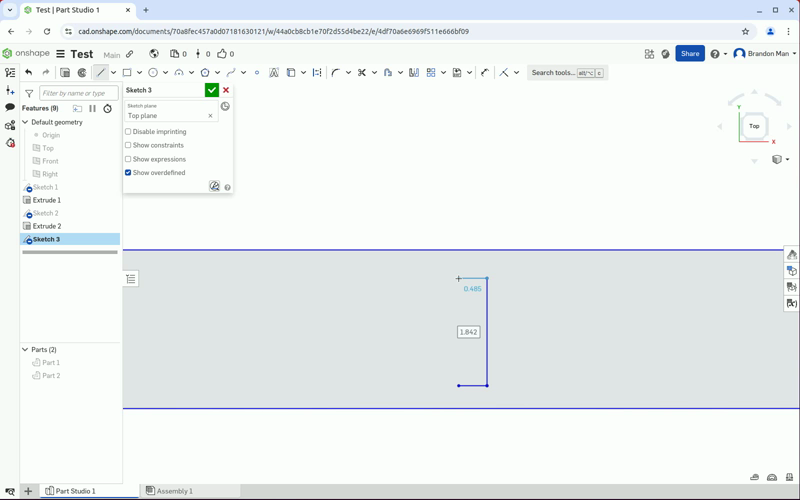
click(458, 278)
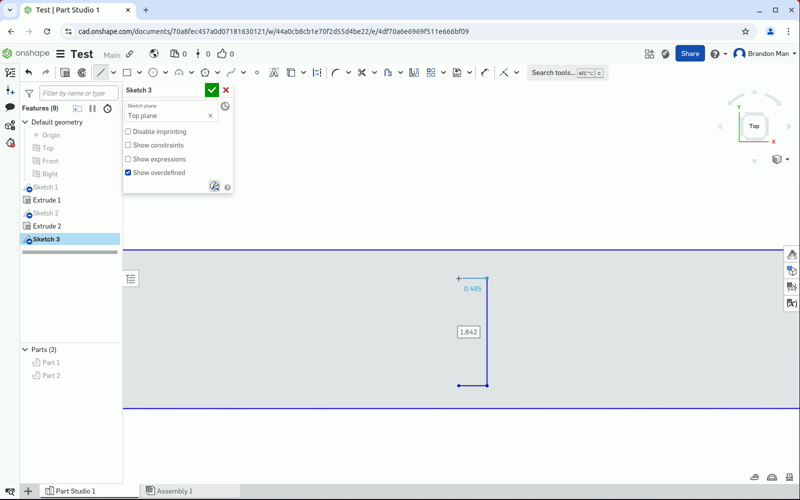
scroll(-6)
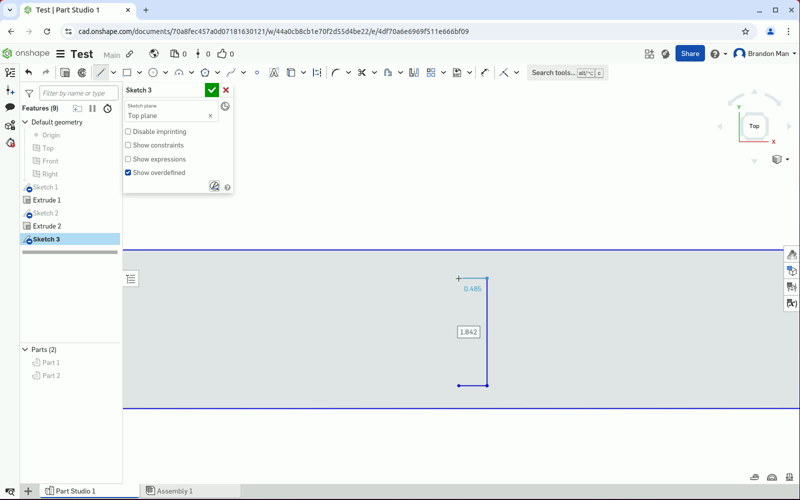
scroll(-6)
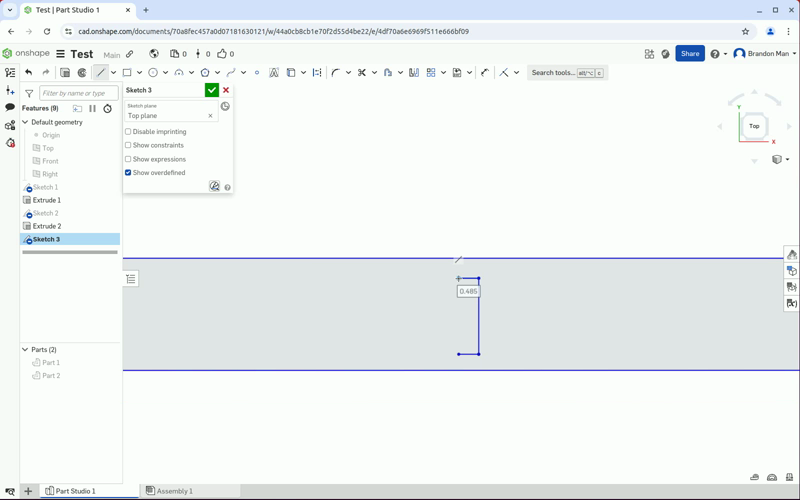
scroll(-6)
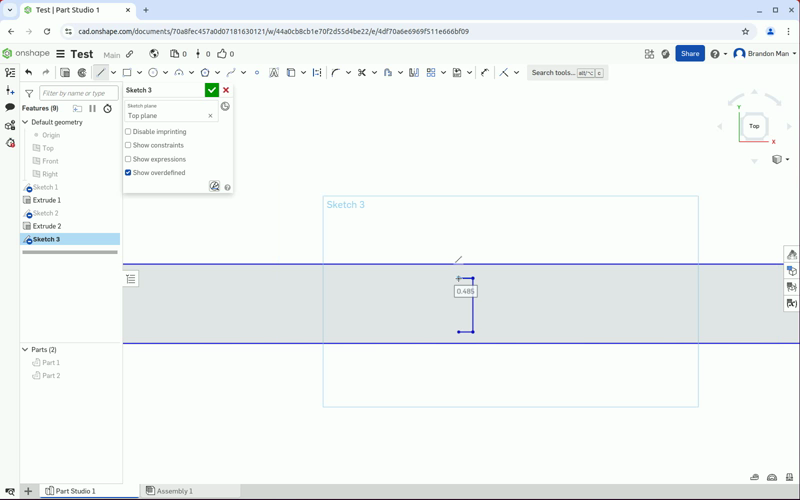
scroll(-6)
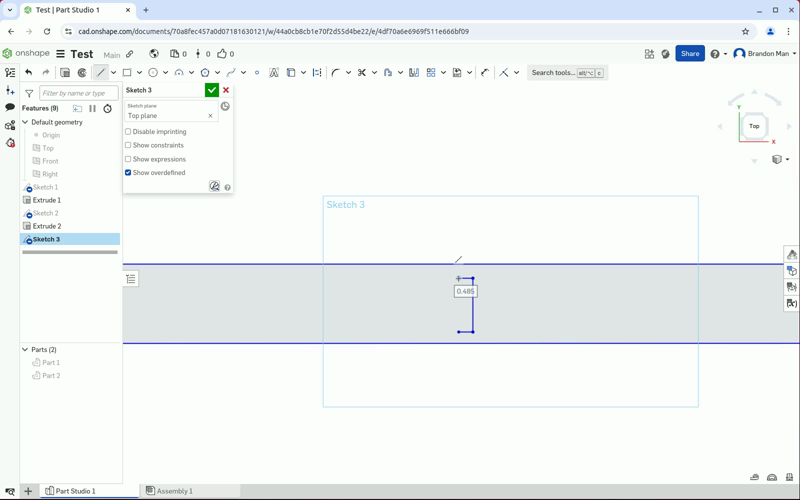
scroll(-6)
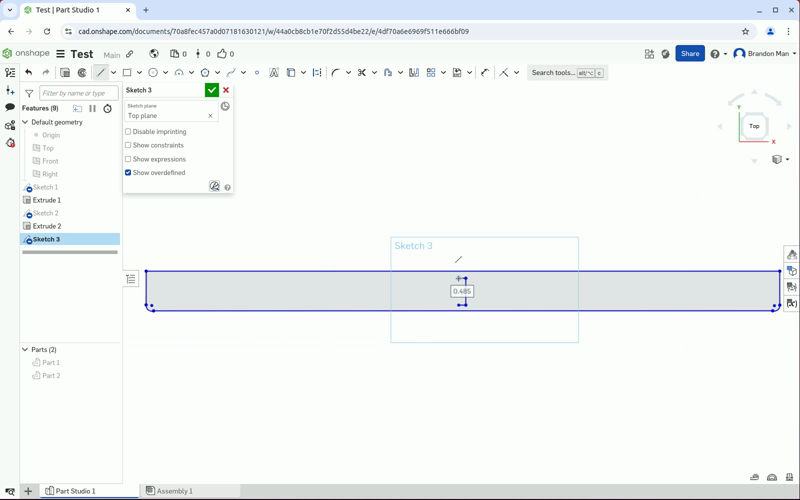
scroll(-6)
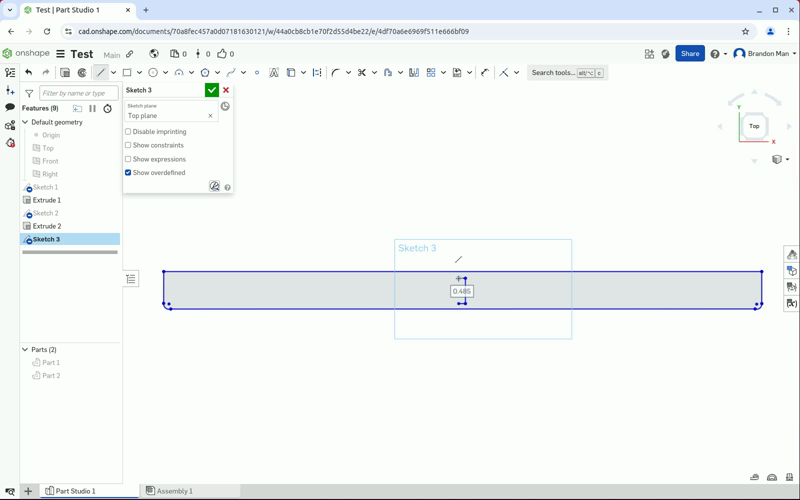
scroll(-6)
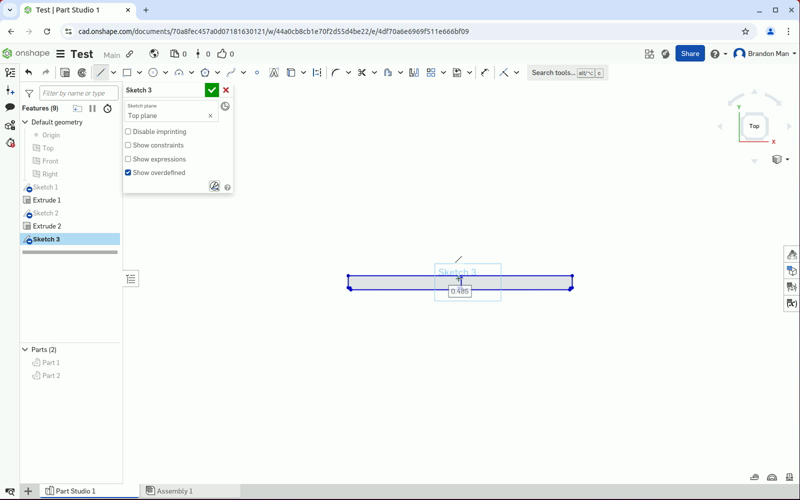
key_up(shift)
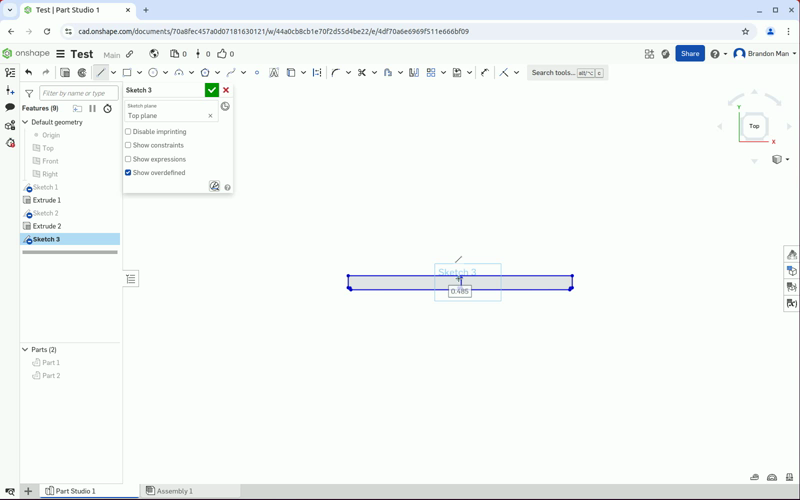
mouse_move(489, 278)
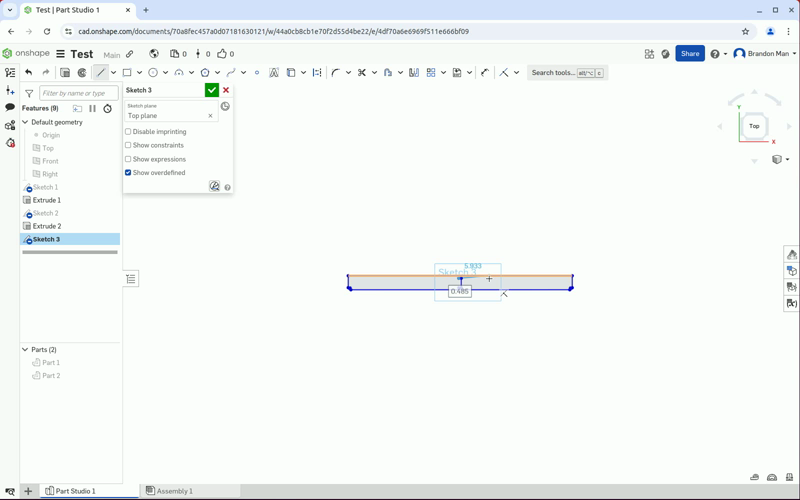
key_down(shift)
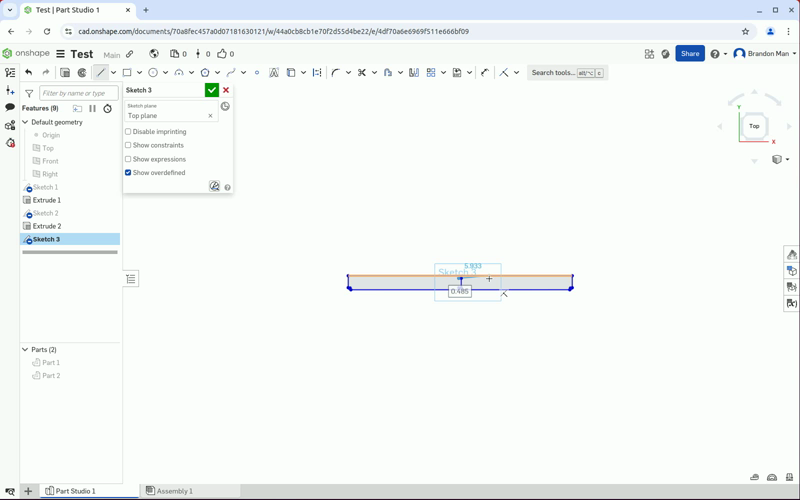
mouse_move(458, 287)
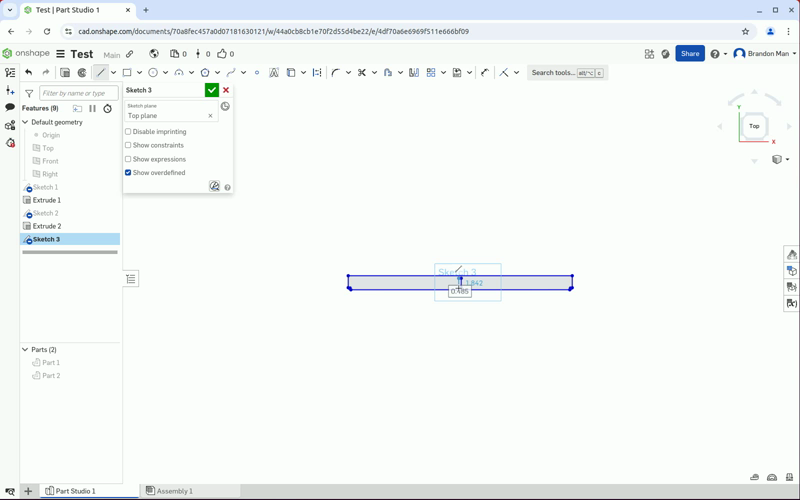
scroll(6)
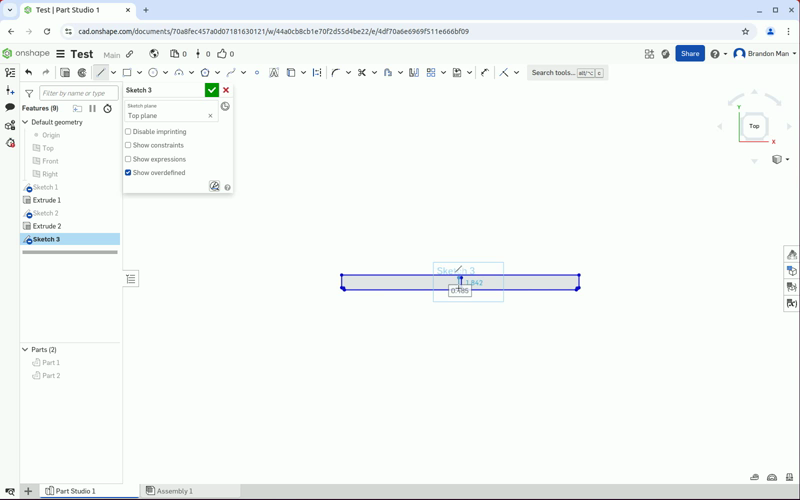
scroll(6)
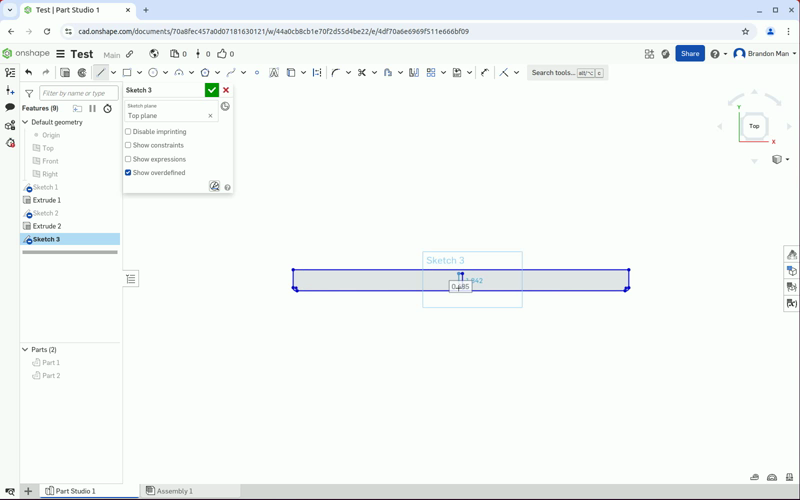
scroll(6)
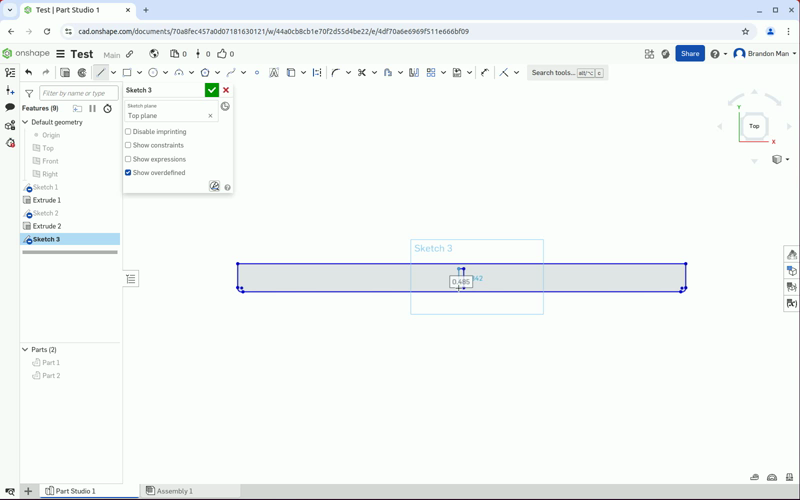
scroll(6)
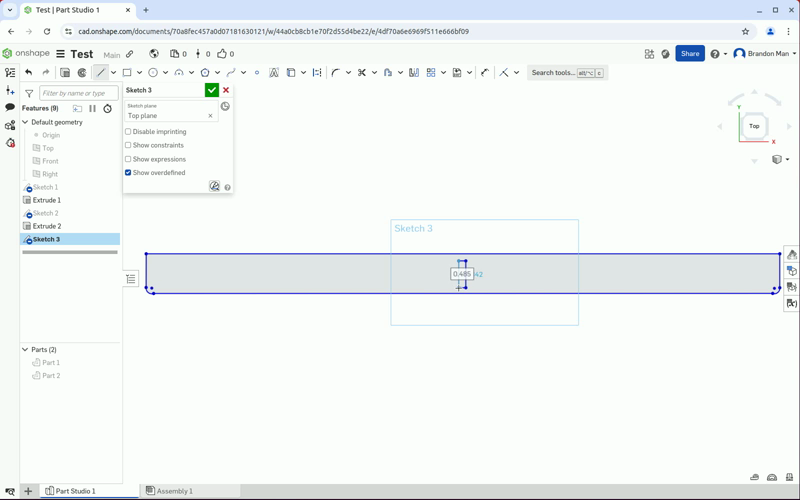
scroll(6)
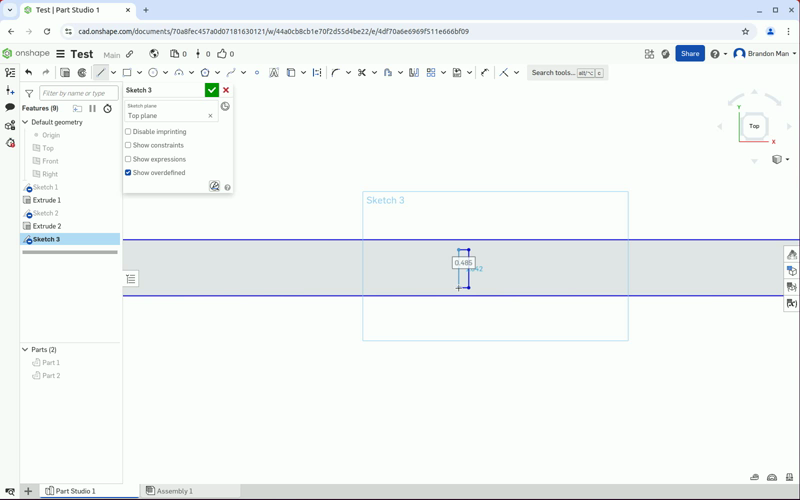
scroll(6)
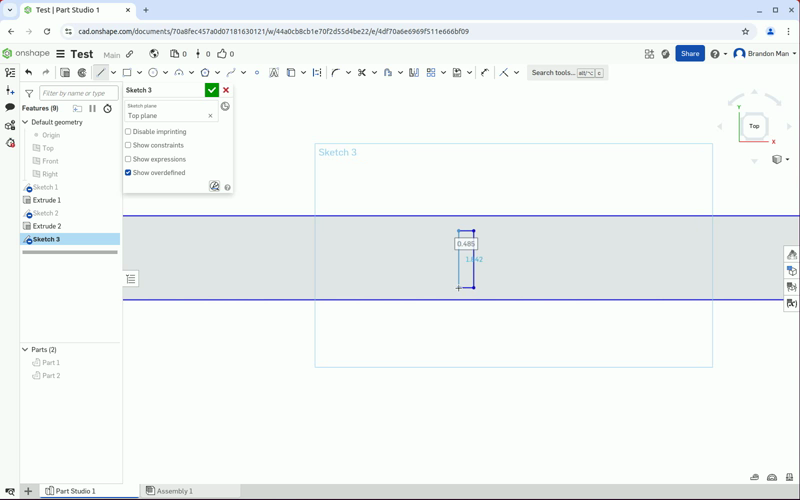
scroll(6)
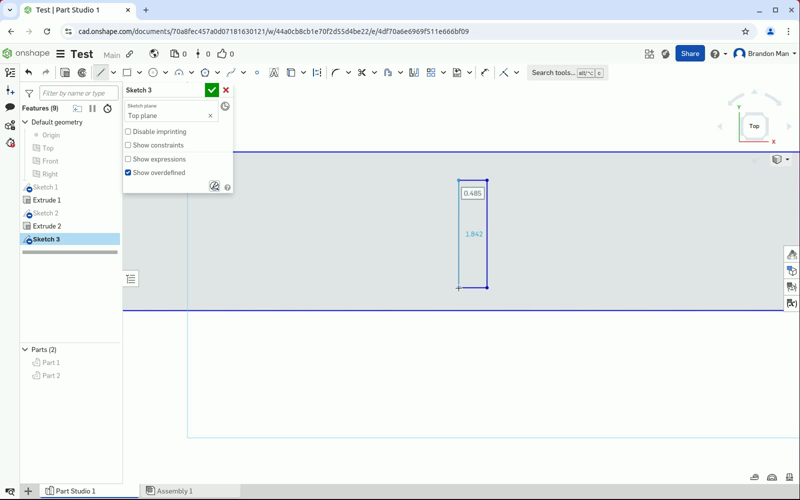
key_up(shift)
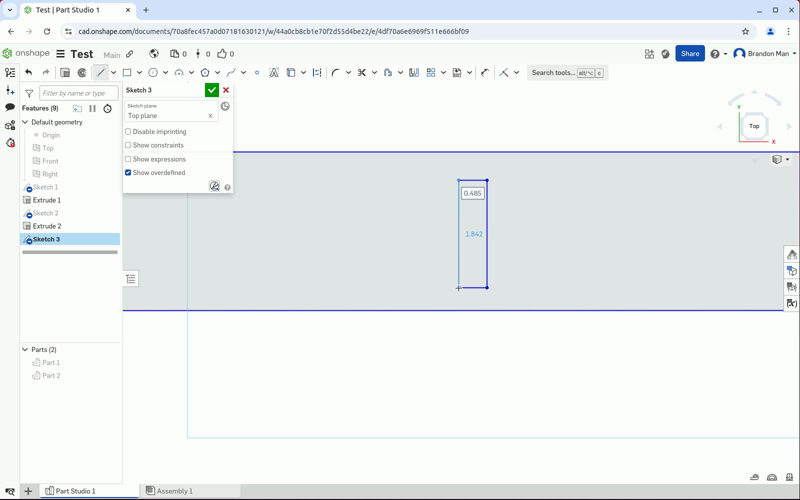
click(458, 287)
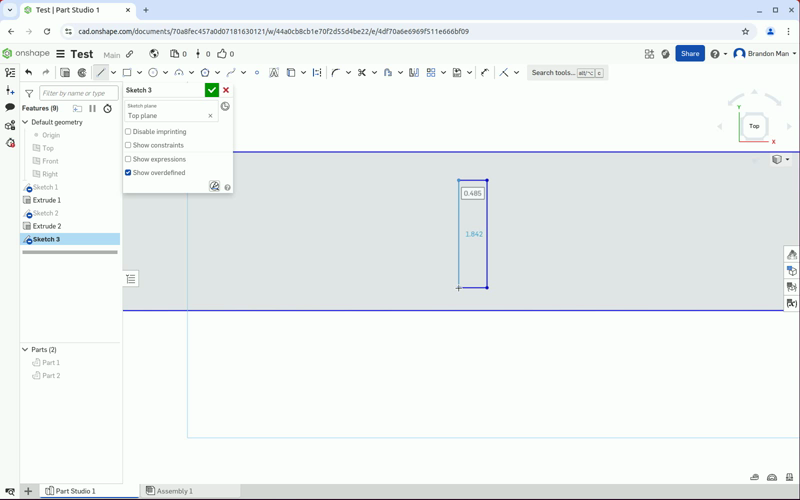
scroll(-6)
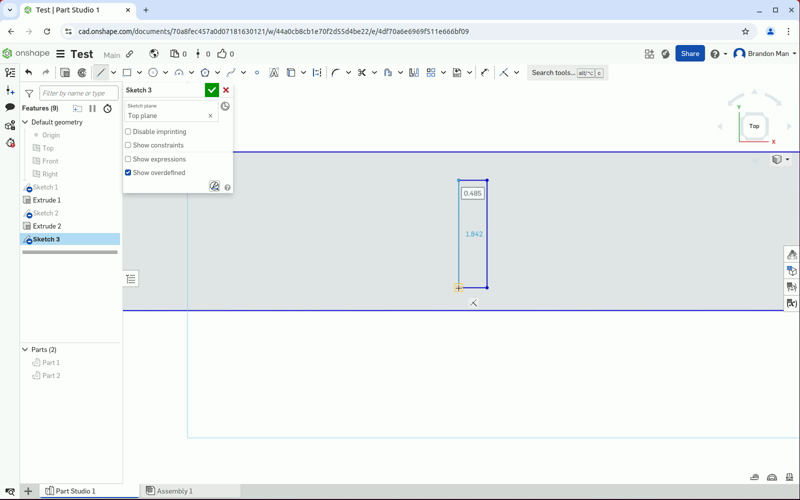
scroll(-6)
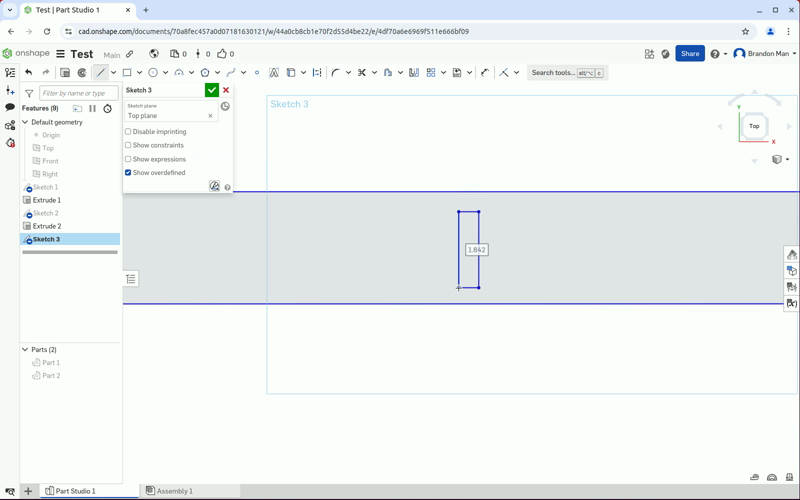
scroll(-6)
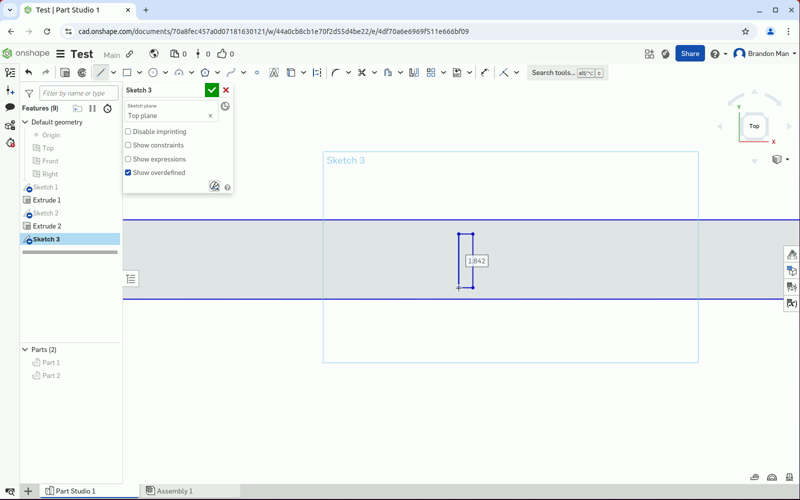
scroll(-6)
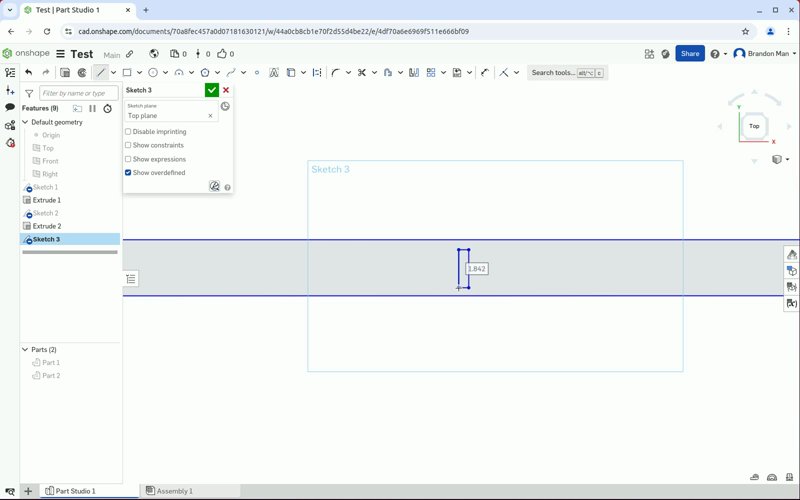
scroll(-6)
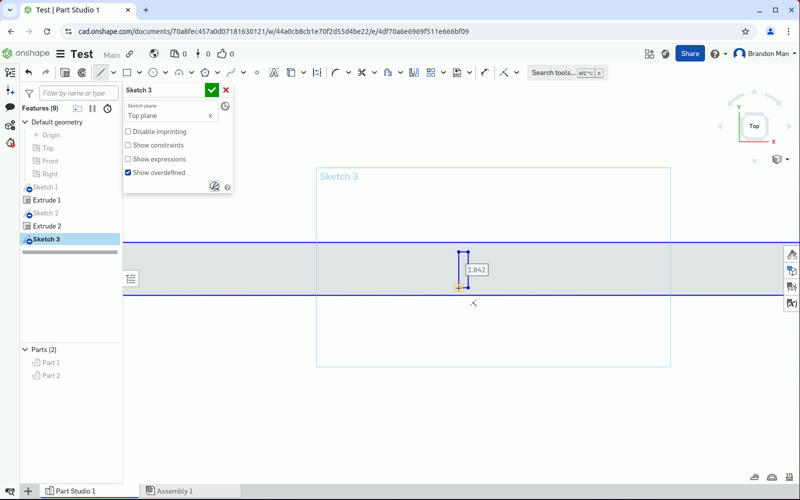
scroll(-6)
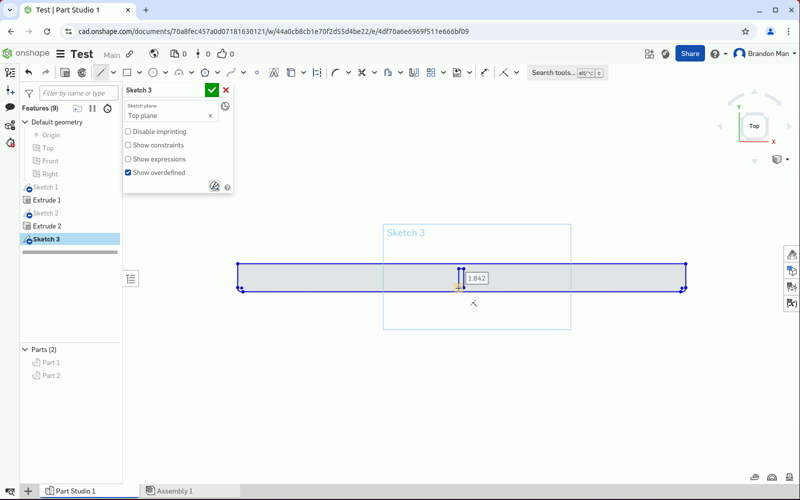
scroll(-6)
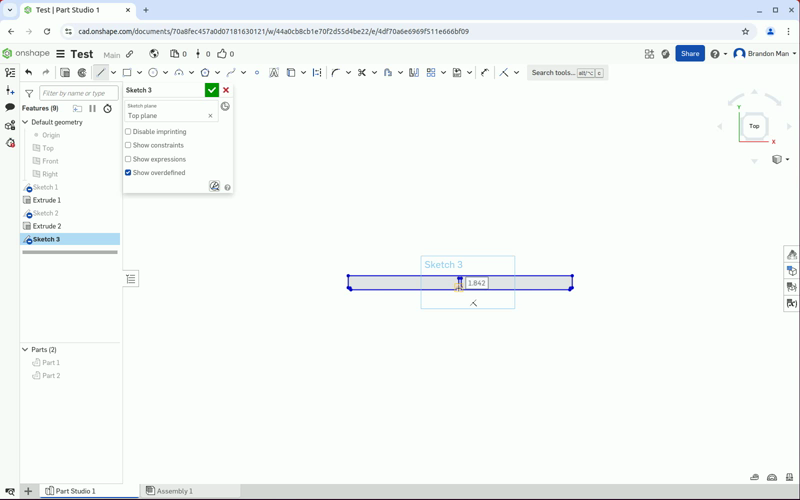
key(esc)
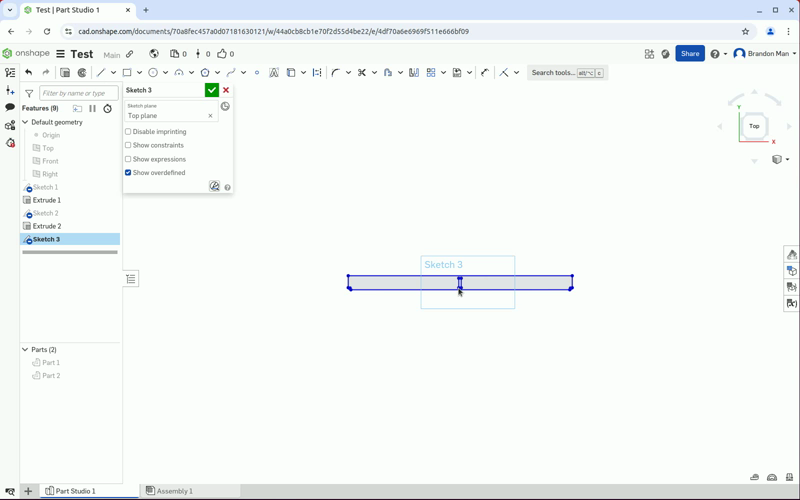
mouse_move(375, 279)
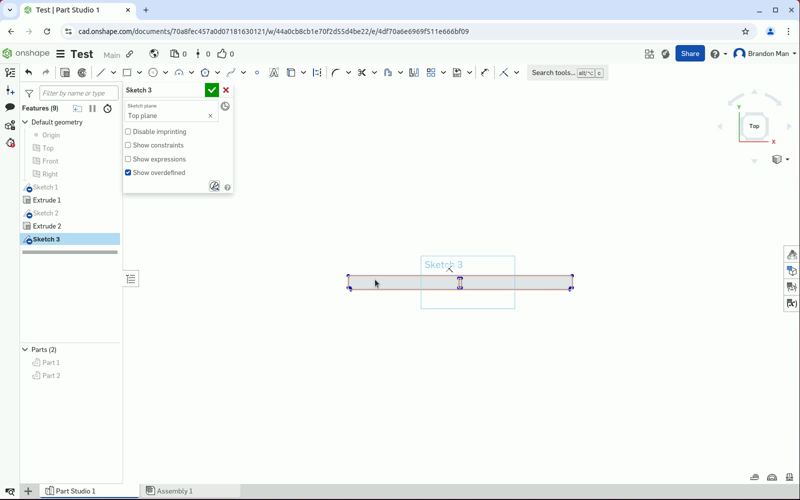
click(375, 279)
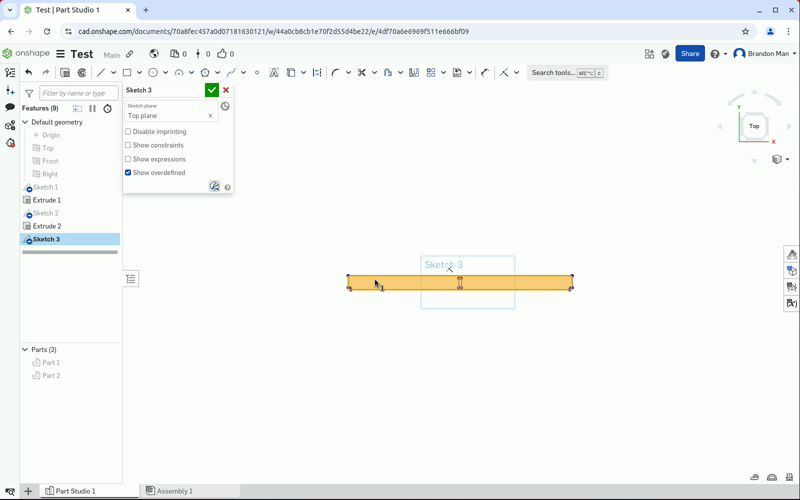
mouse_move(73, 352)
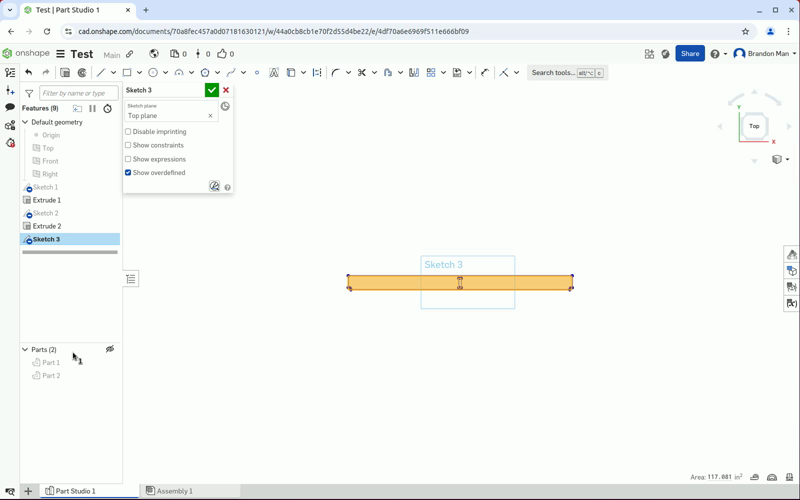
key(shift+y)
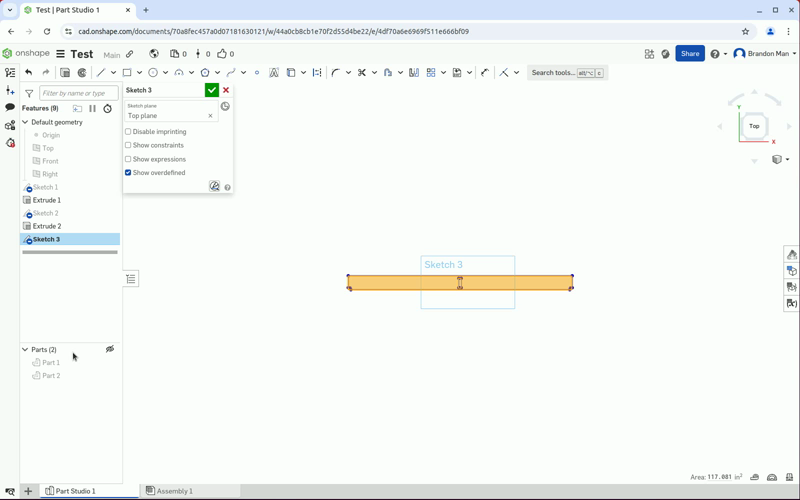
key(shift+e)
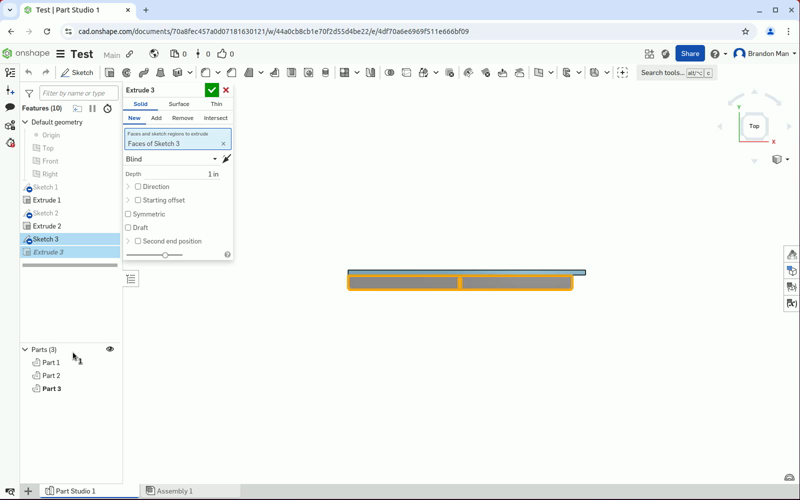
mouse_move(143, 106)
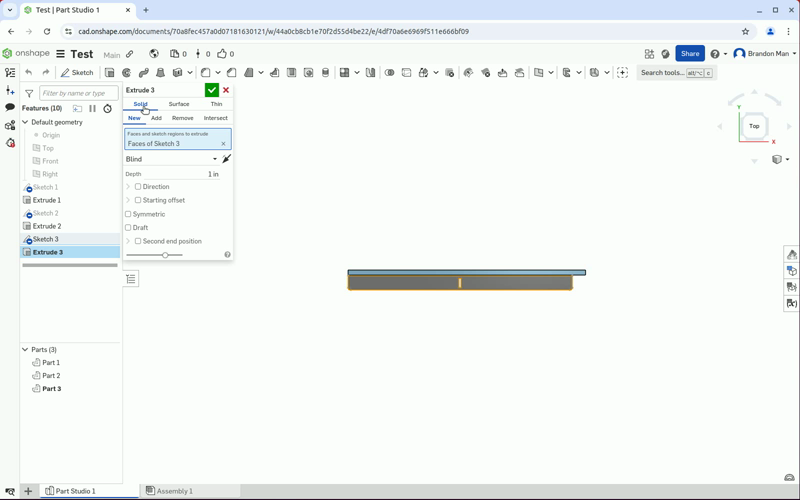
click(143, 106)
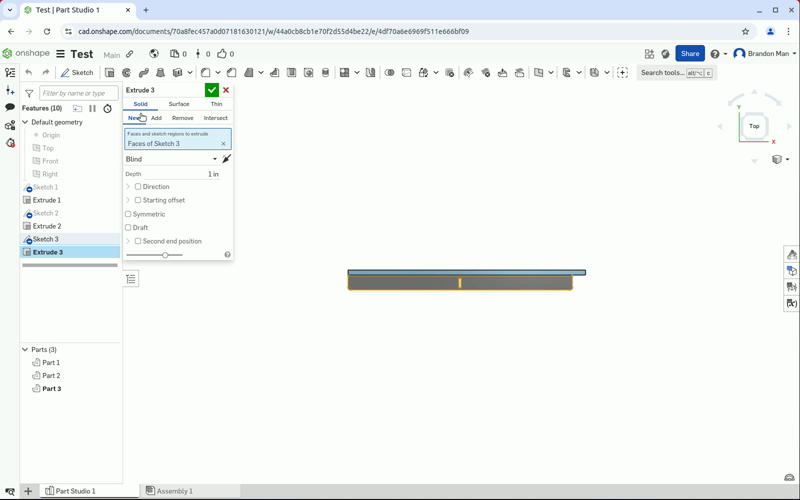
mouse_move(137, 120)
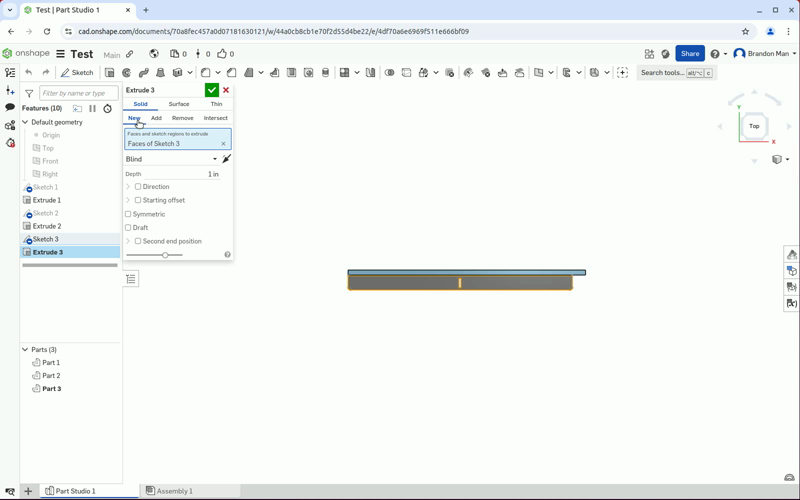
click(137, 120)
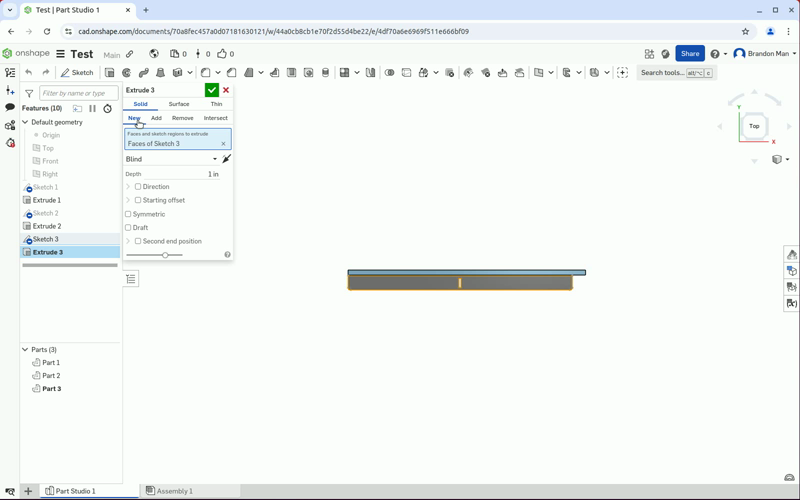
key(tab, 4)
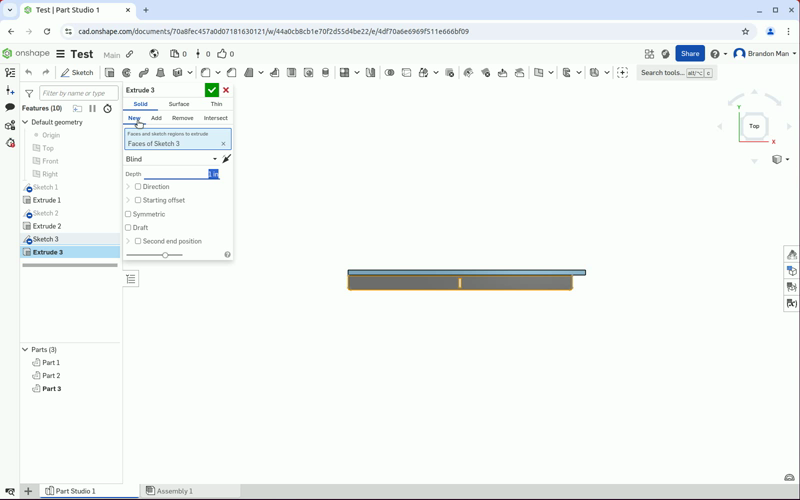
text(-0.963)
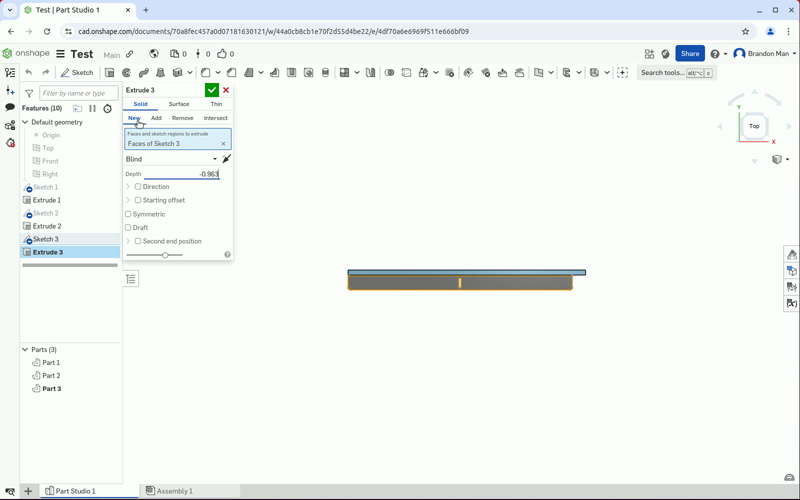
key(enter)
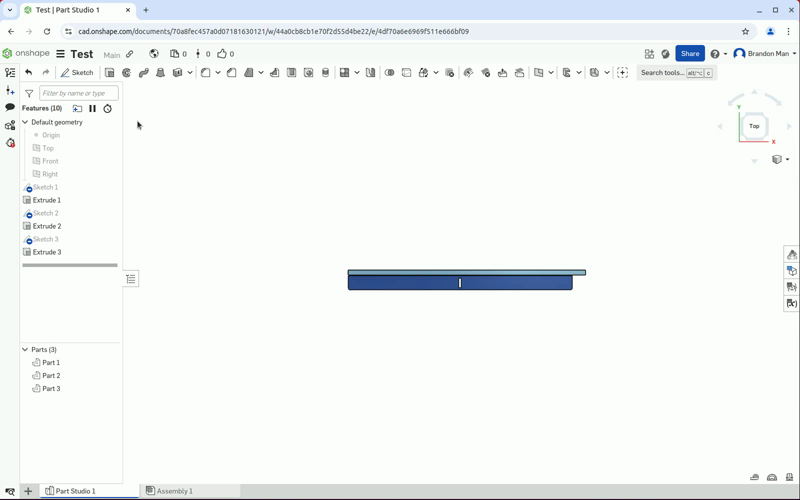
key(shift+h)
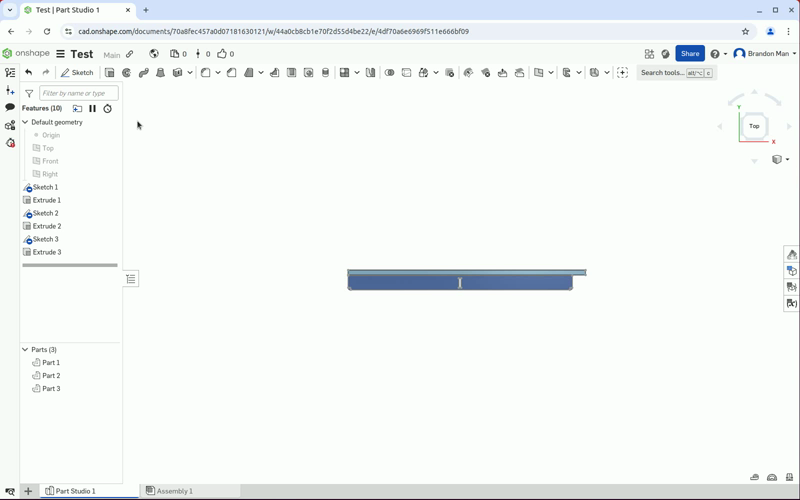
key(shift+h)
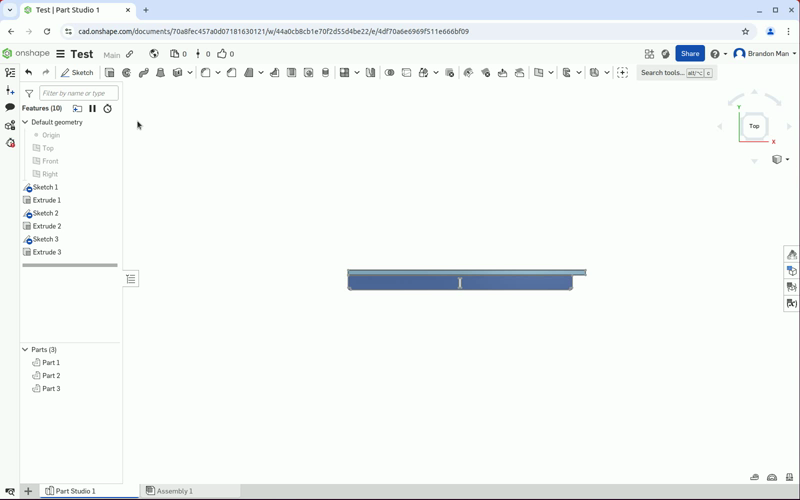
key(shift+7)
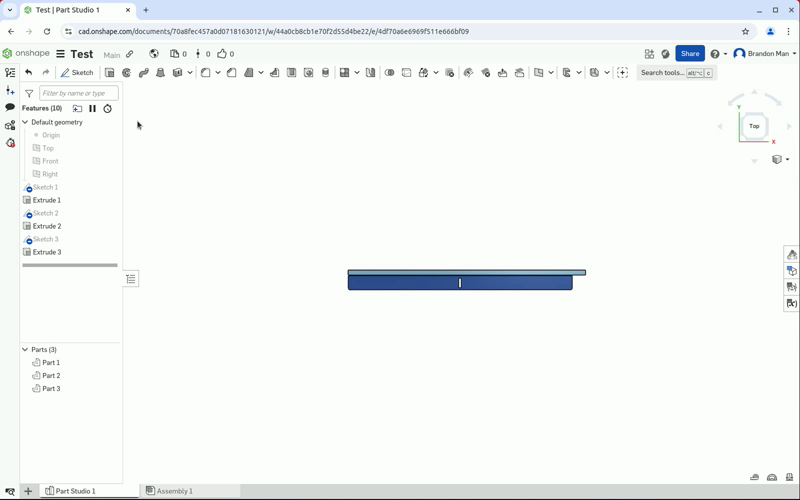
key(up, 3)
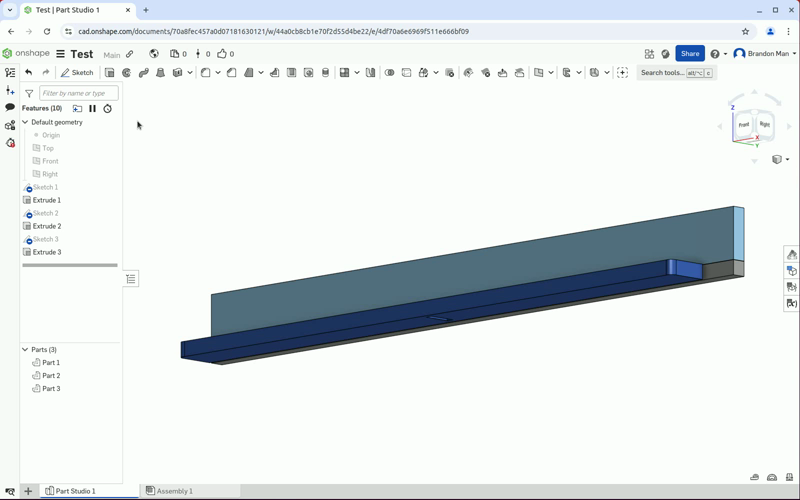
key(left, 3)
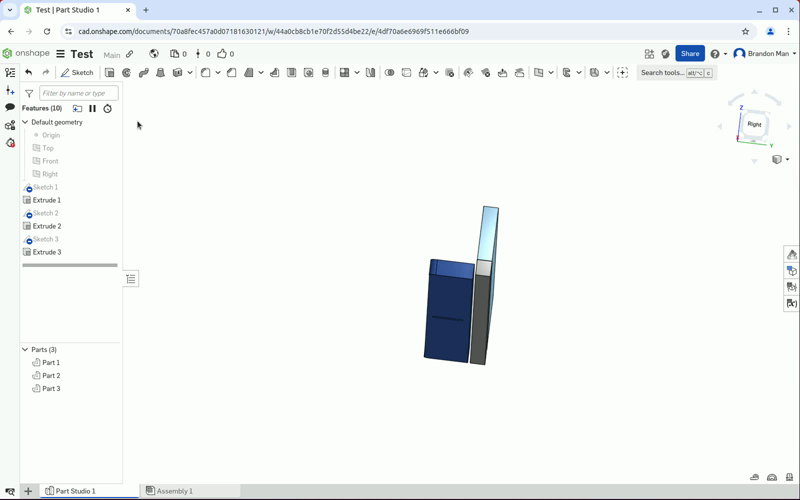
key(right, 3)
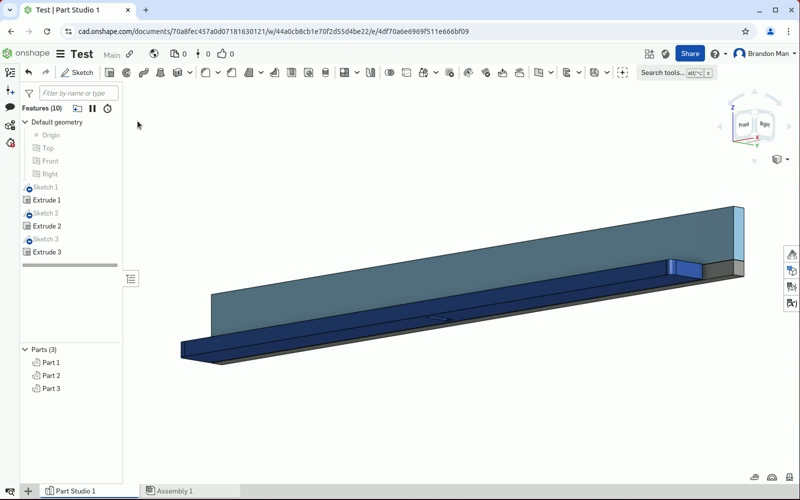
key(down, 3)
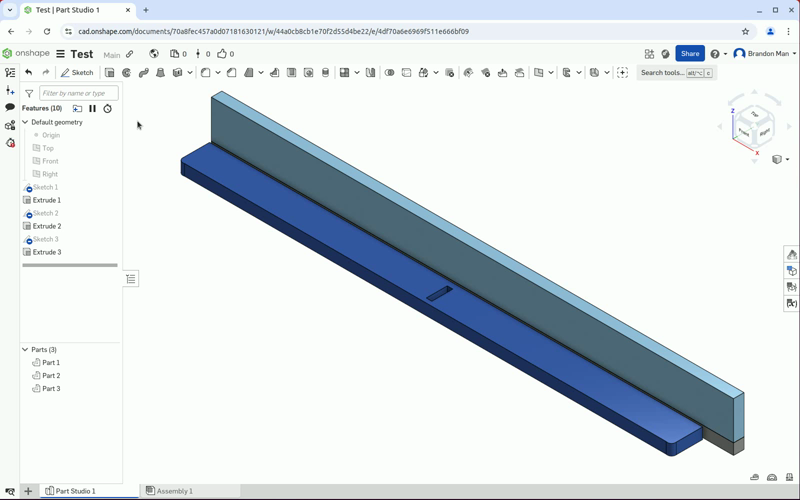
mouse_move(73, 189)
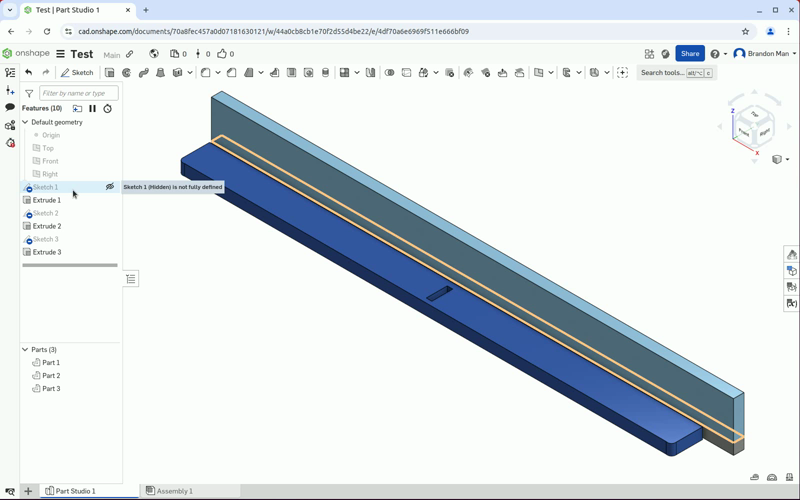
click(73, 189)